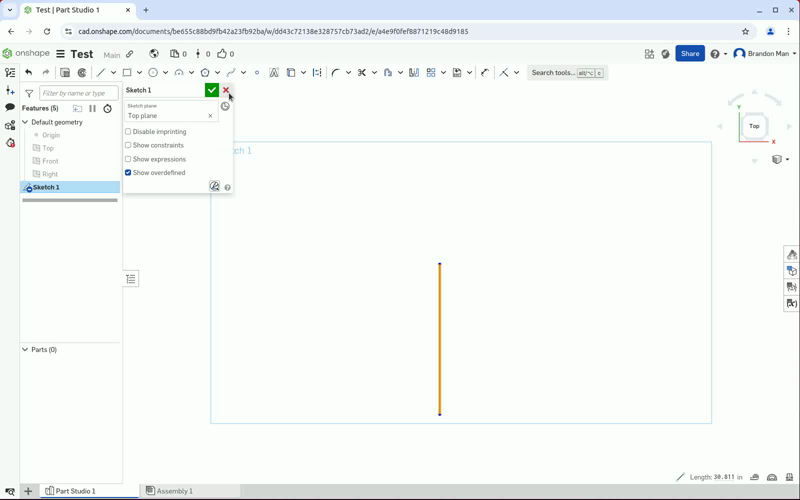
key(shift+h)
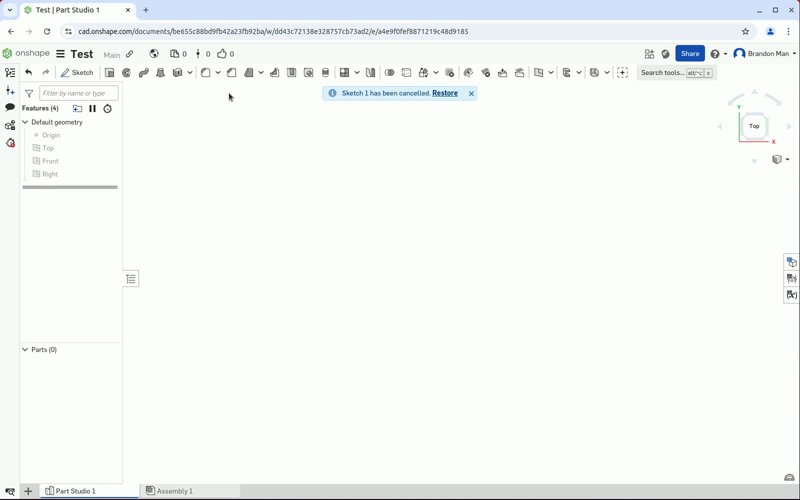
mouse_move(73, 352)
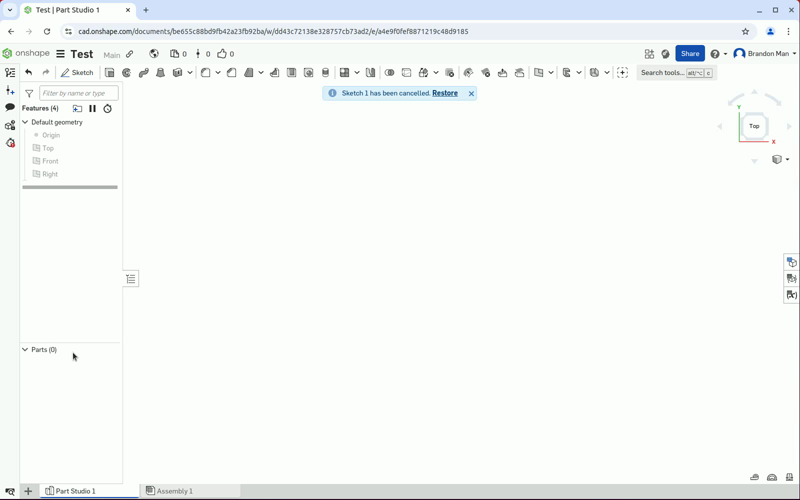
key(y)
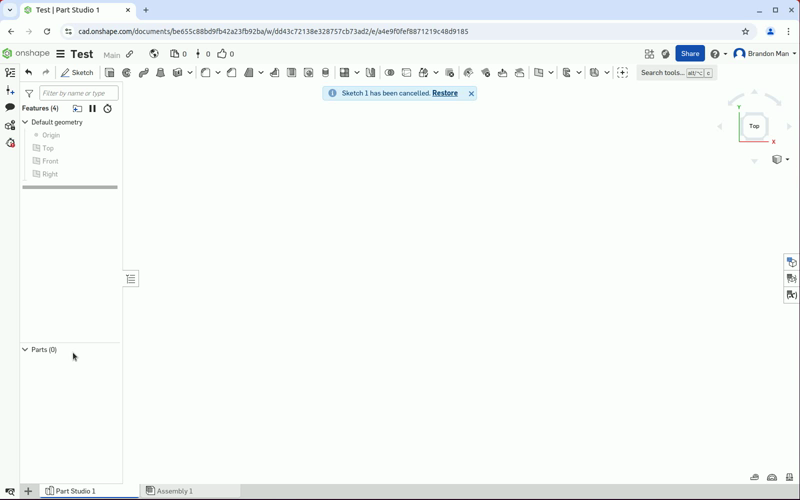
key(shift+p)
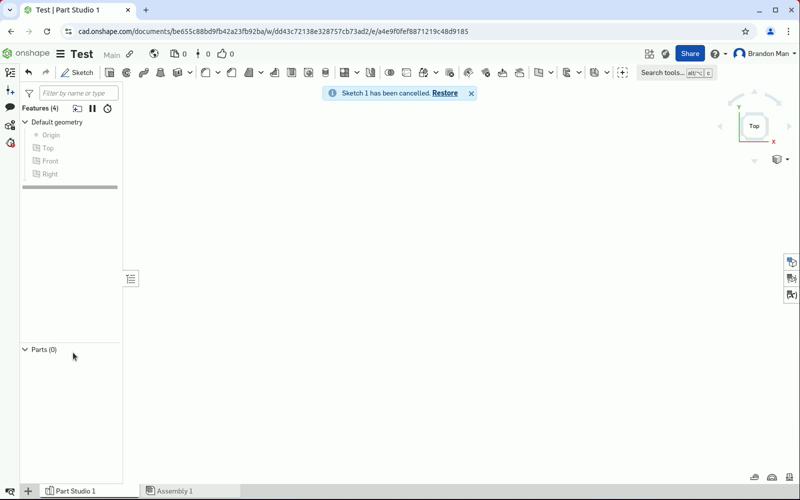
key(space)
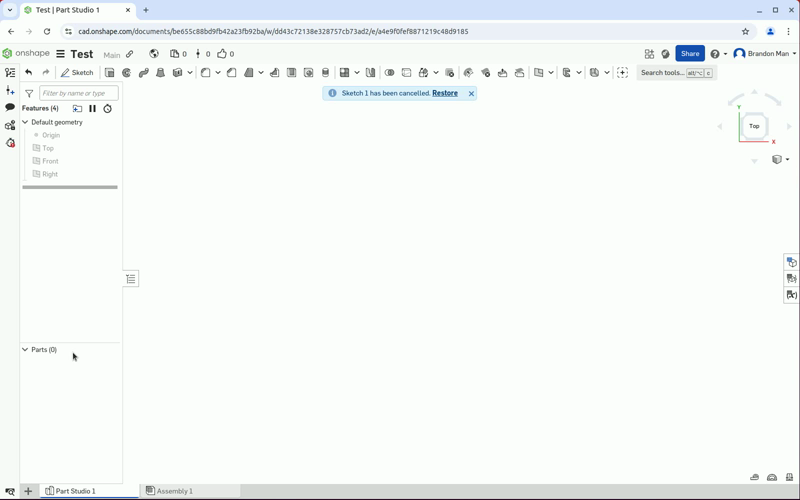
key_down(shift)
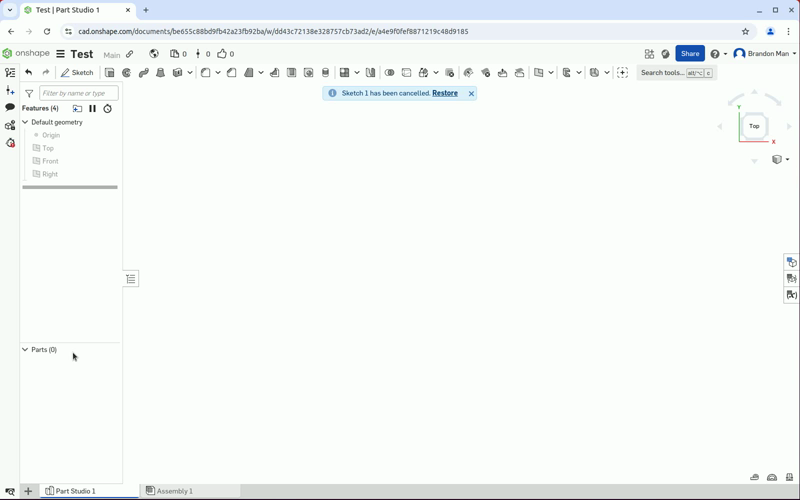
key(up)
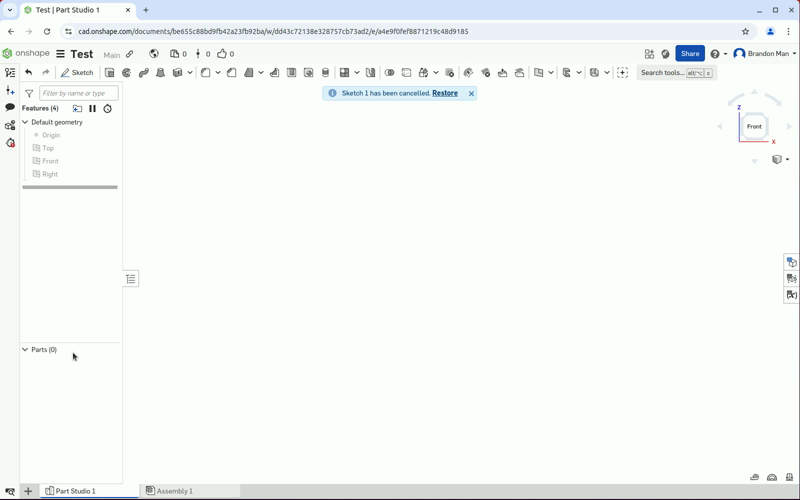
key_up(shift)
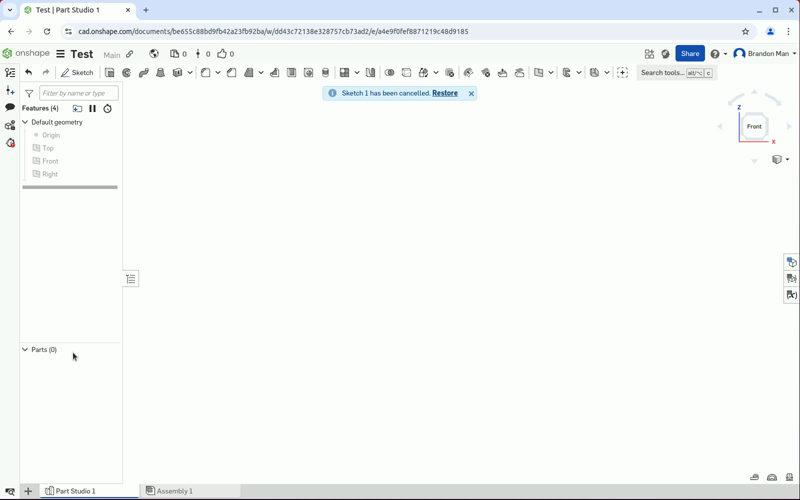
mouse_move(73, 352)
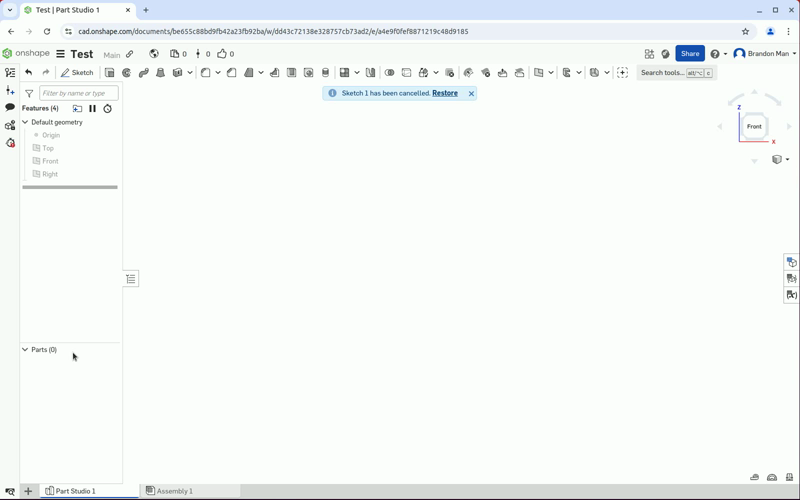
key(shift+y)
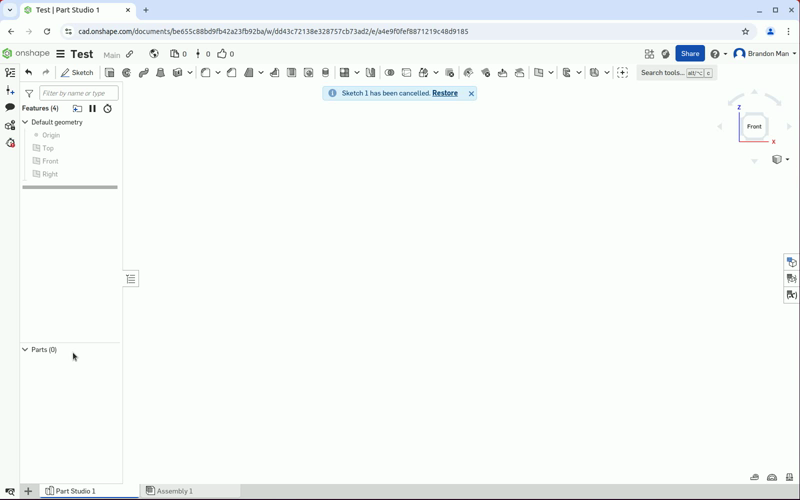
key(shift+s)
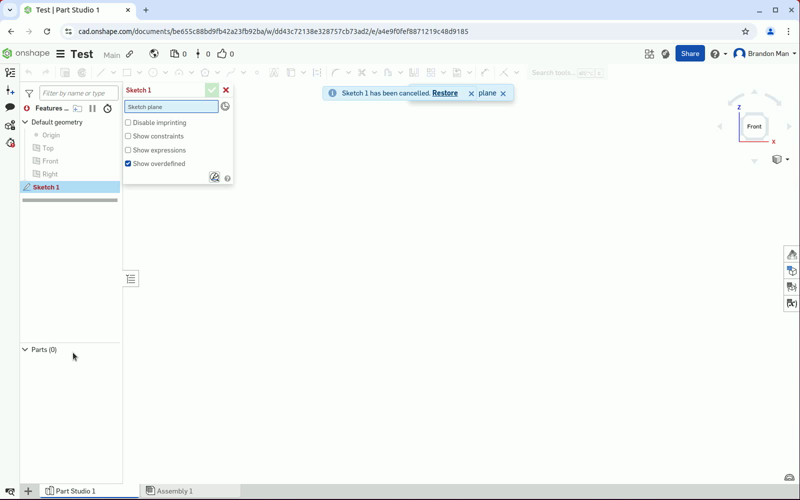
mouse_move(73, 163)
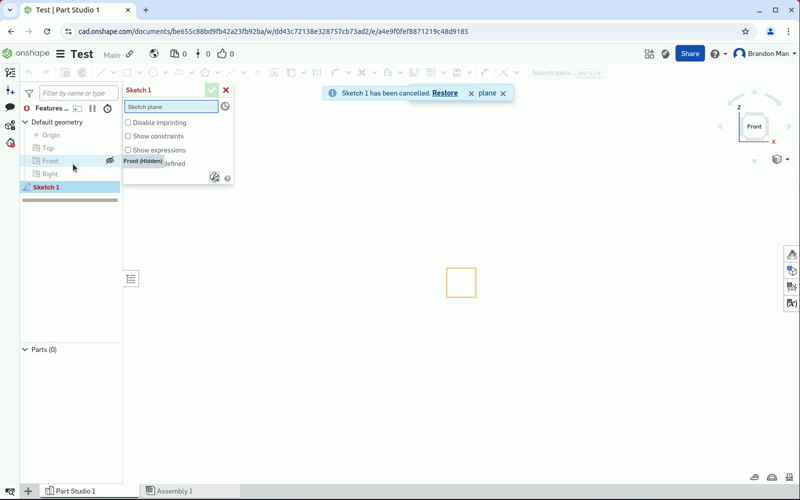
click(73, 163)
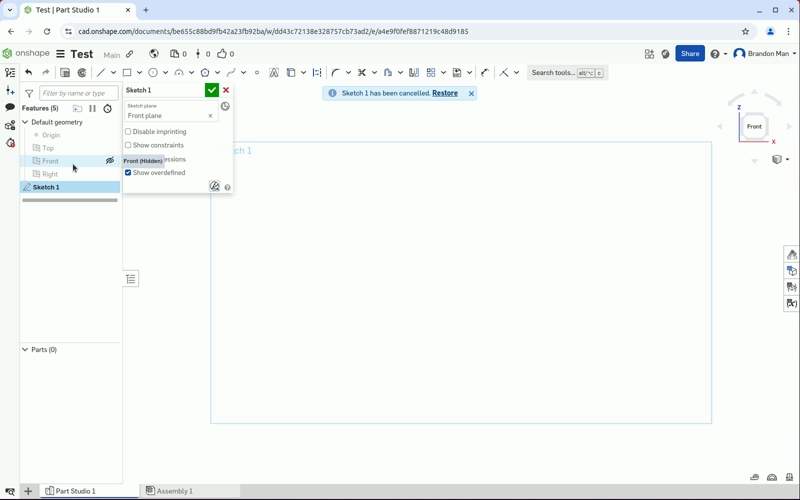
mouse_move(73, 352)
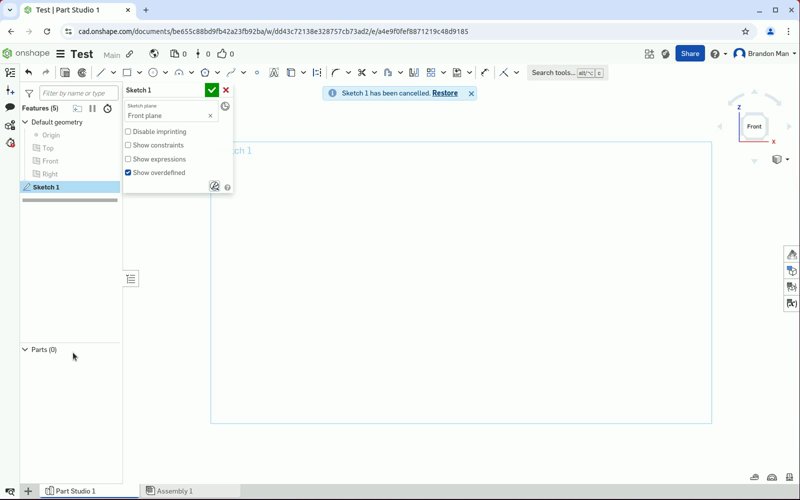
key(y)
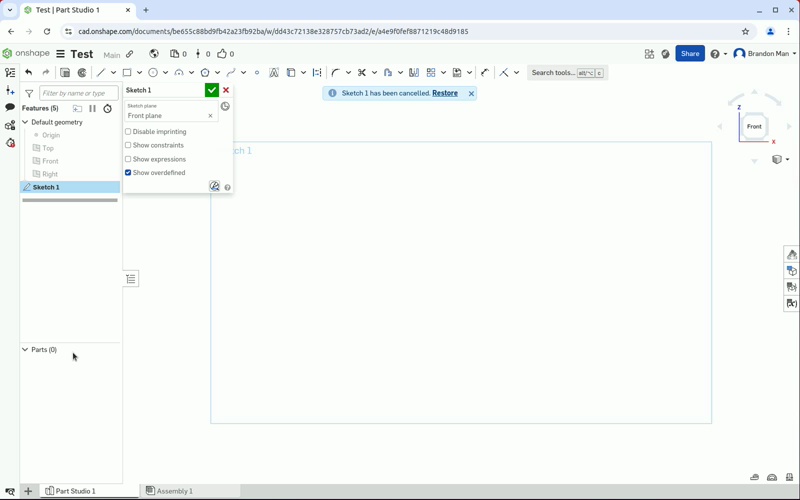
key(c)
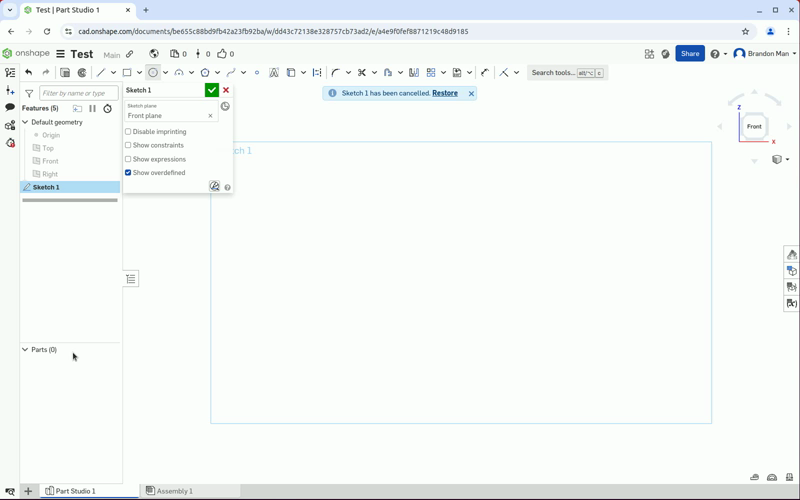
key_down(shift)
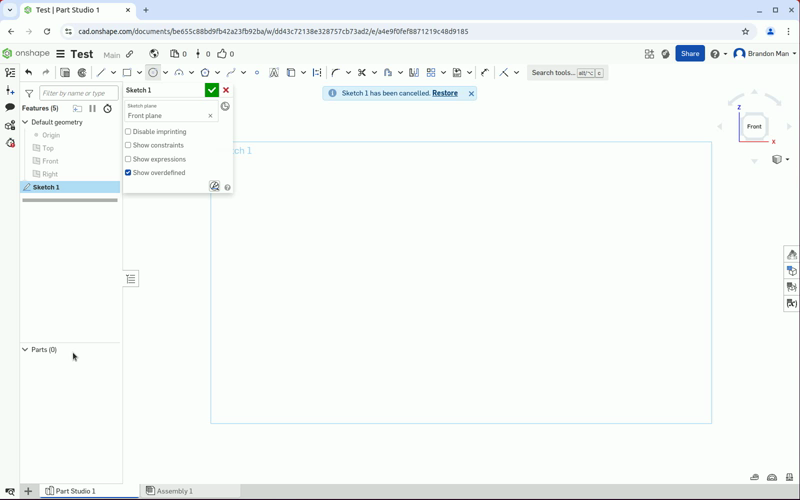
mouse_move(461, 178)
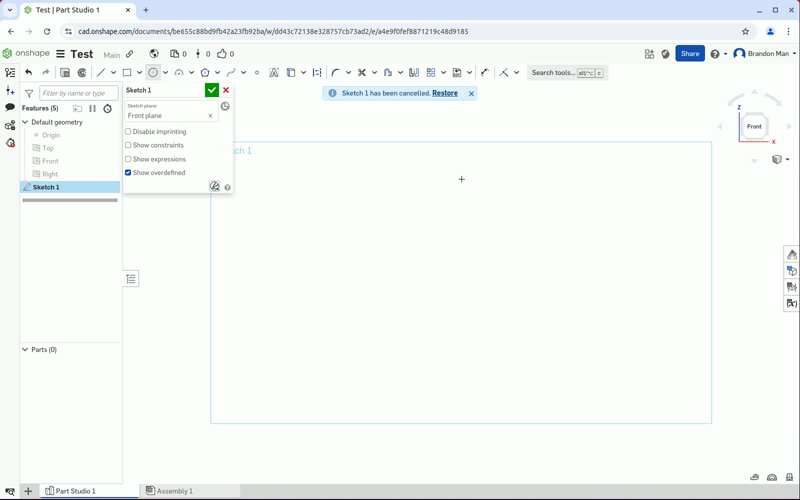
click(461, 178)
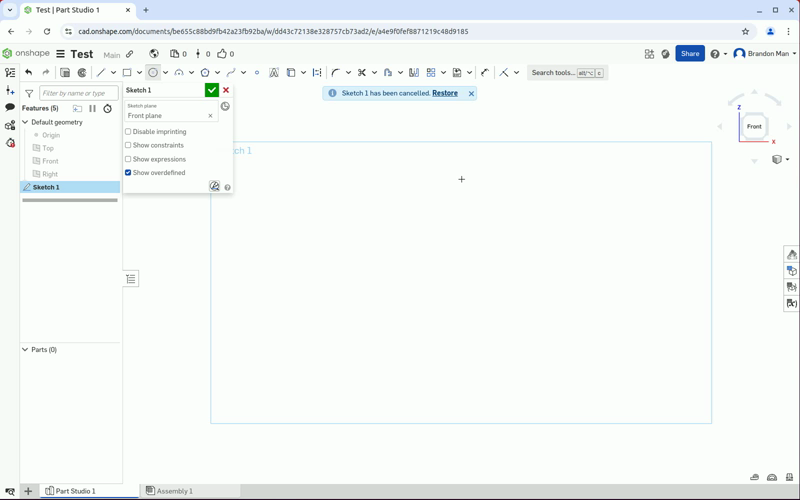
key_up(shift)
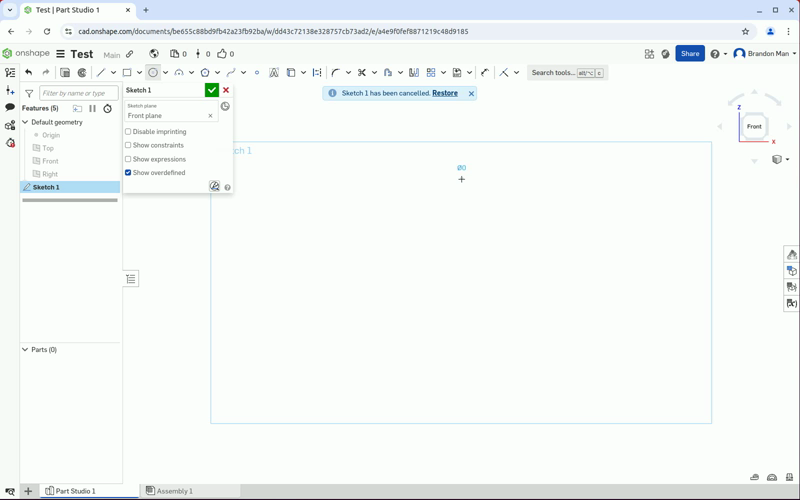
mouse_move(471, 178)
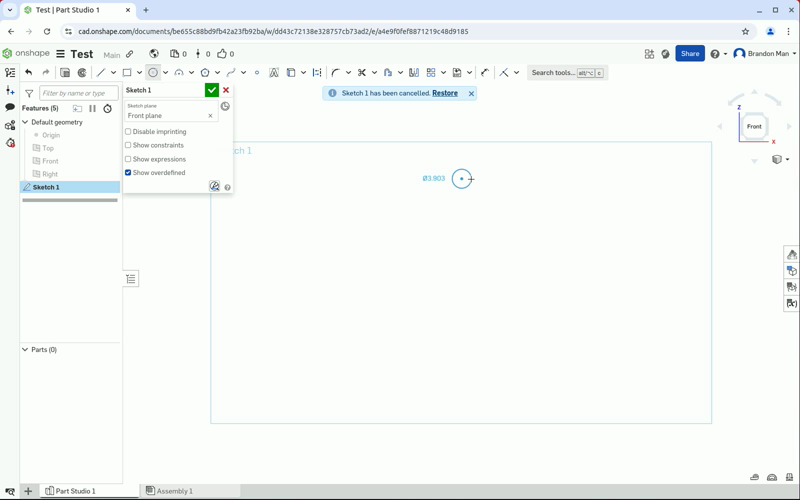
click(471, 178)
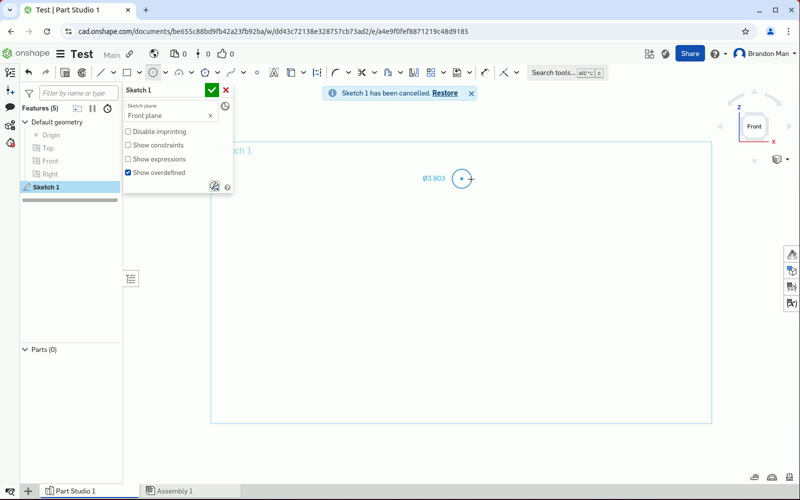
key(esc)
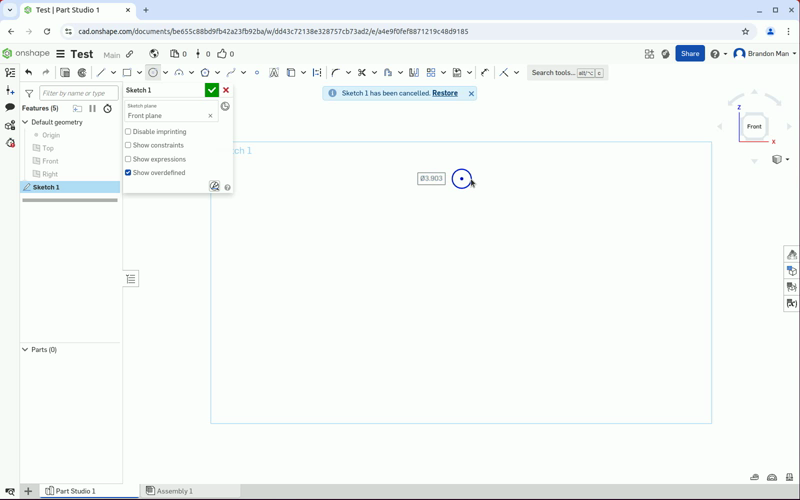
key(c)
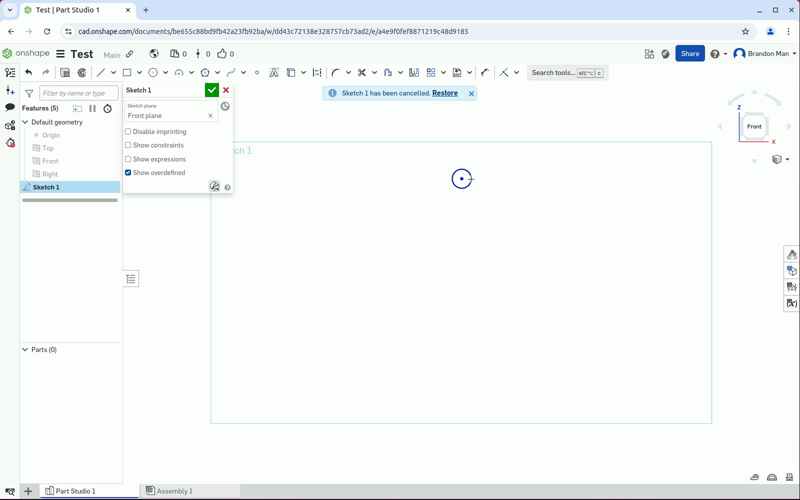
key_down(shift)
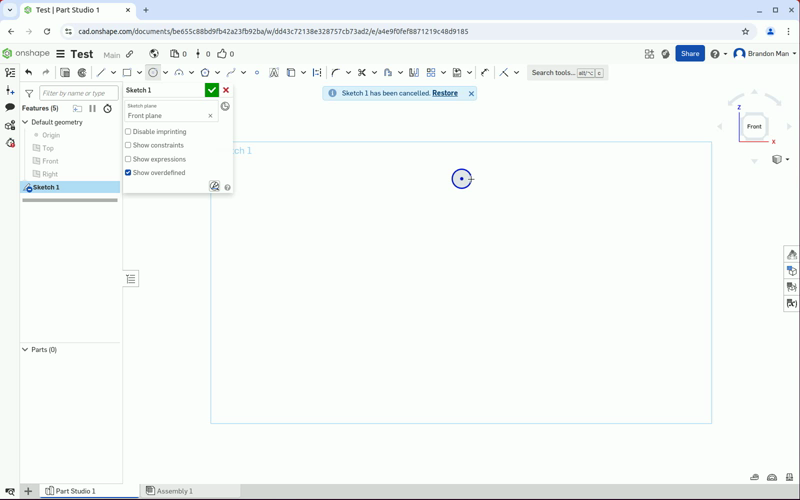
mouse_move(461, 178)
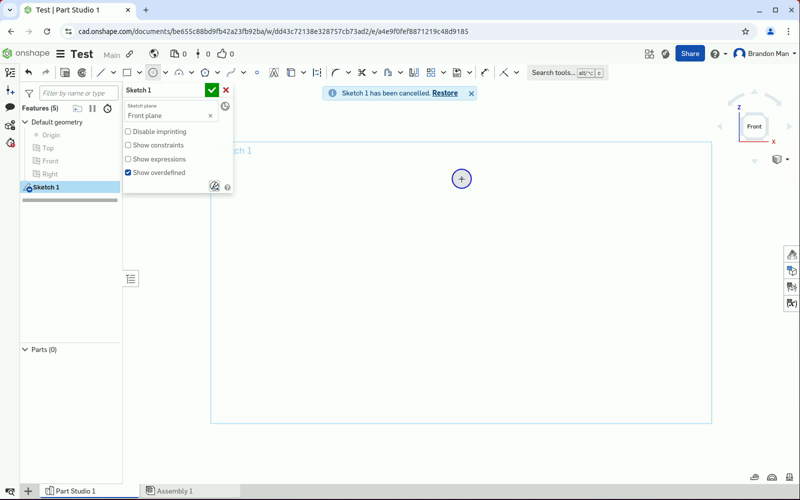
click(461, 178)
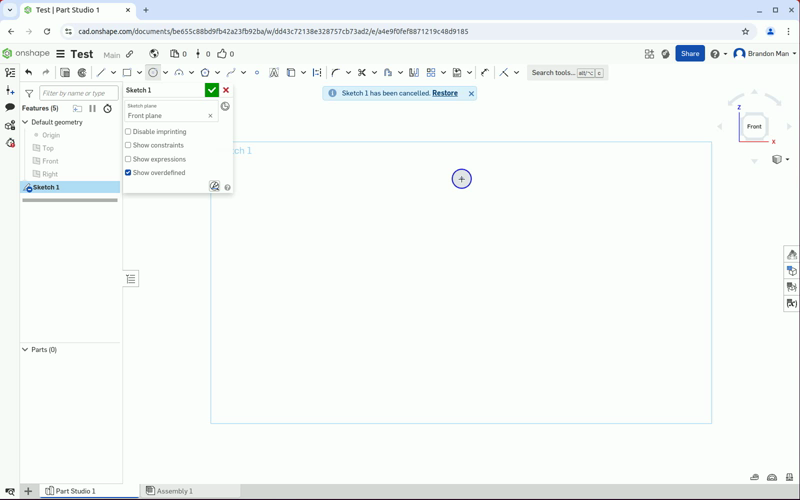
key_up(shift)
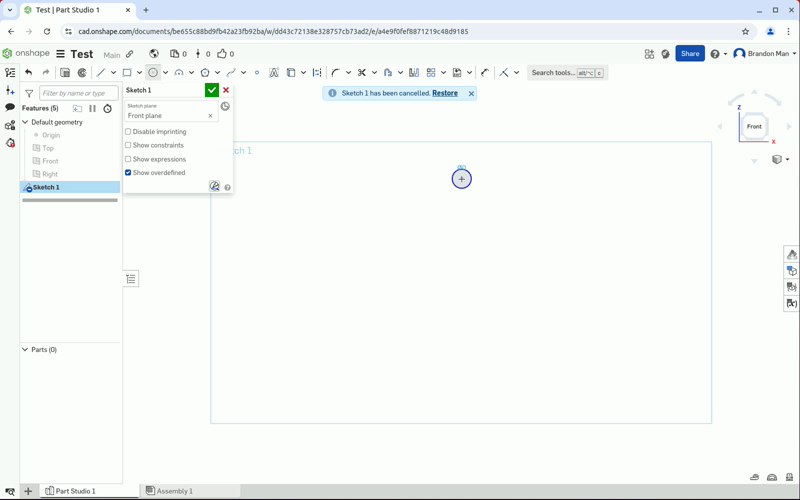
mouse_move(464, 178)
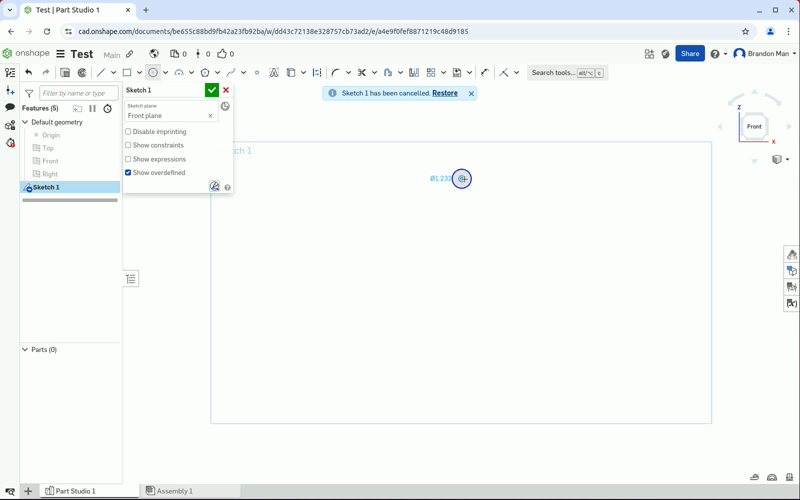
scroll(6)
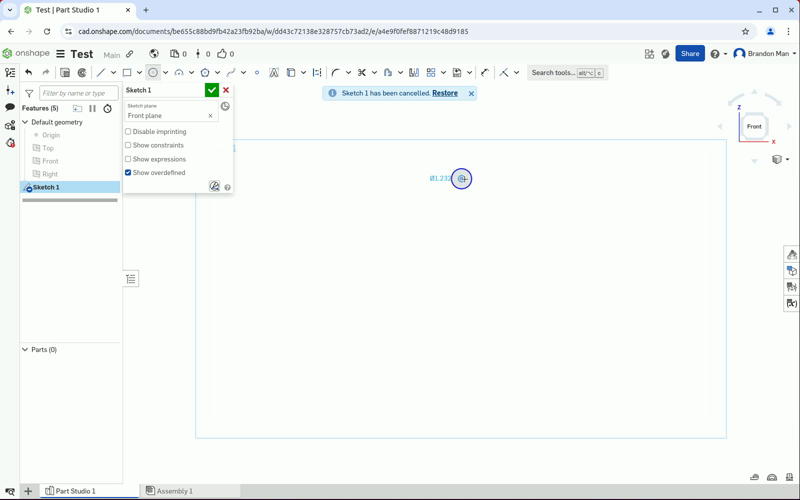
scroll(6)
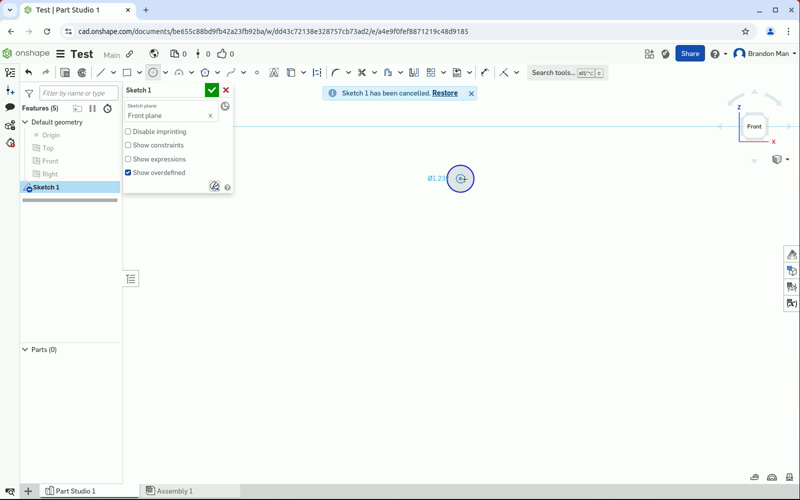
scroll(6)
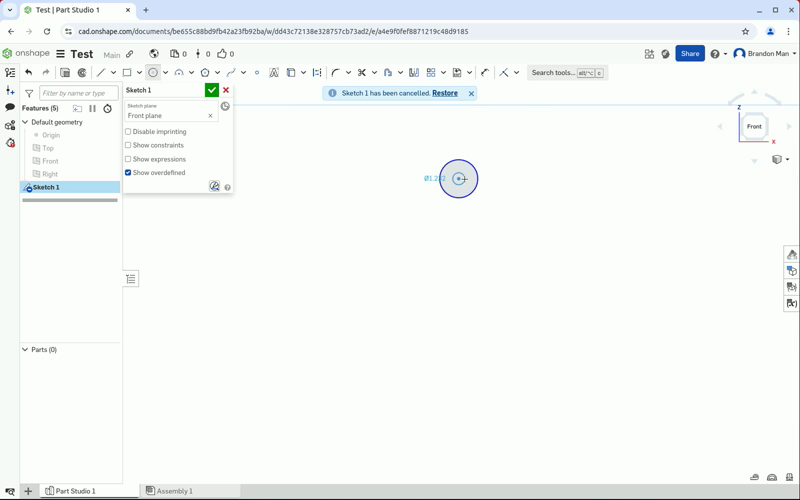
scroll(6)
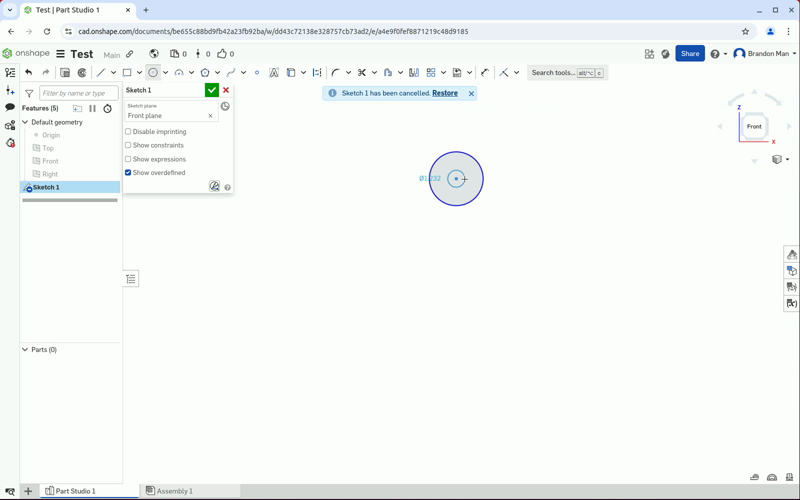
scroll(6)
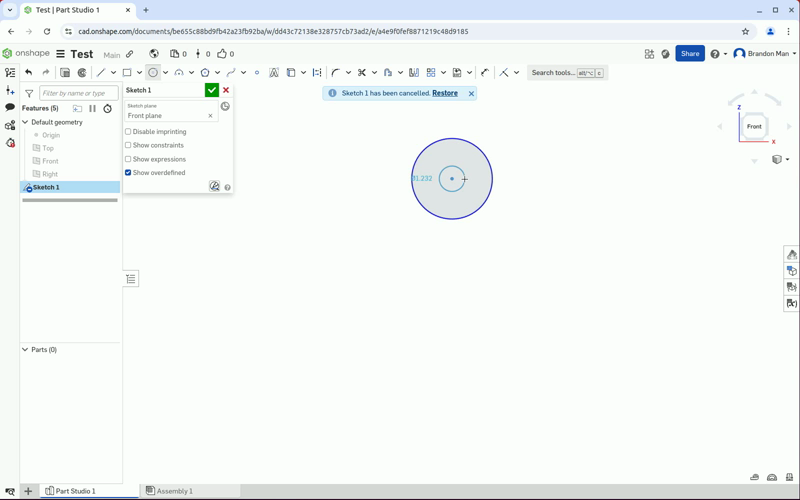
scroll(6)
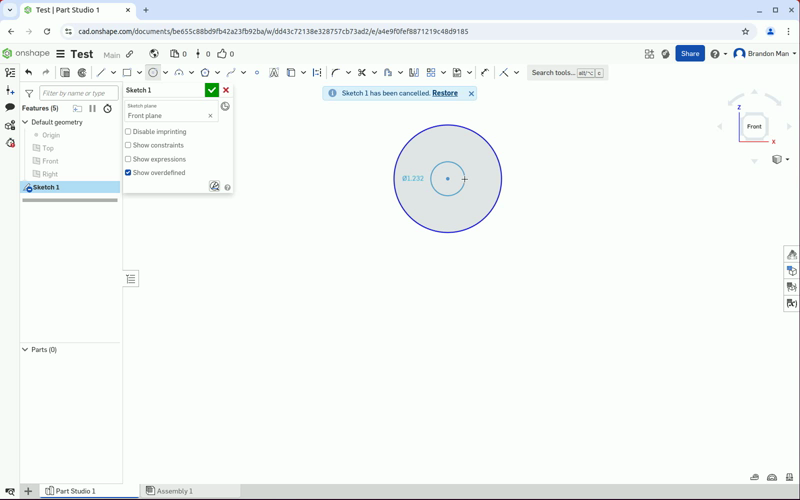
scroll(6)
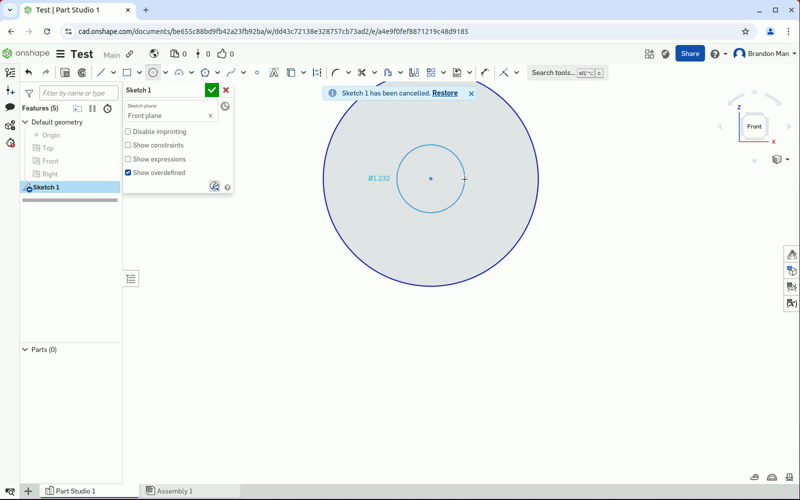
click(464, 178)
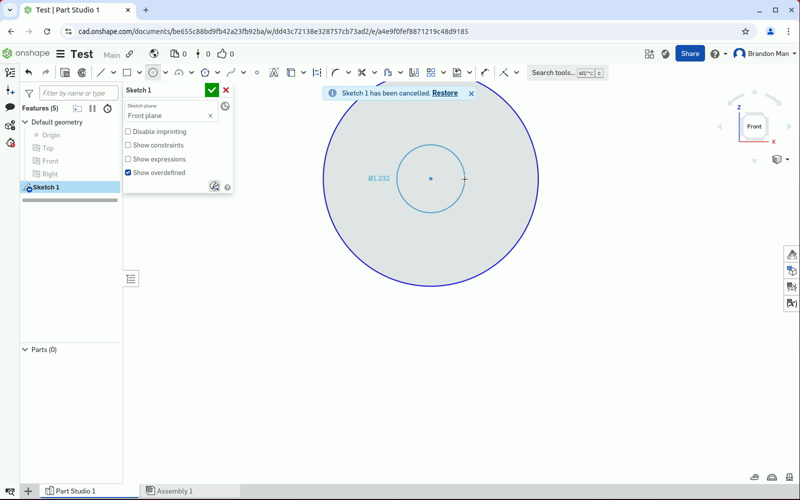
scroll(-6)
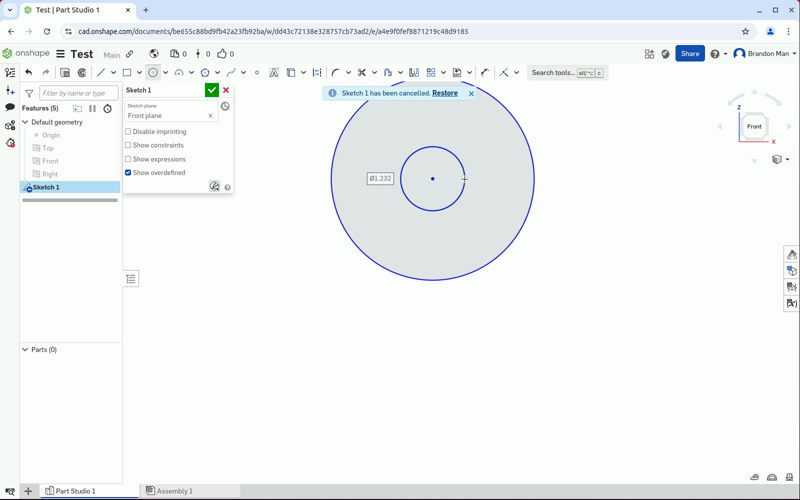
scroll(-6)
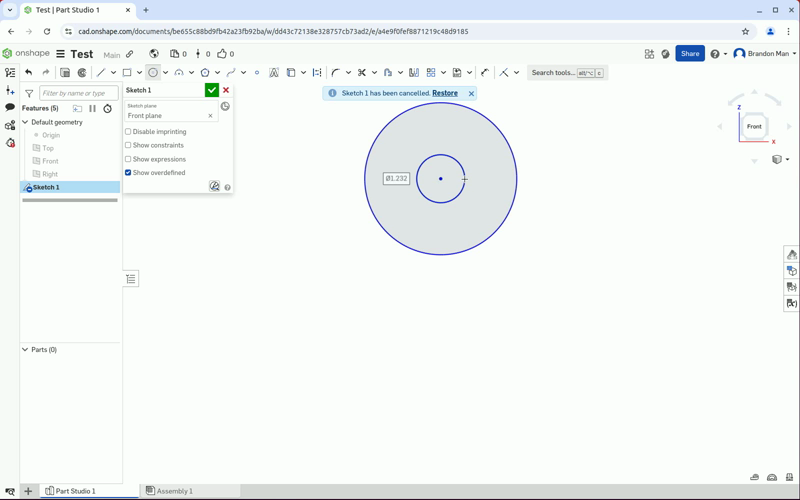
scroll(-6)
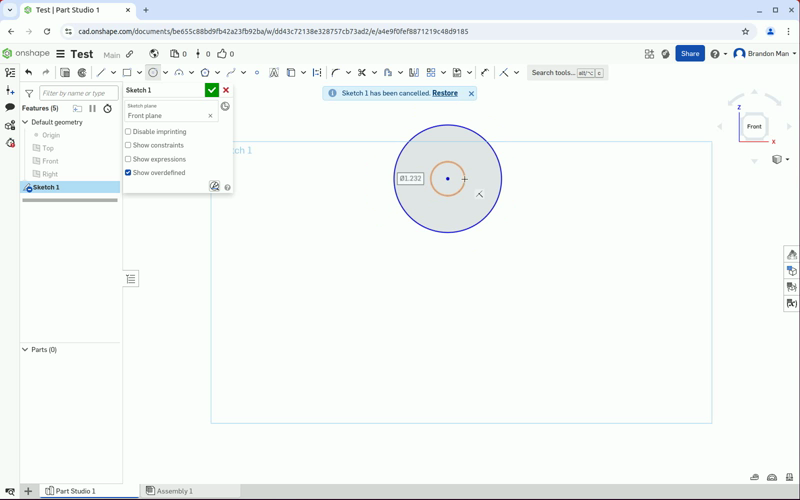
scroll(-6)
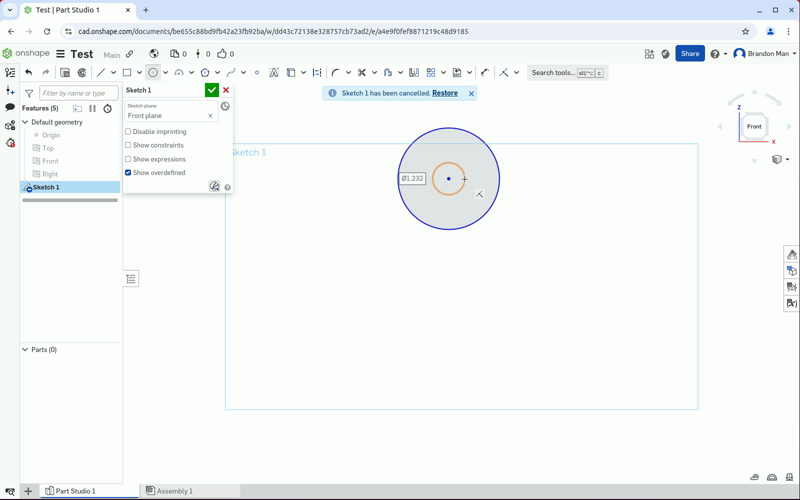
scroll(-6)
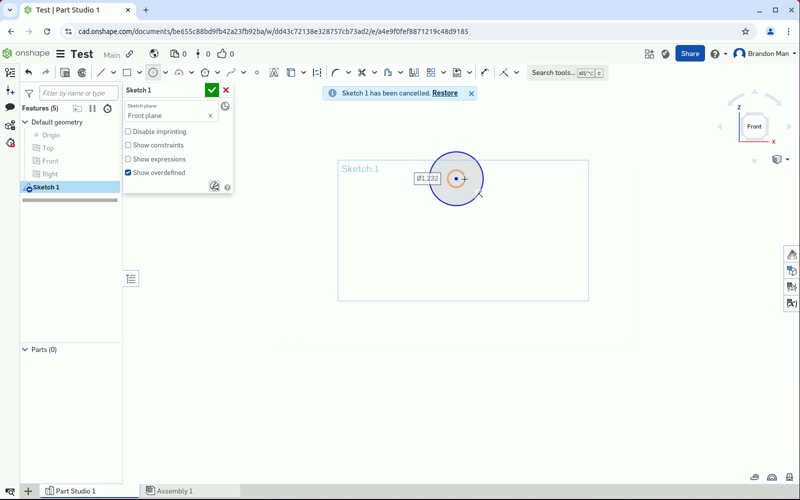
scroll(-6)
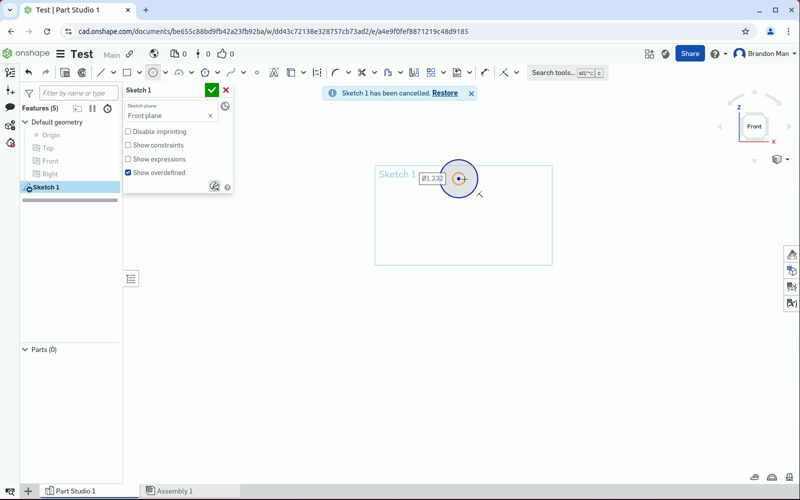
scroll(-6)
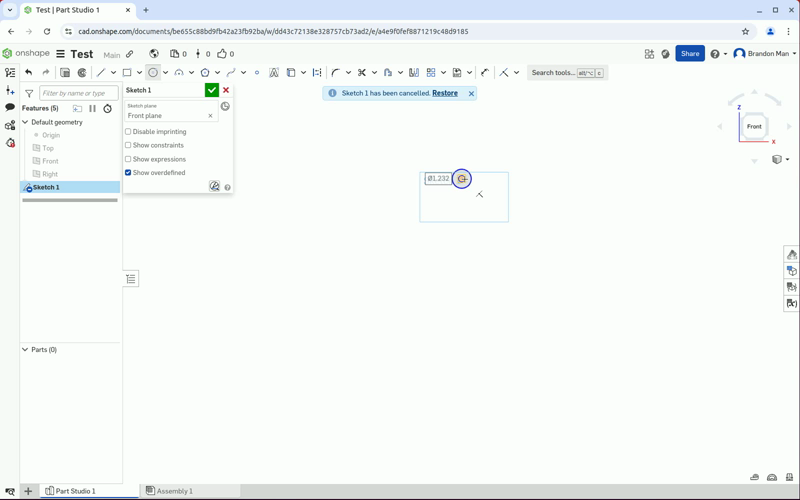
key(esc)
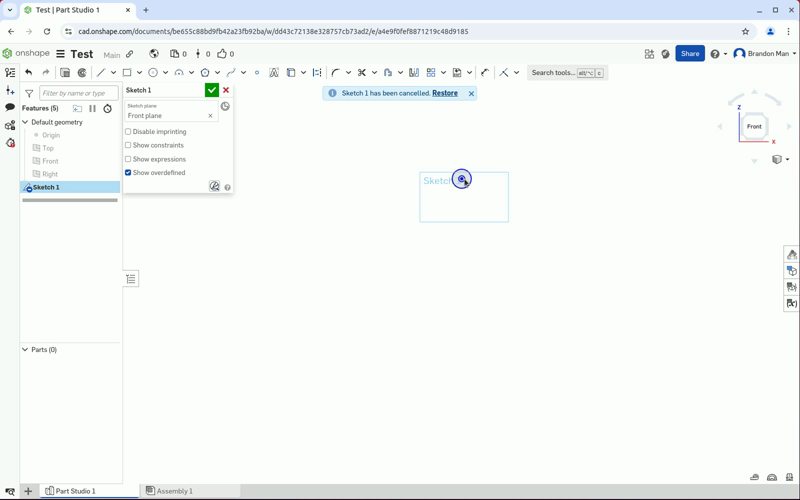
mouse_move(457, 181)
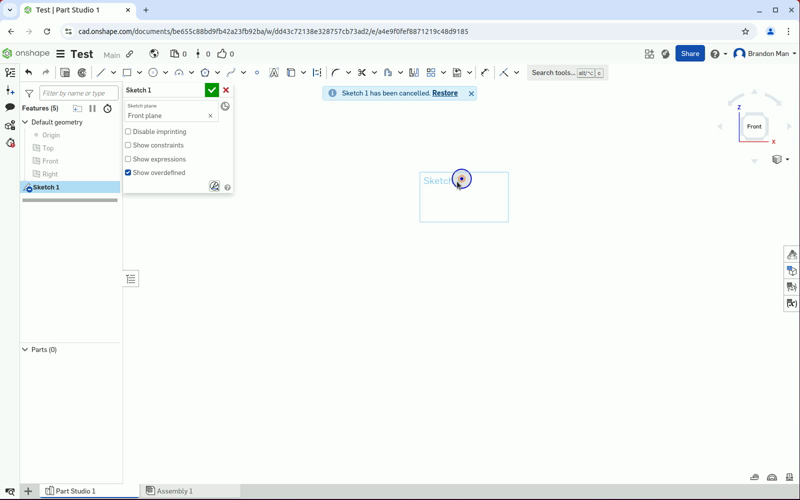
scroll(6)
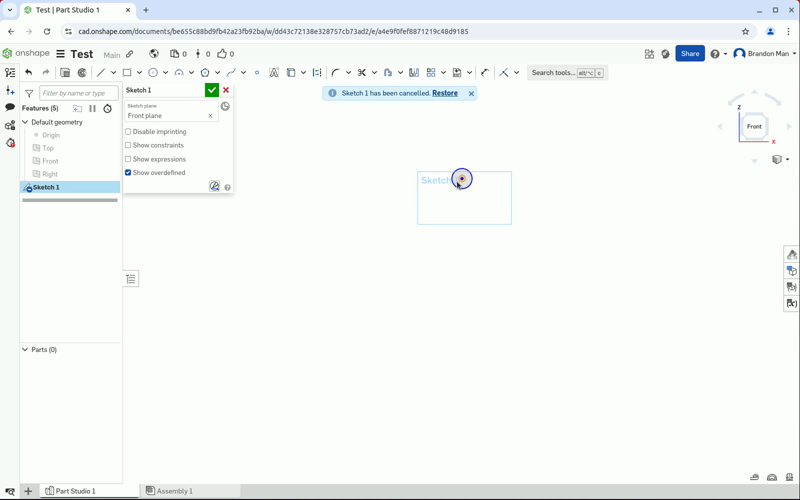
scroll(6)
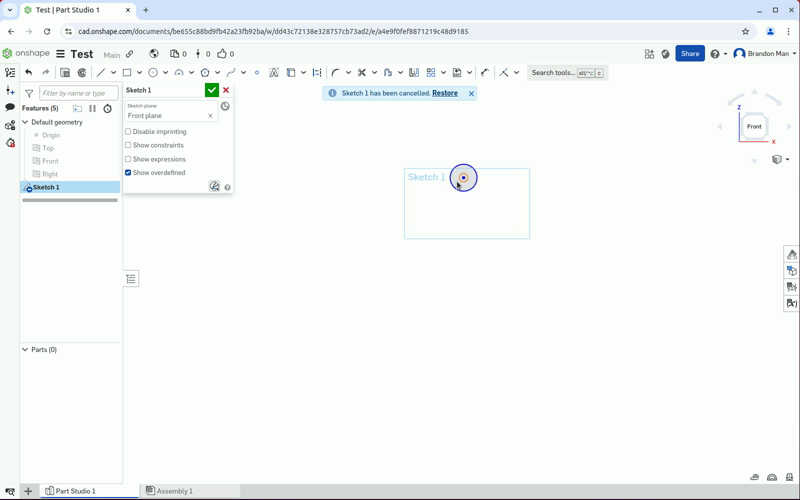
scroll(6)
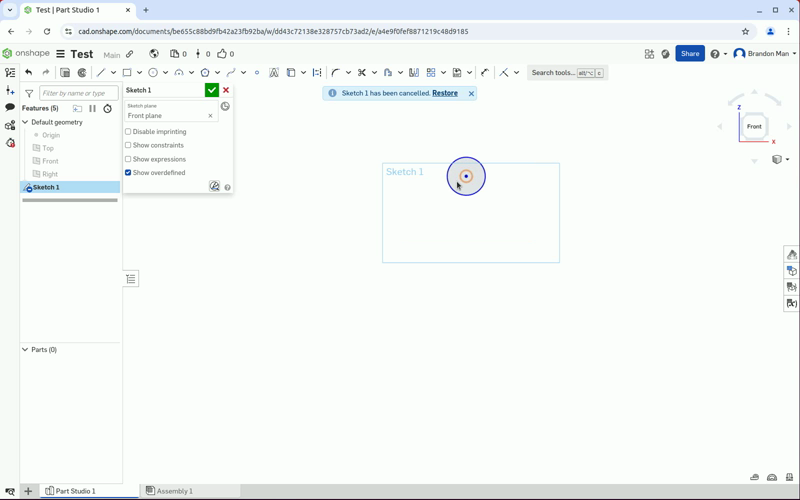
scroll(6)
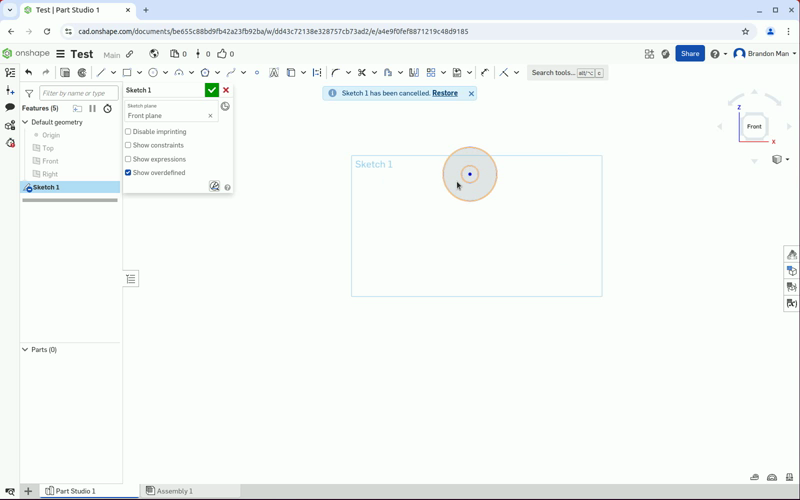
scroll(6)
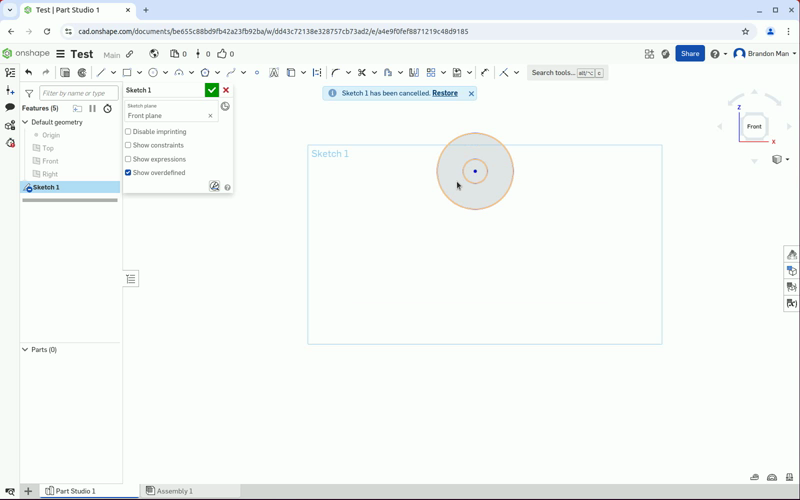
scroll(6)
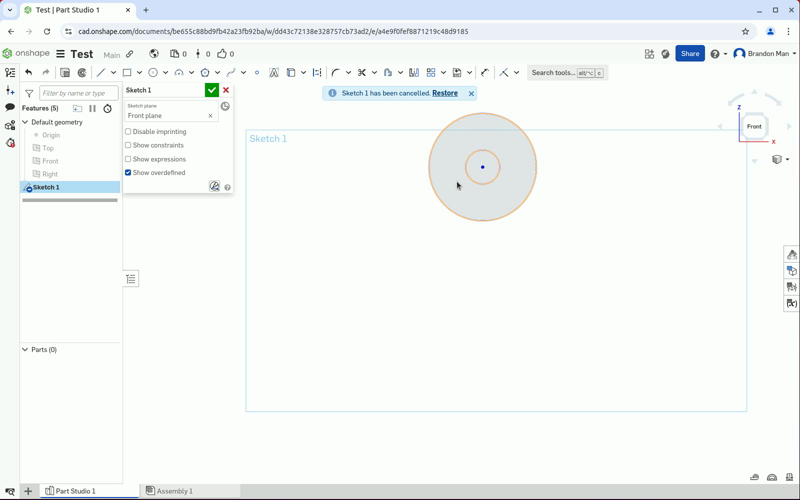
scroll(6)
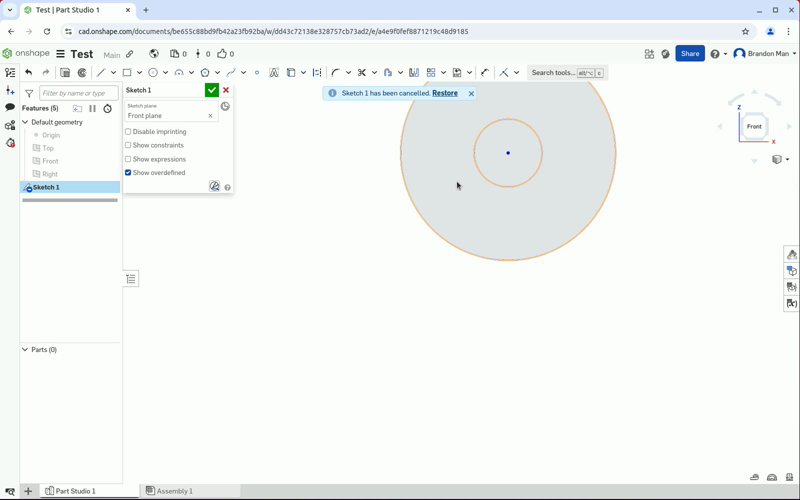
click(457, 181)
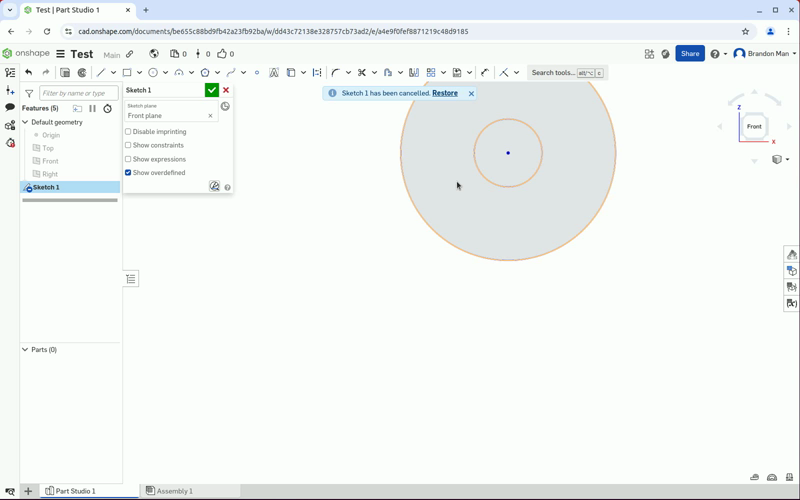
scroll(-6)
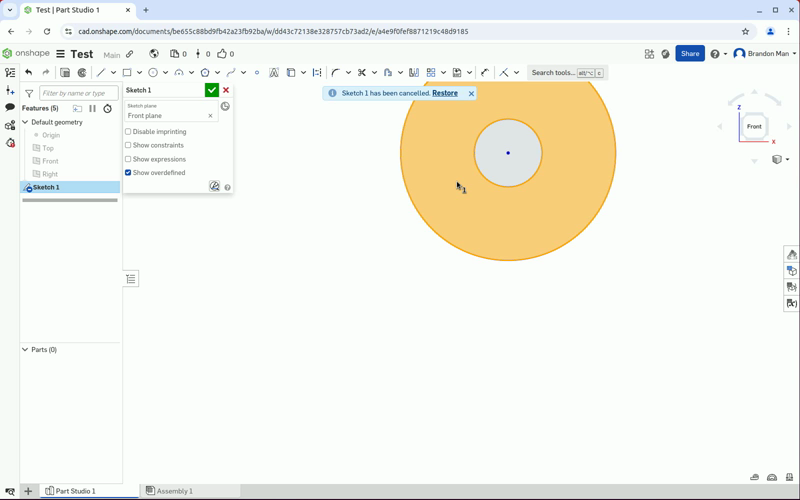
scroll(-6)
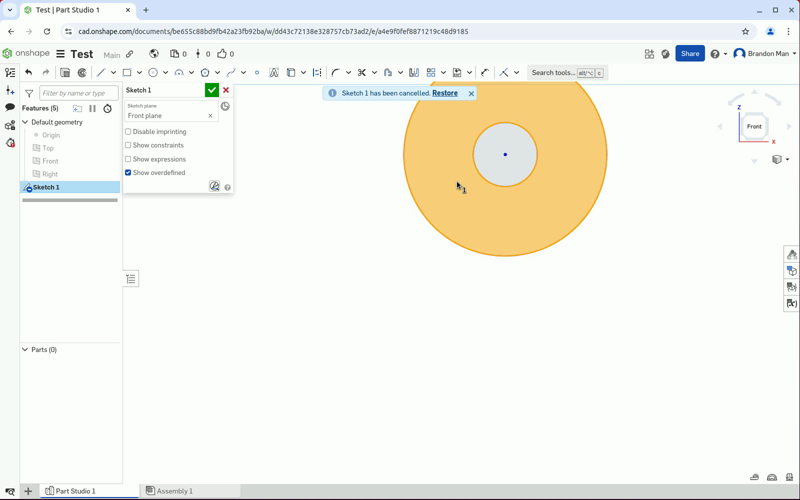
scroll(-6)
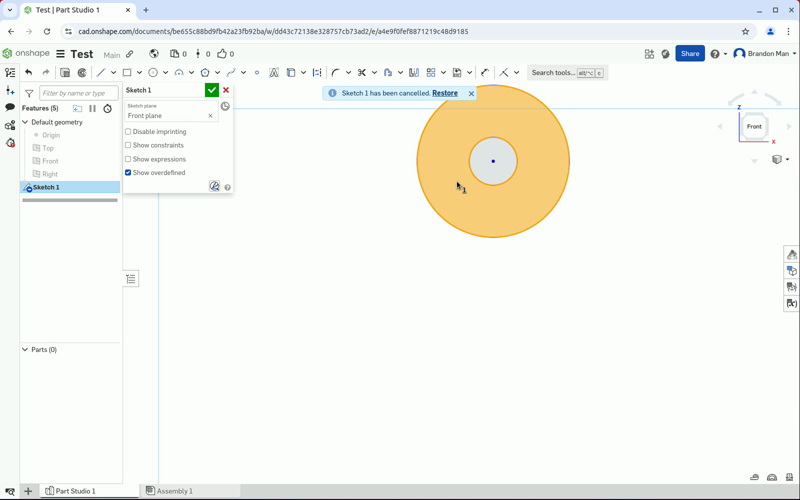
scroll(-6)
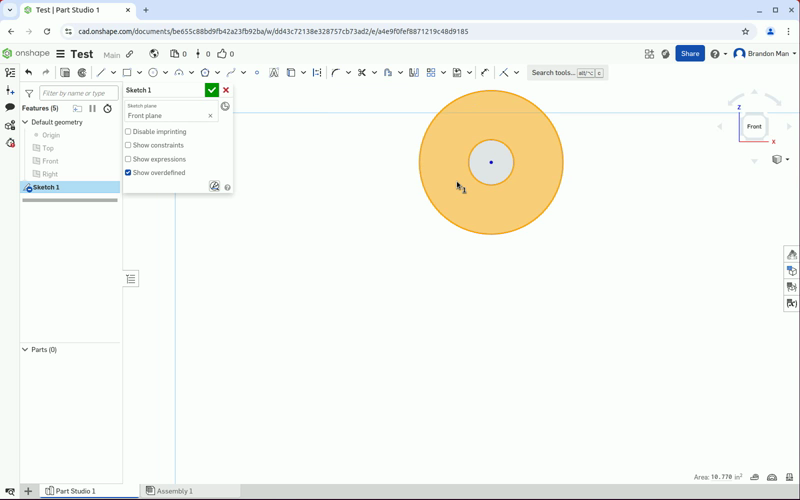
scroll(-6)
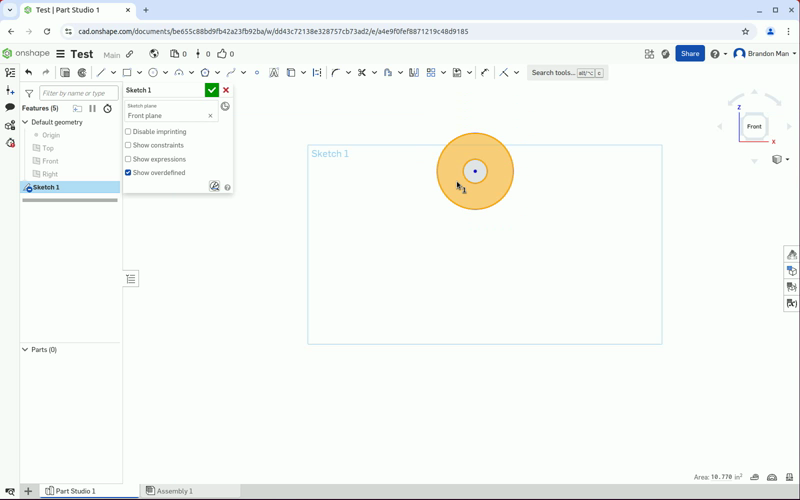
scroll(-6)
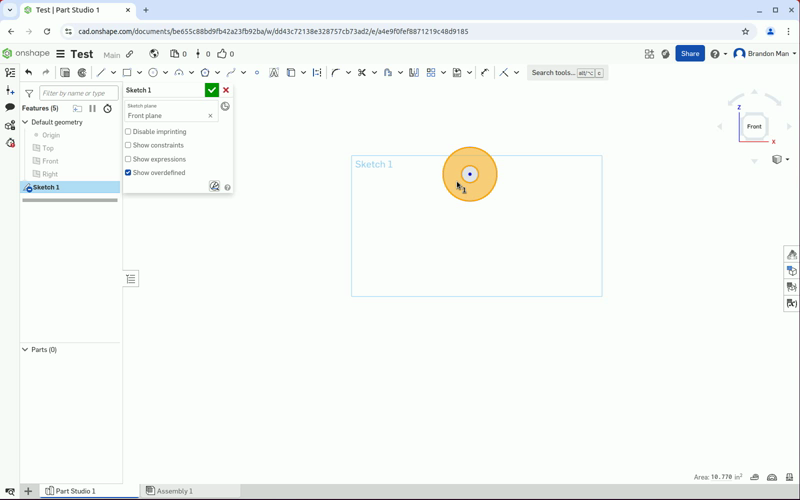
scroll(-6)
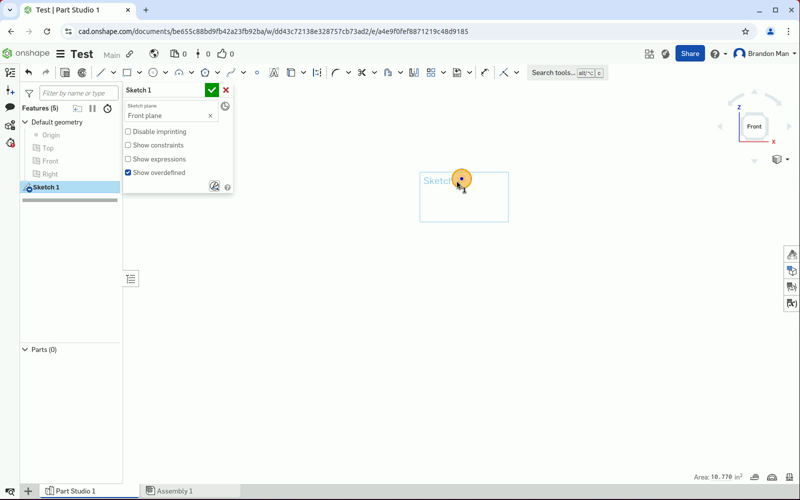
mouse_move(73, 352)
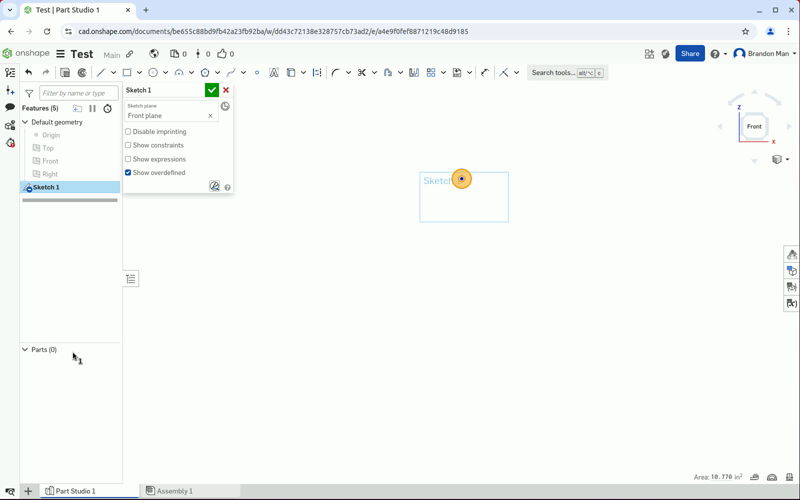
key(shift+y)
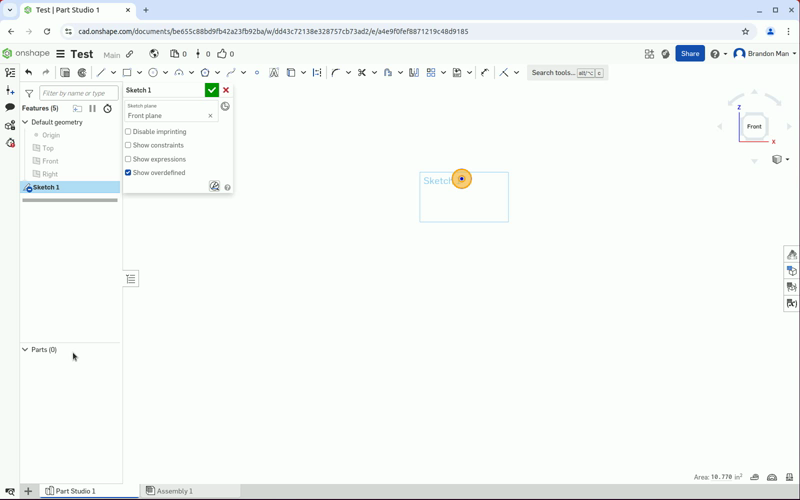
key(shift+e)
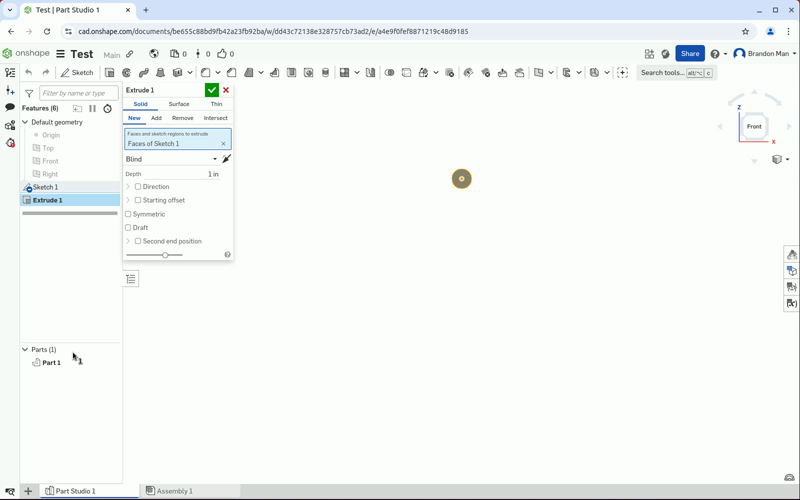
mouse_move(143, 106)
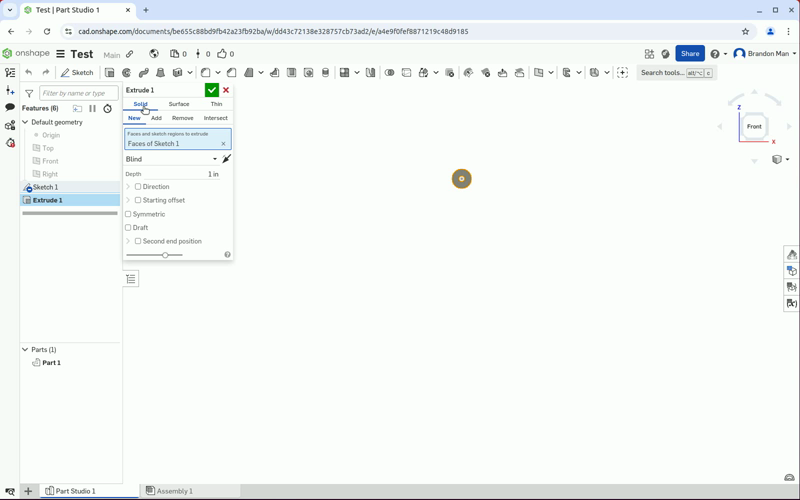
click(143, 106)
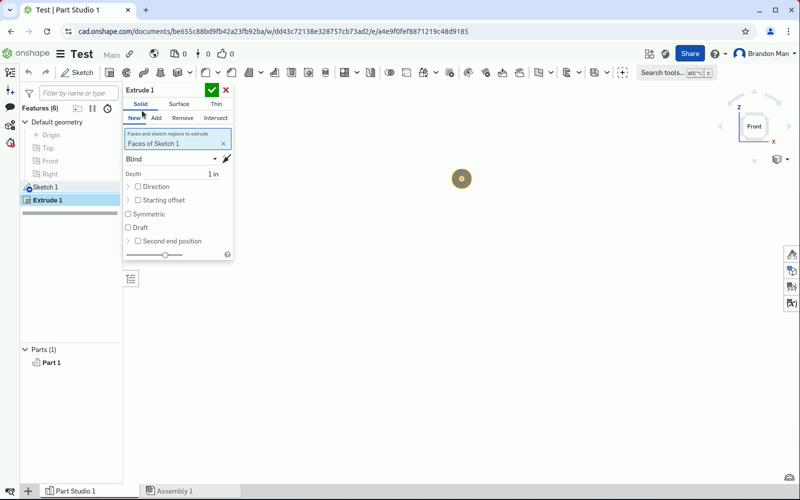
mouse_move(137, 120)
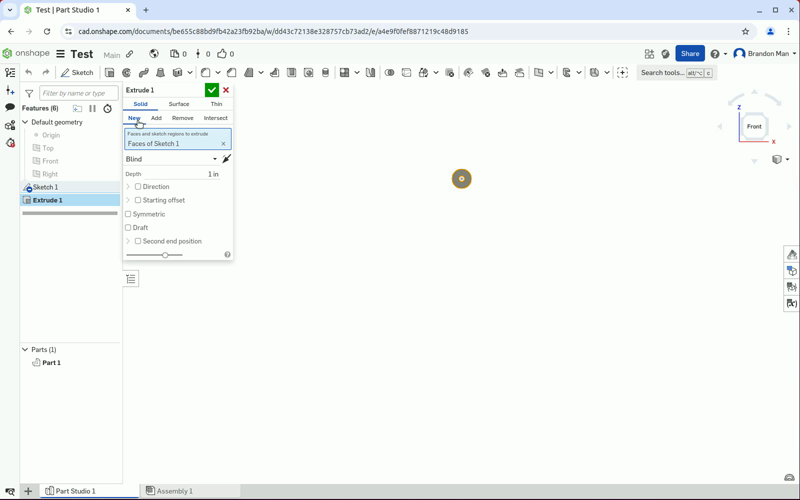
click(137, 120)
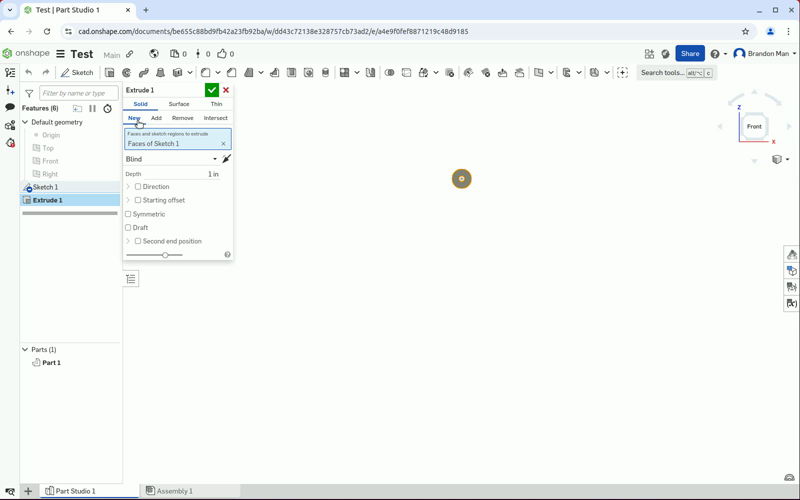
key(tab, 4)
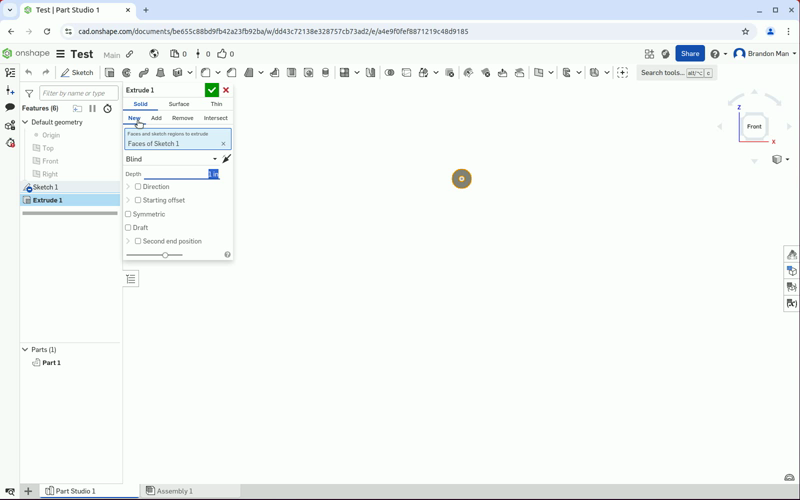
text(0.481)
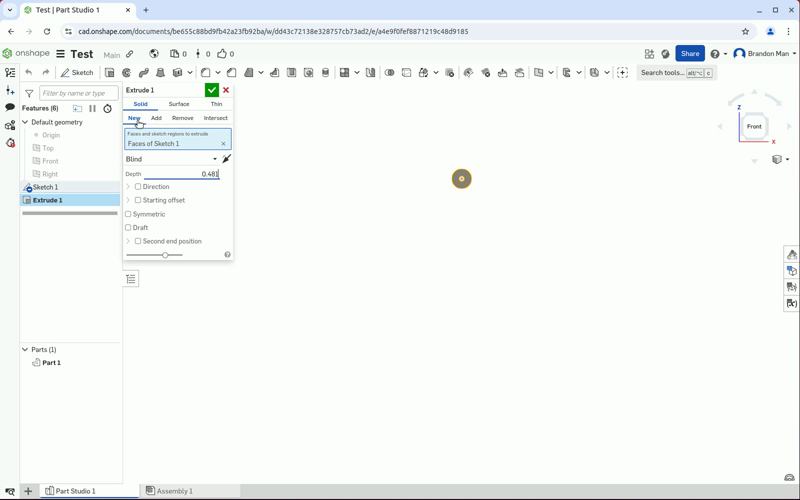
key(enter)
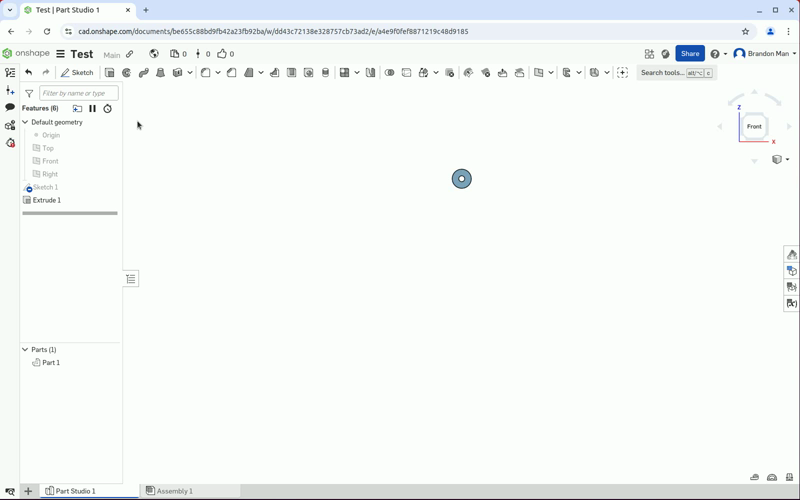
key(shift+h)
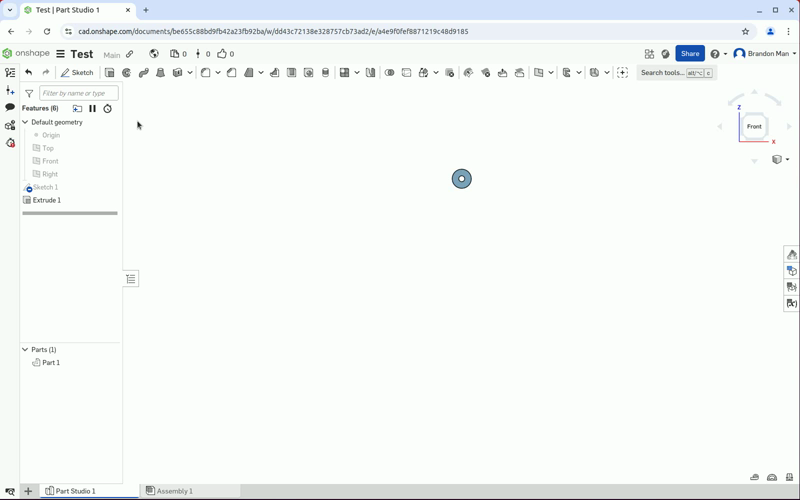
key(shift+h)
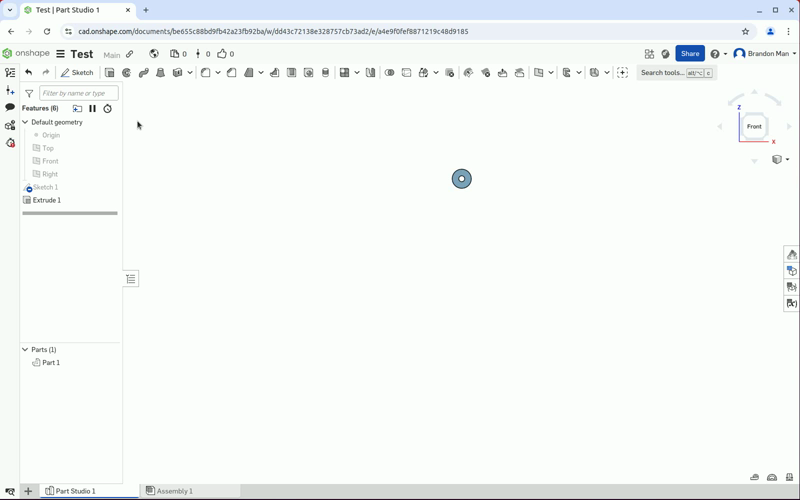
mouse_move(73, 189)
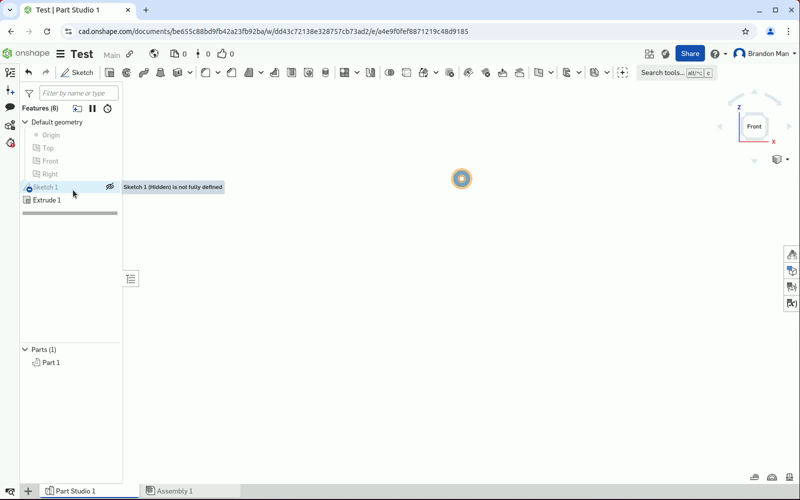
click(73, 189)
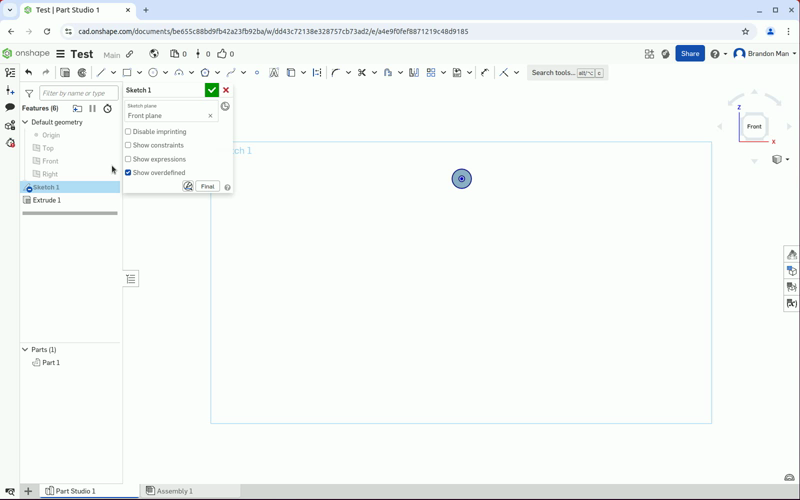
mouse_move(229, 92)
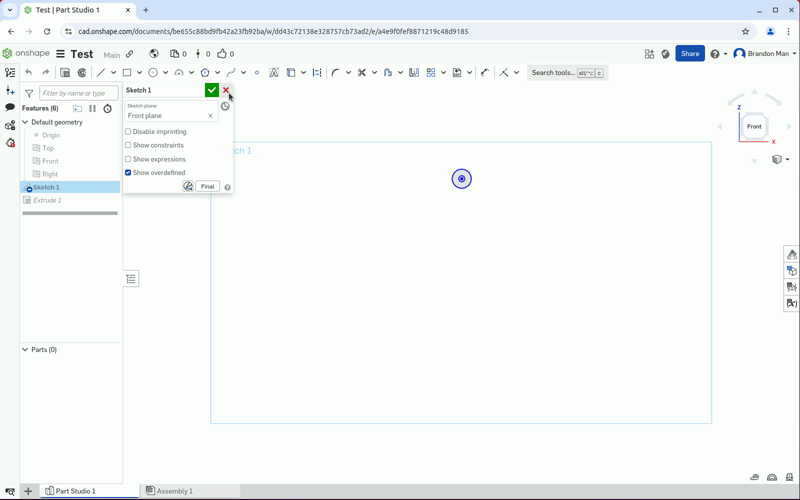
click(229, 92)
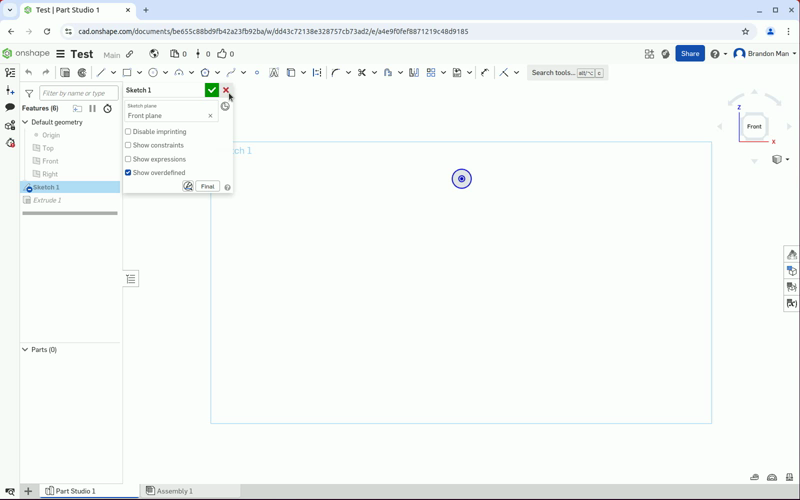
key(shift+s)
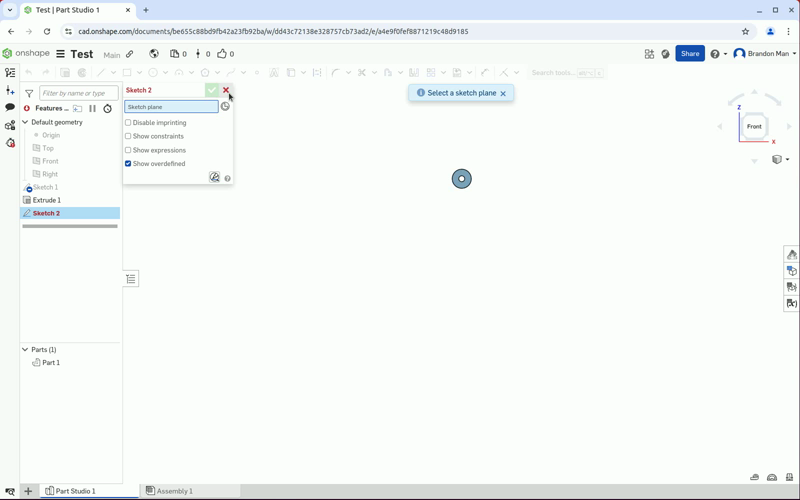
mouse_move(73, 163)
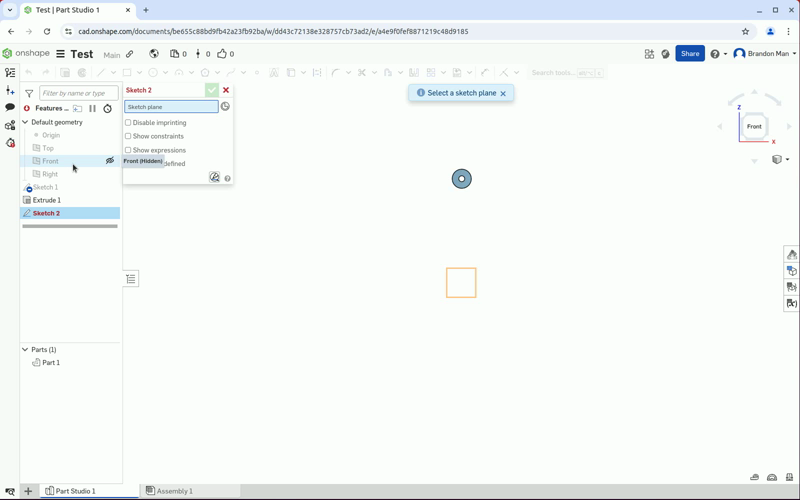
click(73, 163)
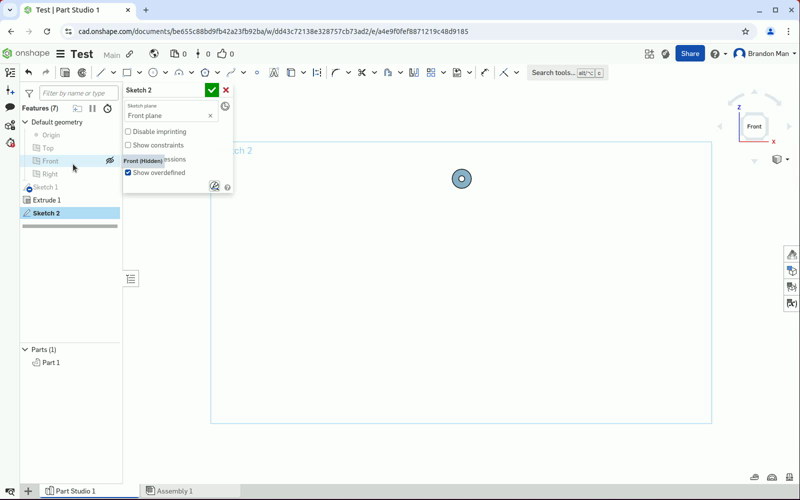
mouse_move(73, 352)
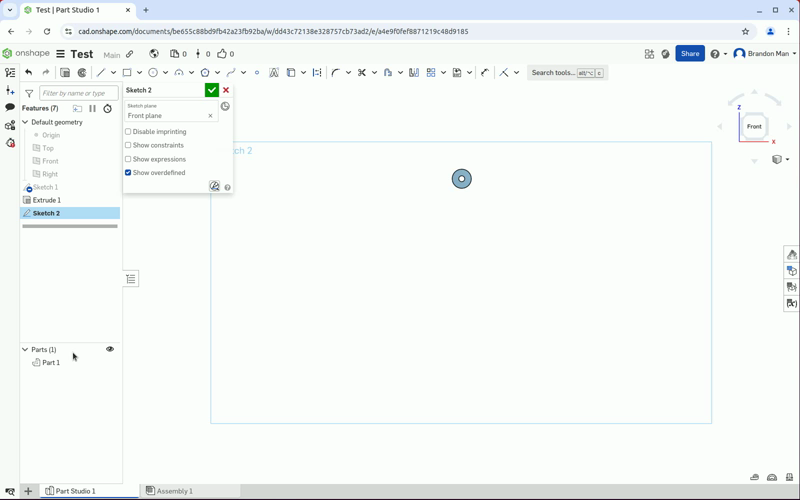
key(y)
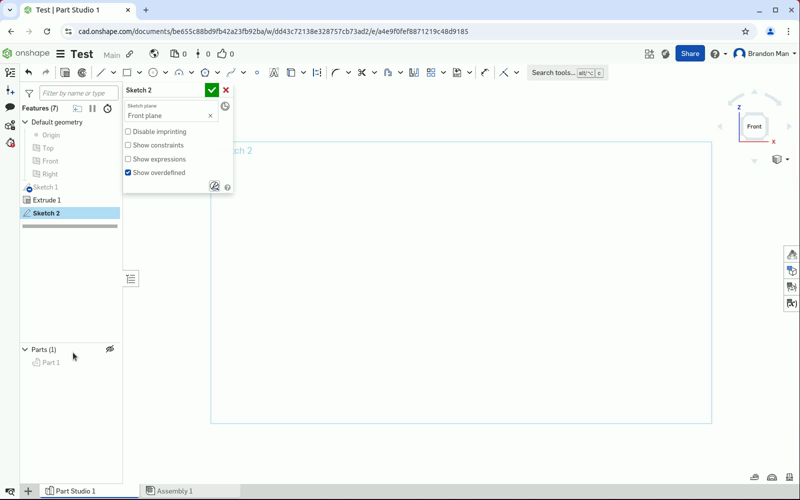
key(a)
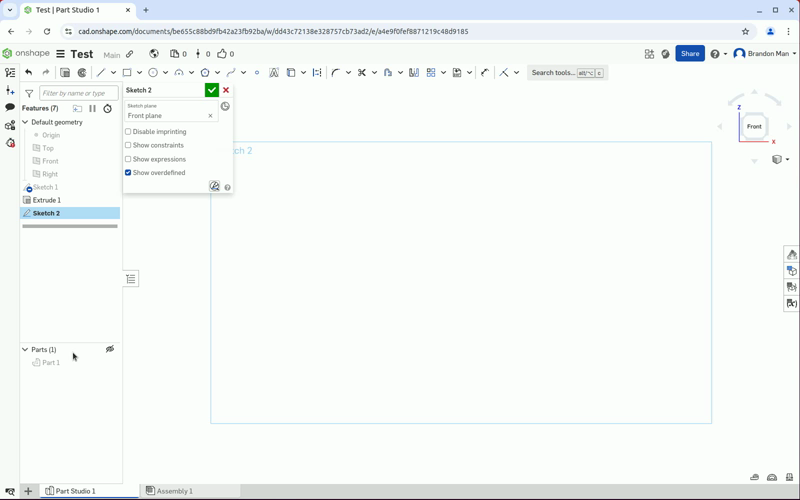
key_down(shift)
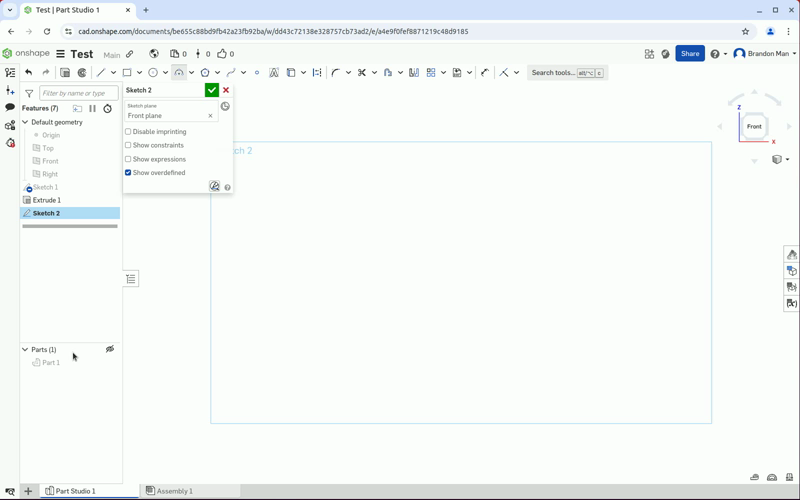
mouse_move(446, 223)
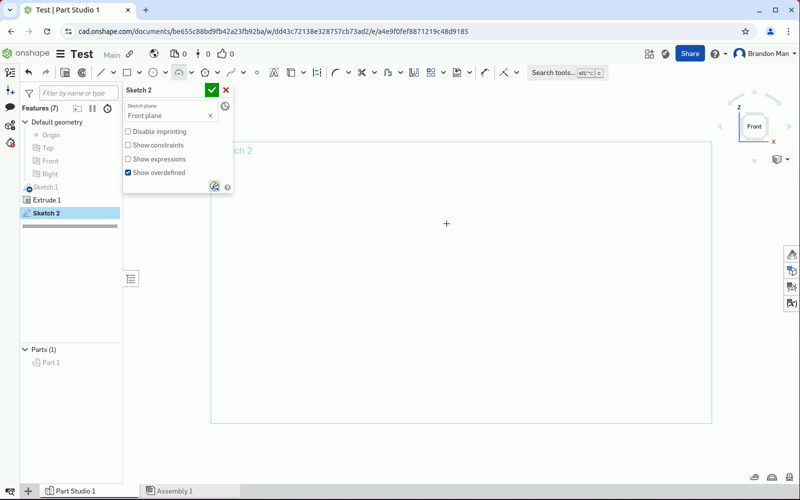
click(446, 223)
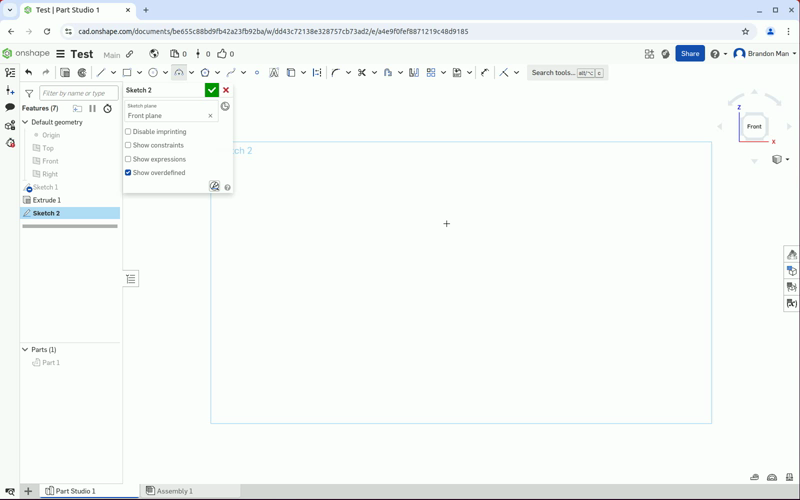
key_up(shift)
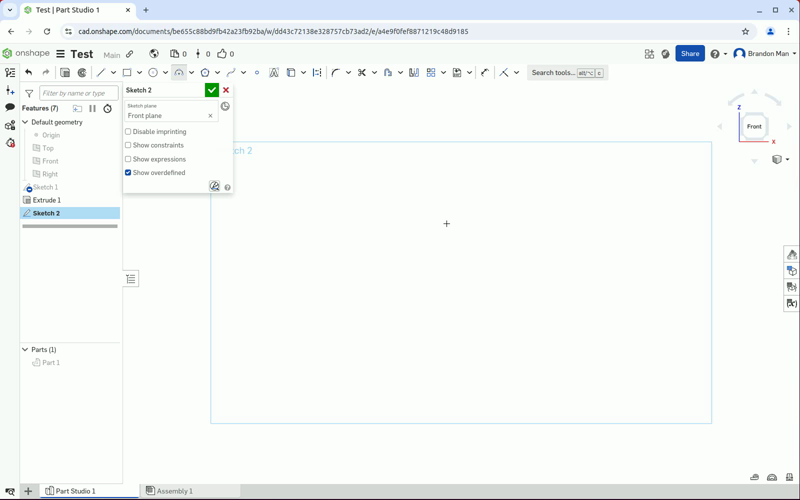
key_down(shift)
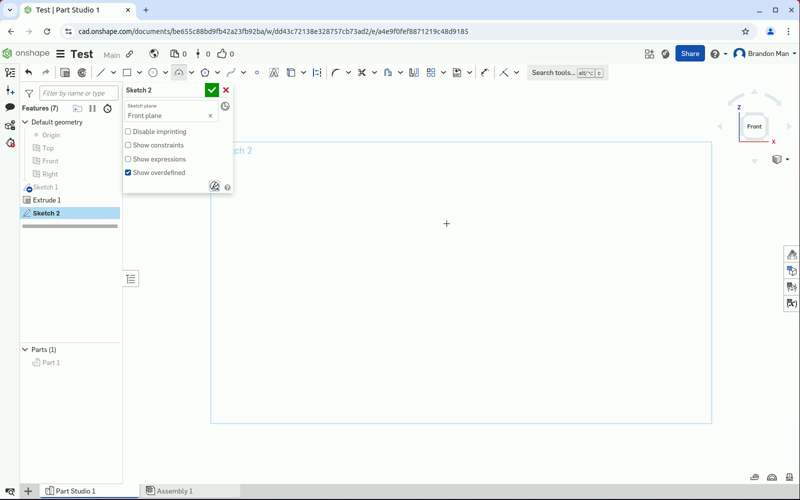
mouse_move(476, 223)
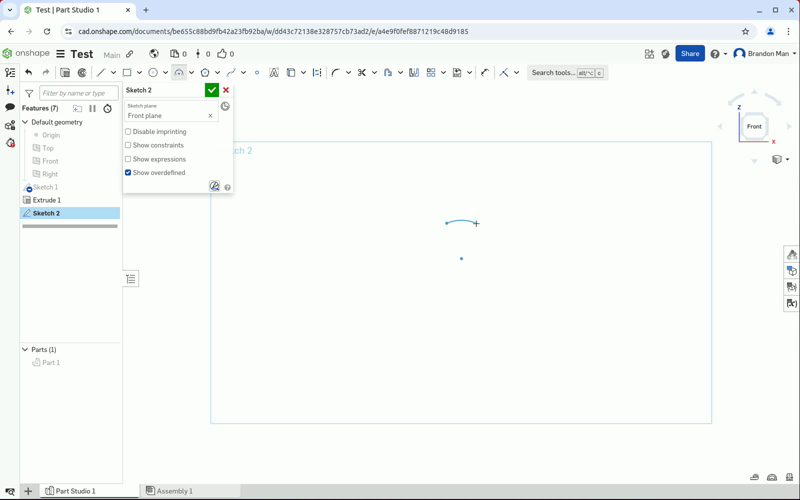
click(476, 223)
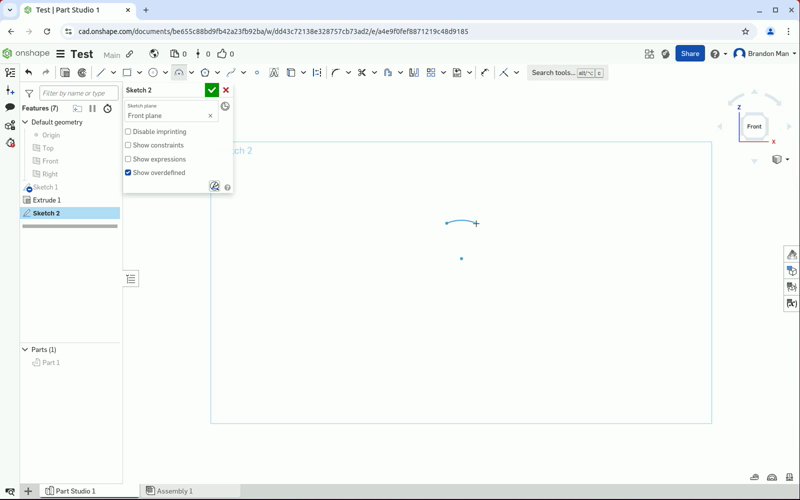
mouse_move(461, 210)
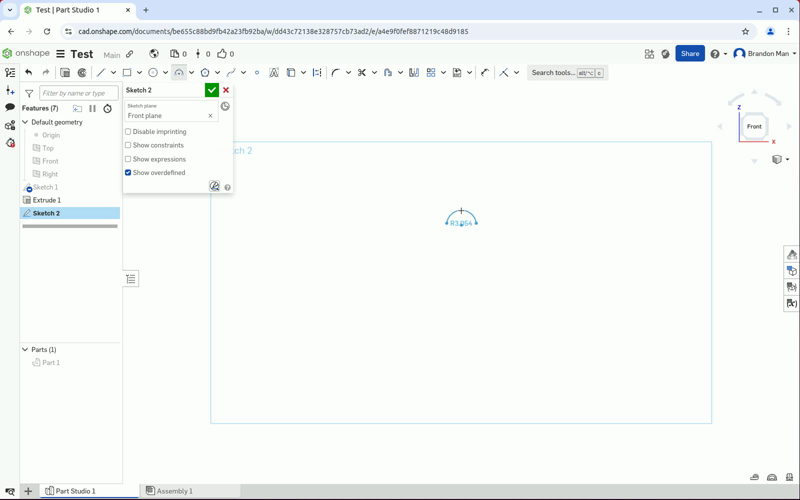
click(461, 210)
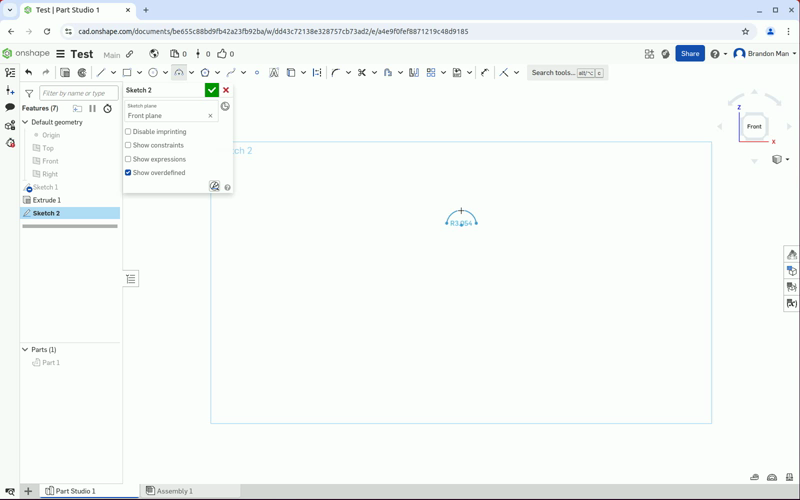
key_up(shift)
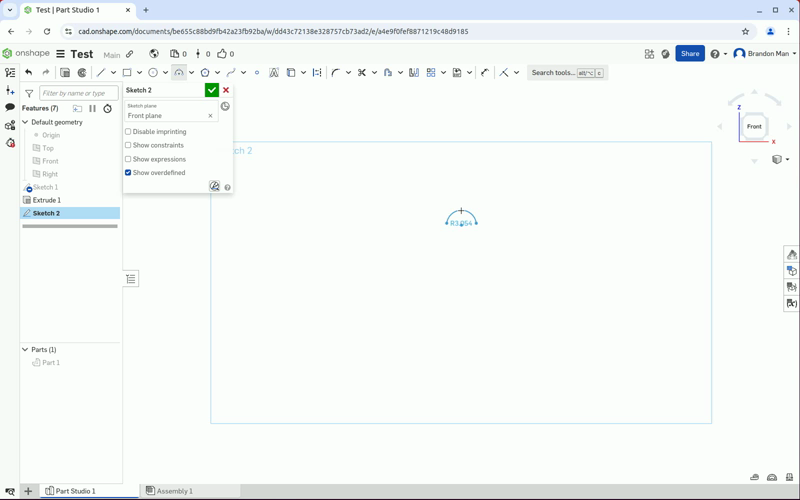
key(esc)
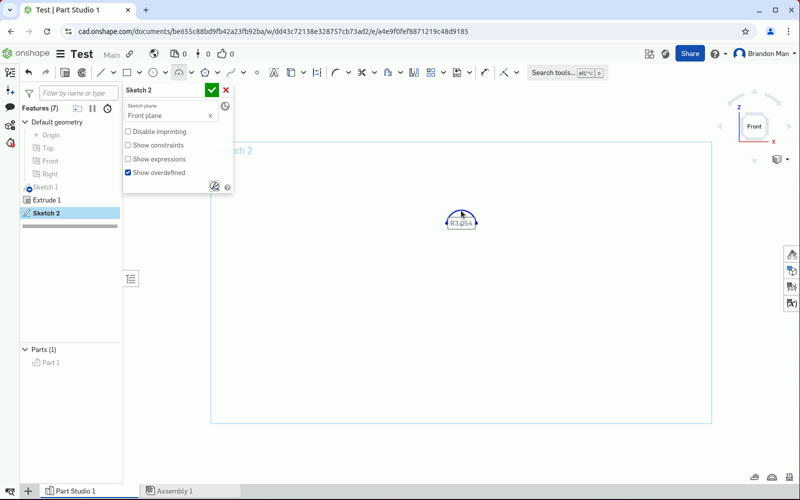
key(l)
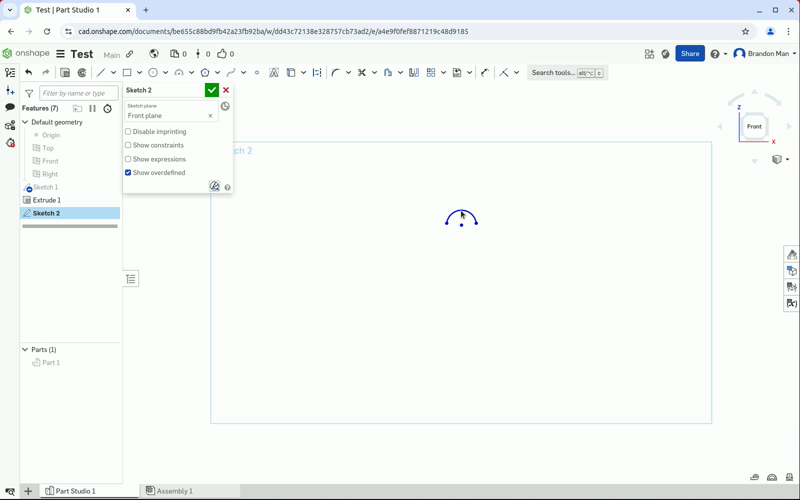
mouse_move(476, 223)
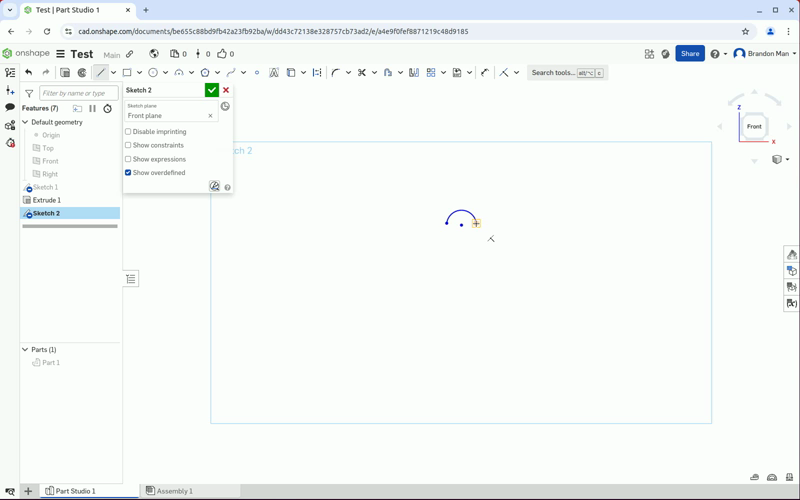
click(476, 223)
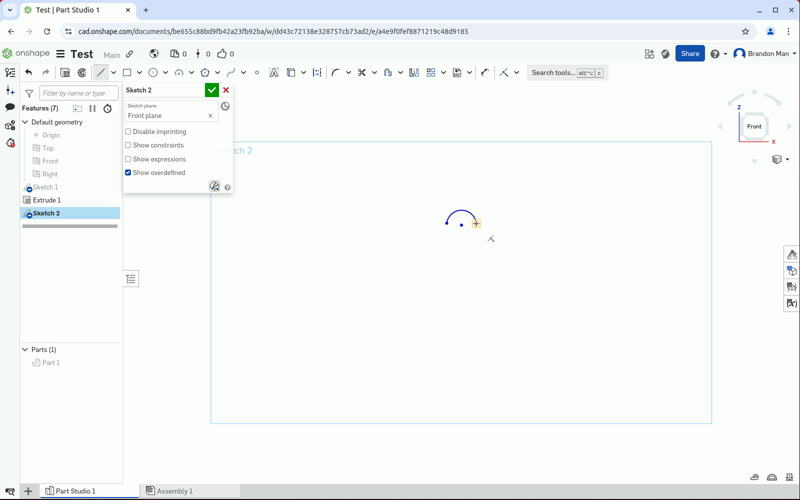
key_down(shift)
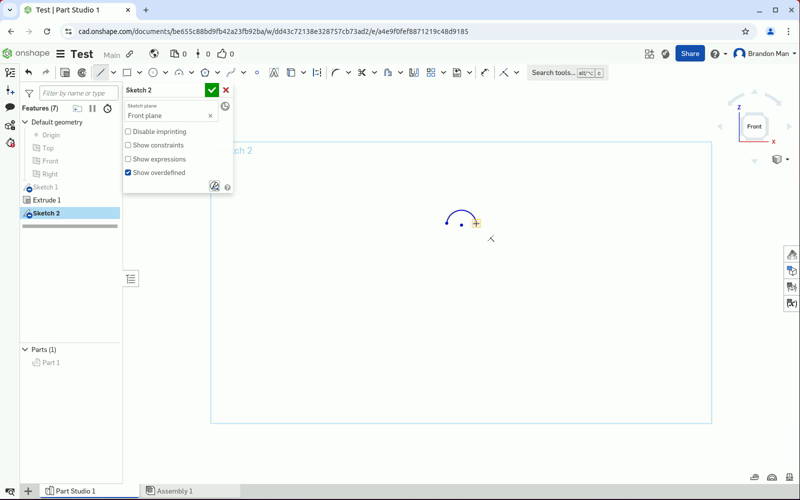
mouse_move(506, 223)
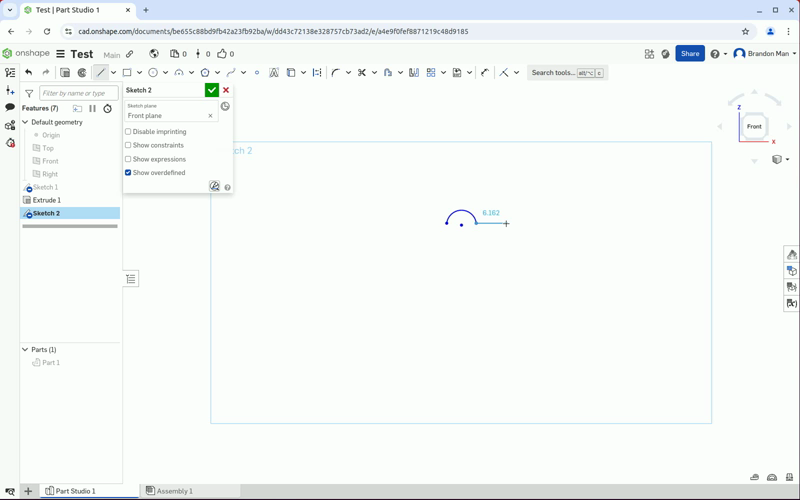
mouse_move(470, 176)
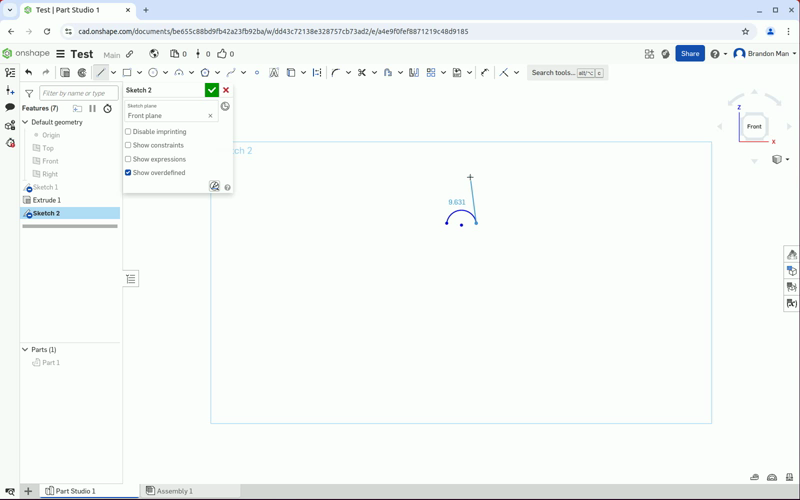
click(470, 176)
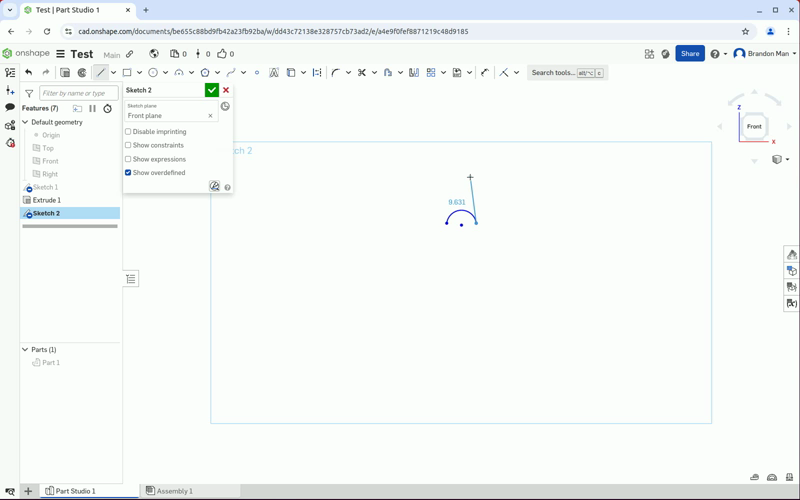
key_up(shift)
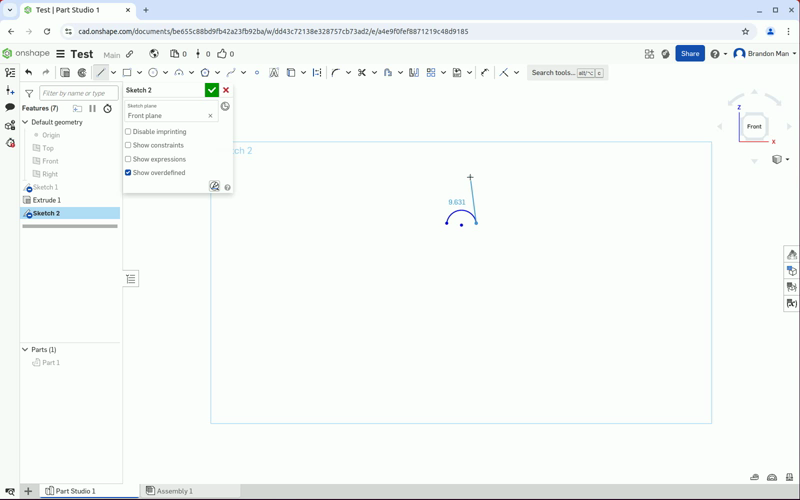
key(esc)
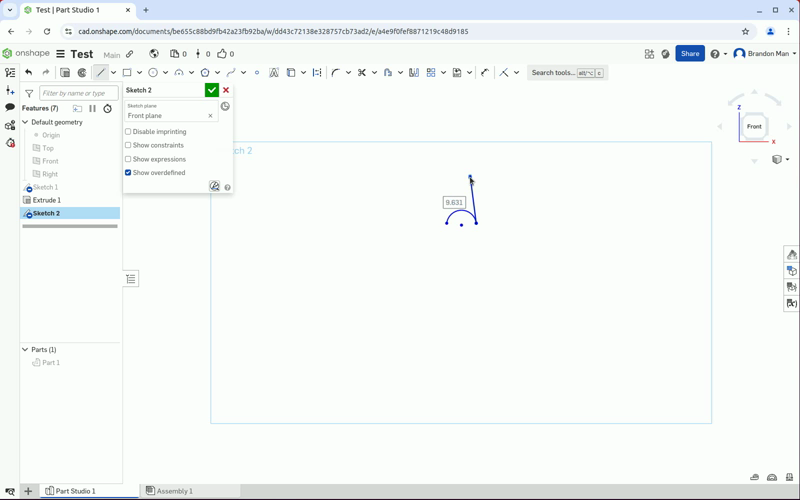
key(a)
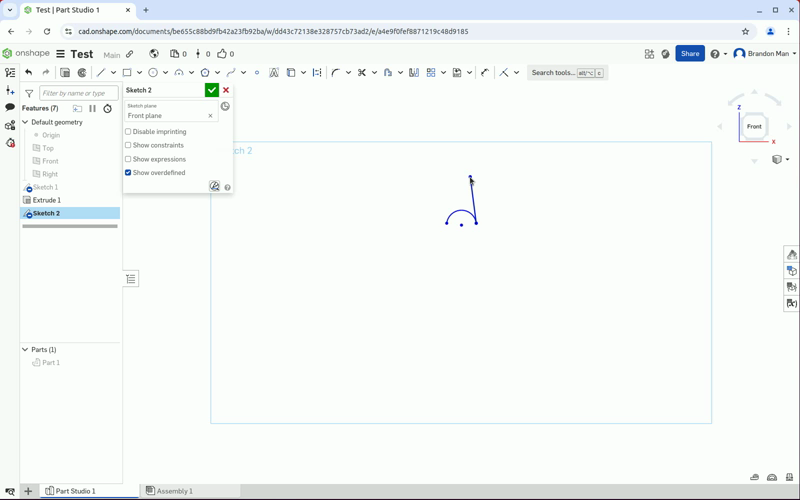
mouse_move(470, 176)
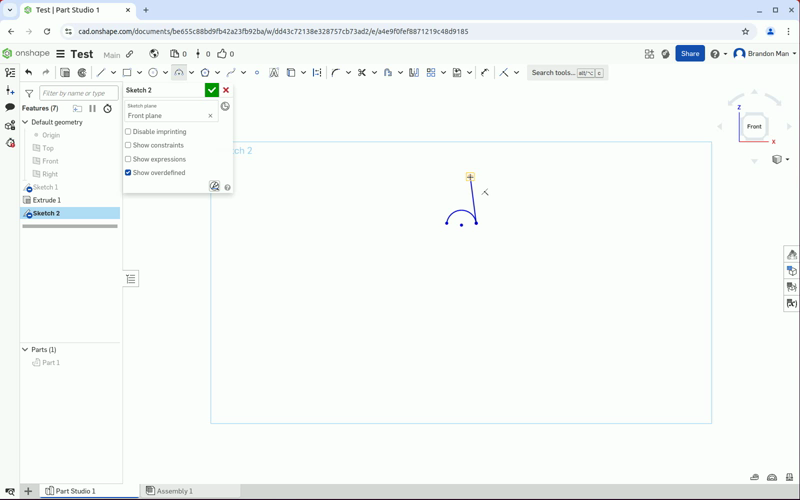
click(470, 176)
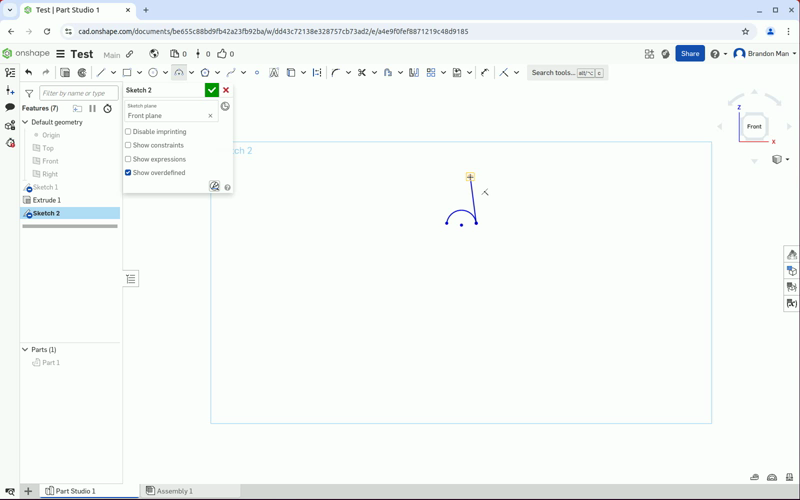
key_down(shift)
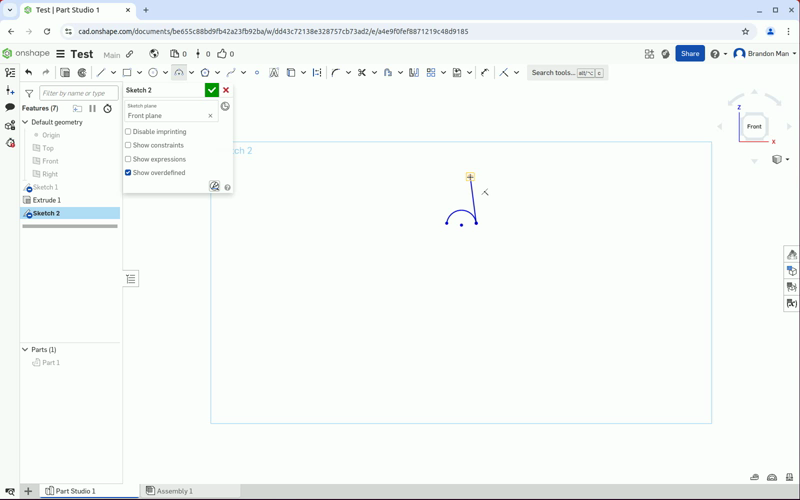
mouse_move(452, 176)
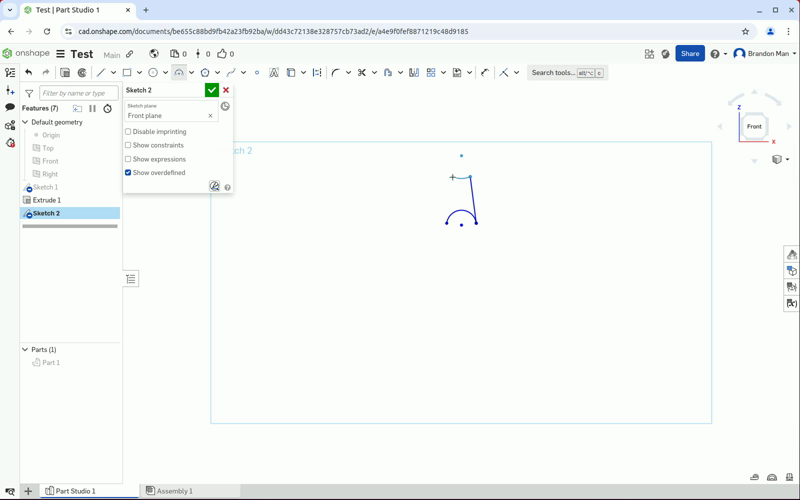
click(452, 176)
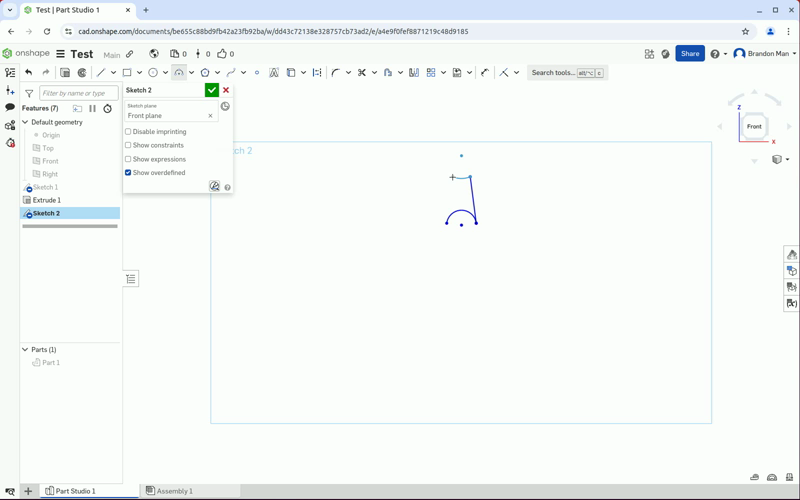
mouse_move(461, 186)
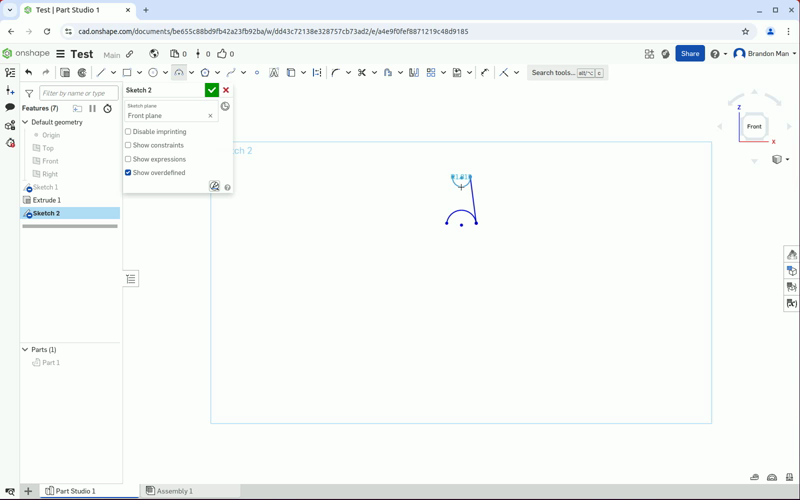
click(461, 186)
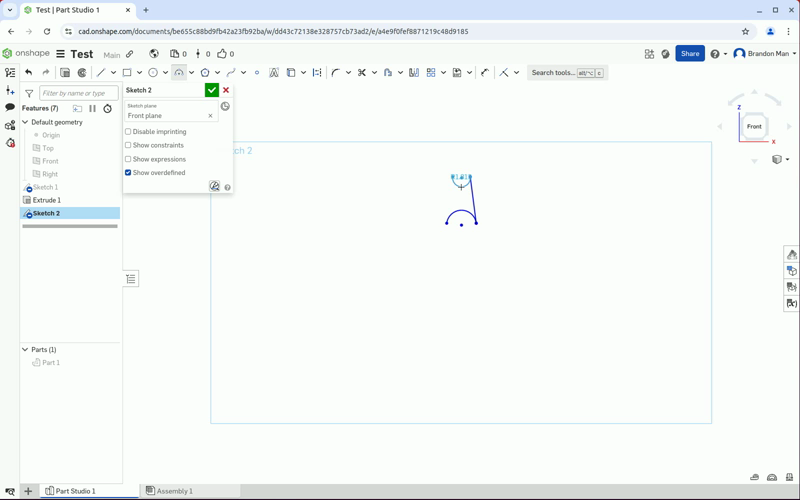
key_up(shift)
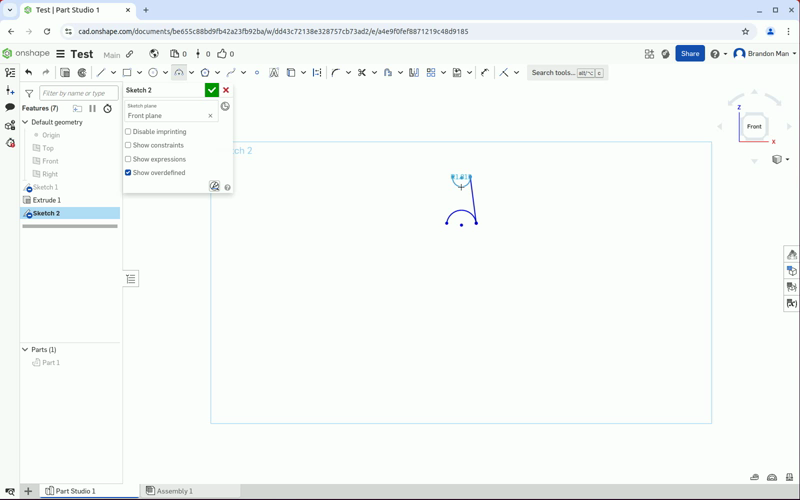
key(esc)
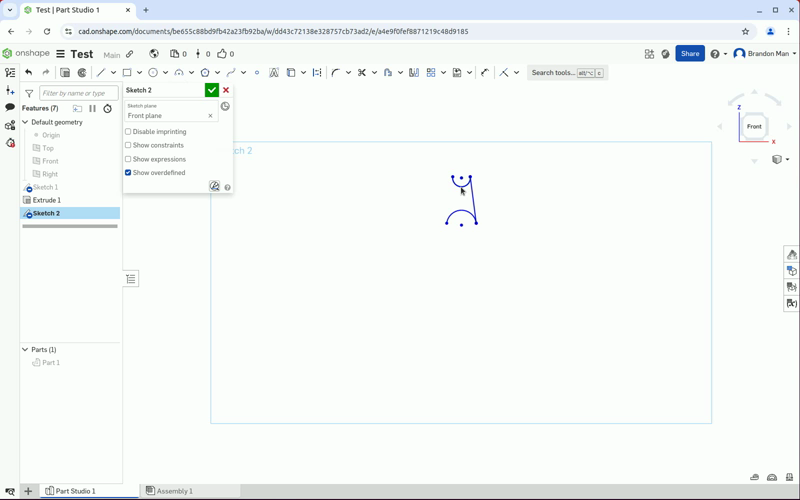
key(l)
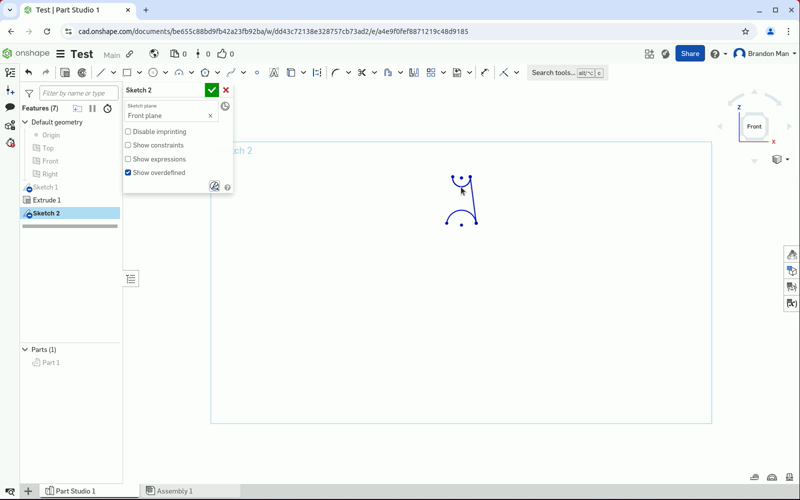
mouse_move(452, 176)
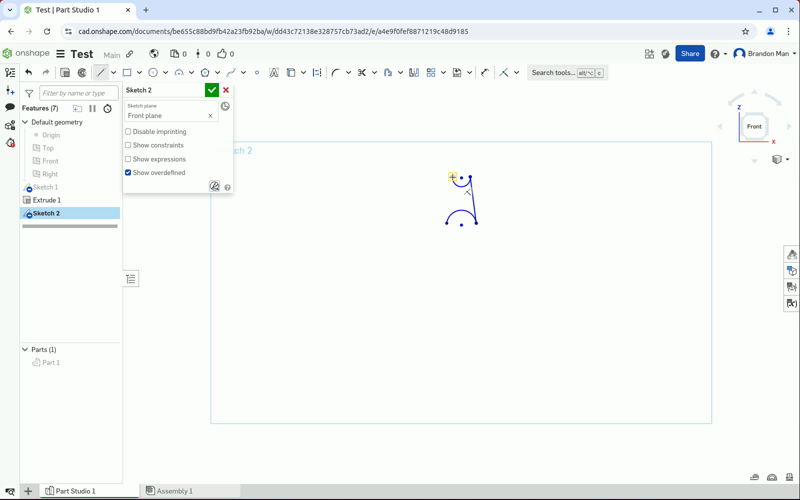
click(452, 176)
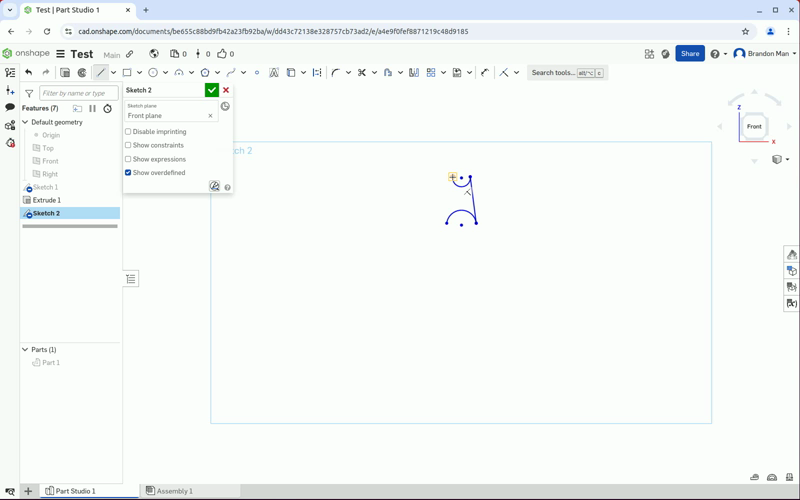
mouse_move(482, 176)
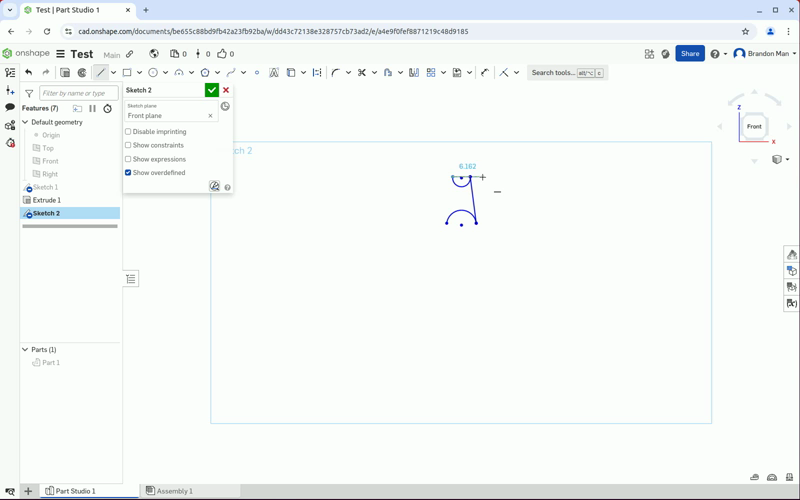
key_down(shift)
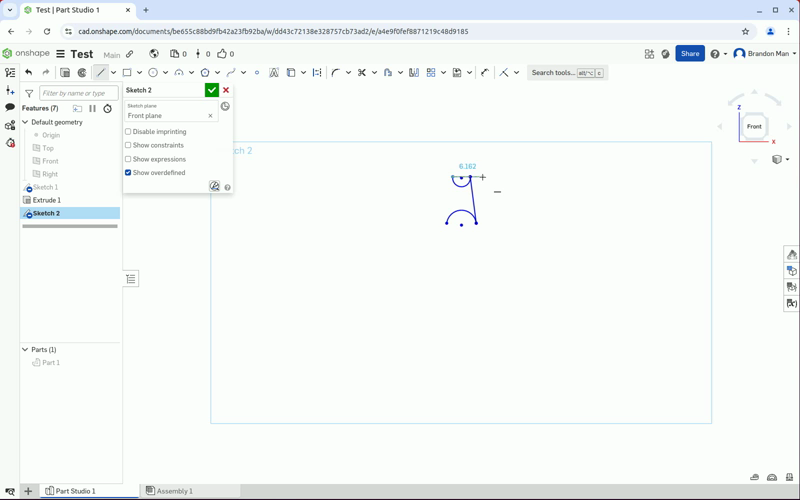
mouse_move(446, 223)
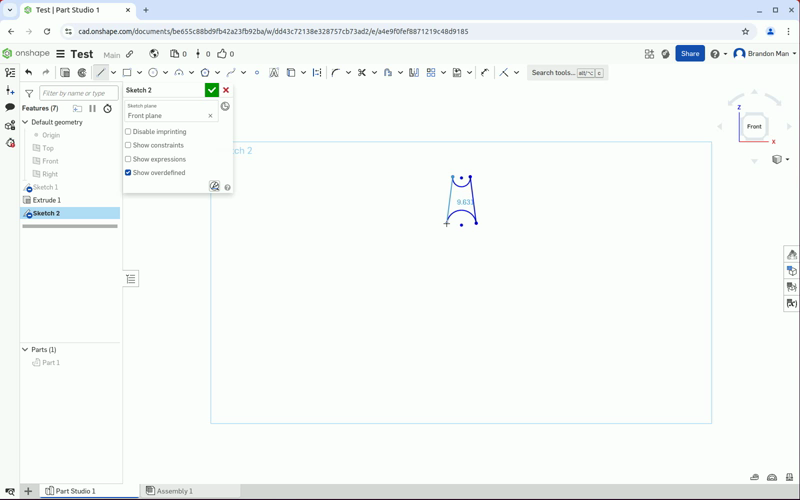
key_up(shift)
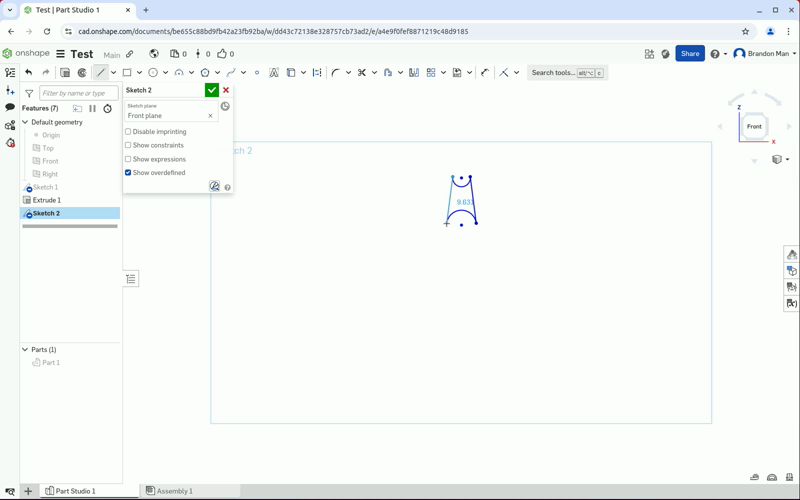
click(446, 223)
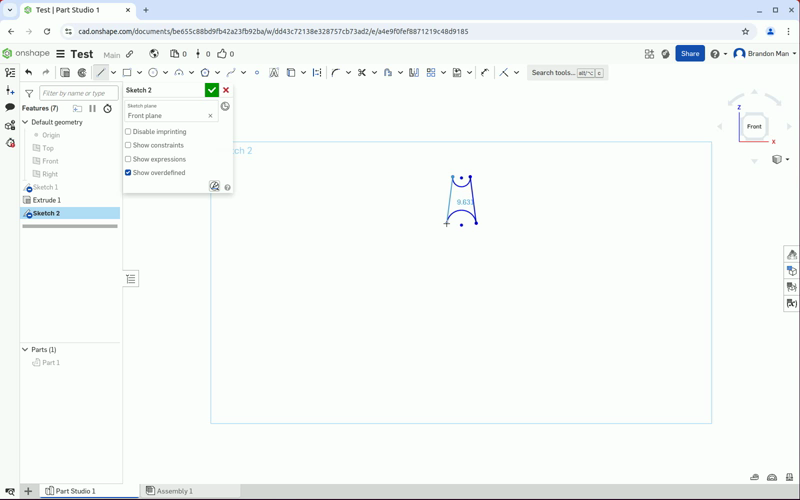
key(esc)
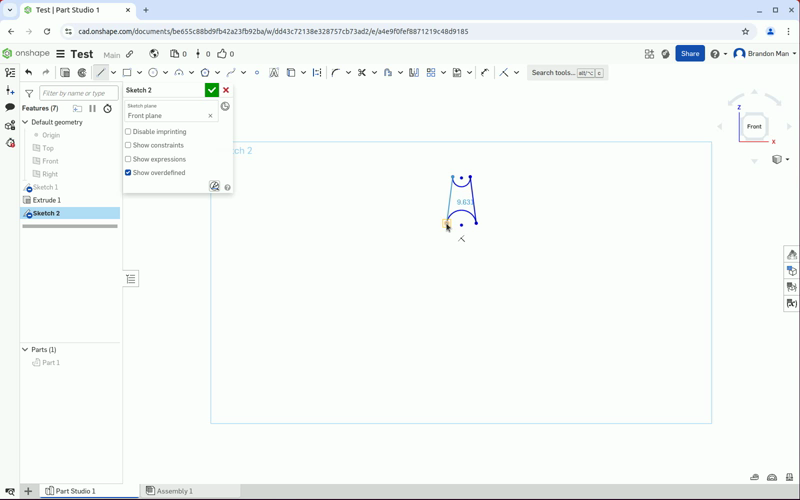
key(c)
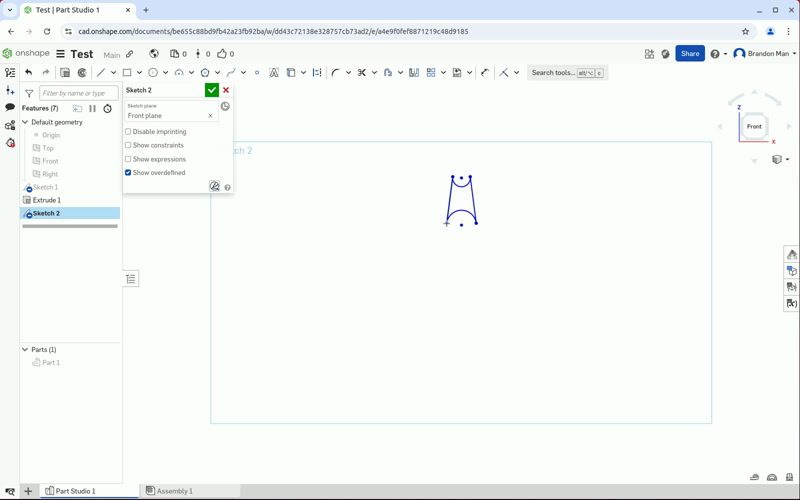
key_down(shift)
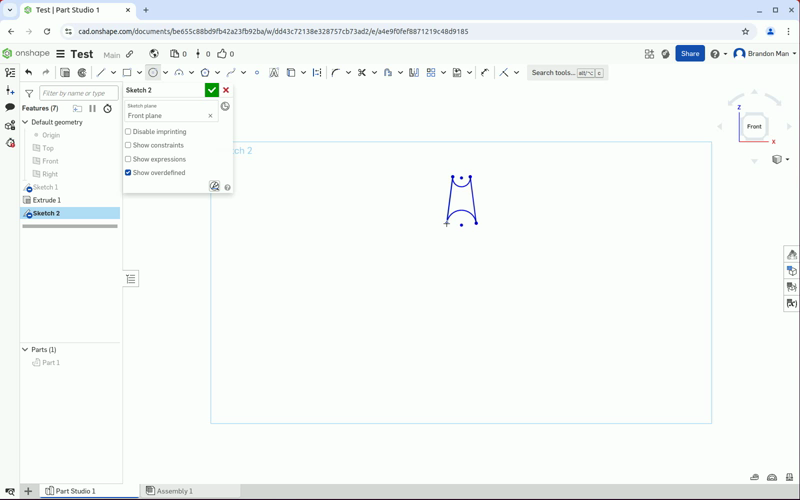
mouse_move(458, 191)
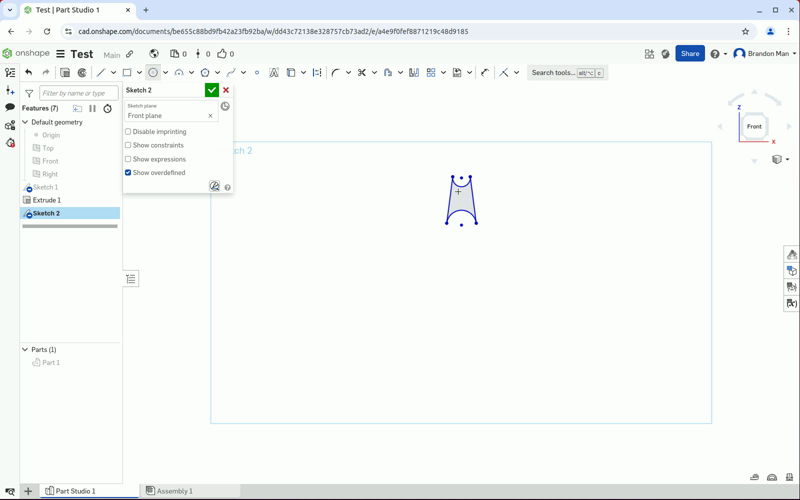
click(458, 191)
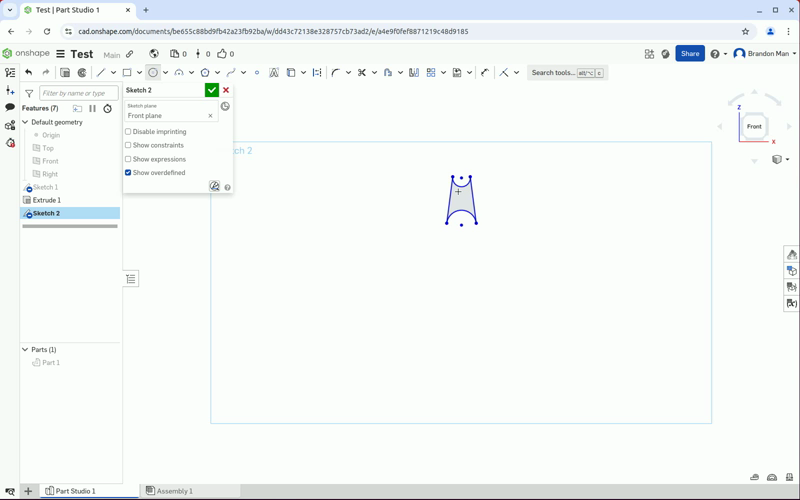
key_up(shift)
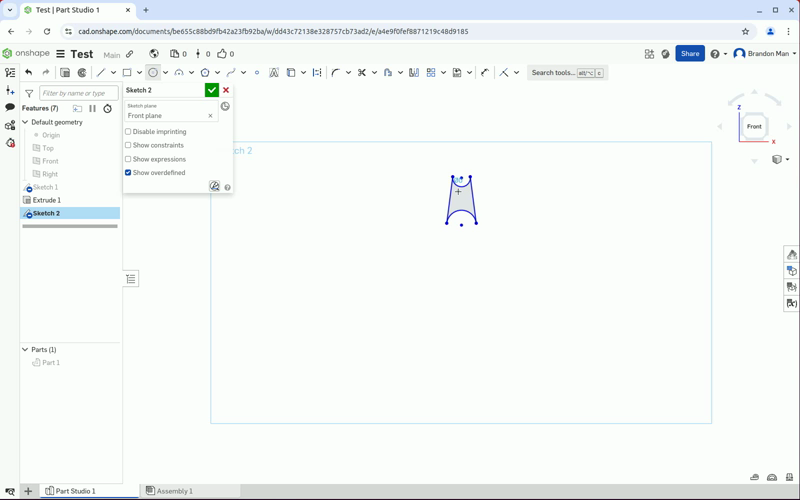
mouse_move(461, 191)
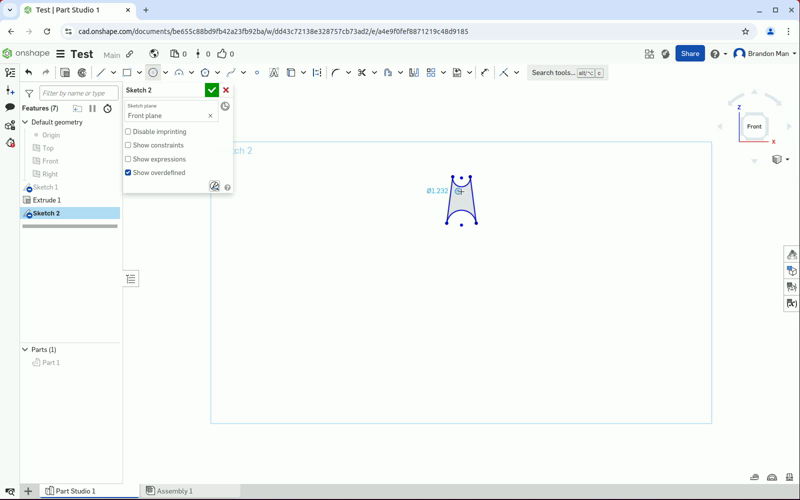
scroll(6)
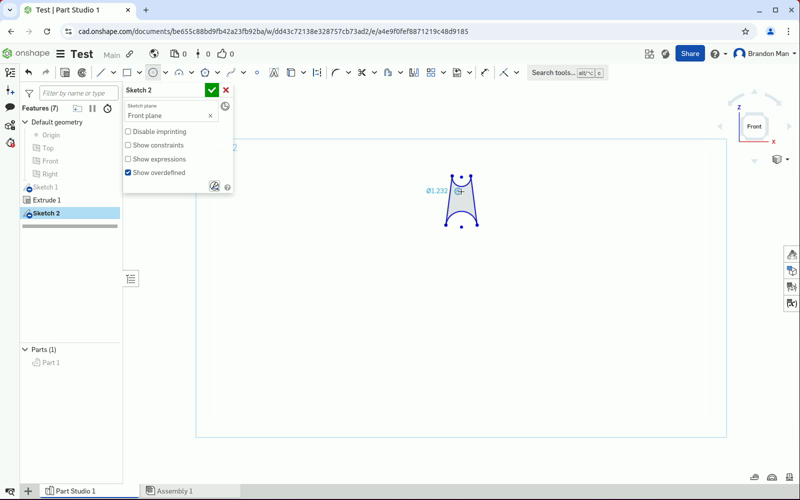
scroll(6)
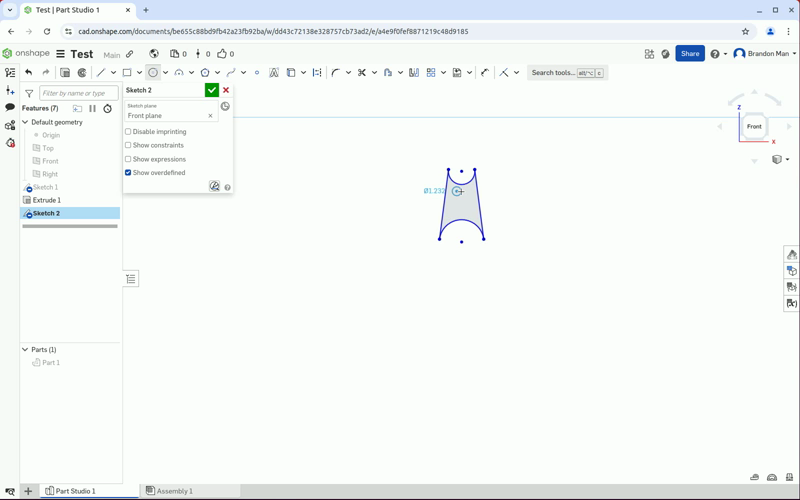
scroll(6)
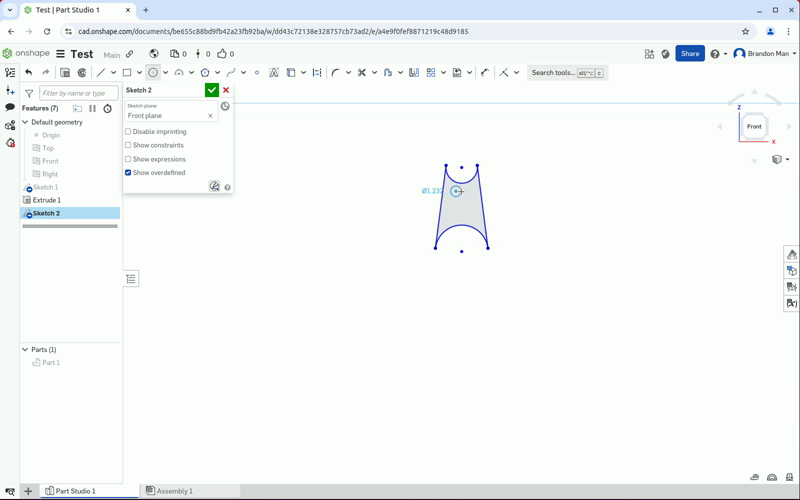
scroll(6)
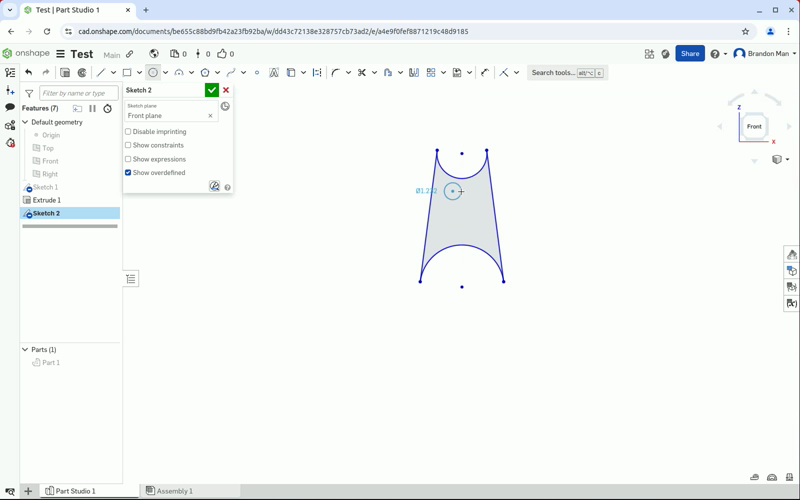
scroll(6)
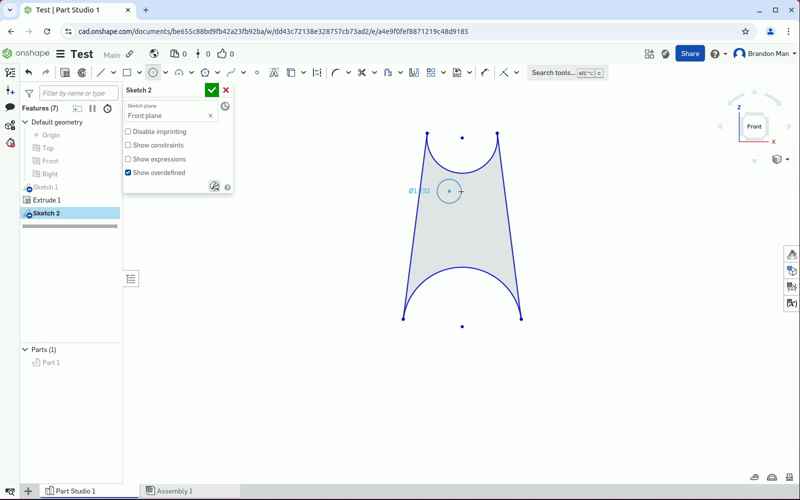
scroll(6)
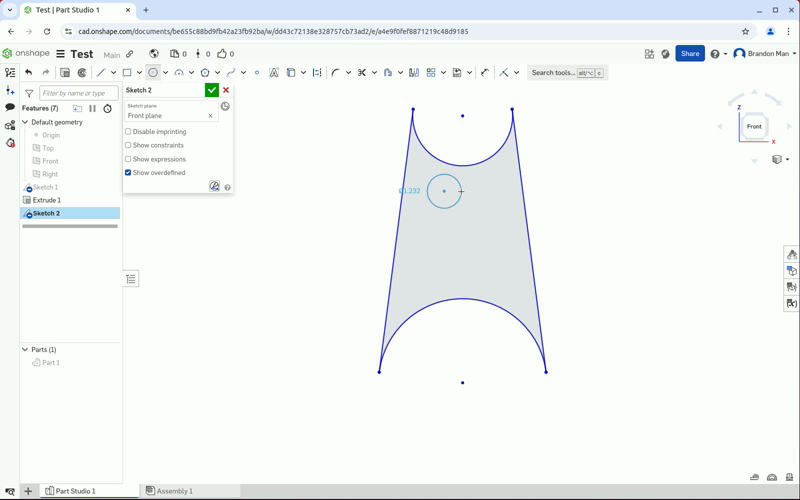
scroll(6)
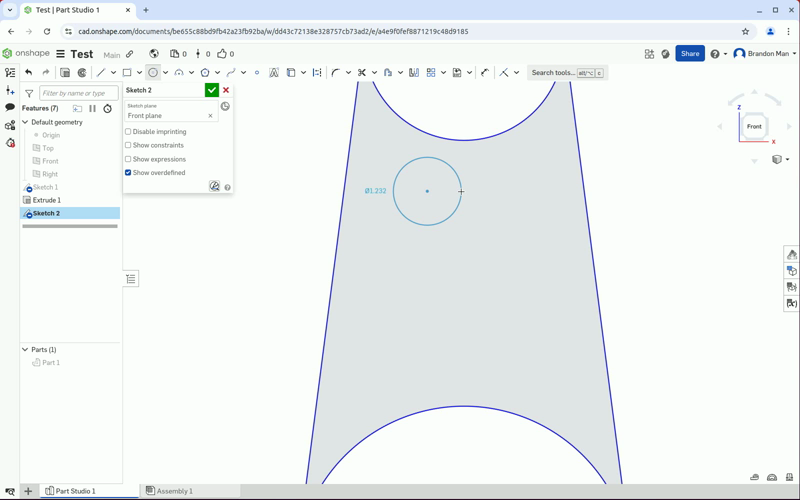
click(461, 191)
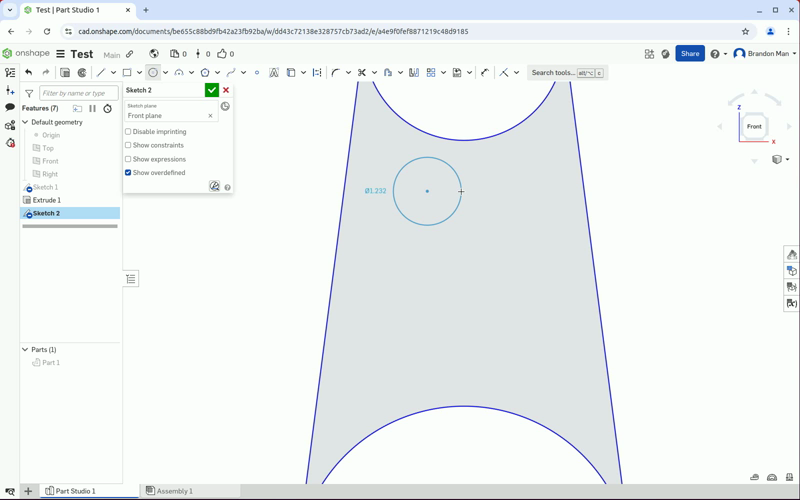
scroll(-6)
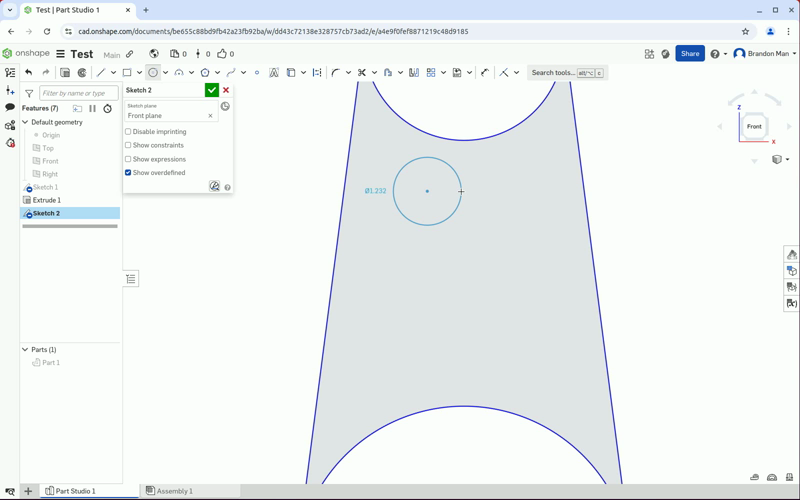
scroll(-6)
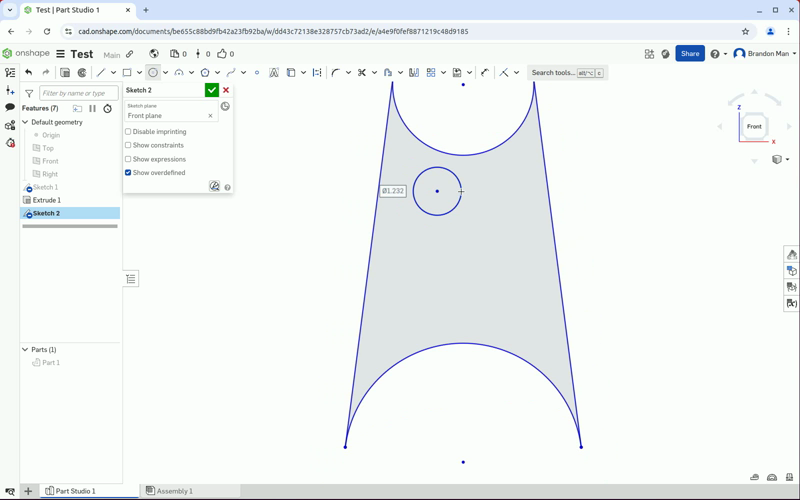
scroll(-6)
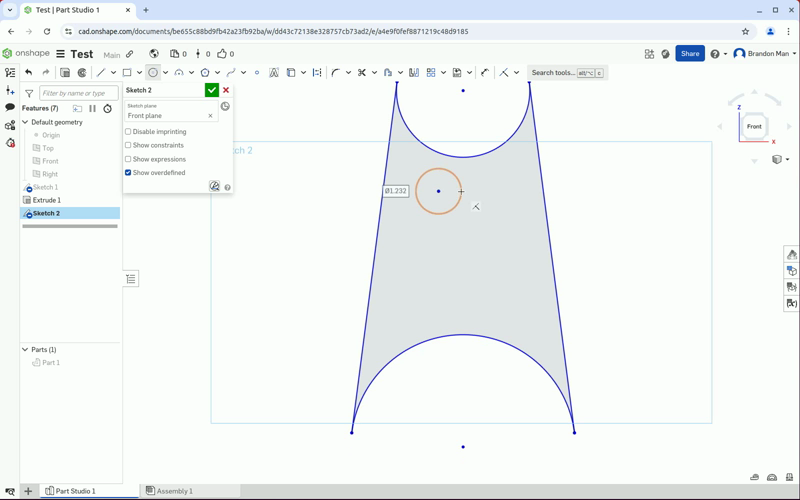
scroll(-6)
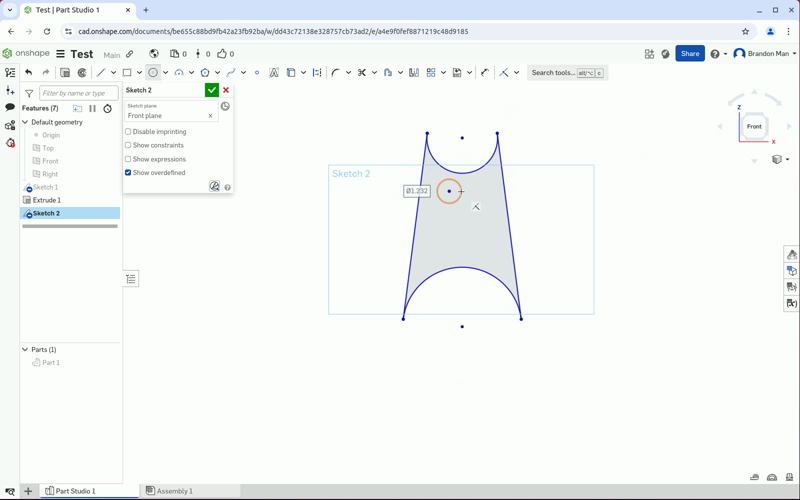
scroll(-6)
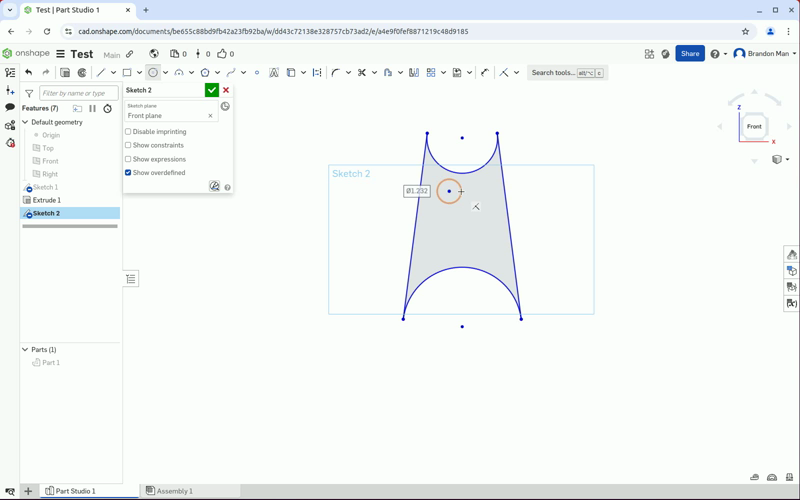
scroll(-6)
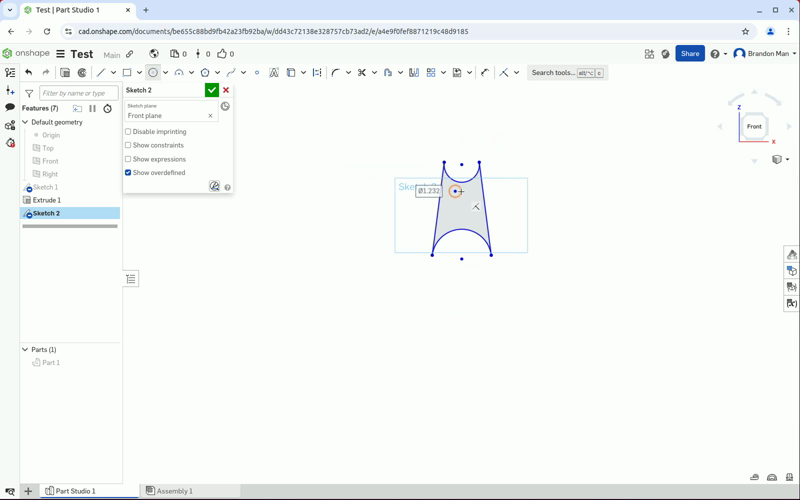
scroll(-6)
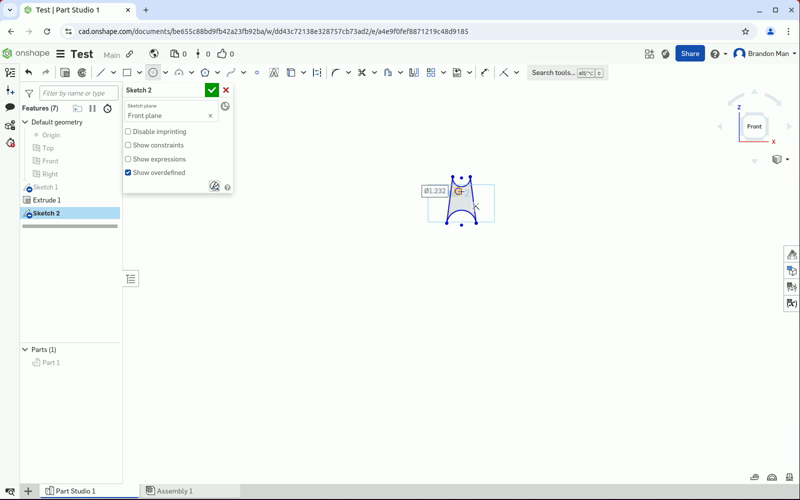
key(esc)
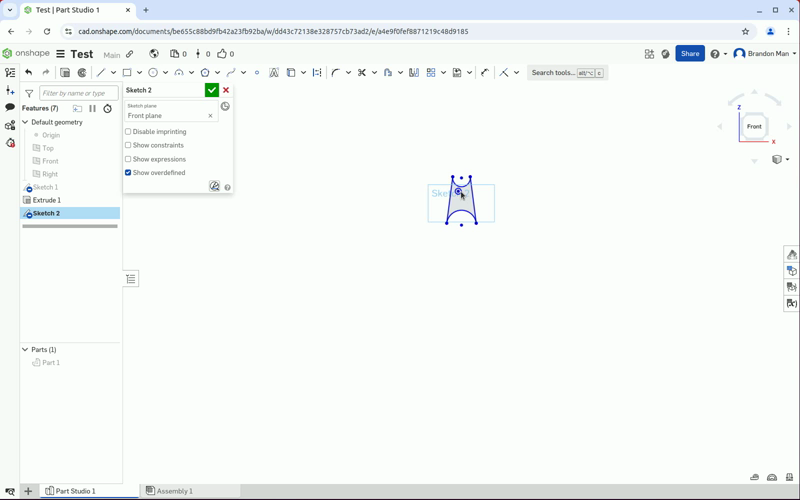
mouse_move(454, 207)
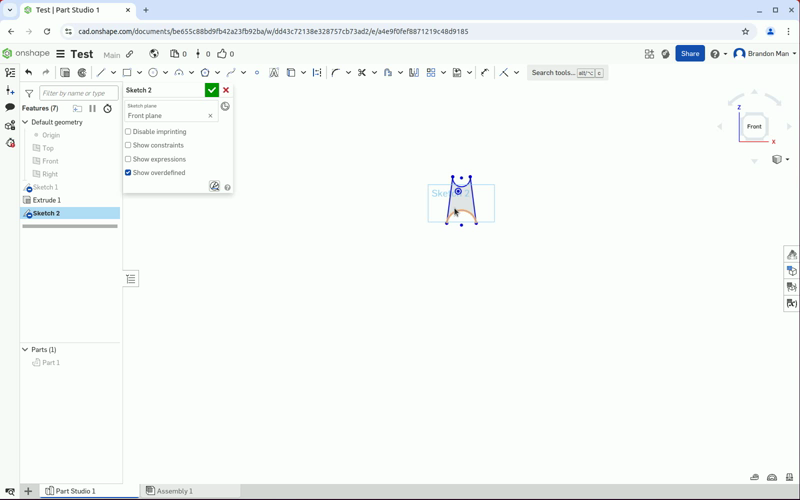
scroll(6)
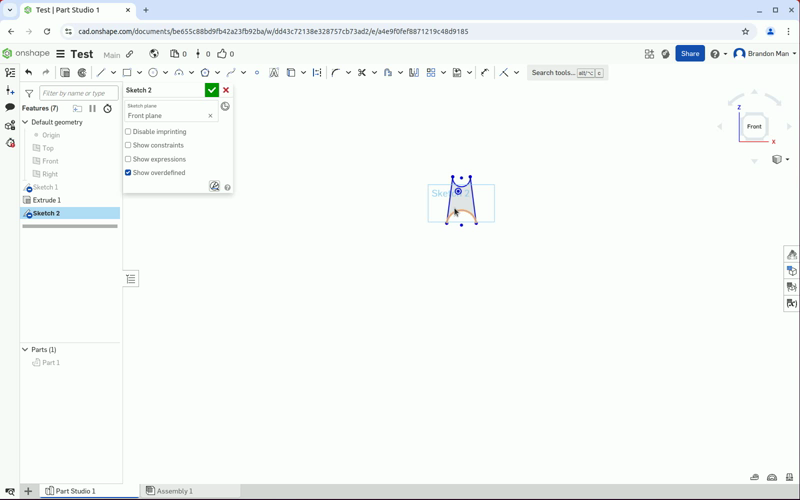
scroll(6)
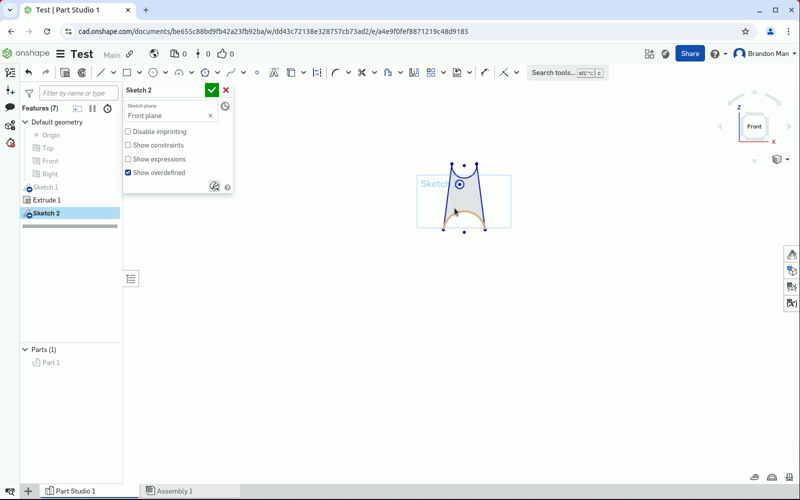
scroll(6)
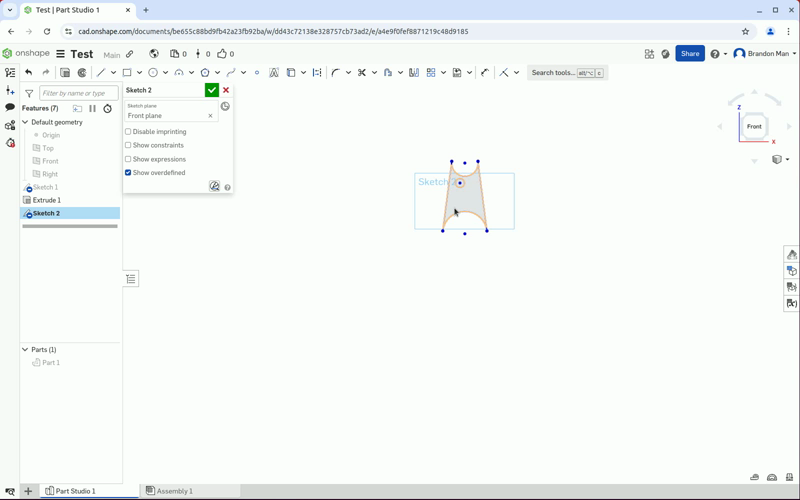
scroll(6)
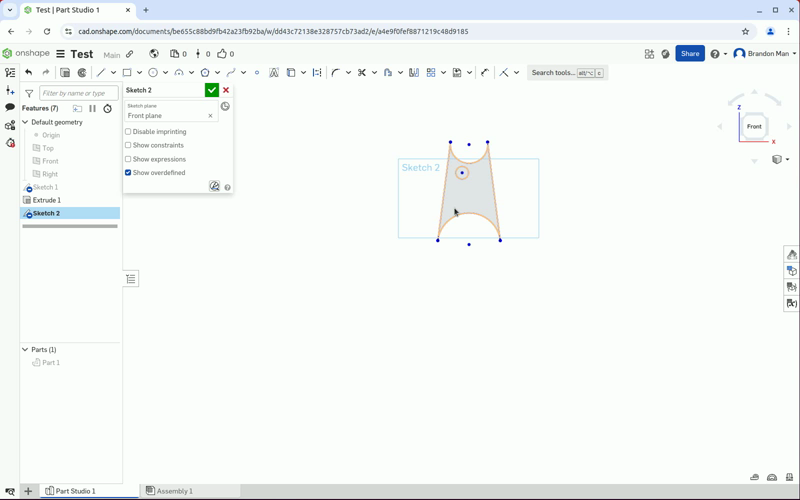
scroll(6)
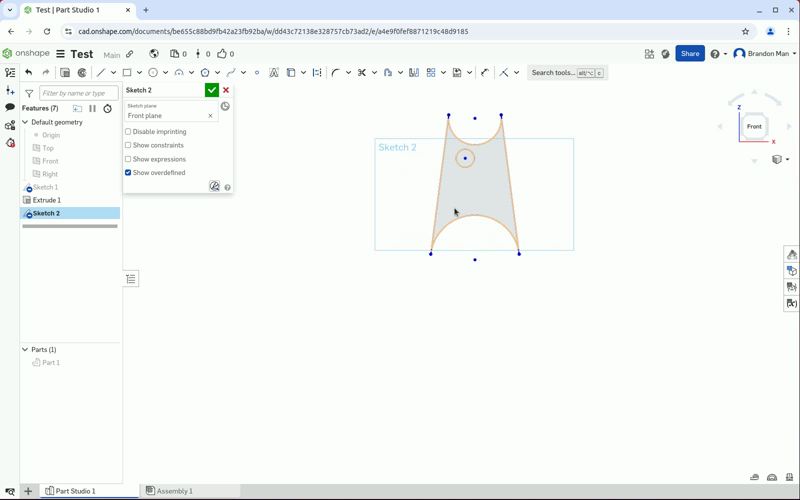
scroll(6)
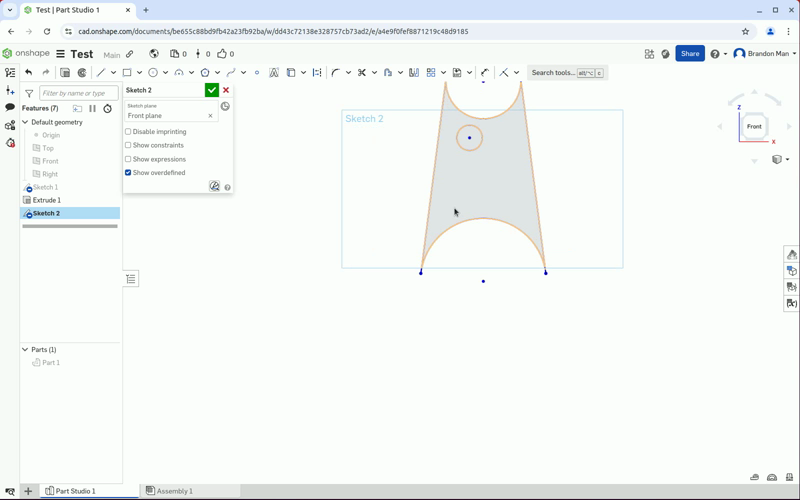
scroll(6)
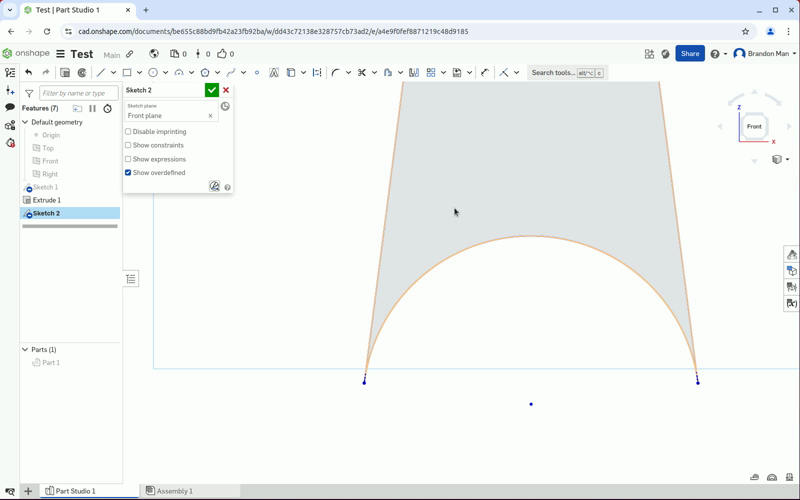
click(454, 207)
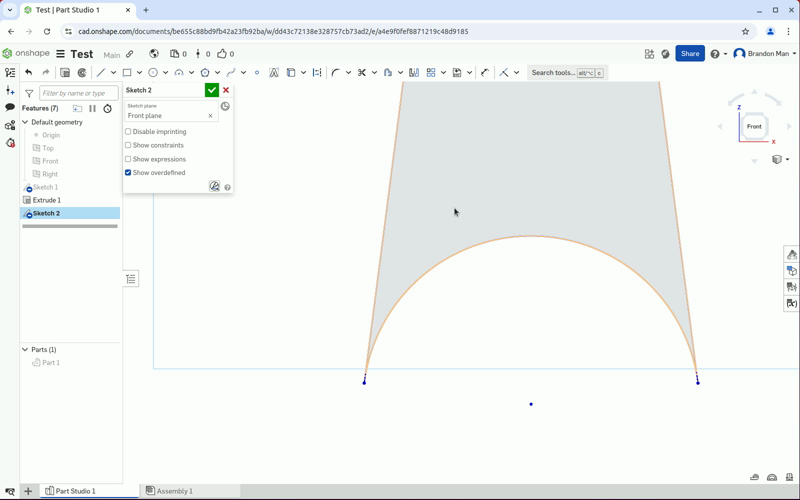
scroll(-6)
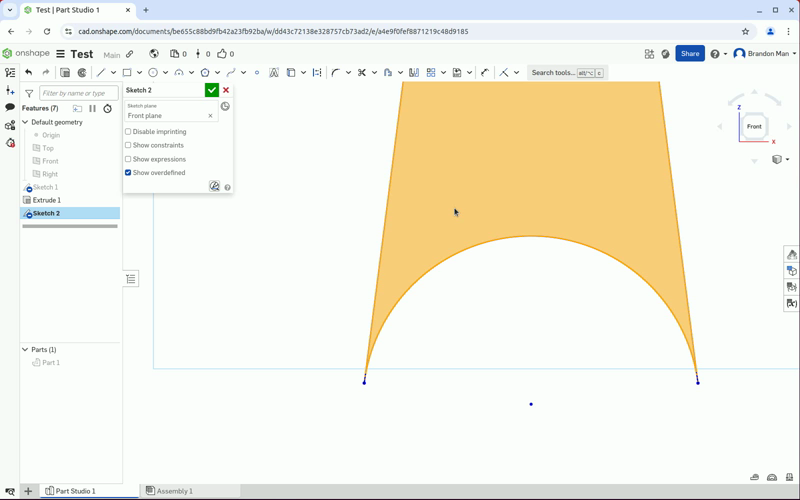
scroll(-6)
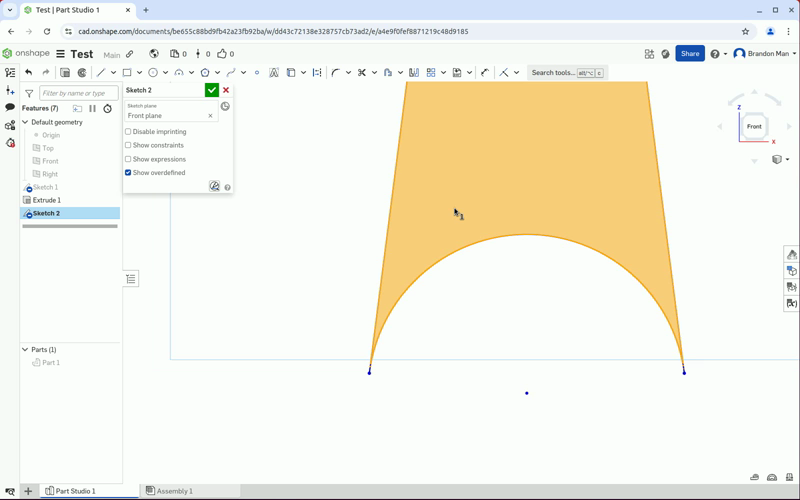
scroll(-6)
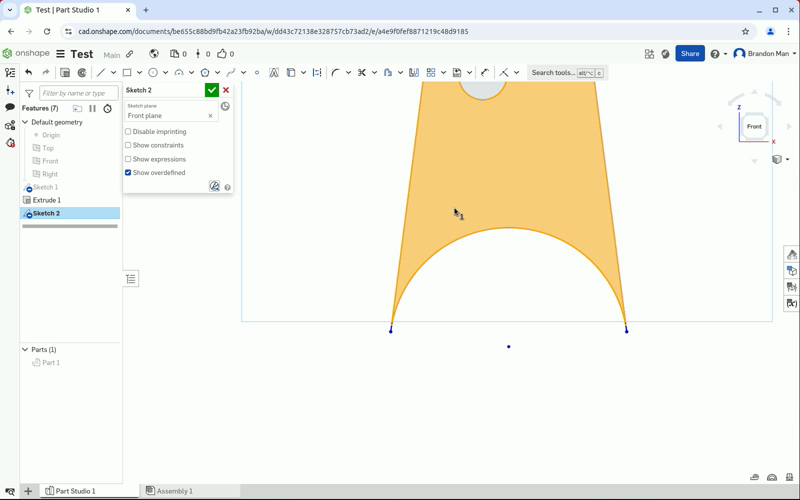
scroll(-6)
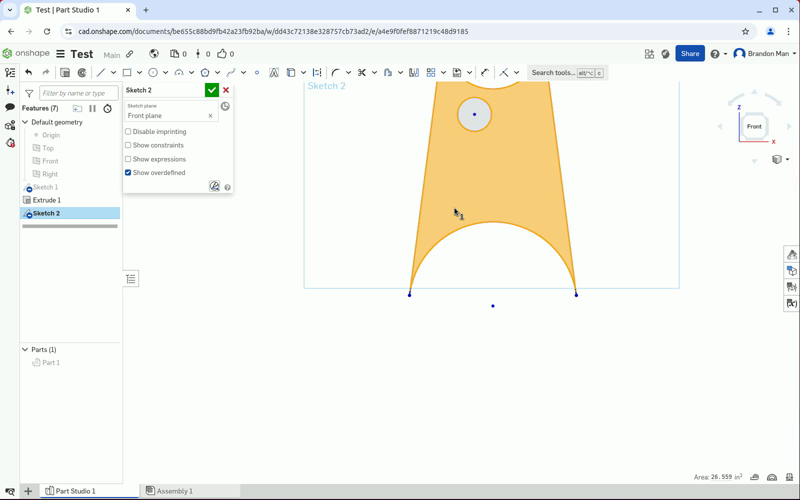
scroll(-6)
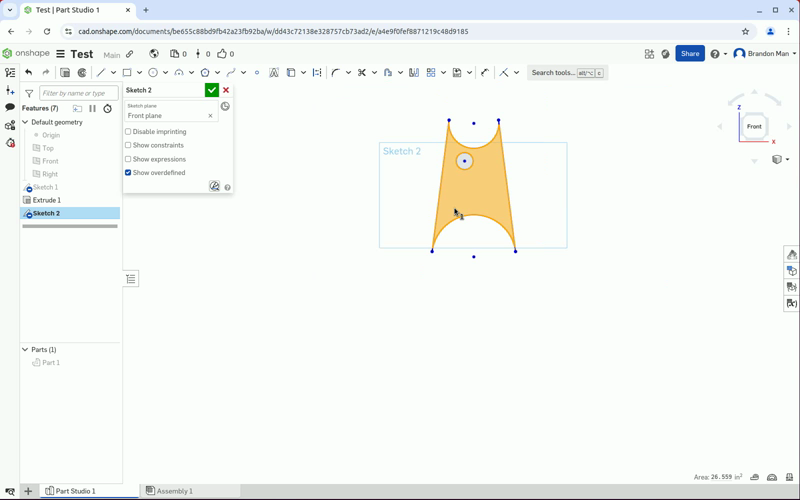
scroll(-6)
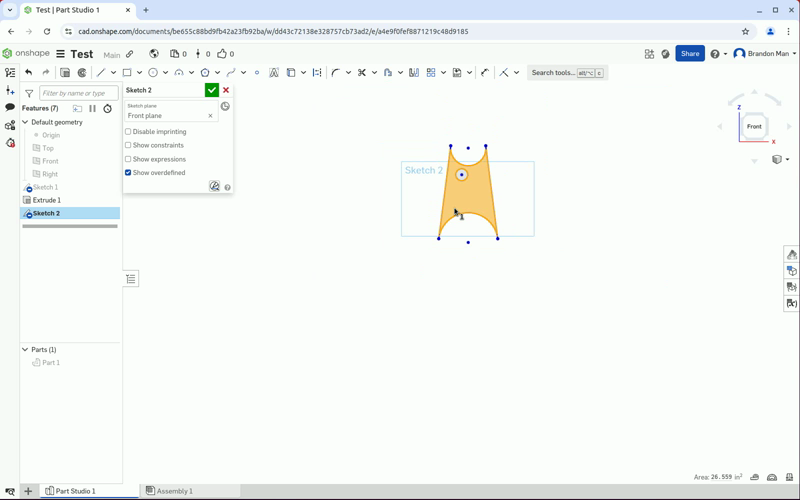
scroll(-6)
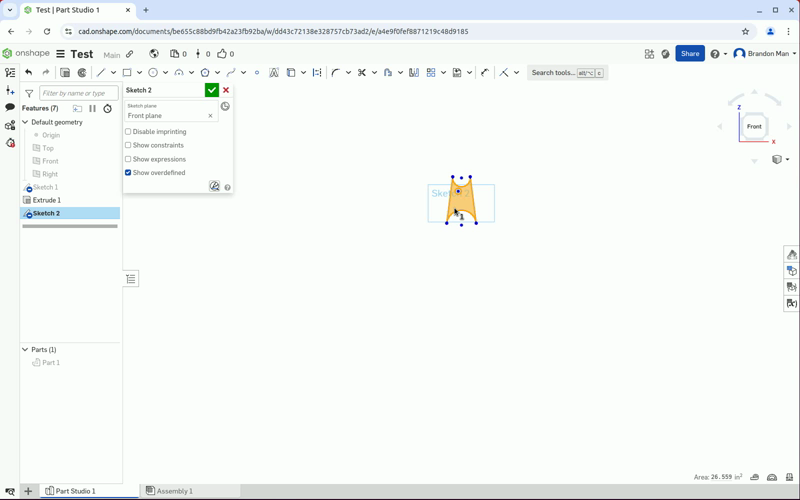
mouse_move(73, 352)
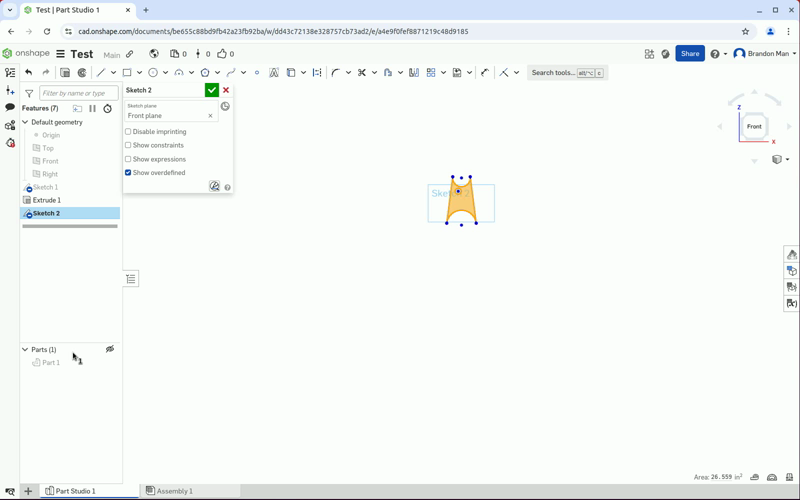
key(shift+y)
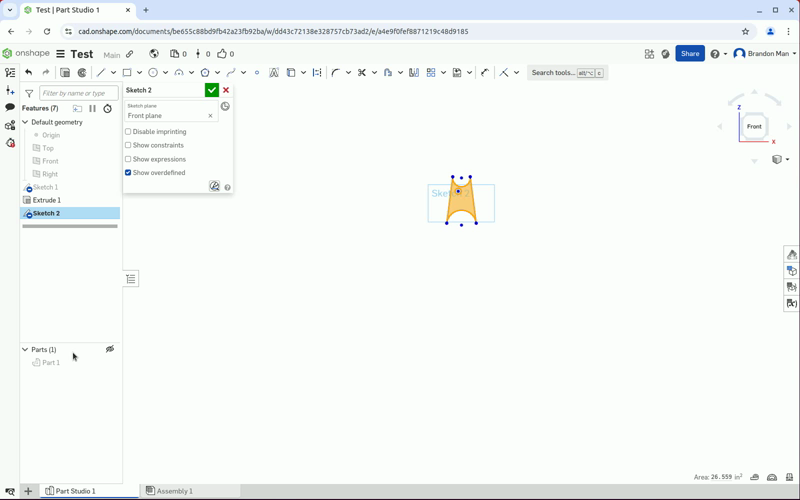
key(shift+e)
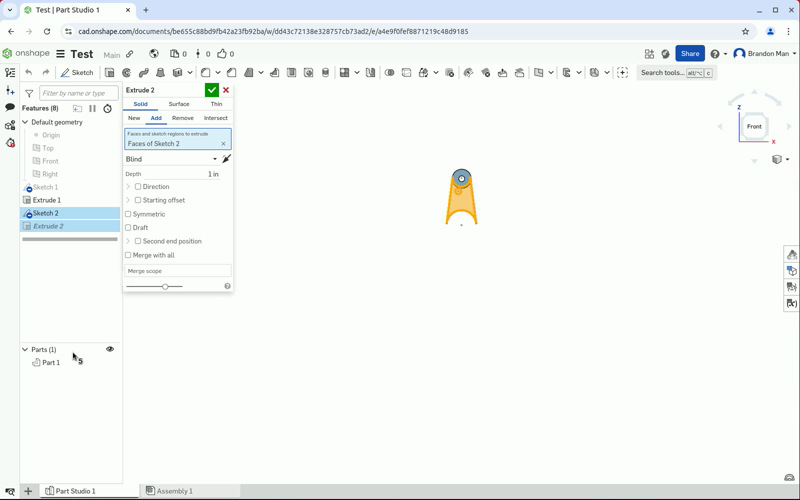
mouse_move(143, 106)
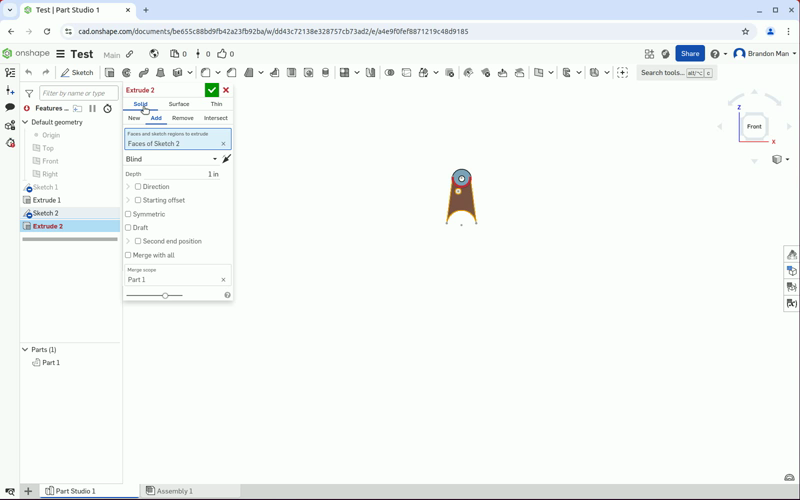
click(143, 106)
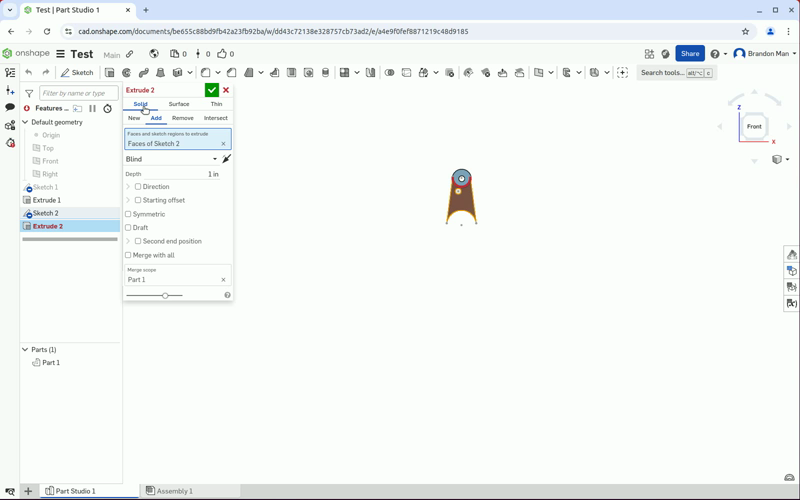
mouse_move(137, 120)
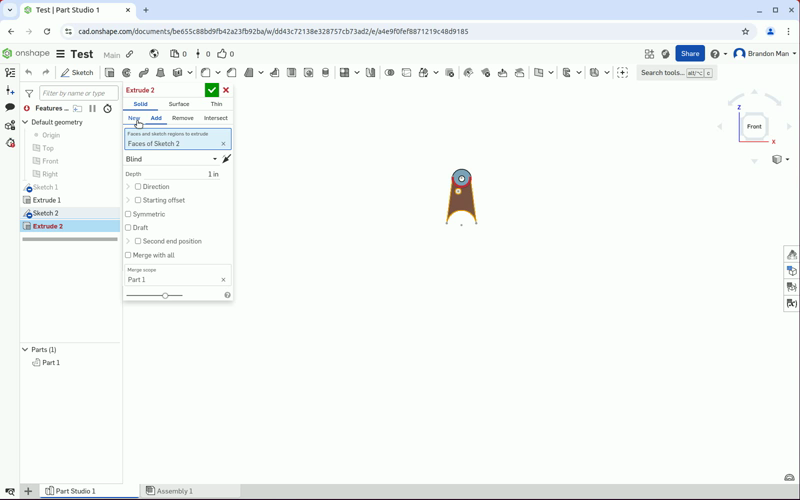
click(137, 120)
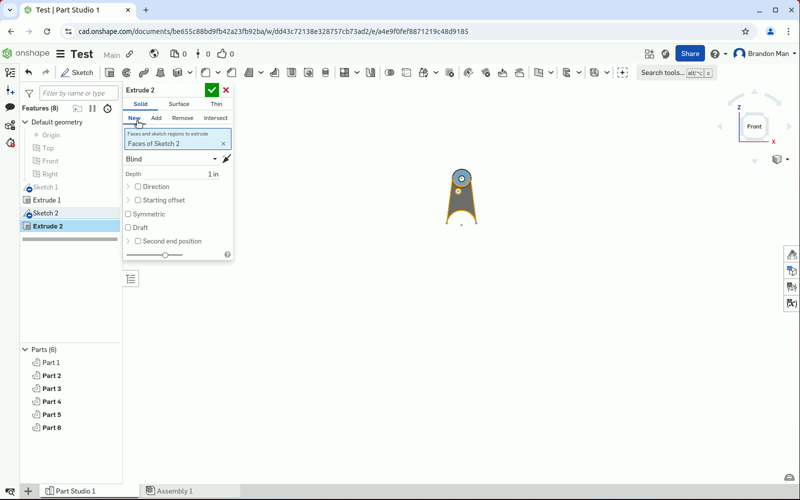
key(tab, 4)
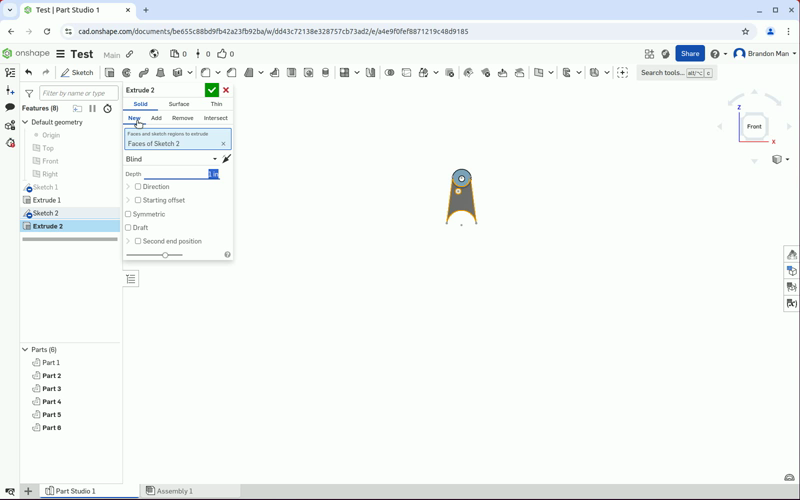
text(0.481)
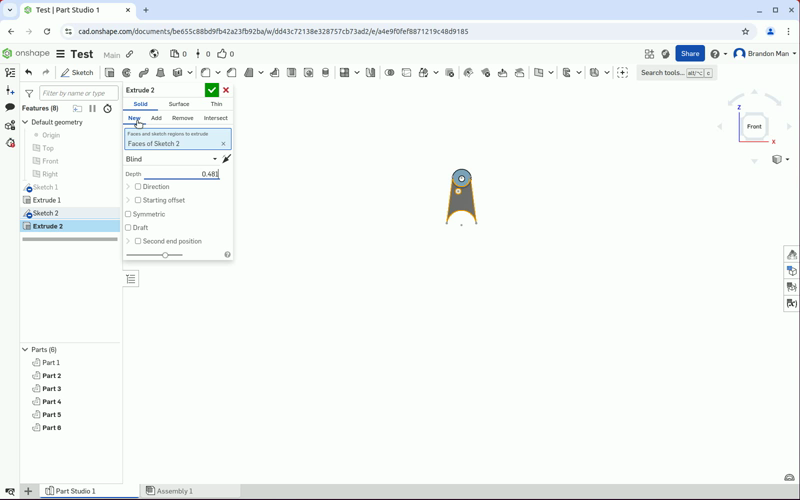
key(enter)
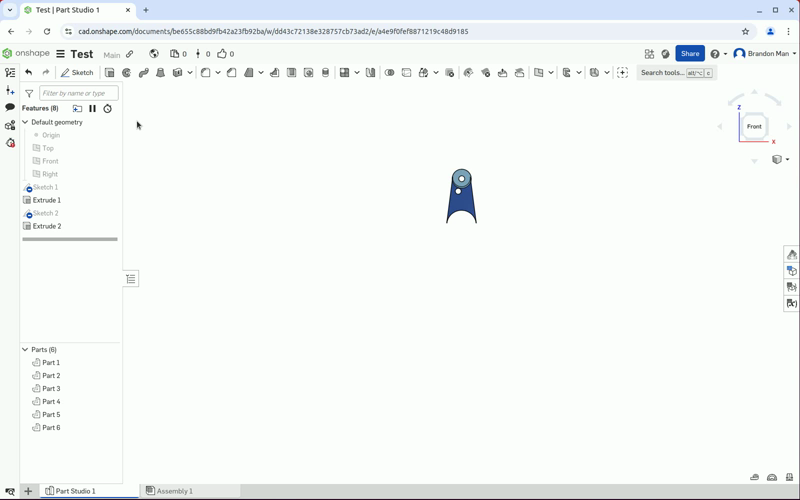
key(shift+h)
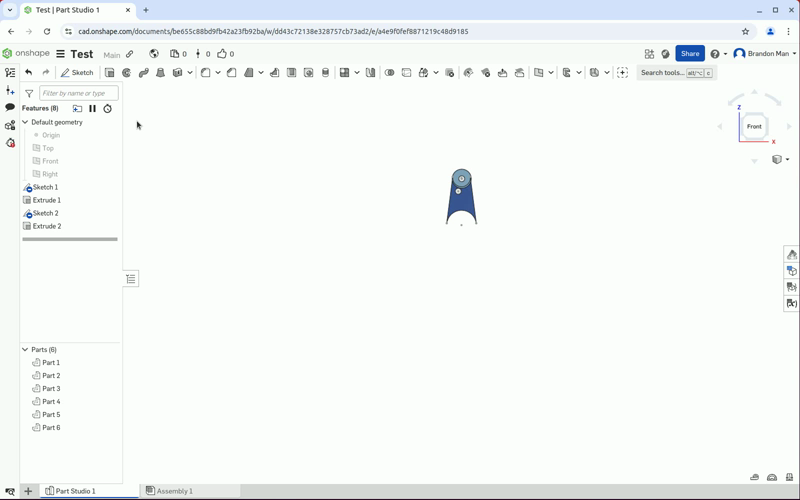
key(shift+h)
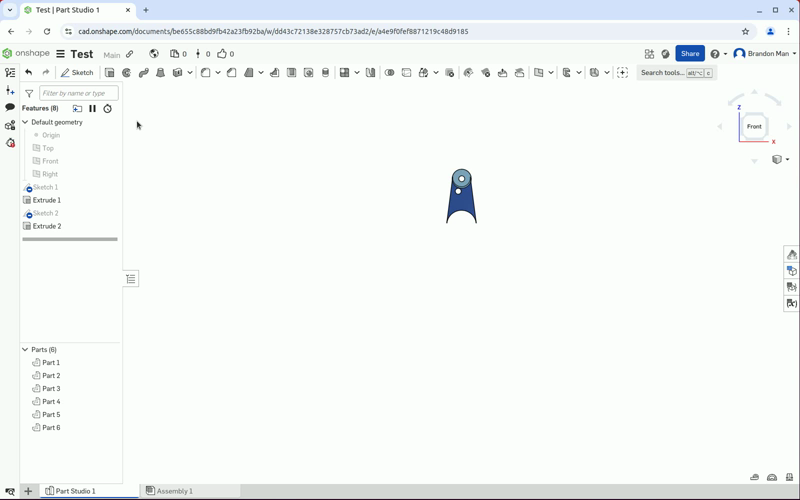
mouse_move(73, 189)
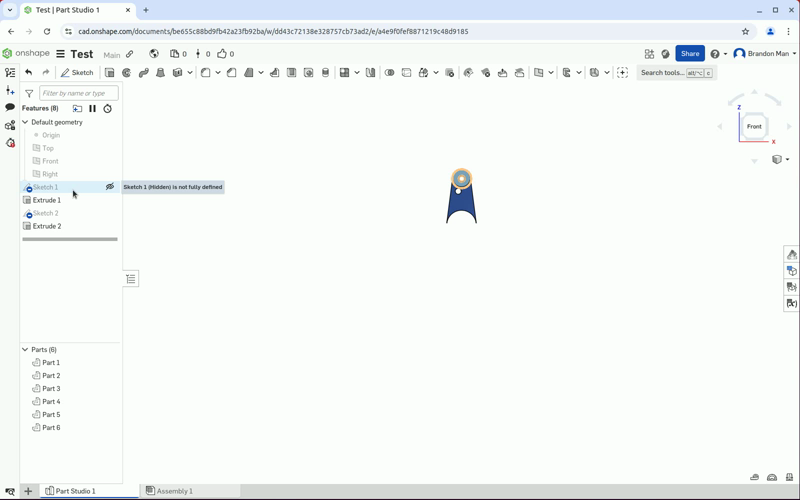
click(73, 189)
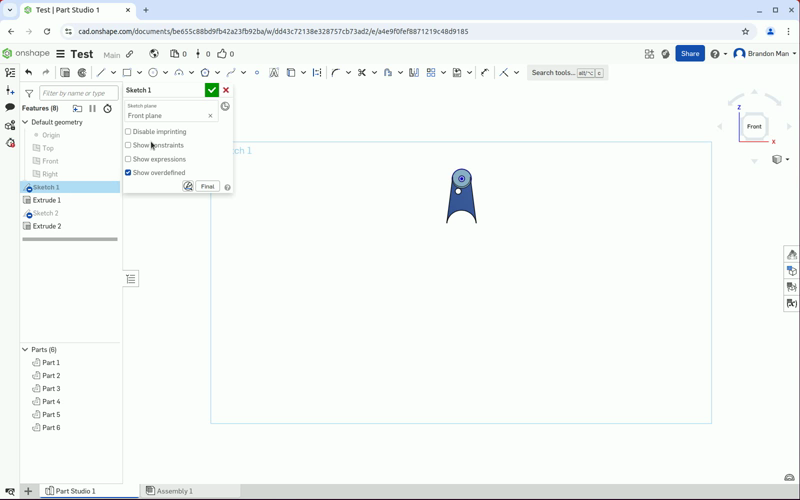
mouse_move(229, 92)
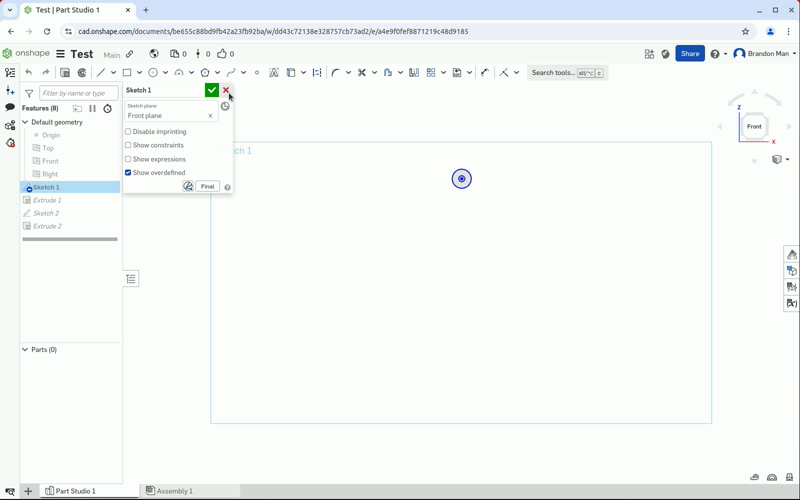
click(229, 92)
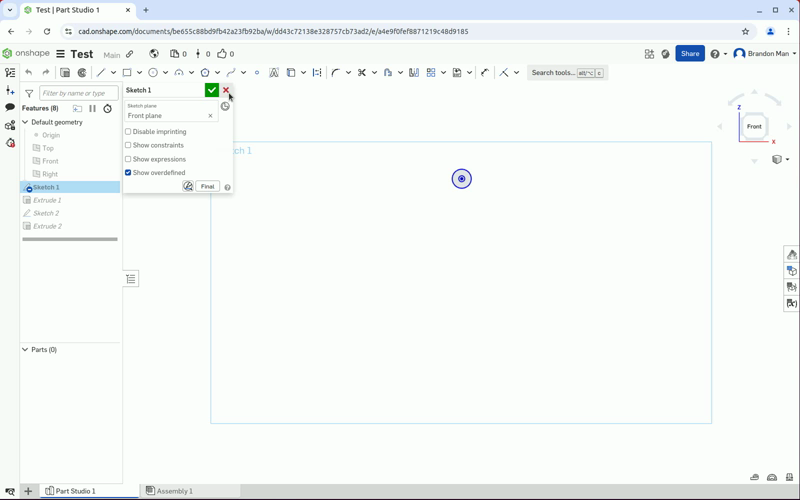
key(shift+s)
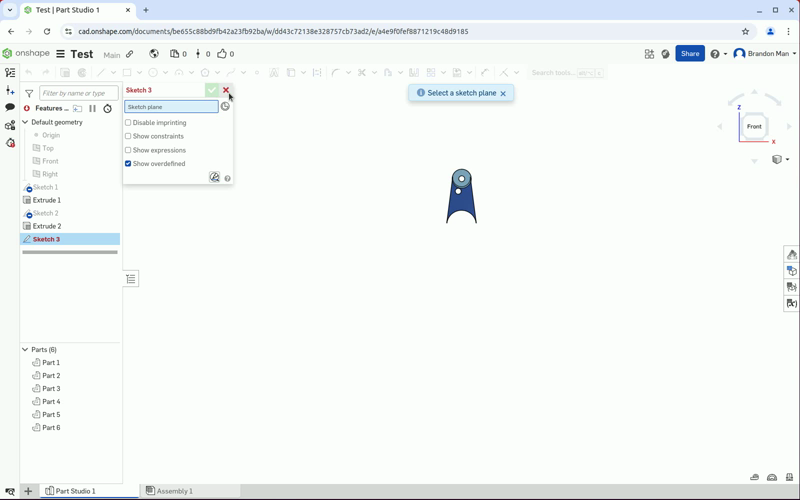
mouse_move(73, 163)
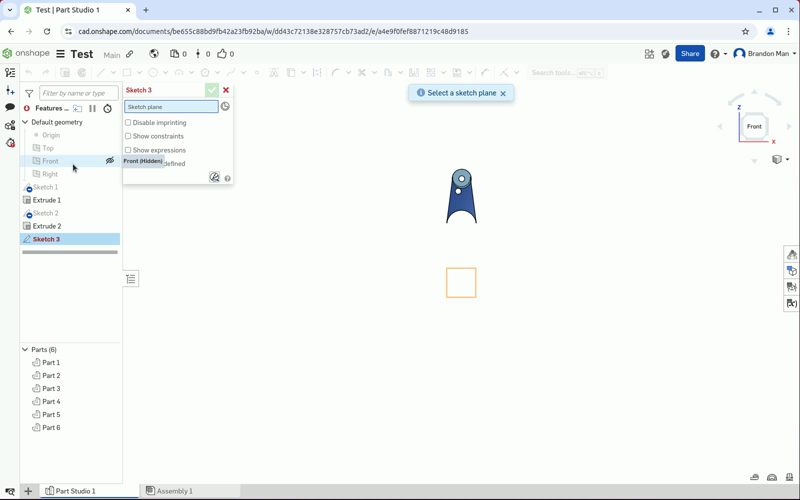
click(73, 163)
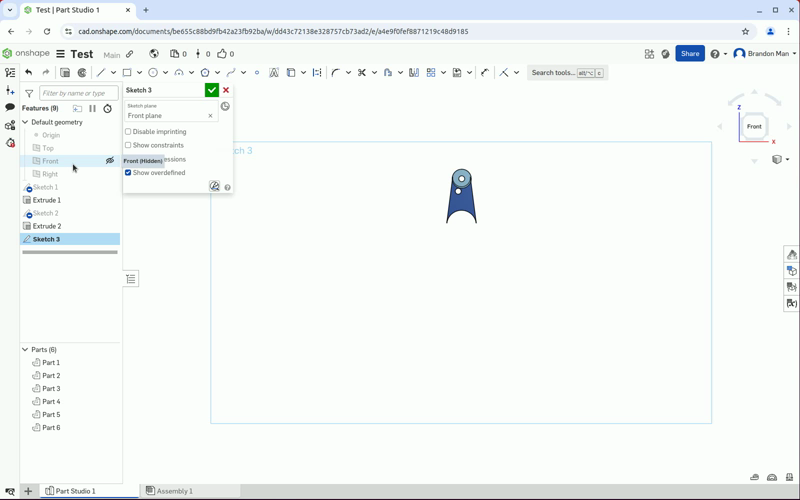
mouse_move(73, 352)
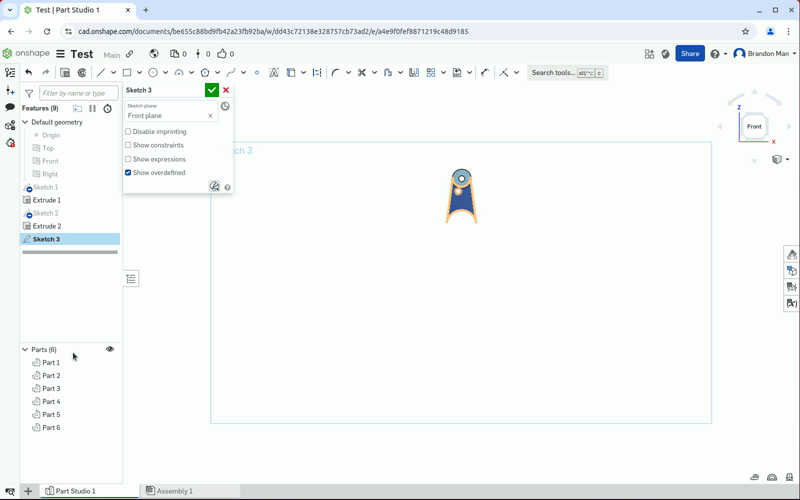
key(y)
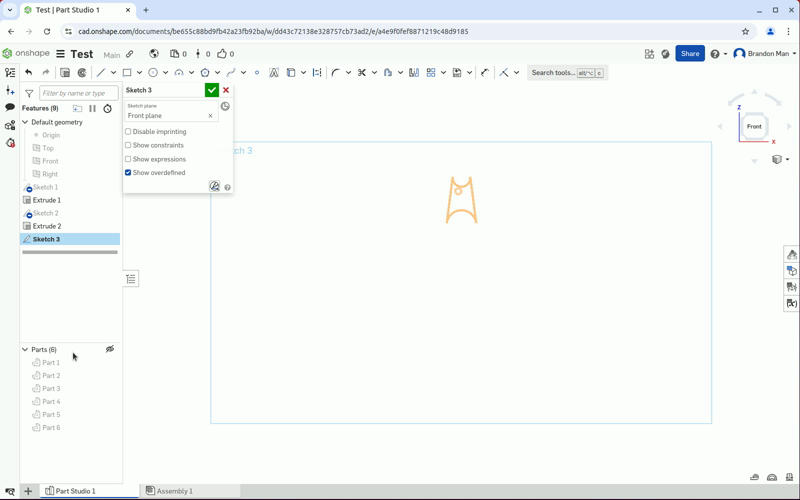
key(c)
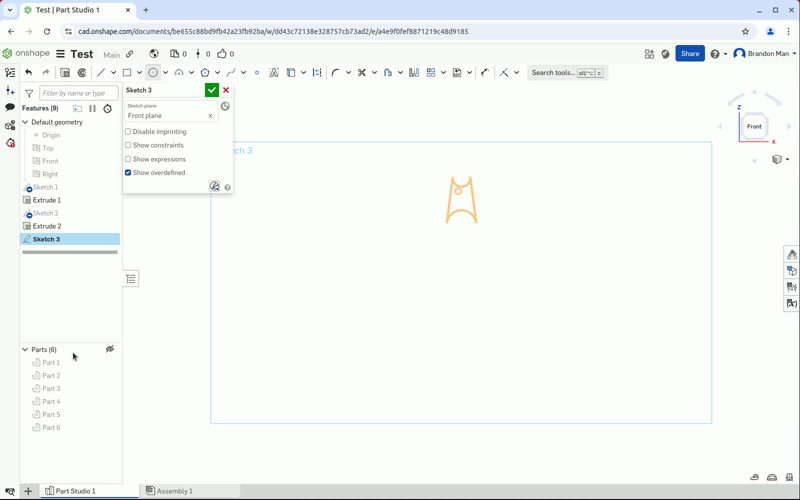
key_down(shift)
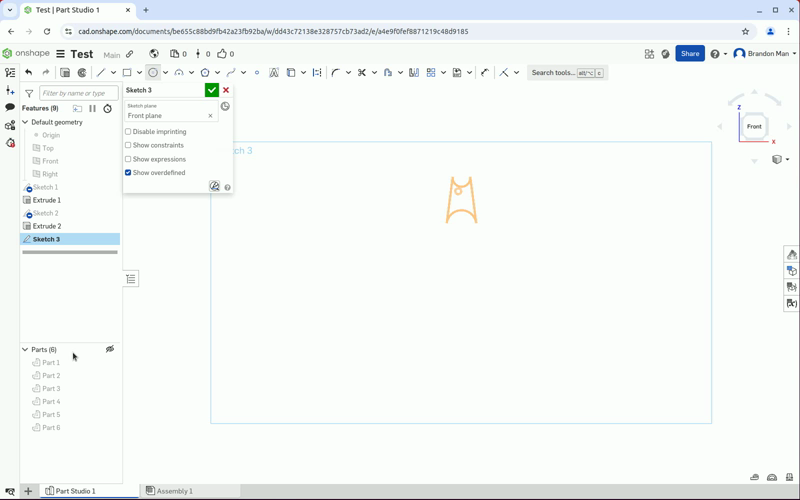
mouse_move(461, 225)
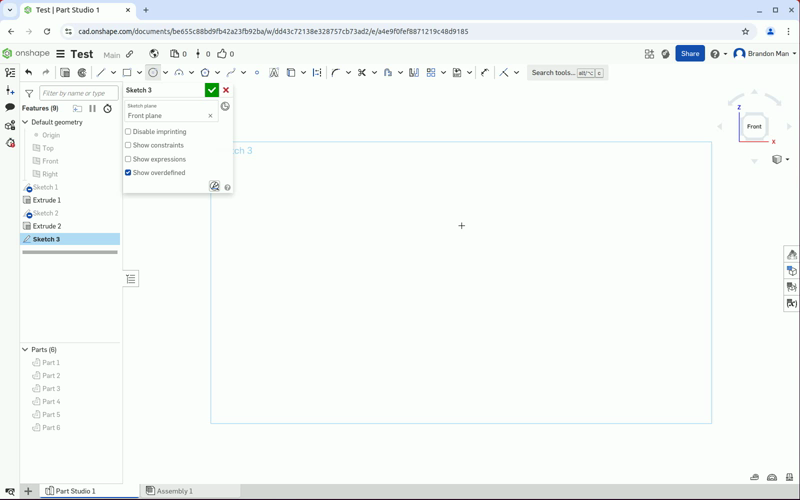
click(461, 225)
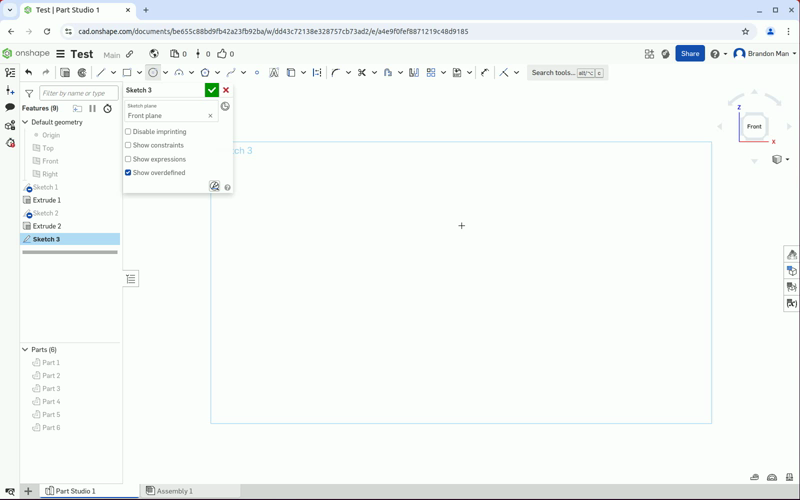
key_up(shift)
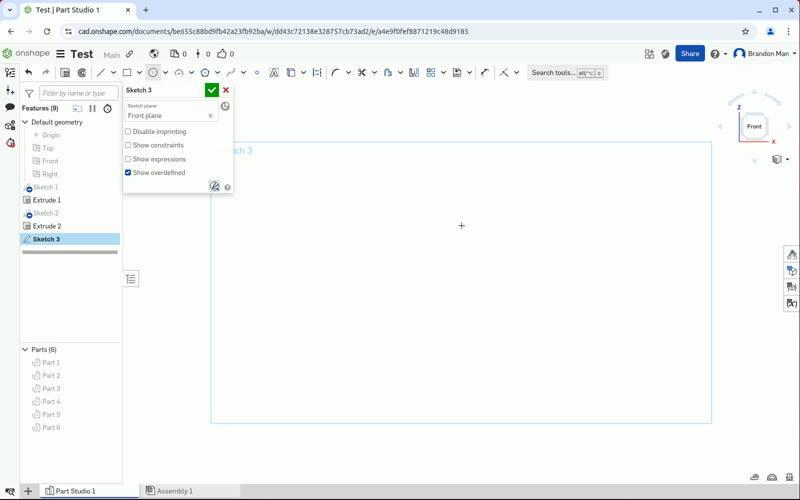
mouse_move(477, 225)
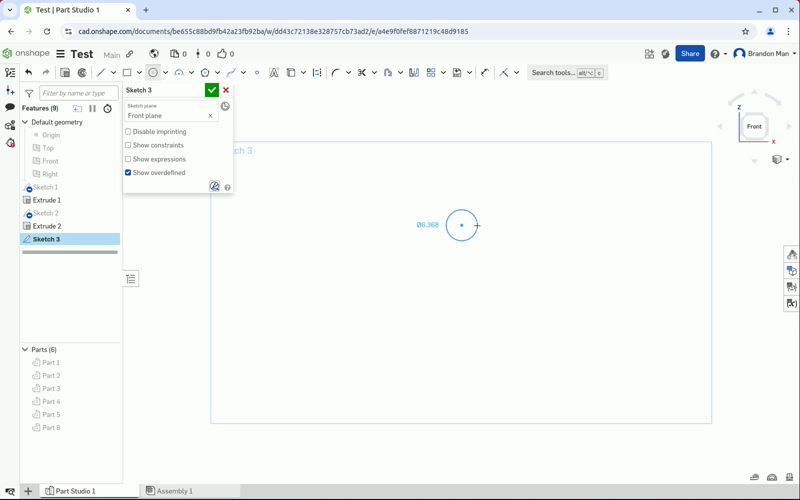
click(477, 225)
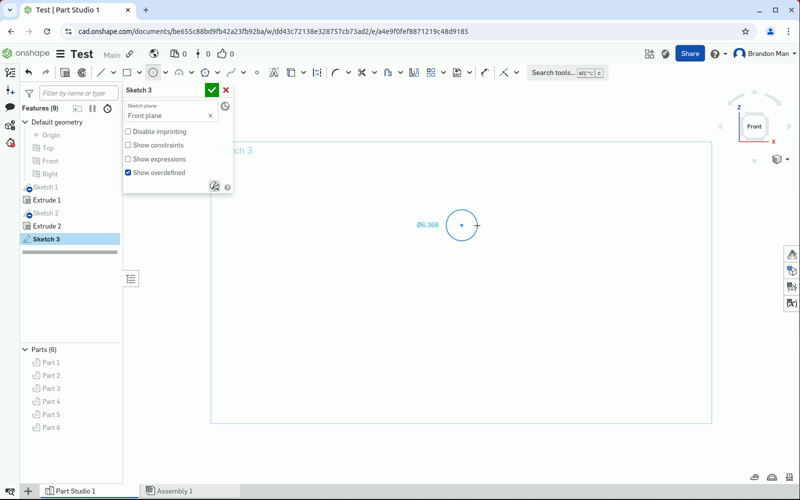
key(esc)
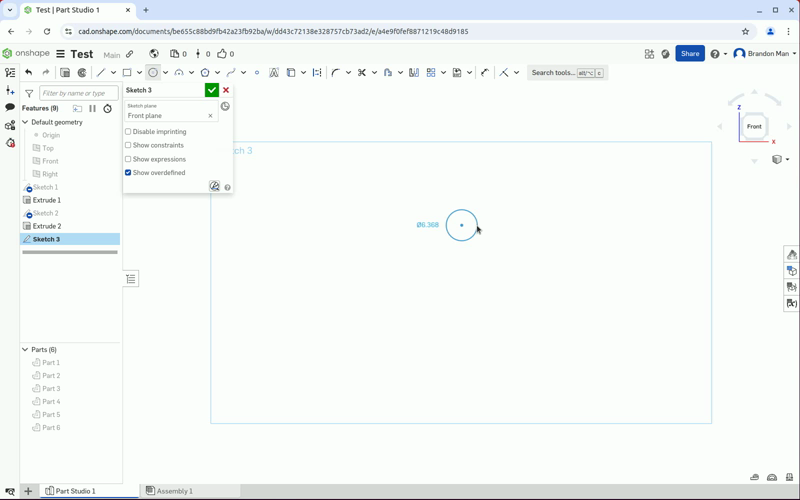
key(c)
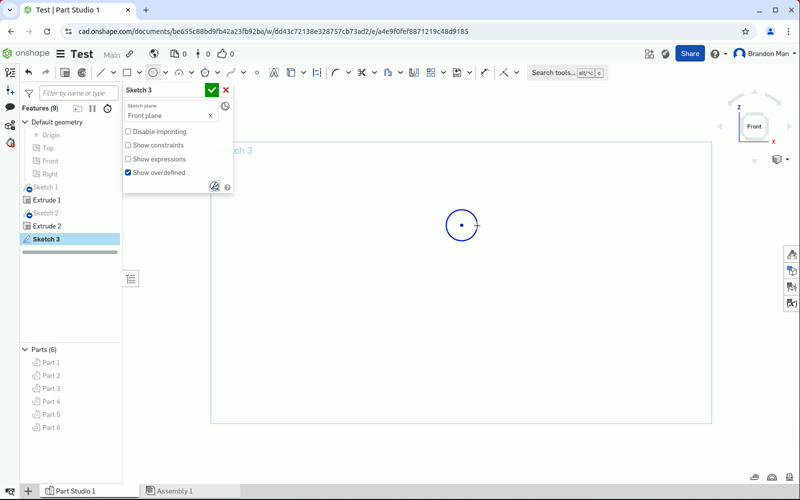
key_down(shift)
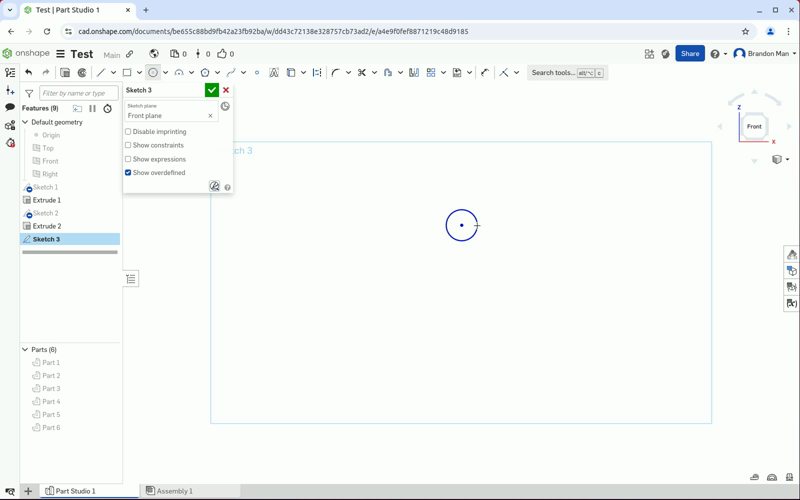
mouse_move(461, 225)
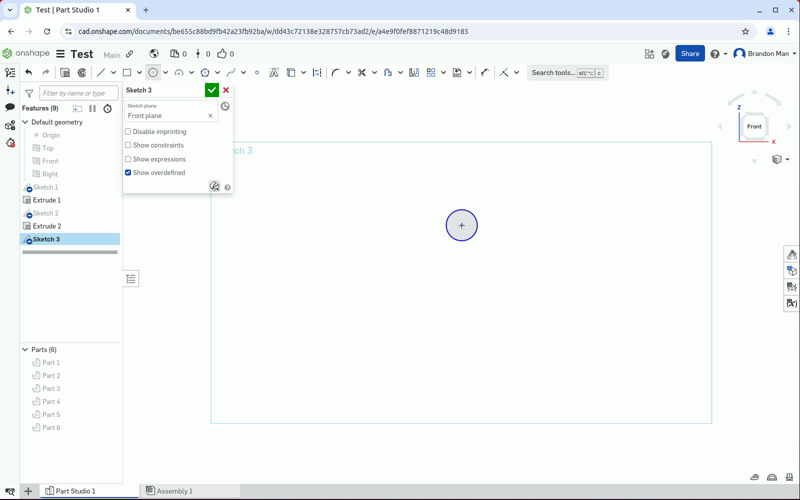
click(461, 225)
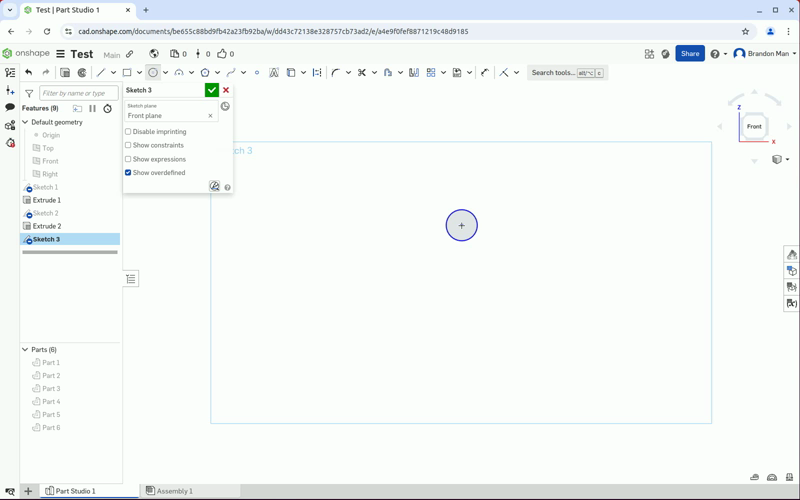
key_up(shift)
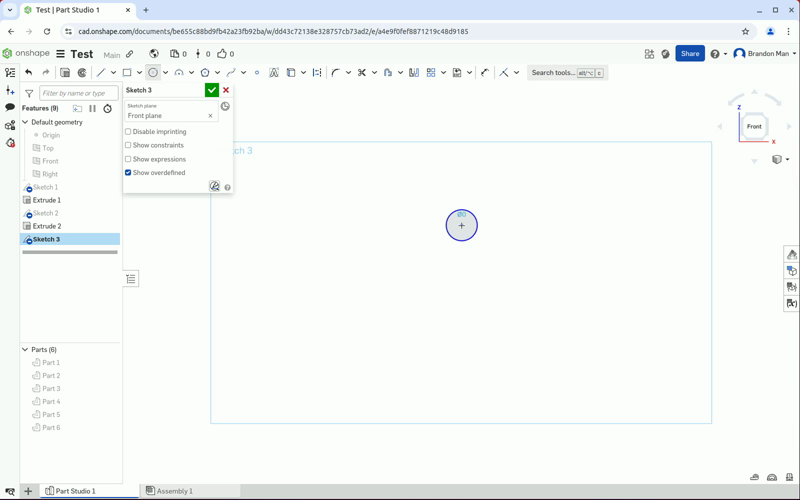
mouse_move(465, 225)
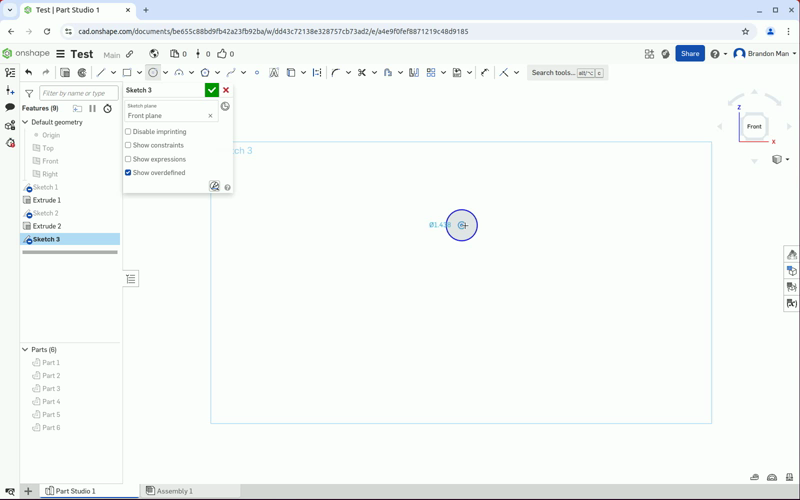
scroll(6)
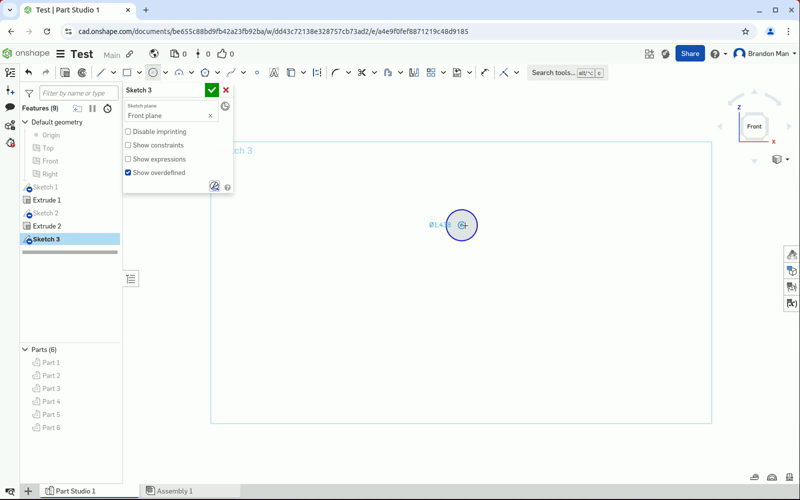
scroll(6)
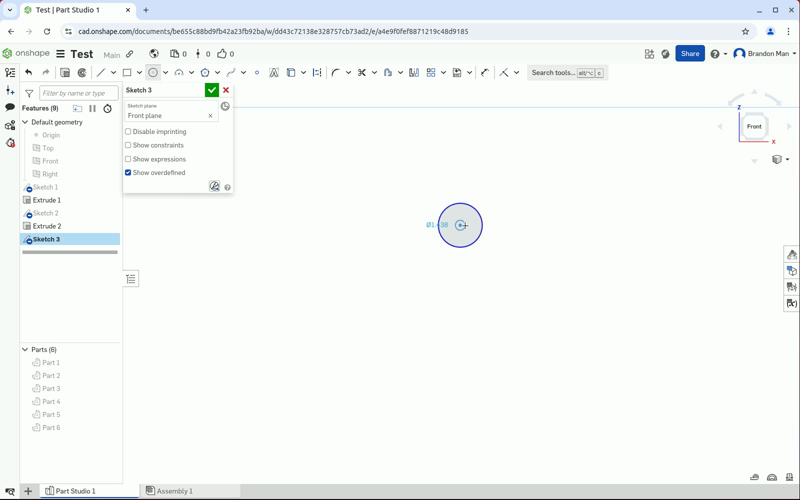
scroll(6)
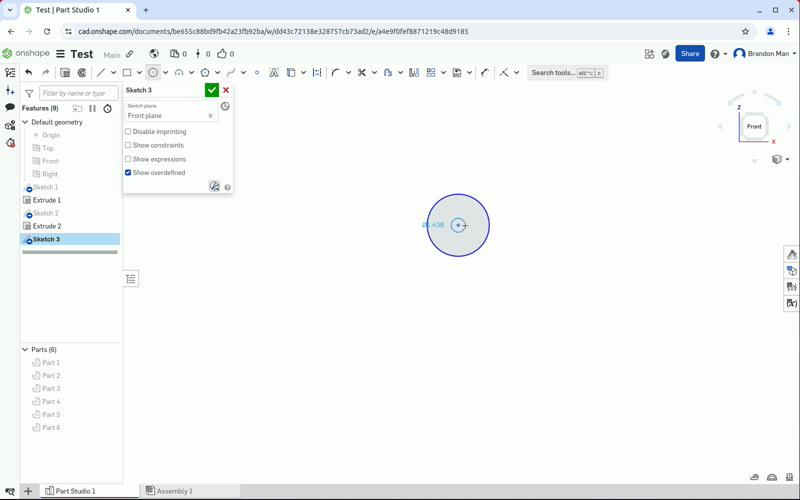
scroll(6)
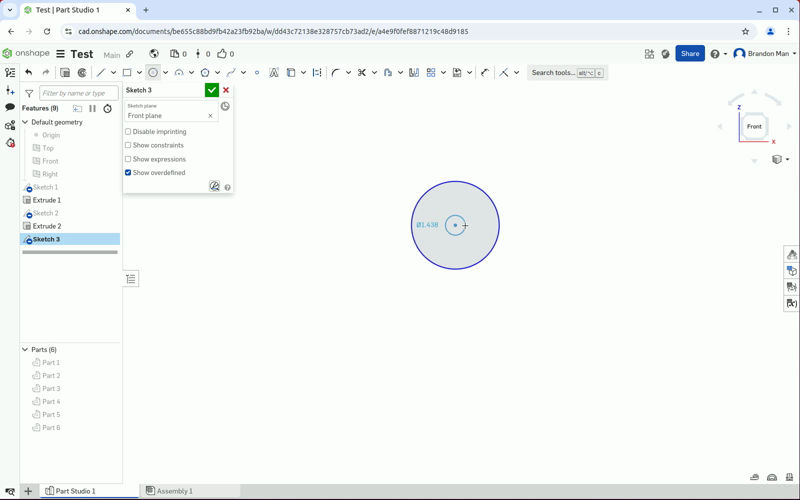
scroll(6)
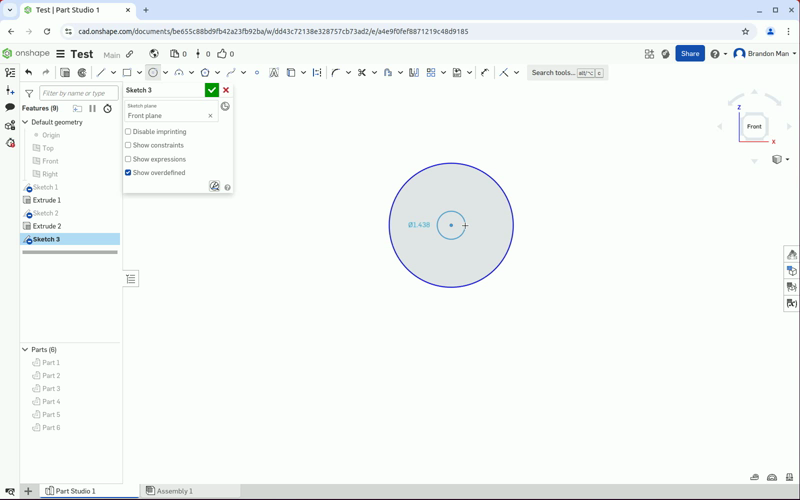
scroll(6)
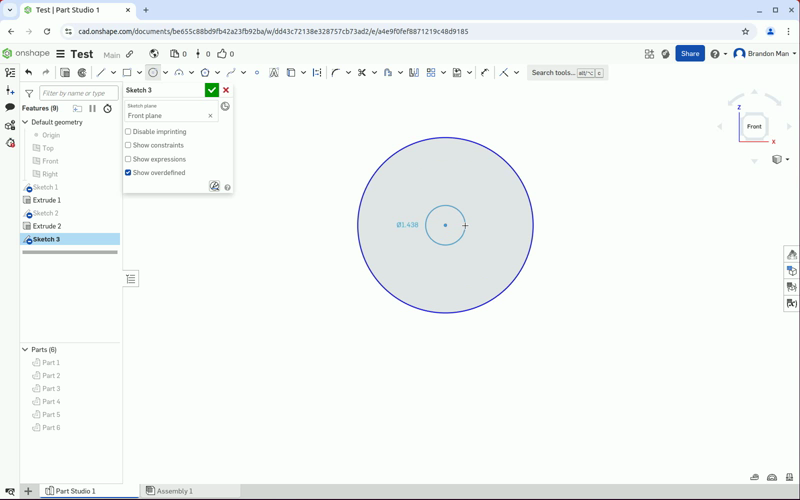
scroll(6)
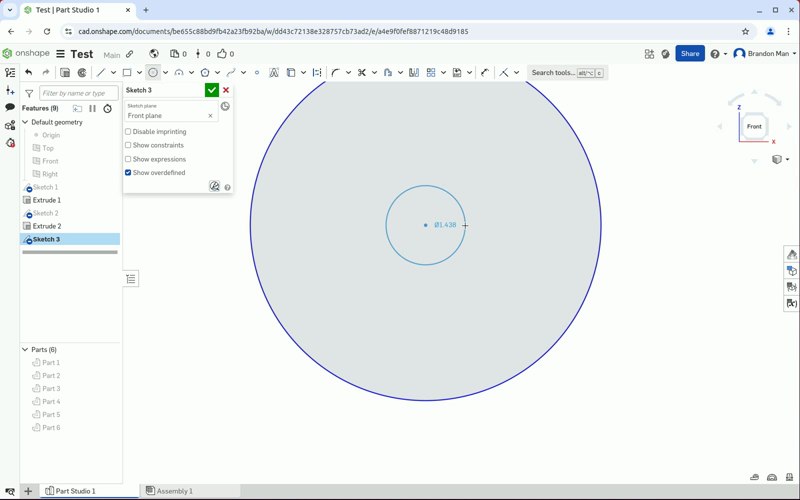
click(465, 225)
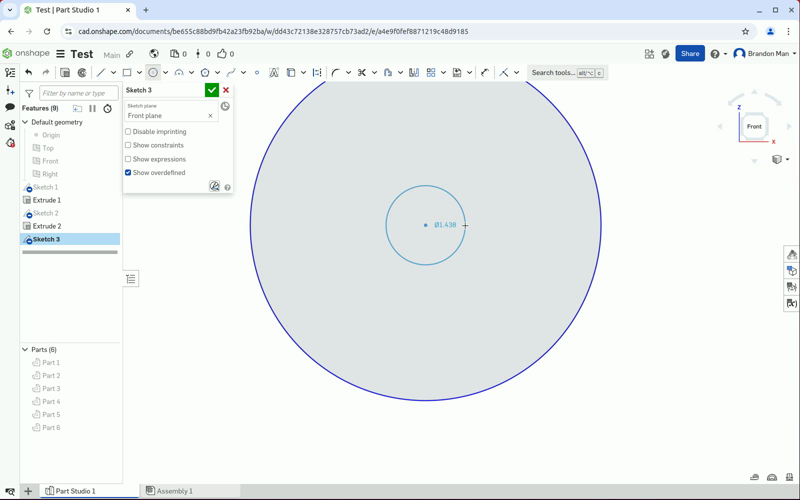
scroll(-6)
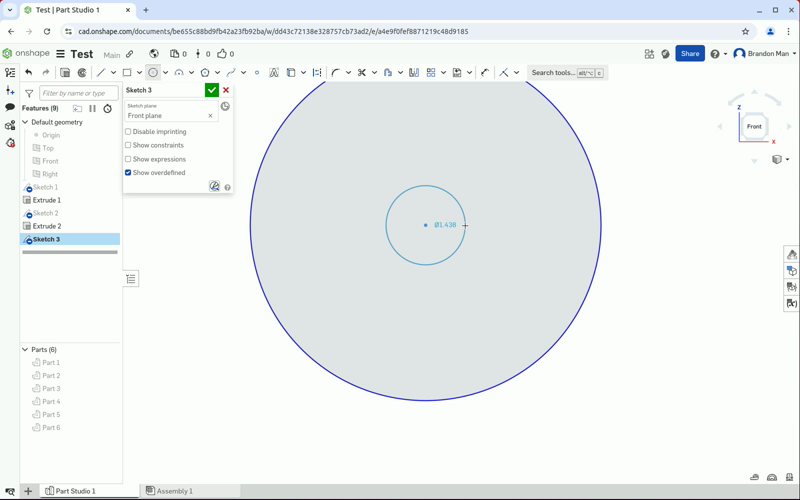
scroll(-6)
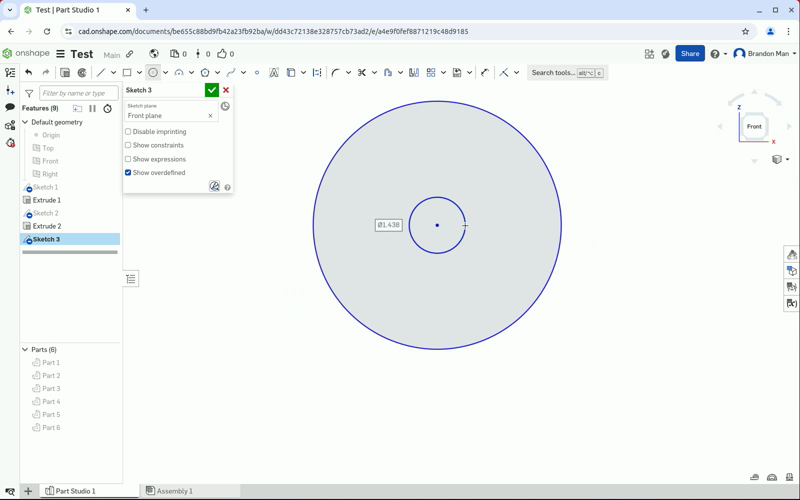
scroll(-6)
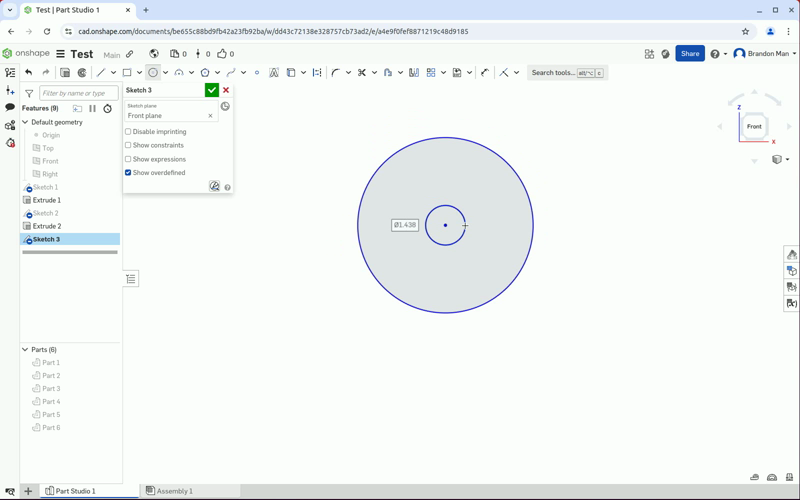
scroll(-6)
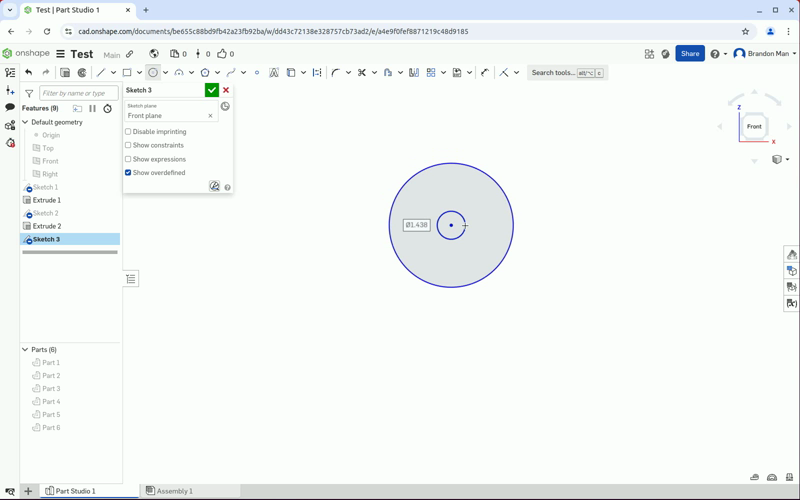
scroll(-6)
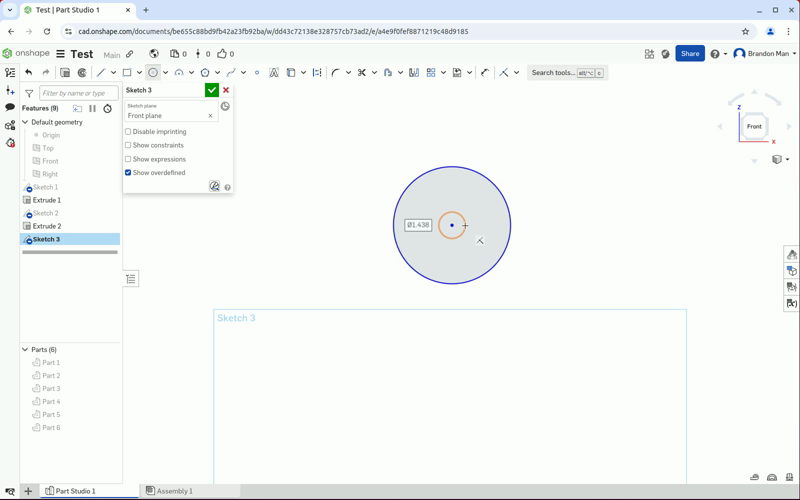
scroll(-6)
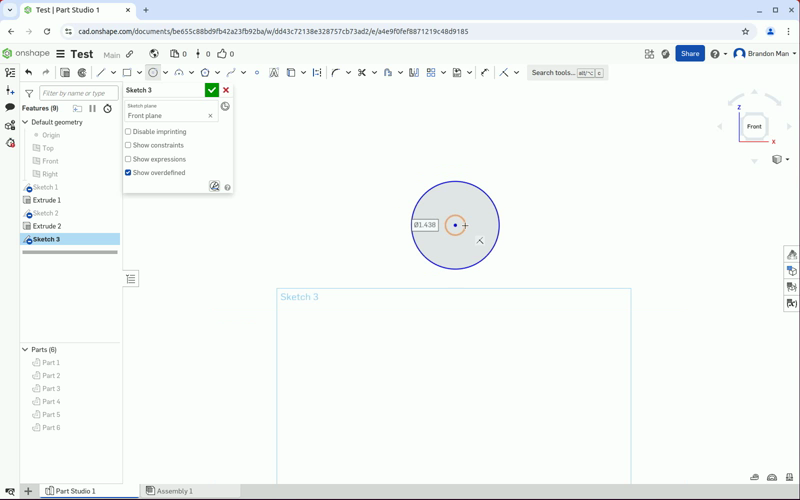
scroll(-6)
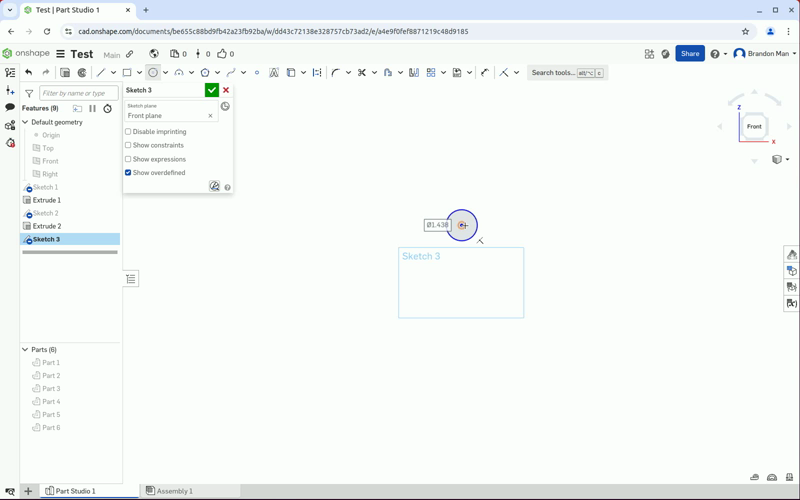
key(esc)
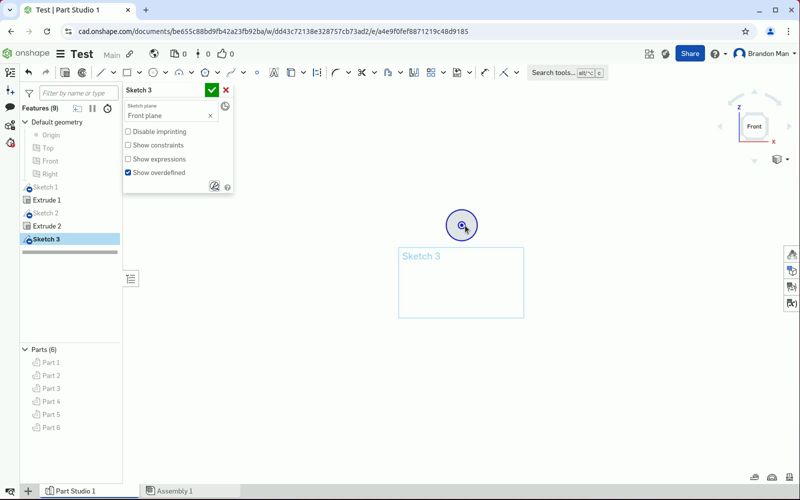
mouse_move(475, 230)
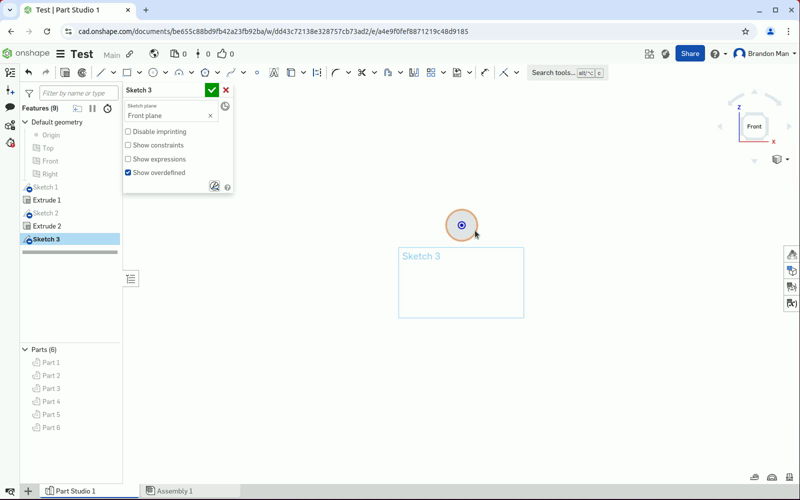
scroll(6)
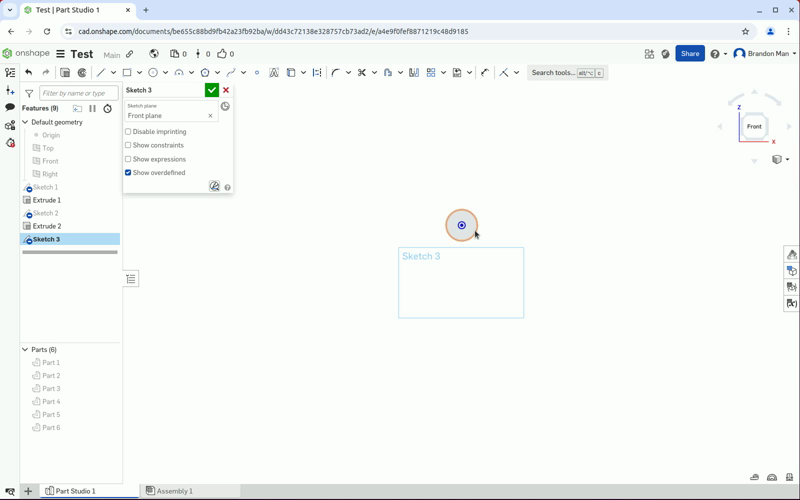
scroll(6)
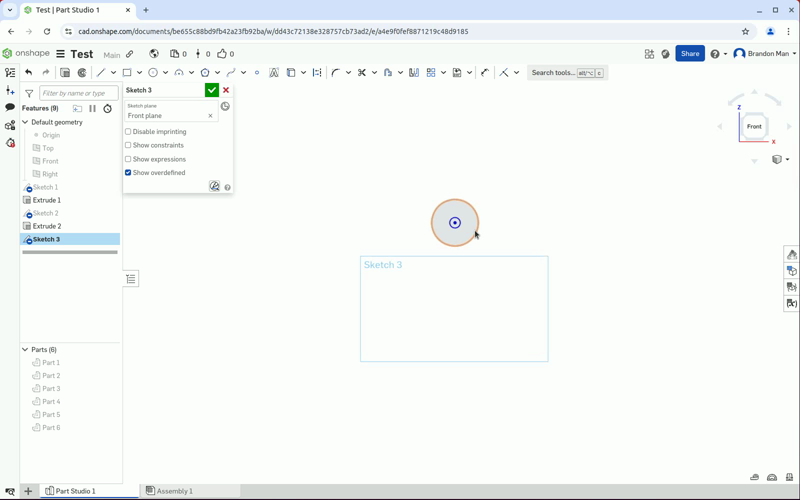
scroll(6)
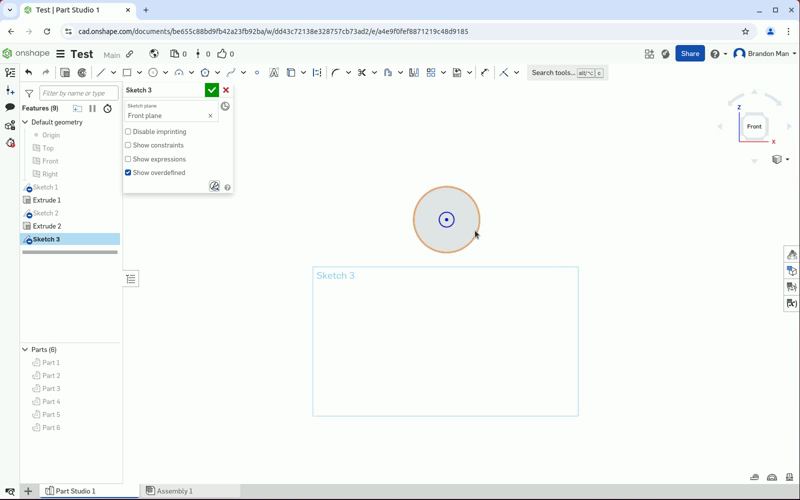
scroll(6)
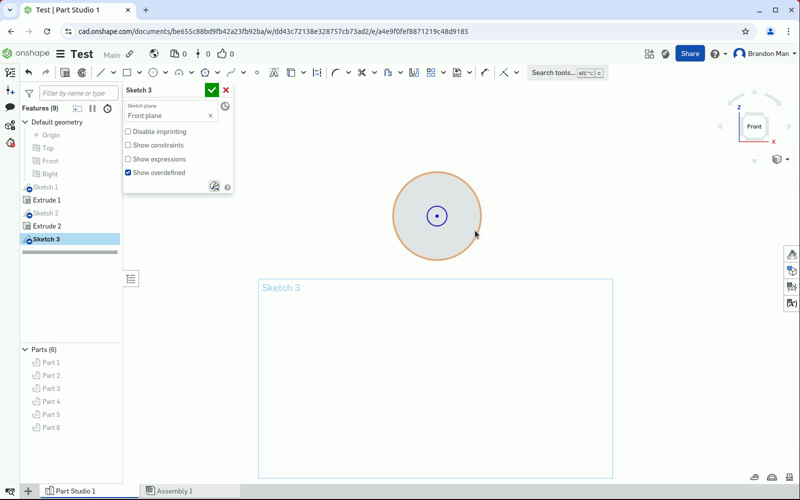
scroll(6)
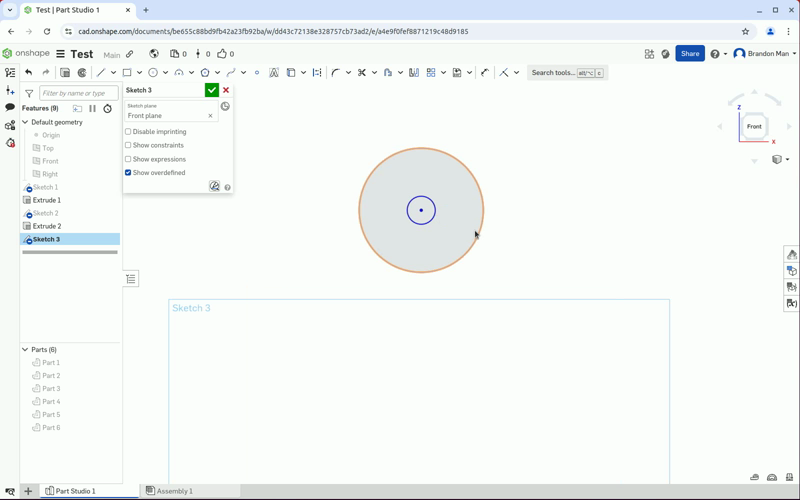
scroll(6)
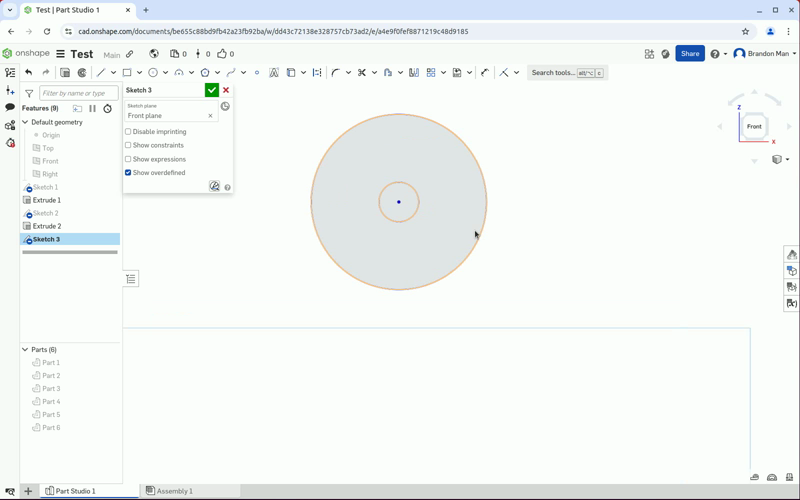
scroll(6)
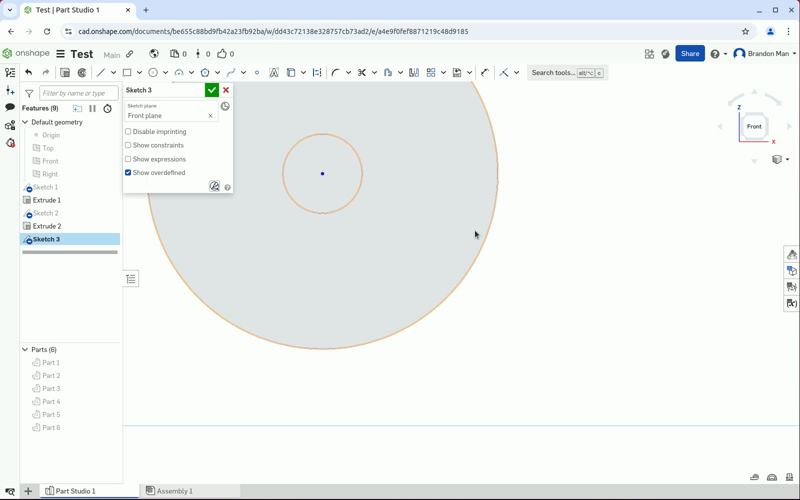
click(475, 230)
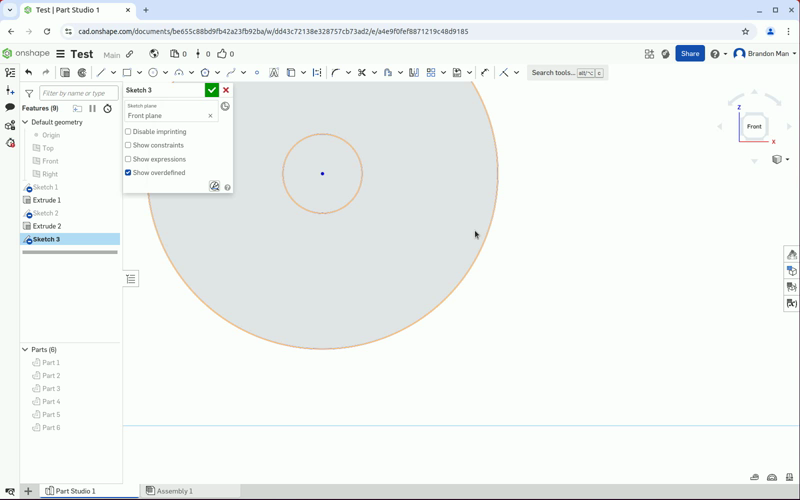
scroll(-6)
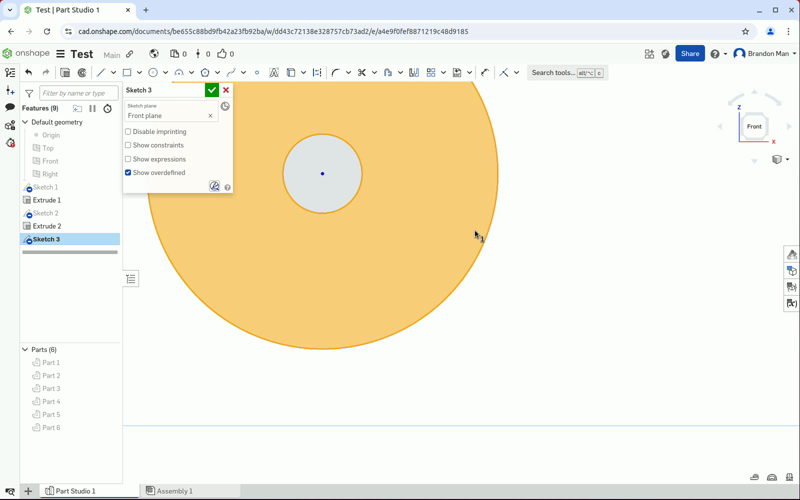
scroll(-6)
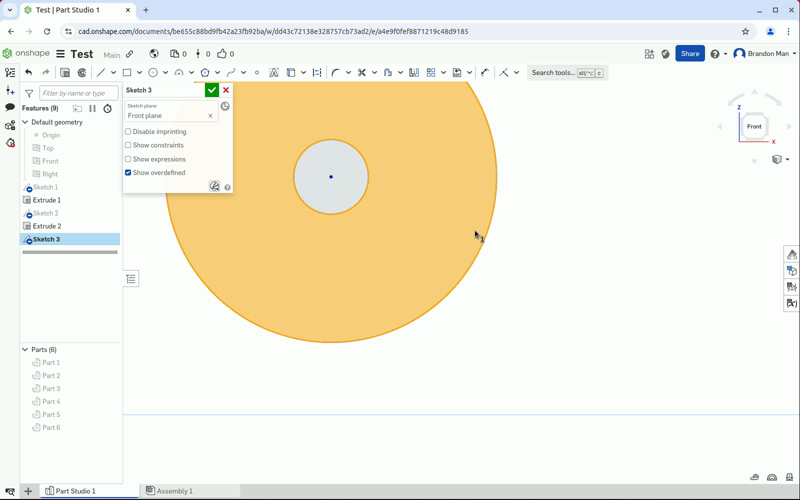
scroll(-6)
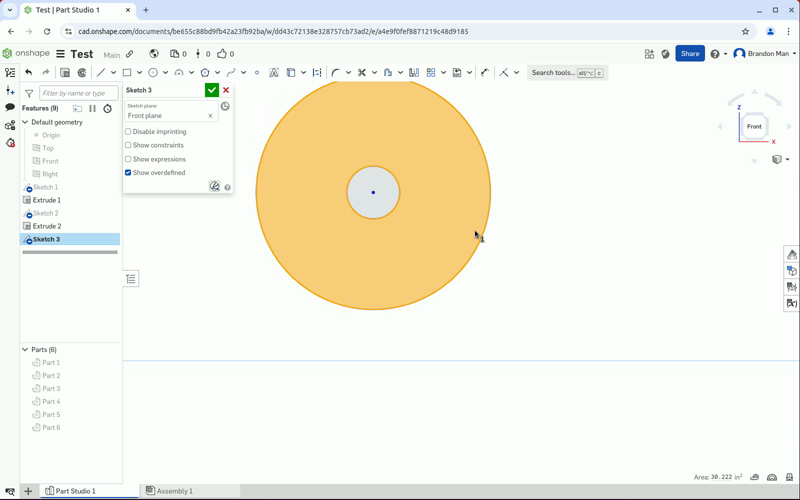
scroll(-6)
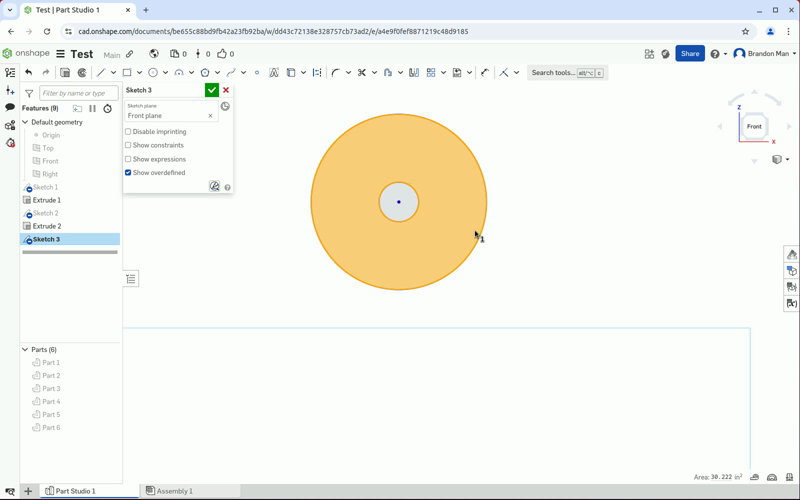
scroll(-6)
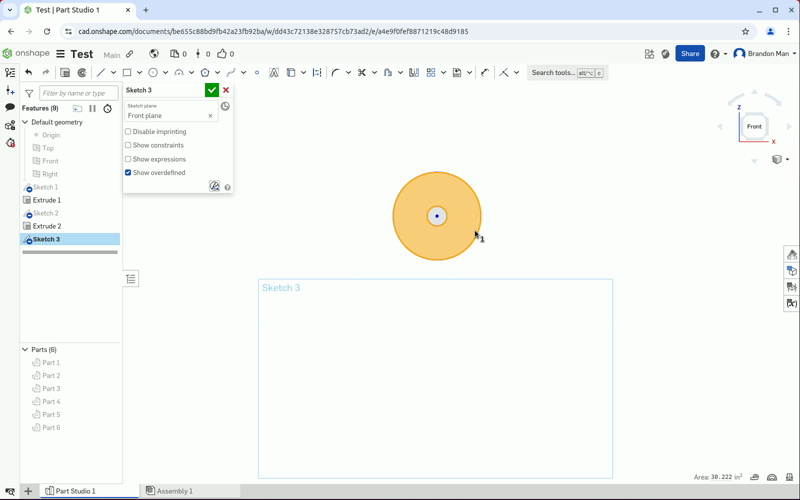
scroll(-6)
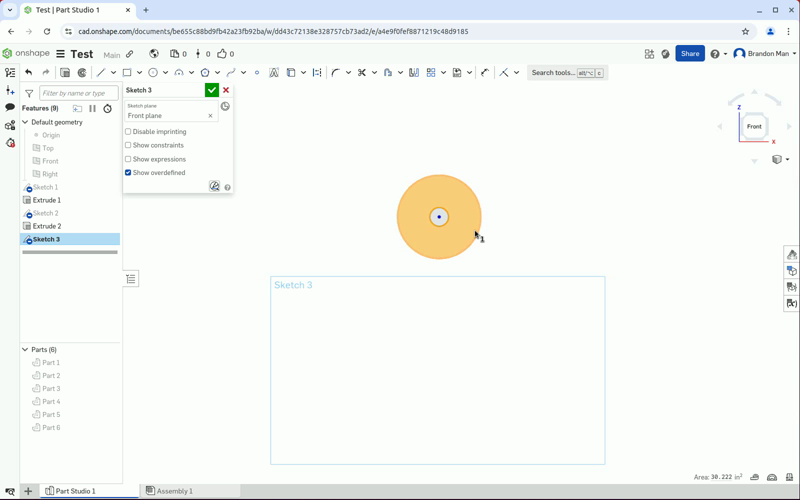
scroll(-6)
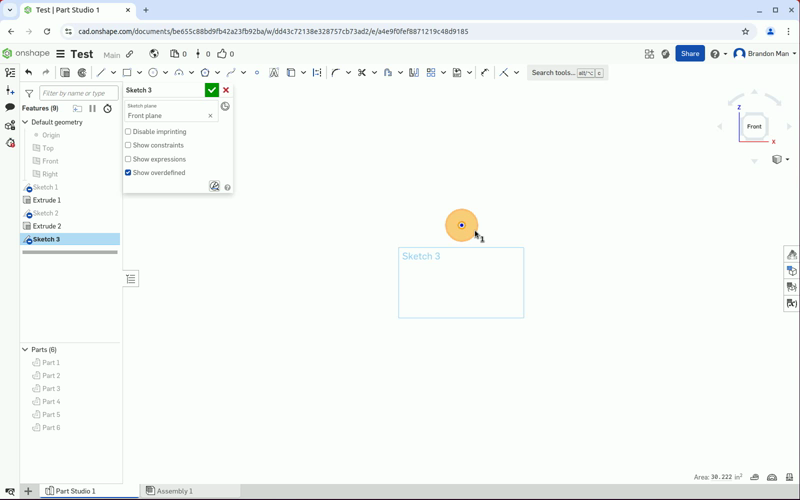
mouse_move(73, 352)
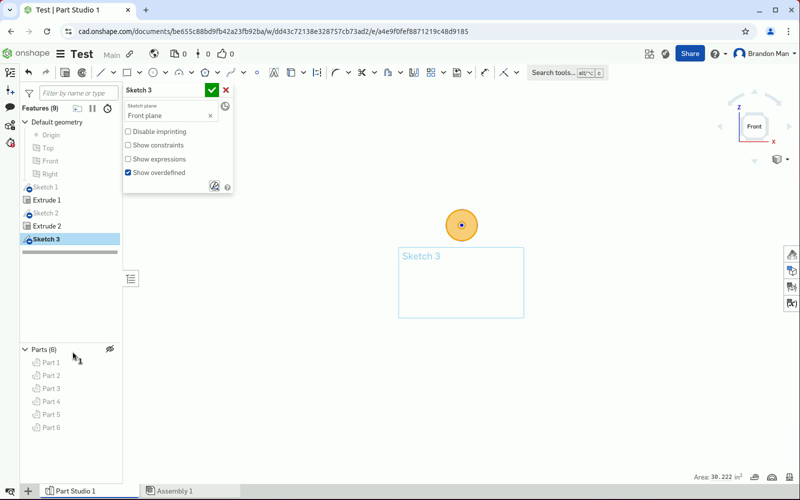
key(shift+y)
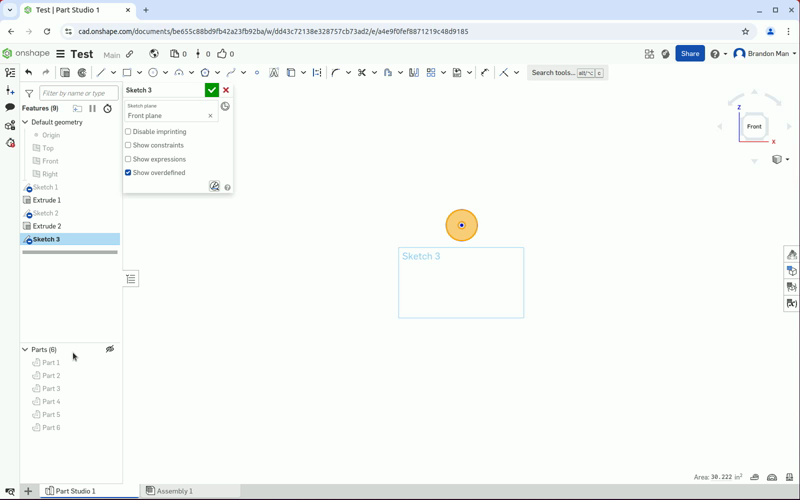
key(shift+e)
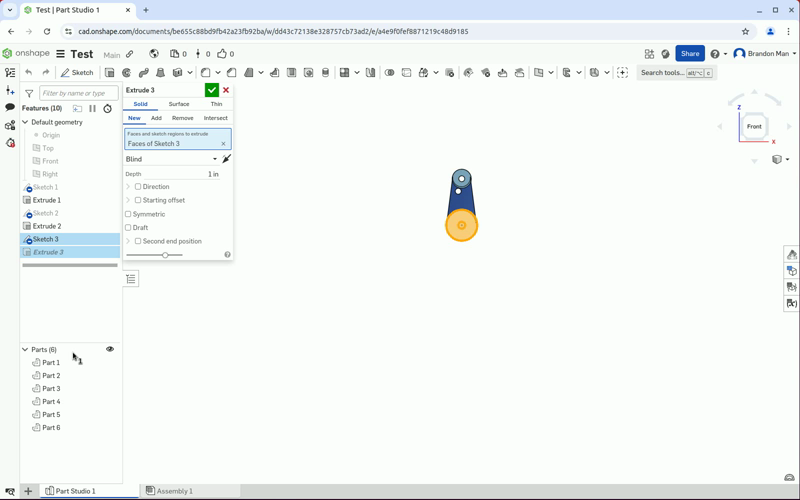
mouse_move(143, 106)
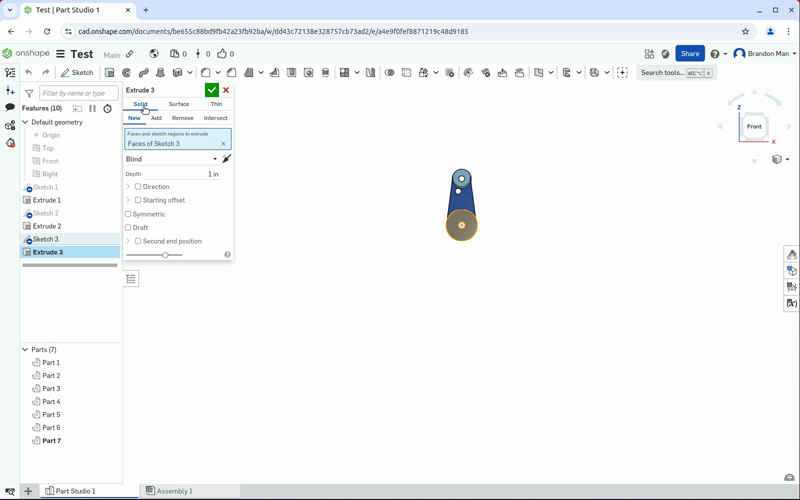
click(143, 106)
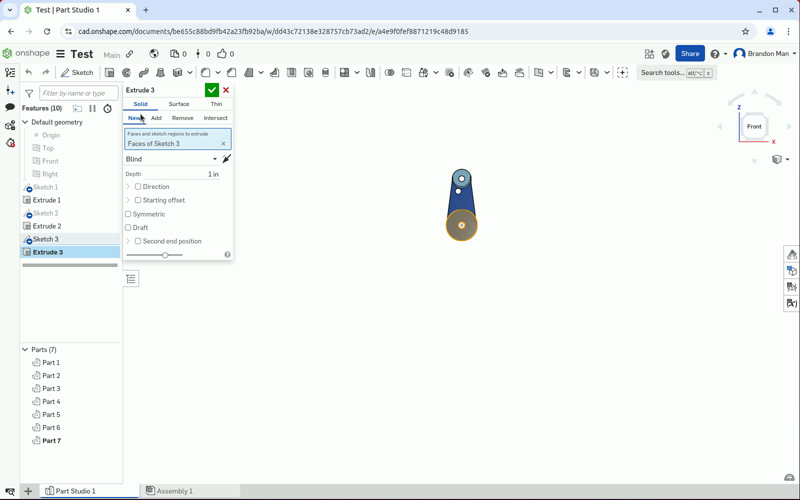
mouse_move(137, 120)
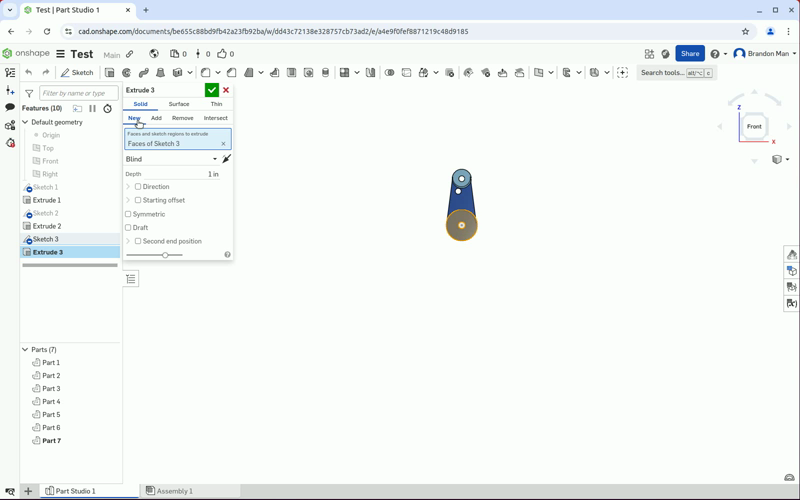
click(137, 120)
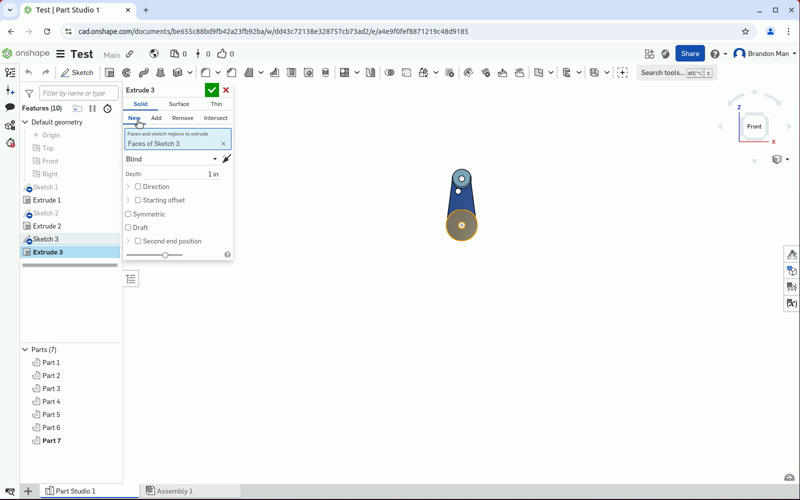
key(tab, 4)
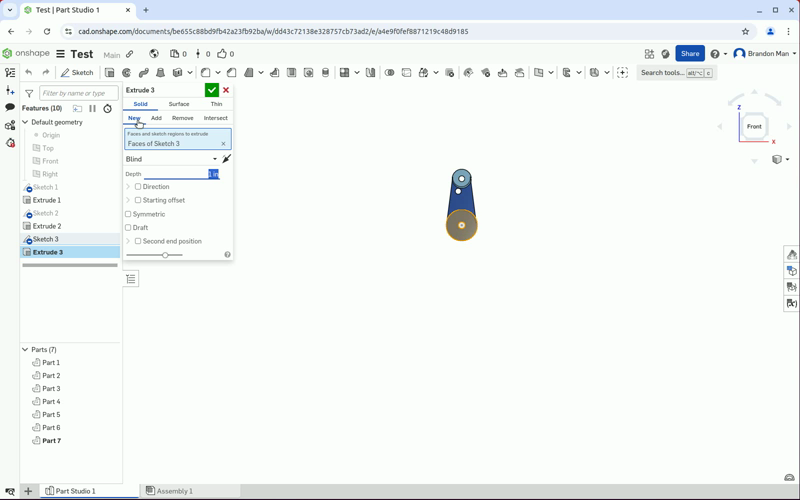
text(0.481)
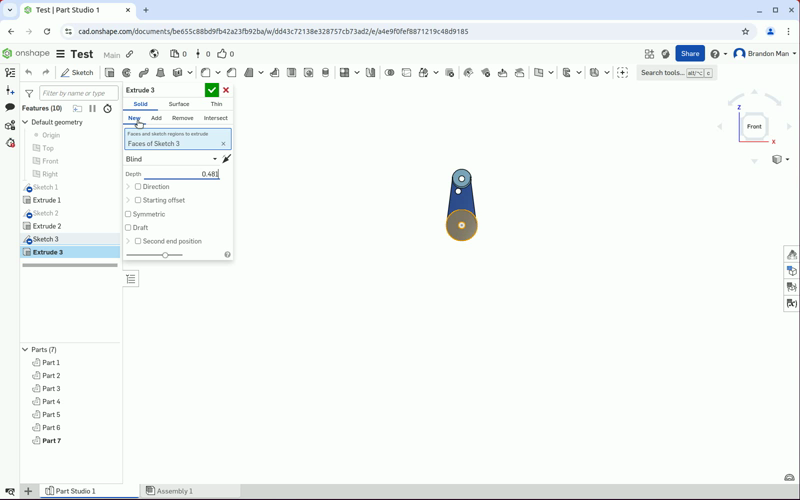
key(enter)
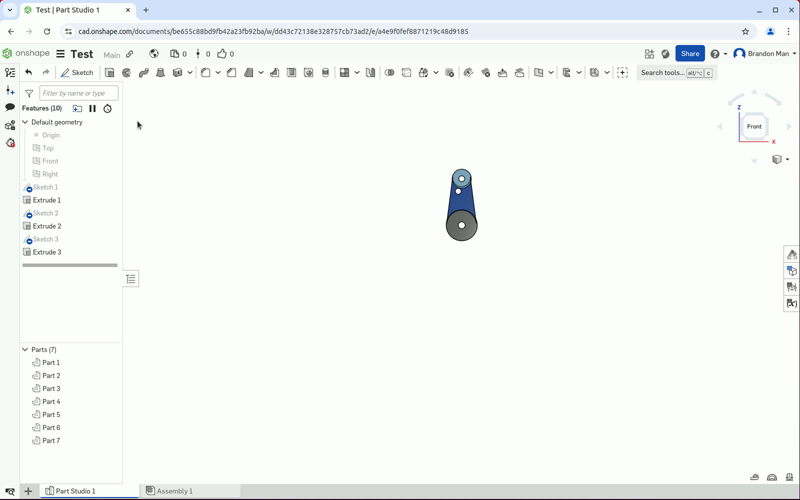
key(shift+h)
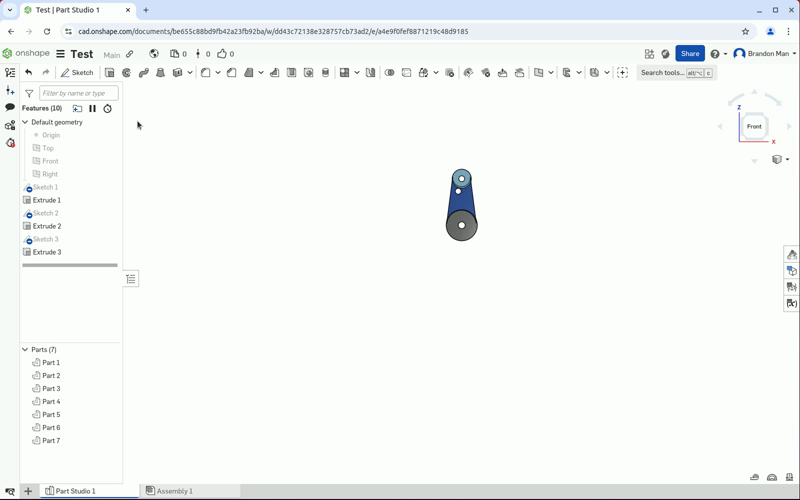
key(shift+h)
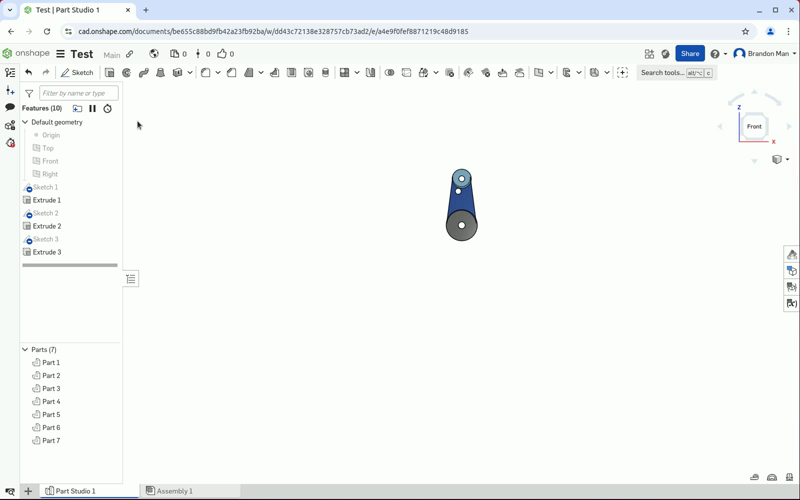
mouse_move(73, 189)
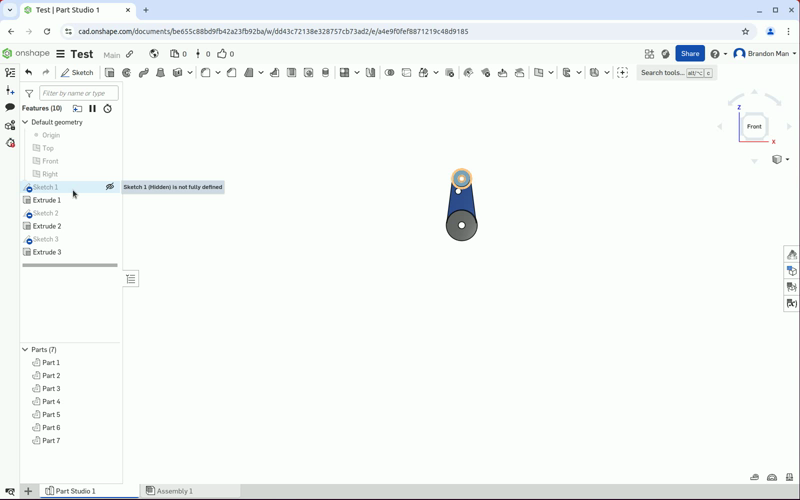
click(73, 189)
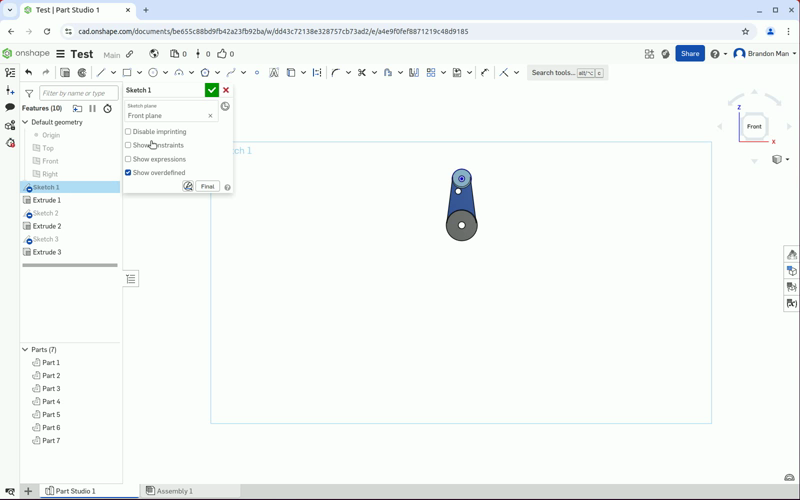
mouse_move(229, 92)
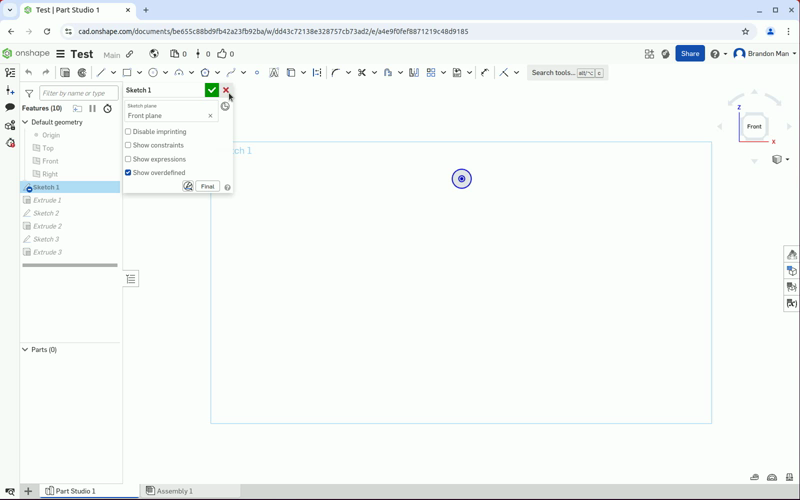
click(229, 92)
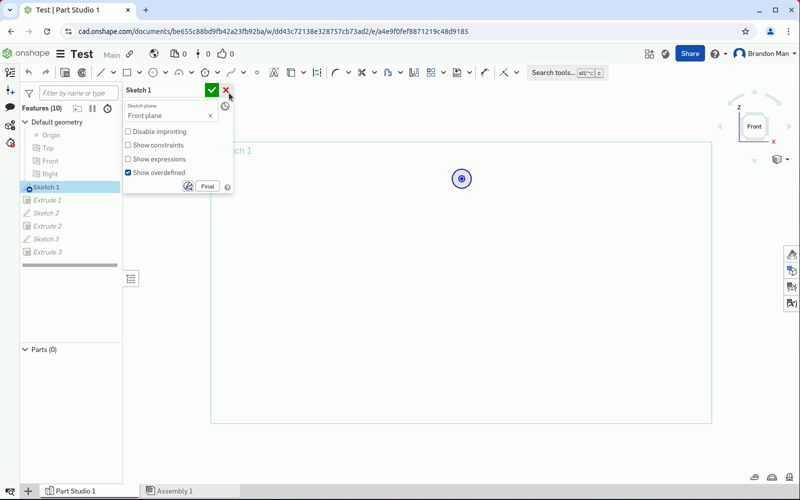
key(shift+s)
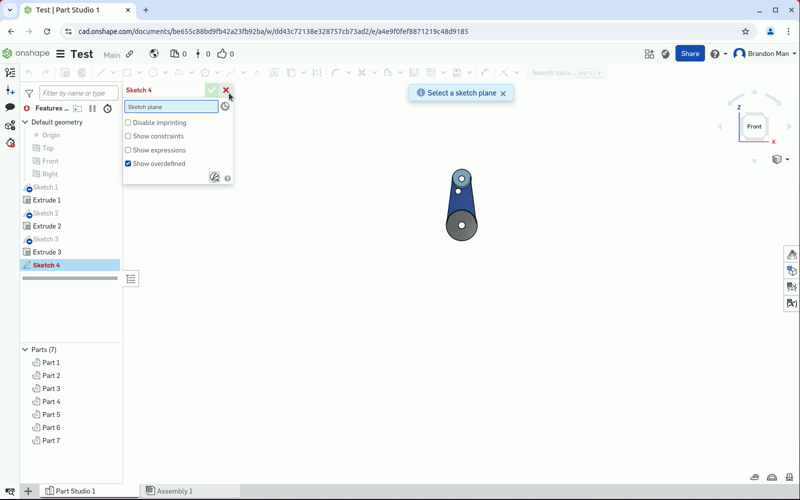
mouse_move(73, 163)
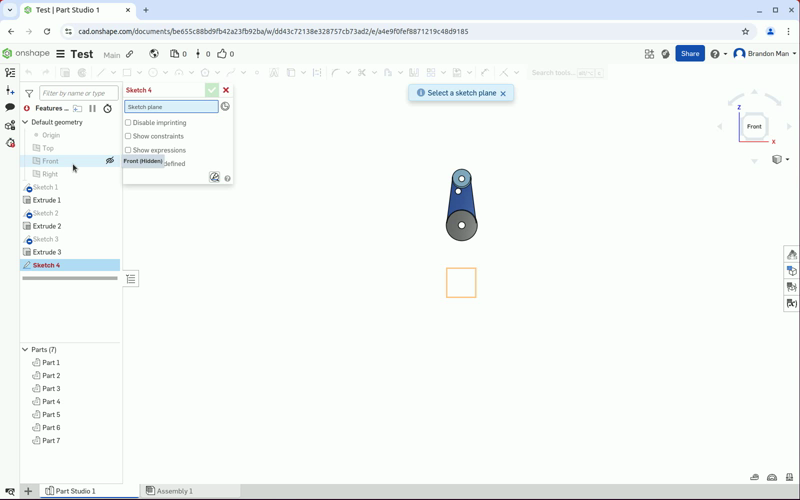
click(73, 163)
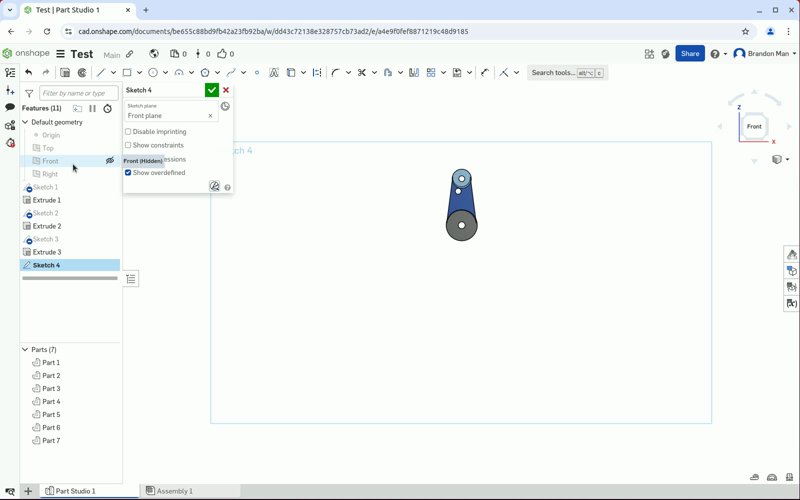
mouse_move(73, 352)
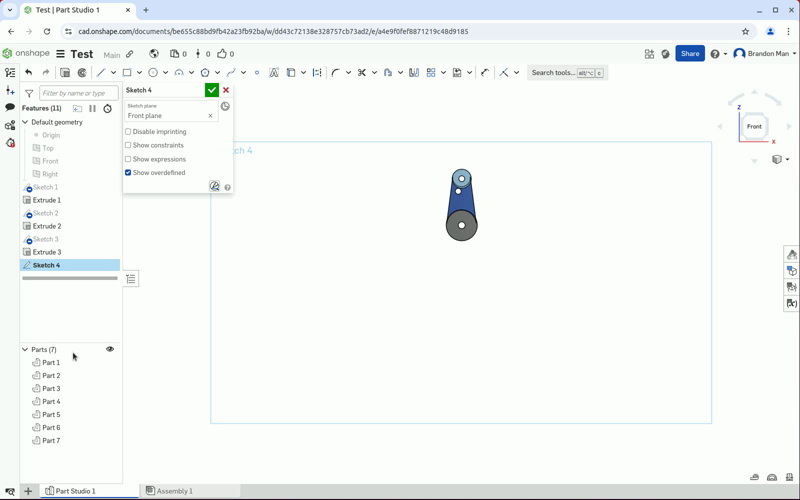
key(y)
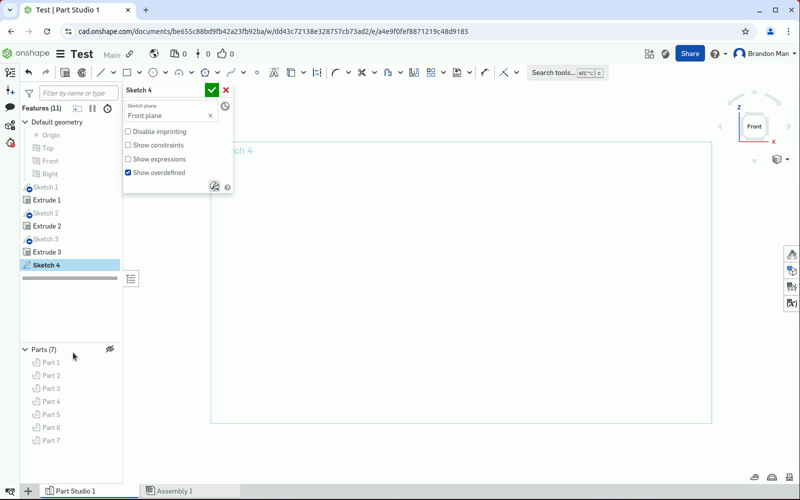
key(l)
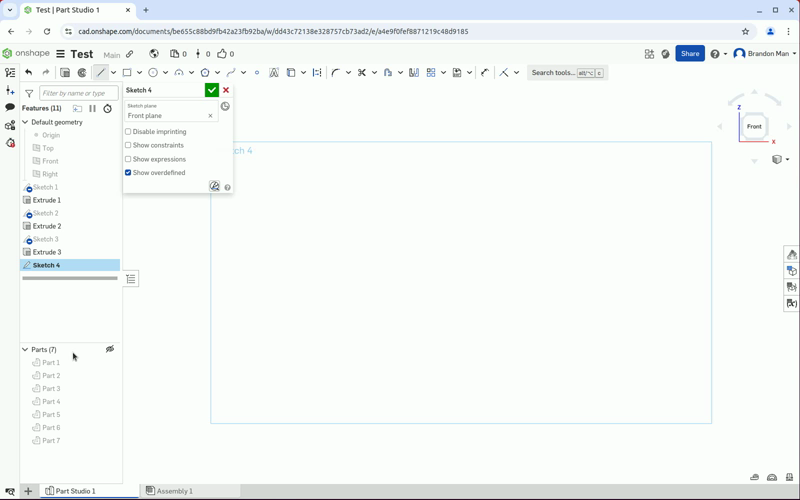
key_down(shift)
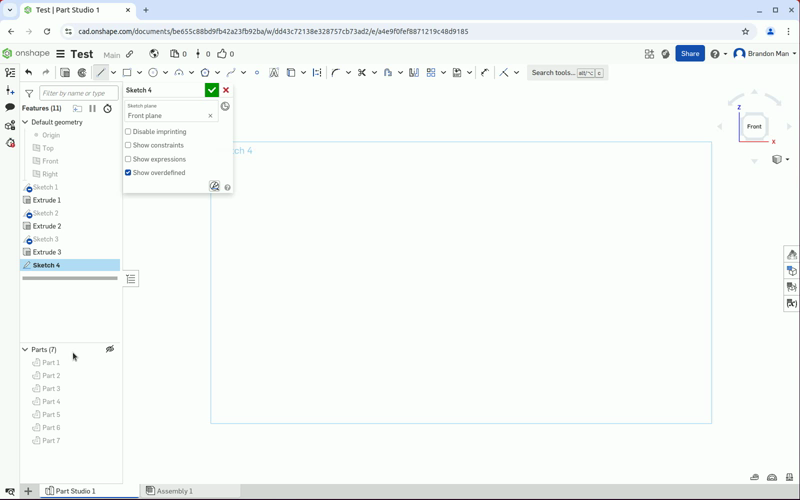
mouse_move(446, 226)
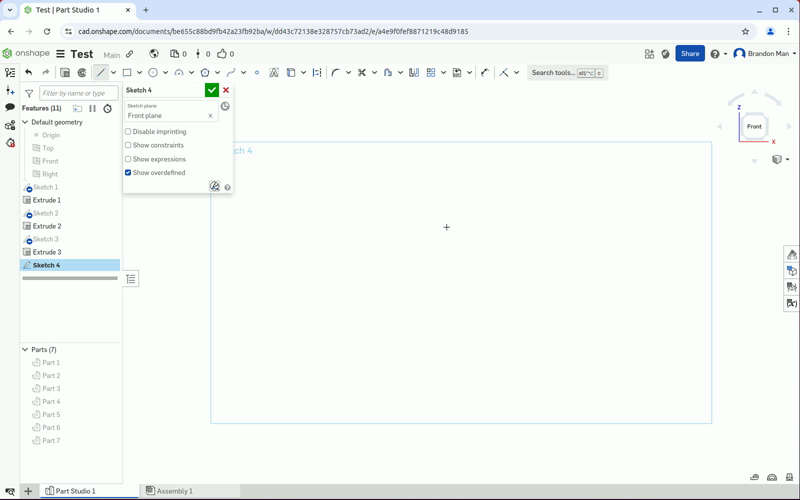
click(446, 226)
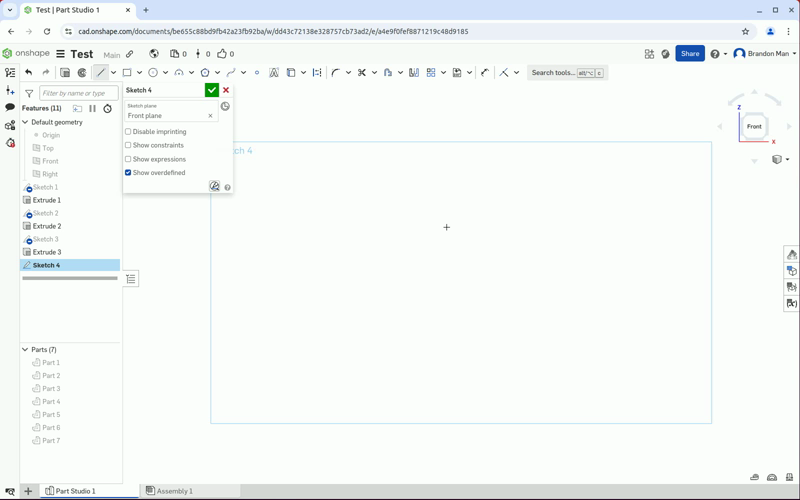
key_up(shift)
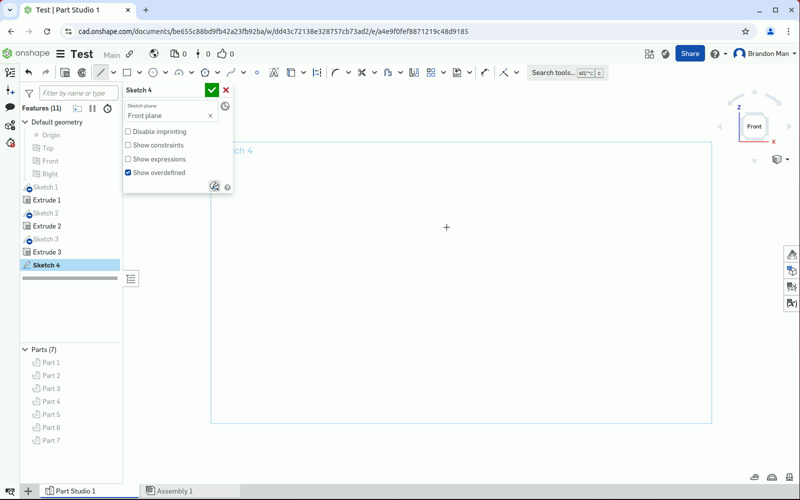
key_down(shift)
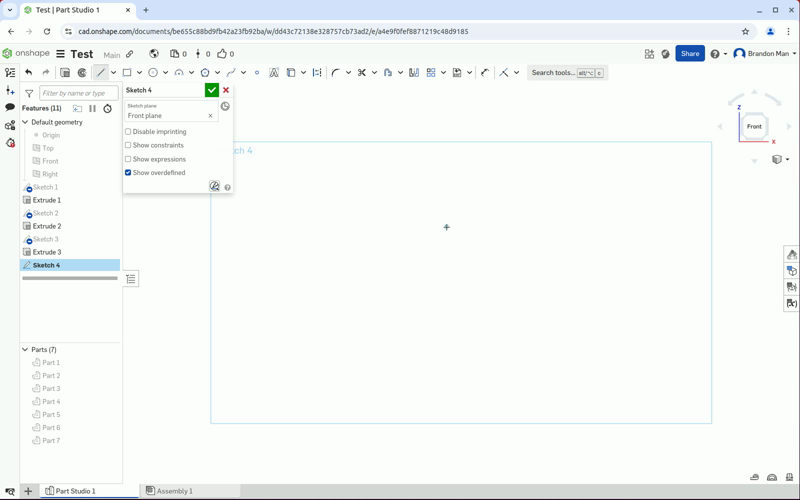
mouse_move(476, 226)
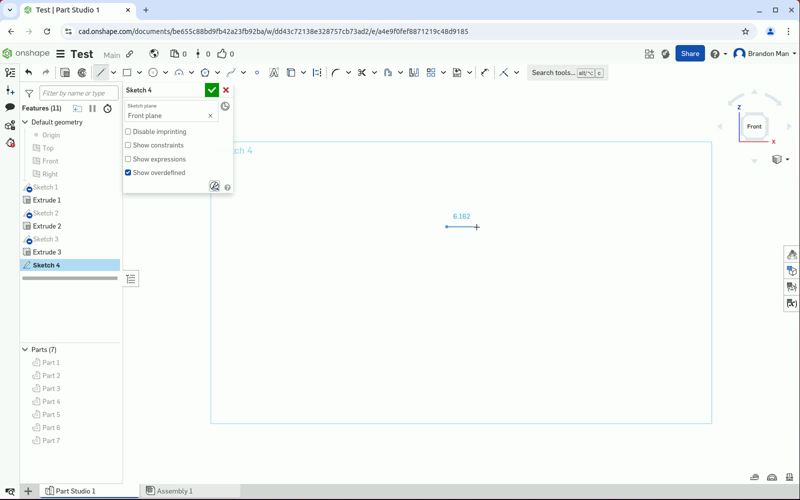
mouse_move(452, 284)
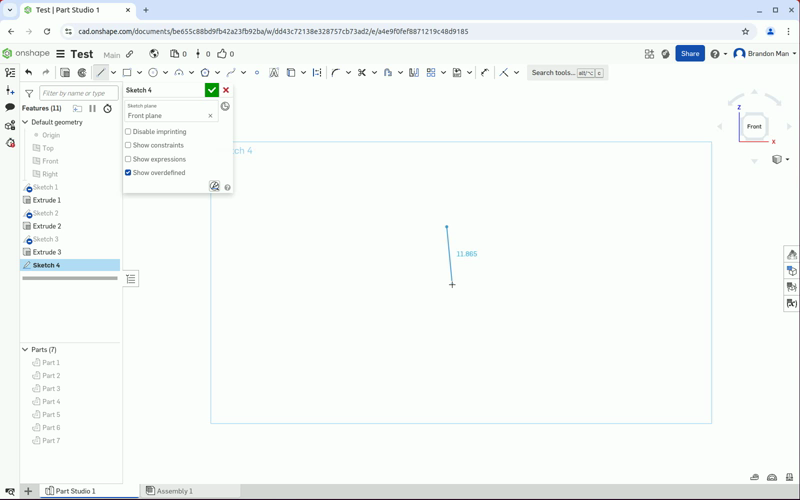
click(452, 284)
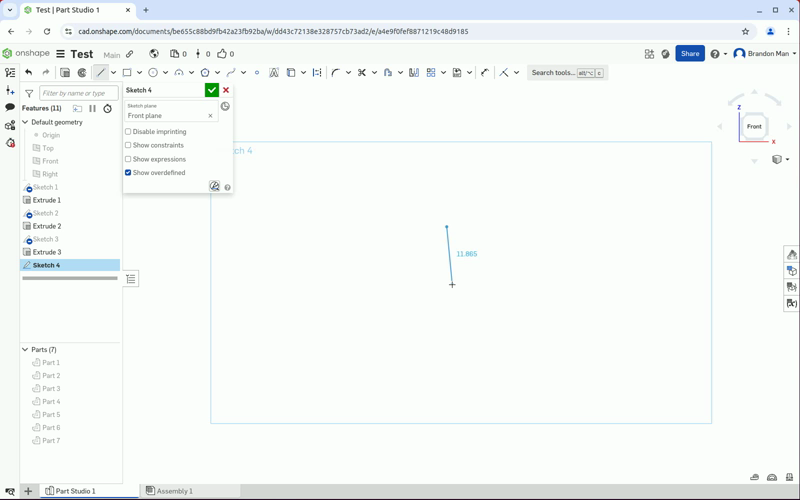
key_up(shift)
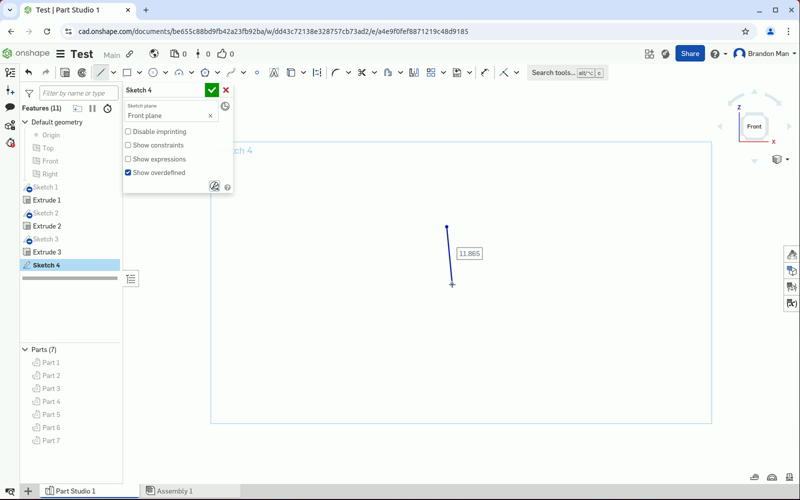
key(esc)
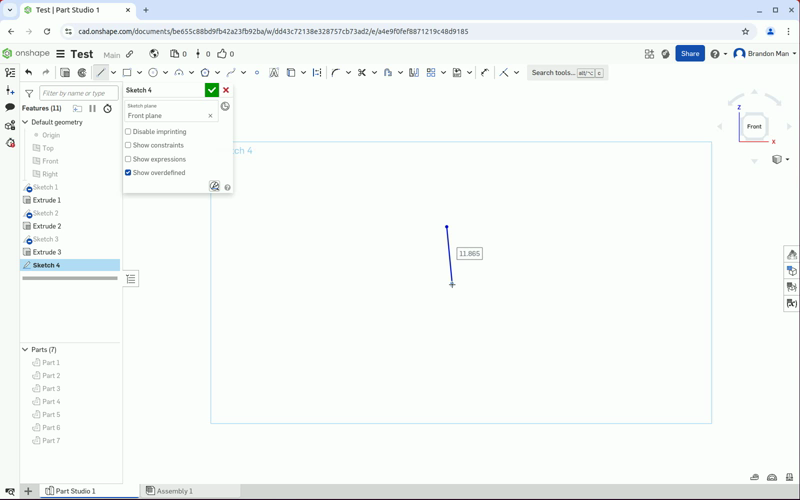
key(a)
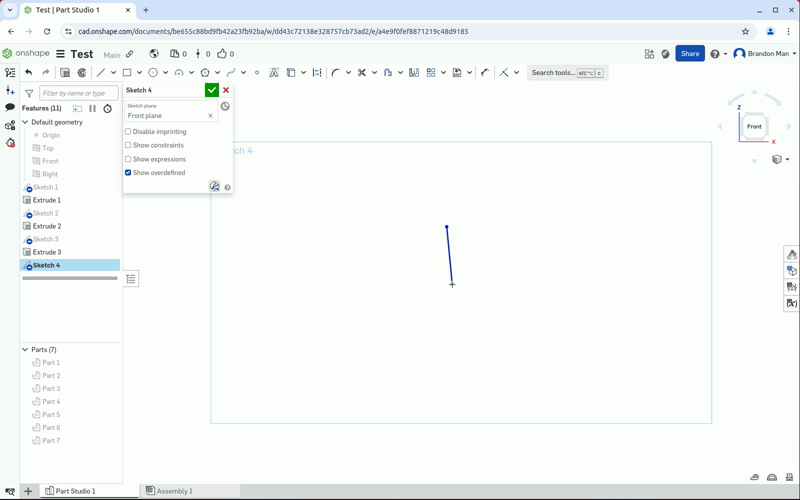
mouse_move(452, 284)
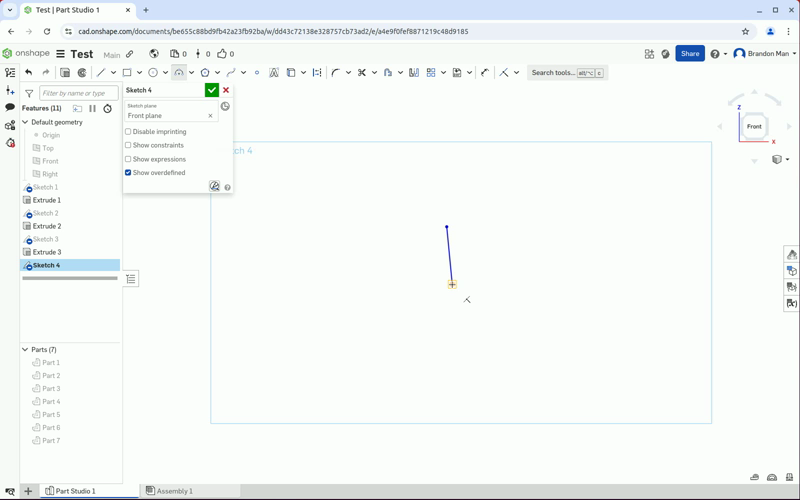
click(452, 284)
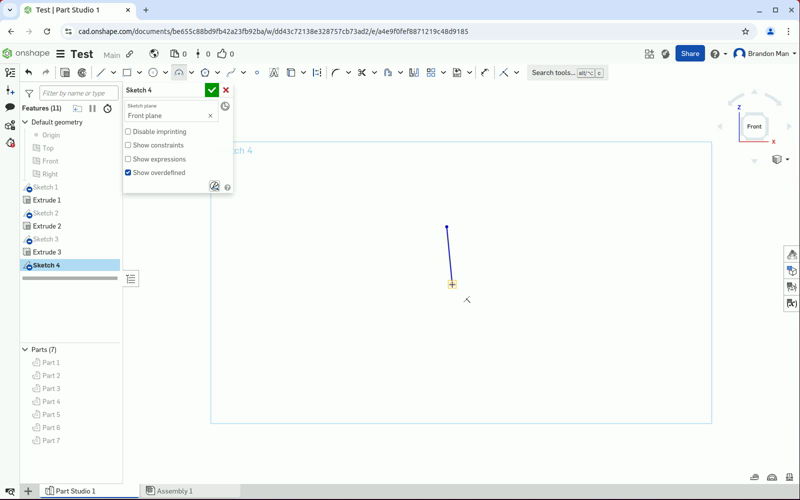
key_down(shift)
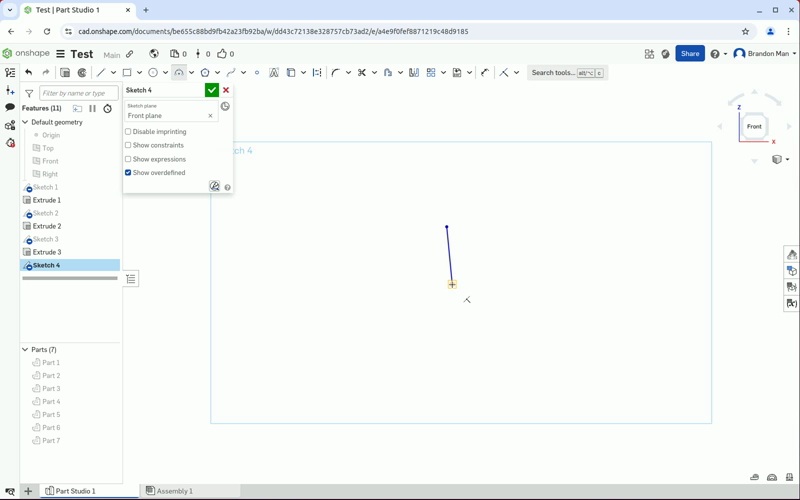
mouse_move(461, 291)
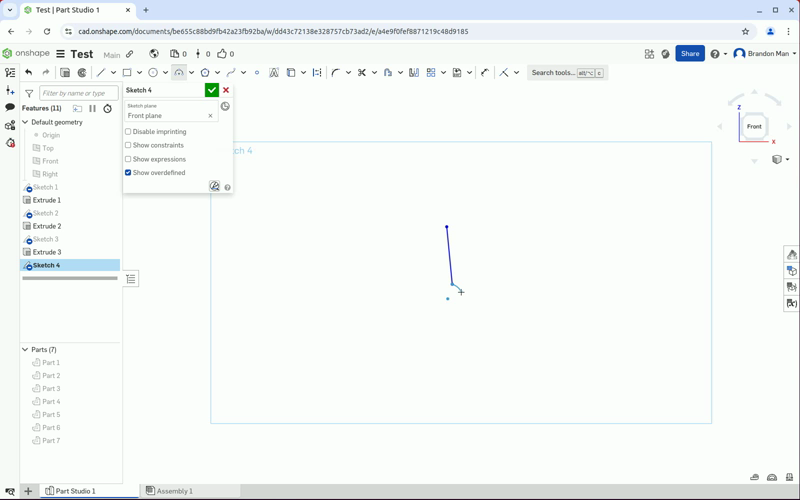
click(461, 291)
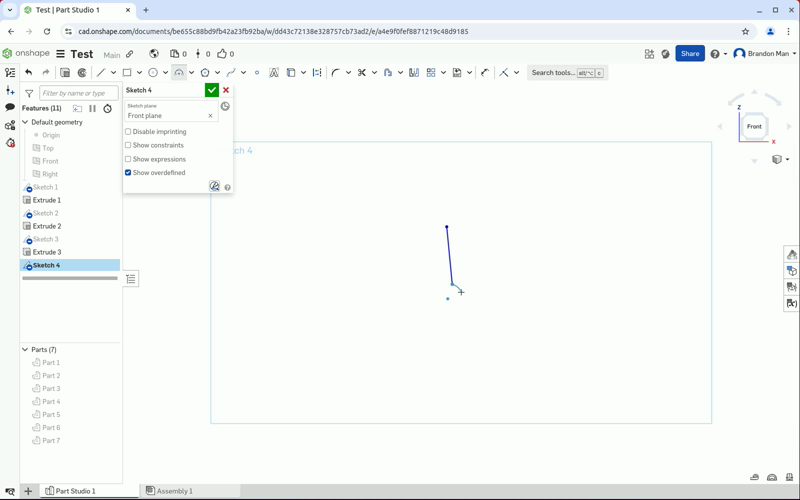
mouse_move(466, 276)
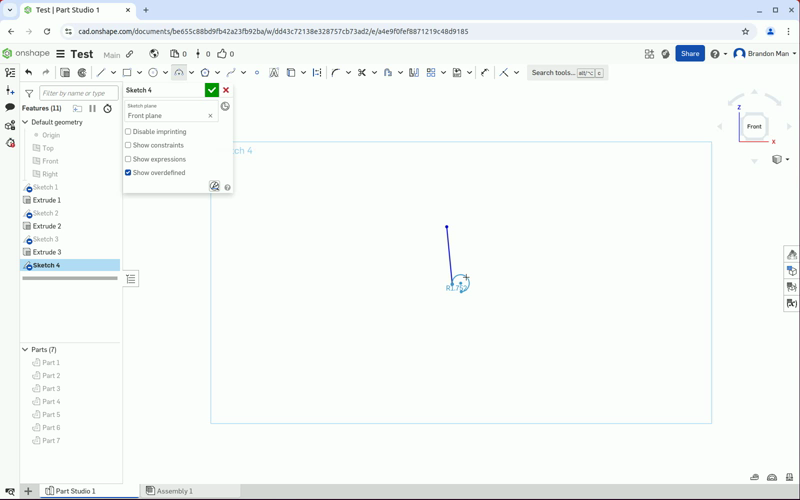
click(466, 276)
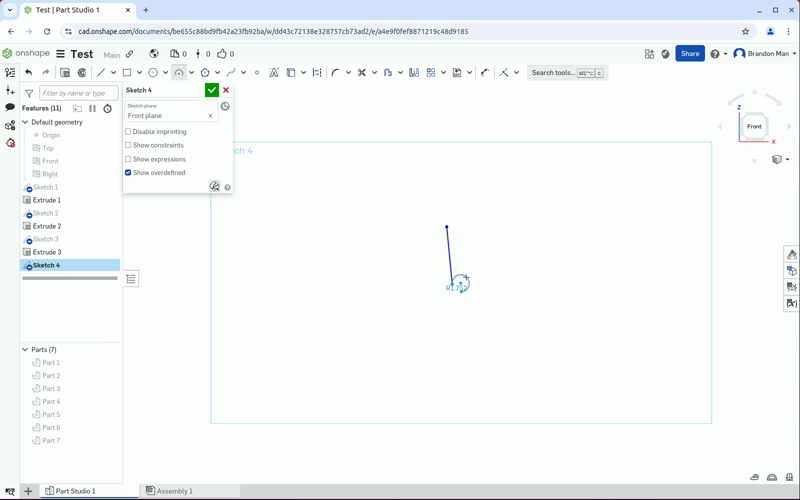
key_up(shift)
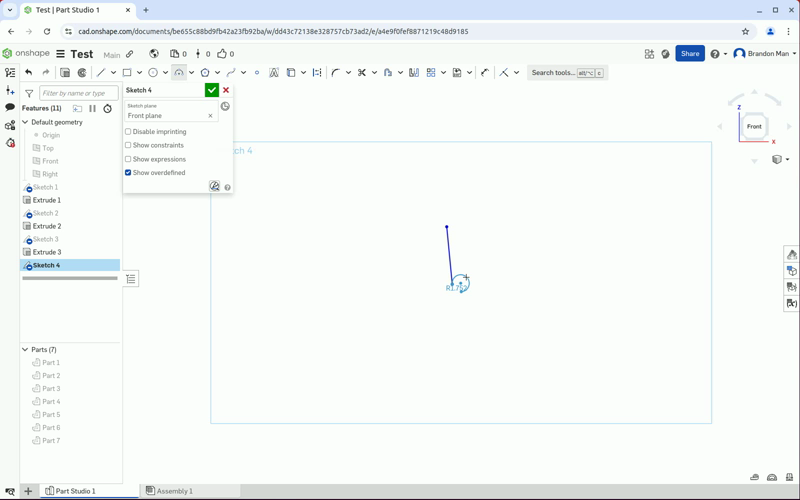
key(esc)
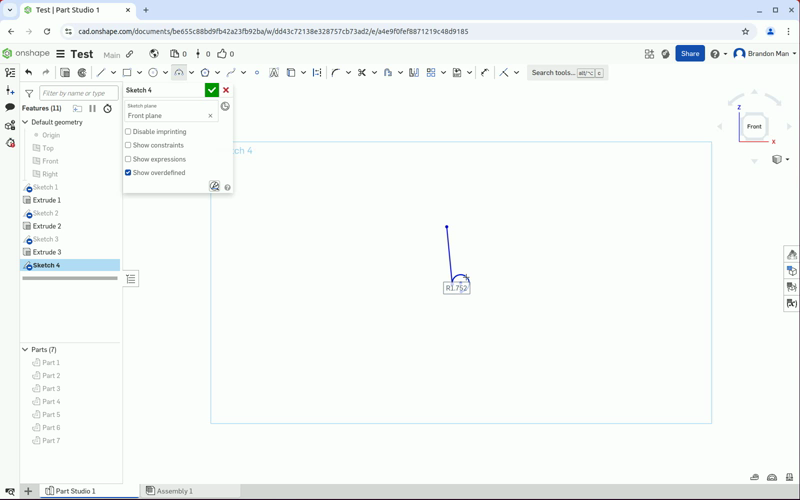
key(l)
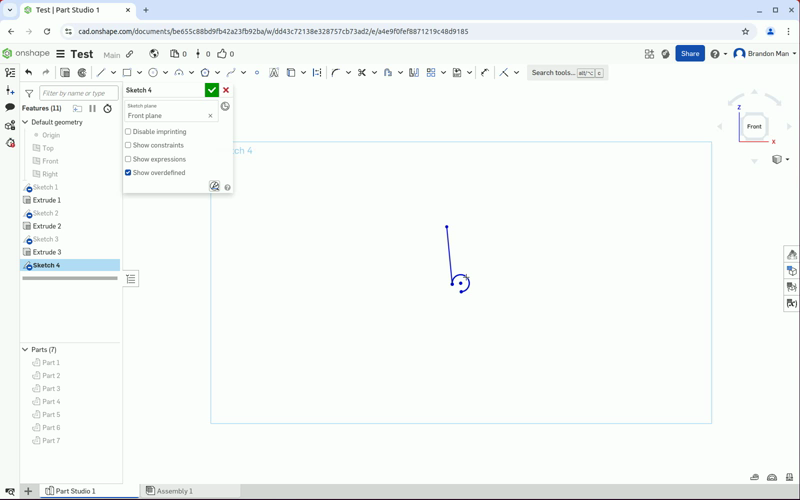
mouse_move(461, 291)
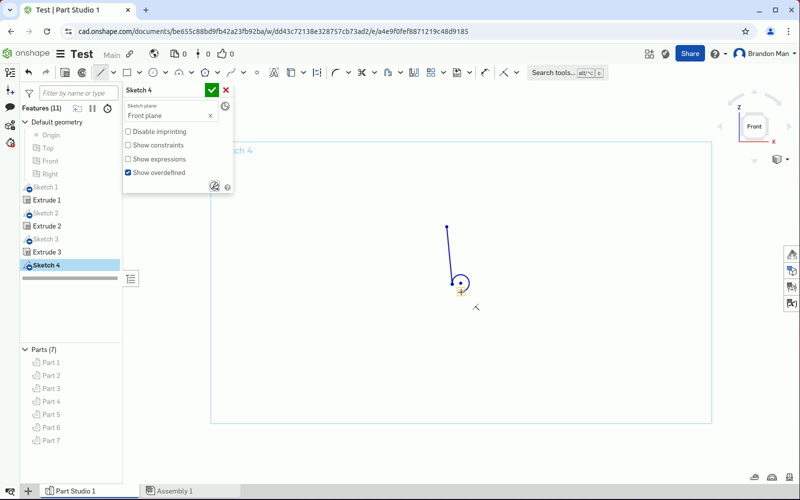
click(461, 291)
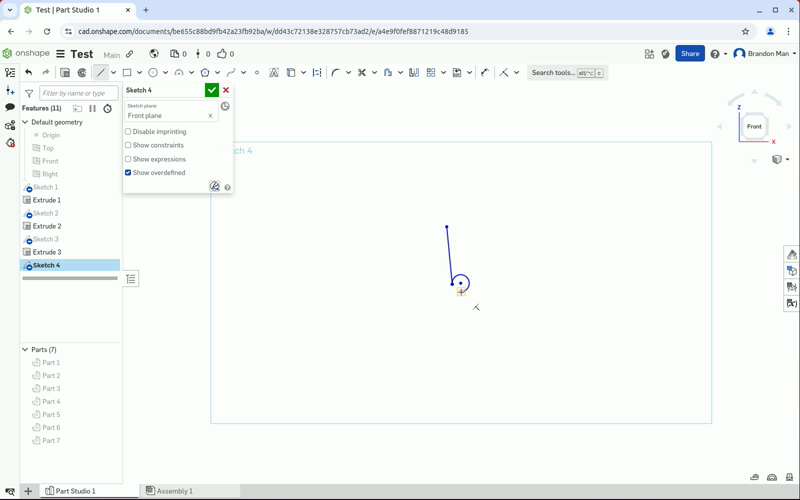
key_down(shift)
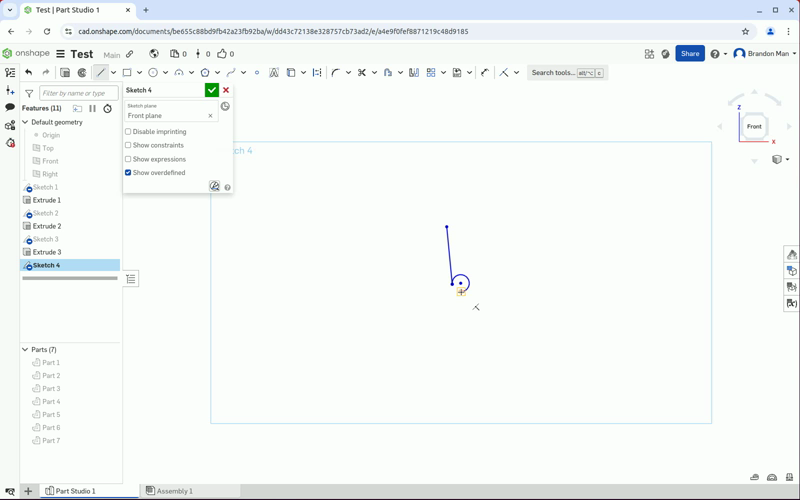
mouse_move(491, 291)
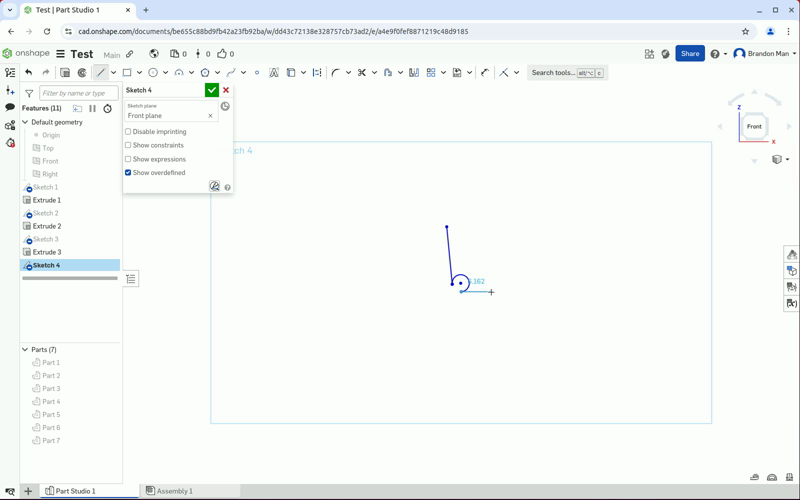
mouse_move(502, 290)
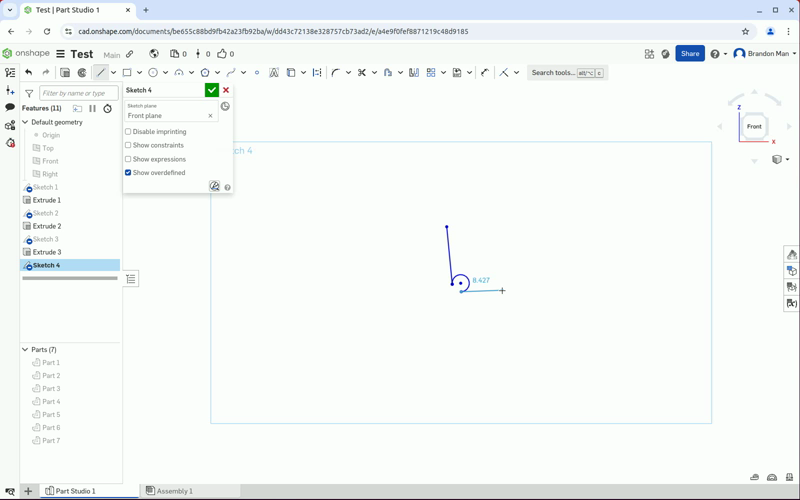
click(502, 290)
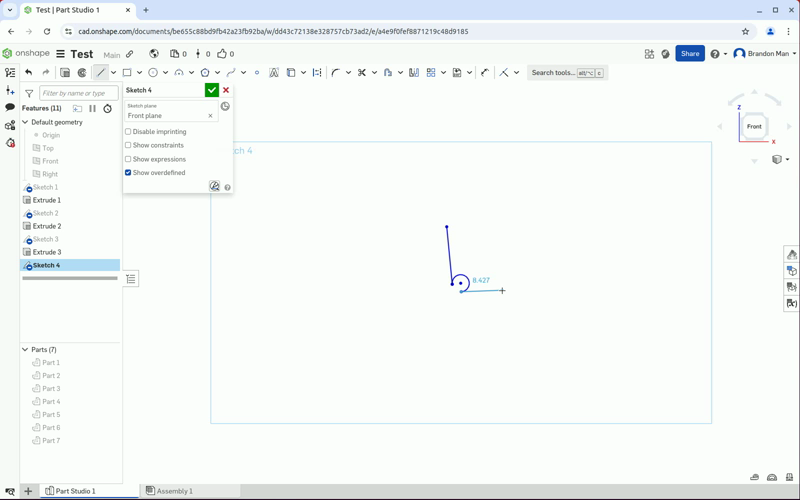
key_up(shift)
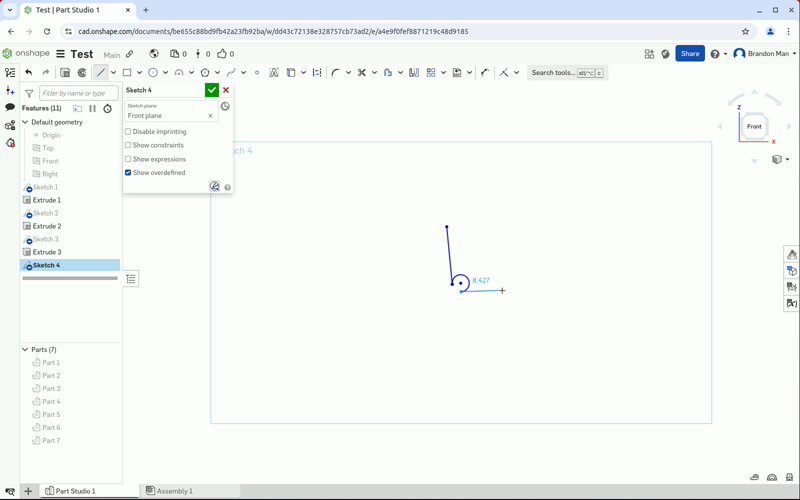
key(esc)
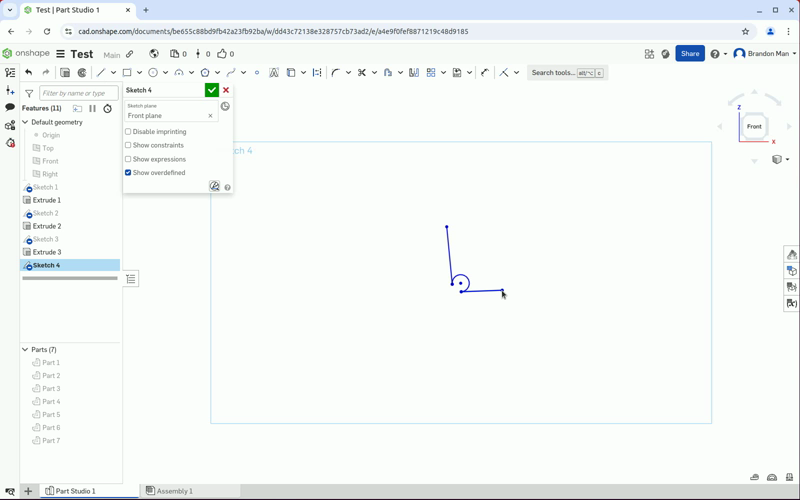
key(a)
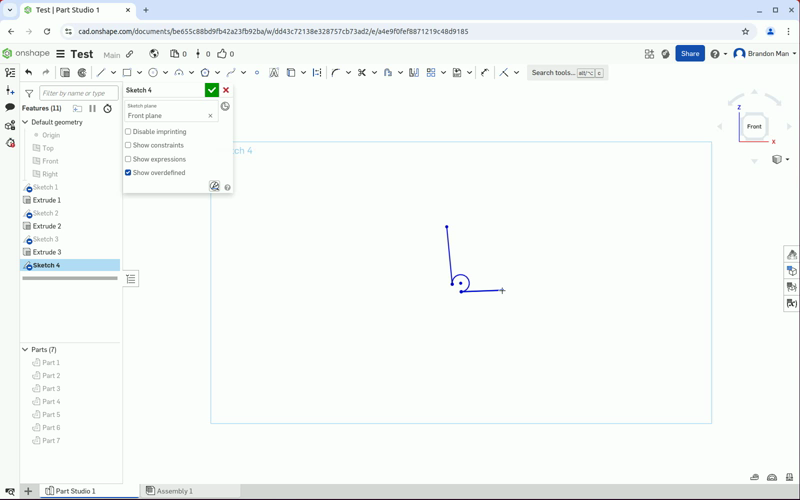
mouse_move(502, 290)
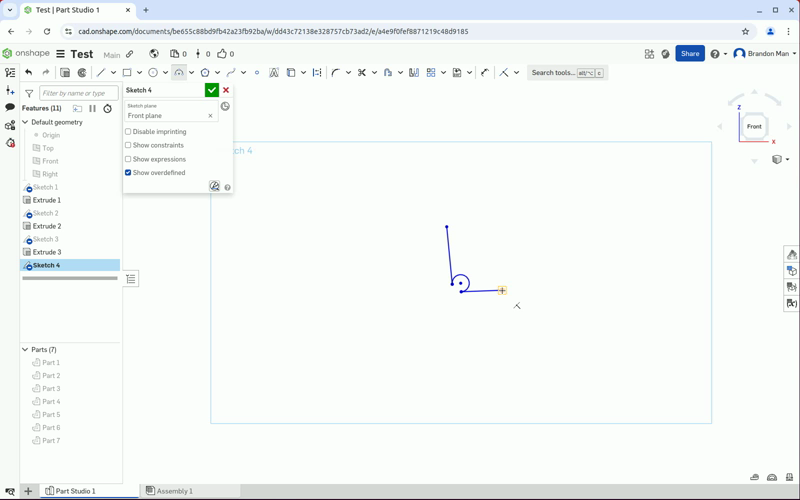
click(502, 290)
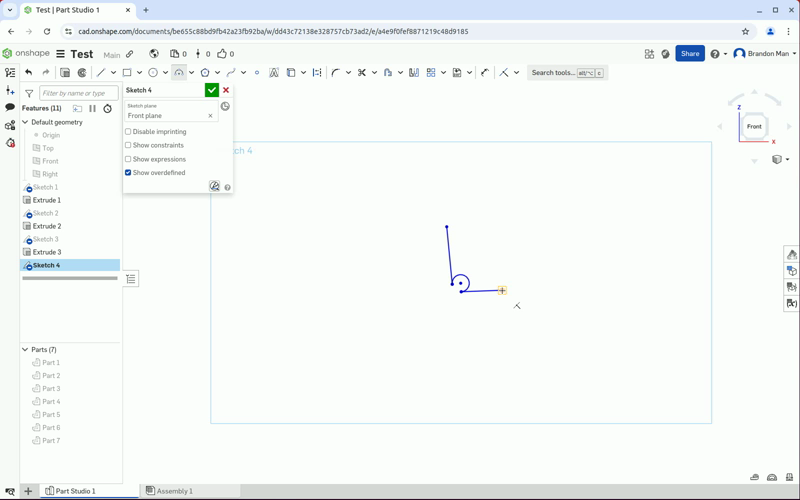
key_down(shift)
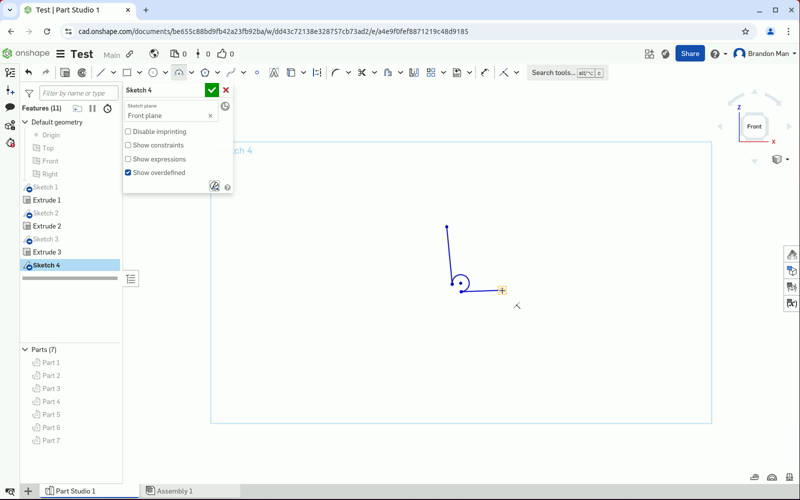
mouse_move(502, 276)
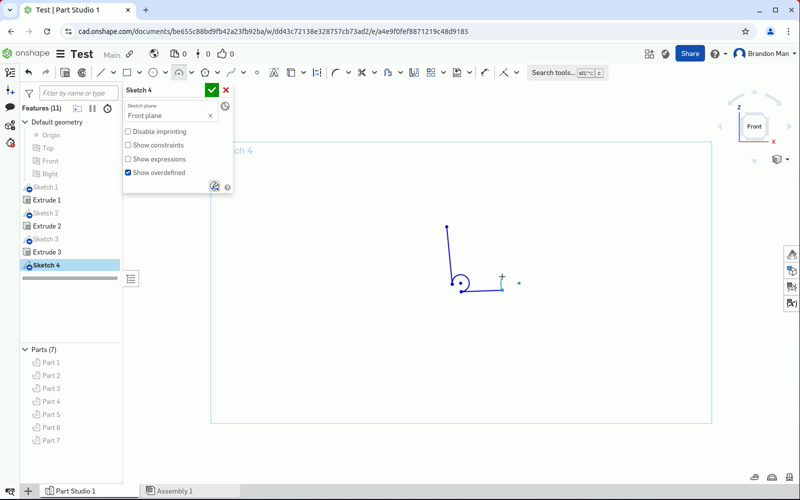
click(502, 276)
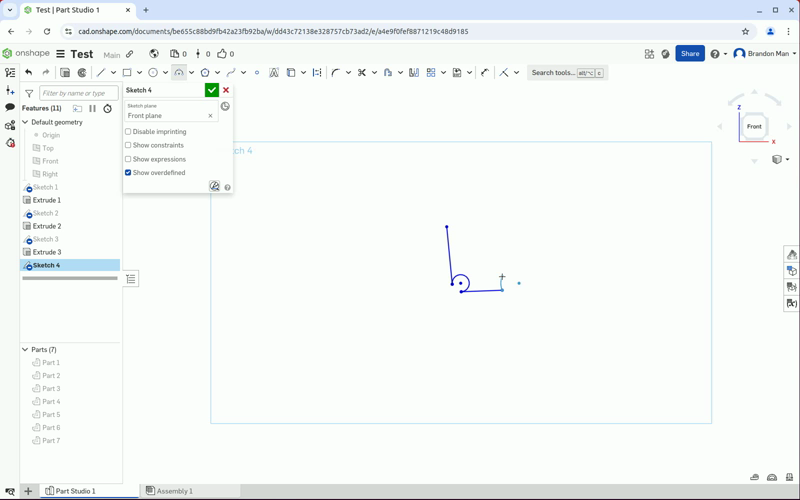
mouse_move(494, 282)
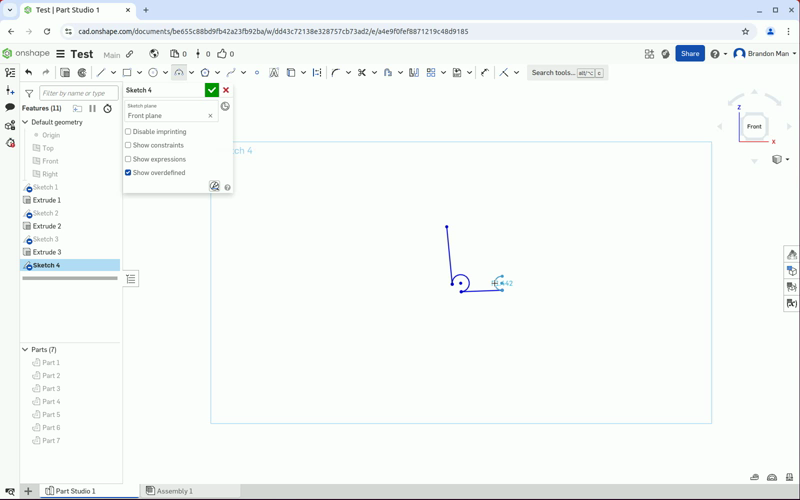
click(494, 282)
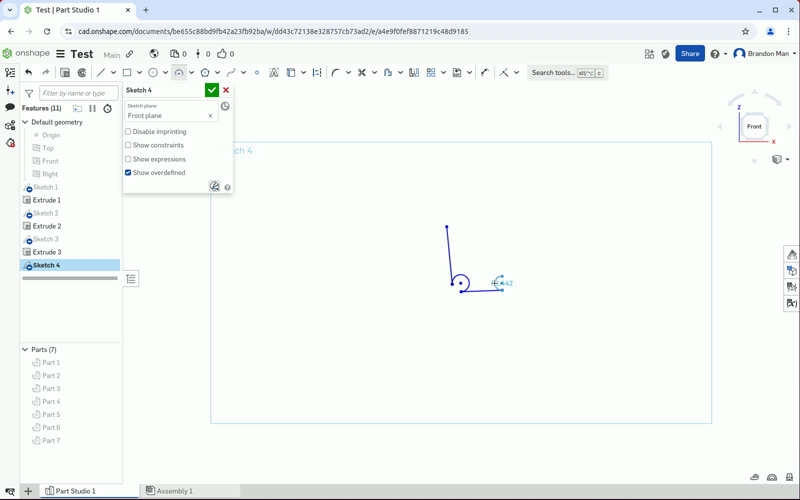
key_up(shift)
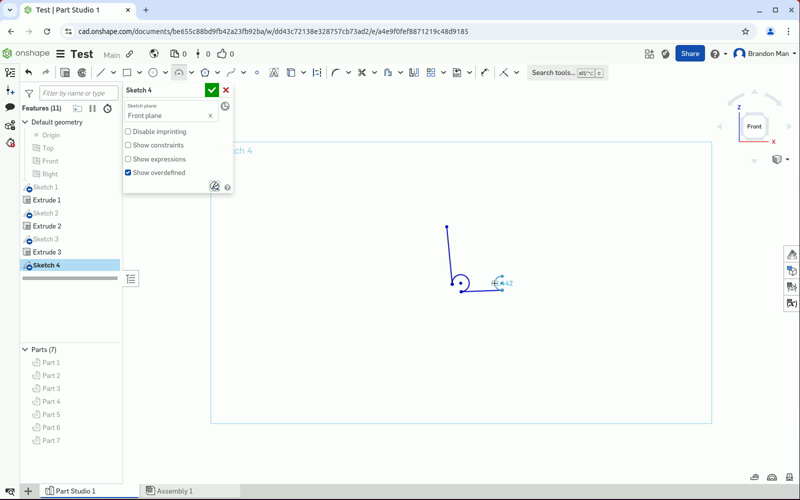
key(esc)
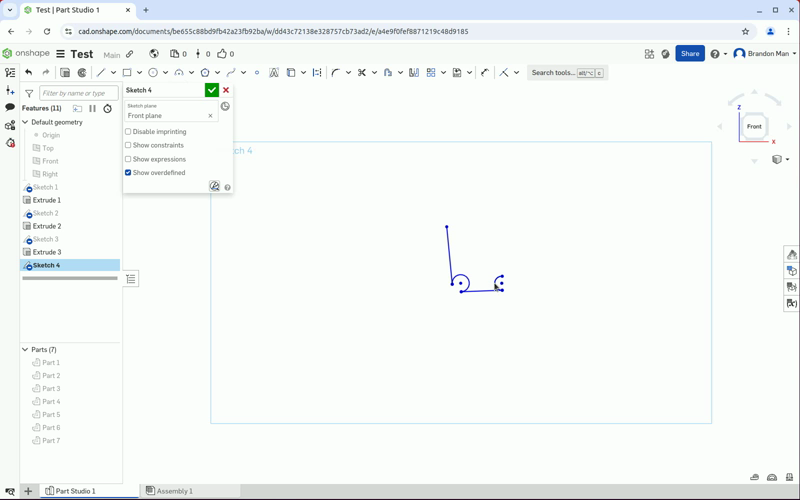
key(l)
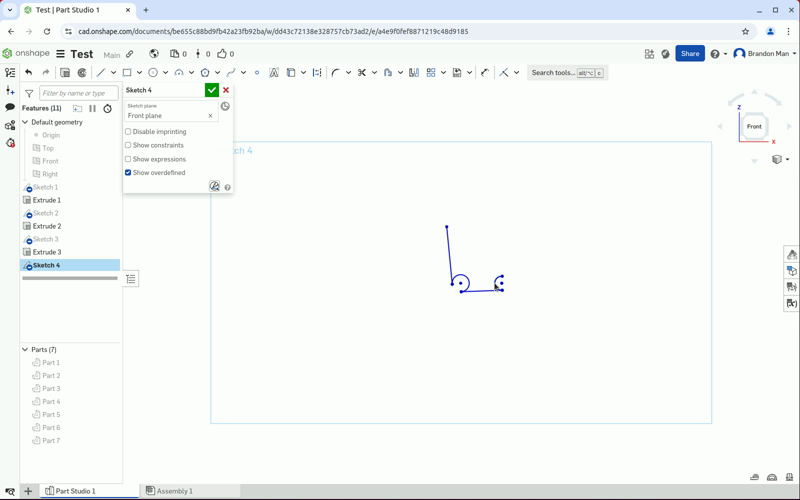
mouse_move(502, 276)
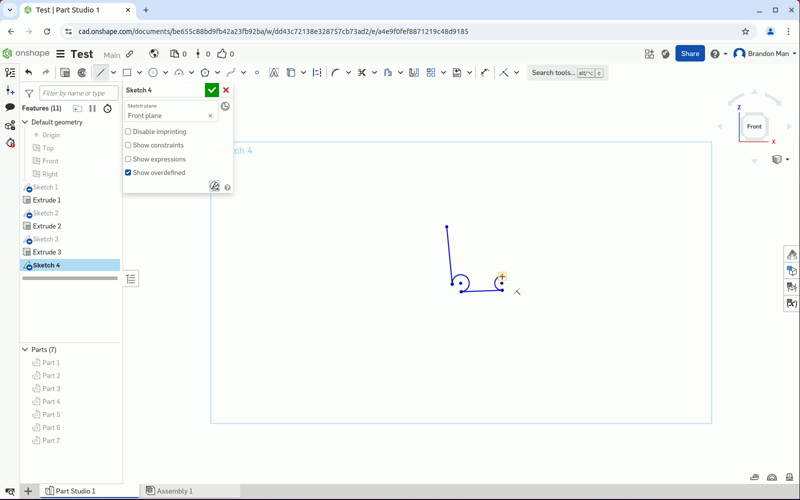
click(502, 276)
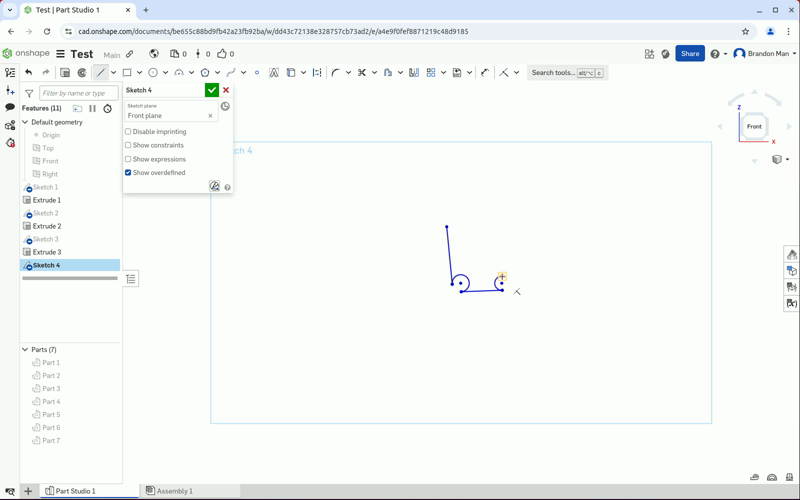
key_down(shift)
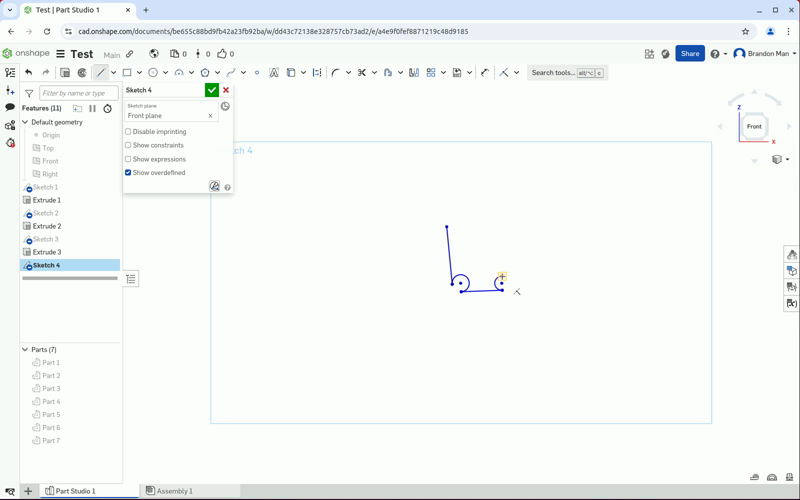
mouse_move(532, 276)
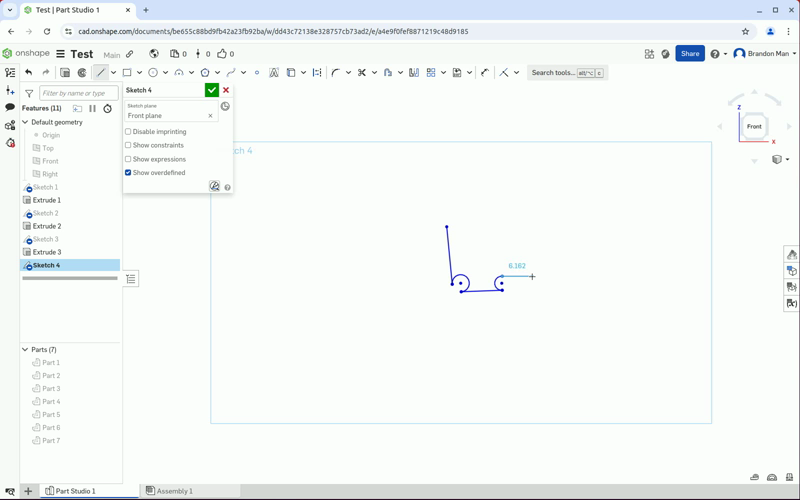
mouse_move(478, 275)
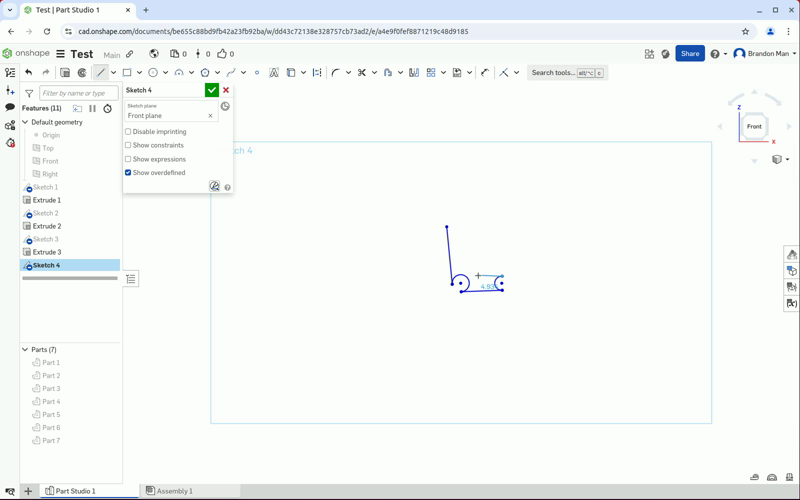
click(478, 275)
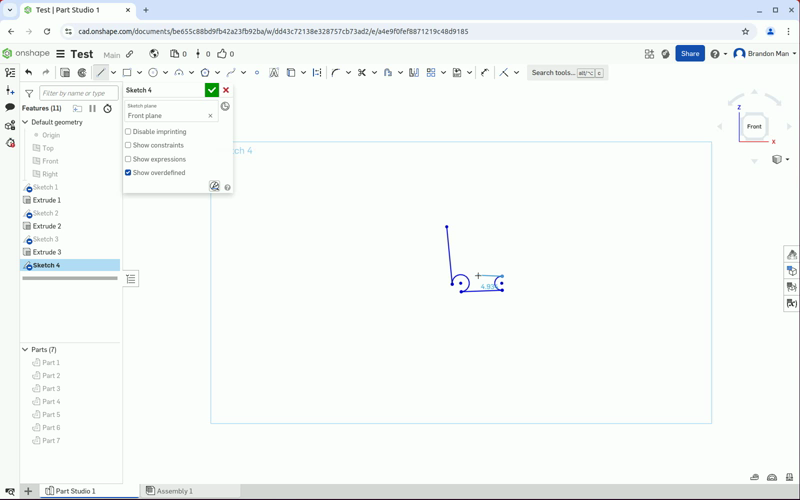
key_up(shift)
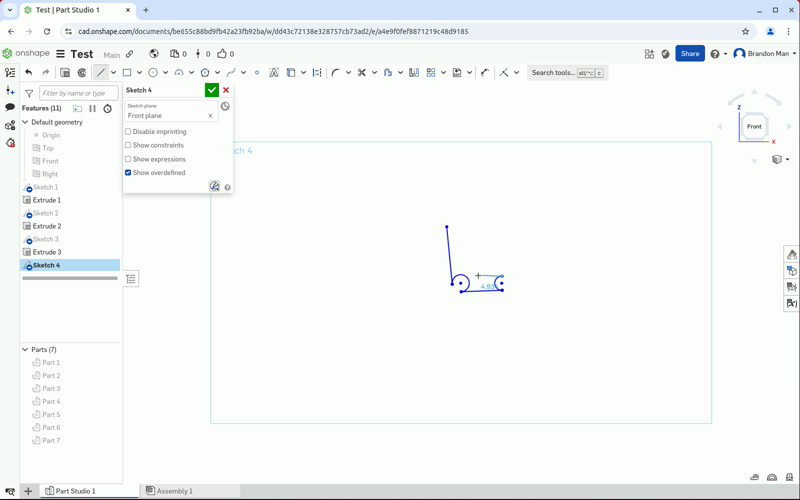
key(esc)
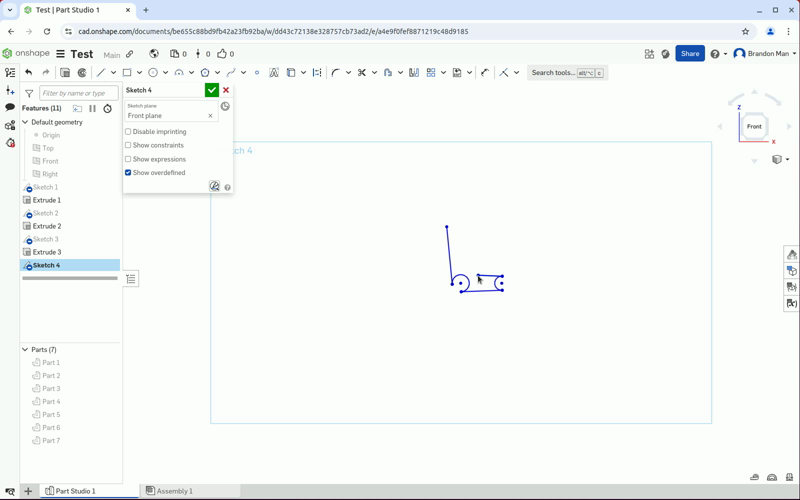
key(a)
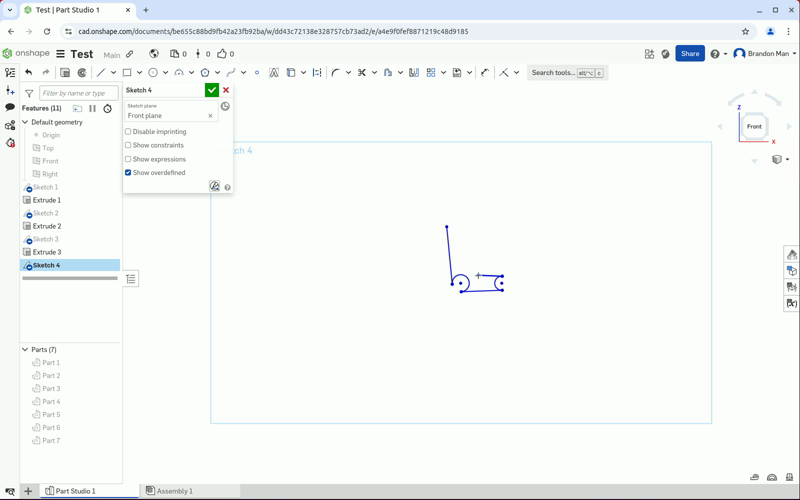
mouse_move(478, 275)
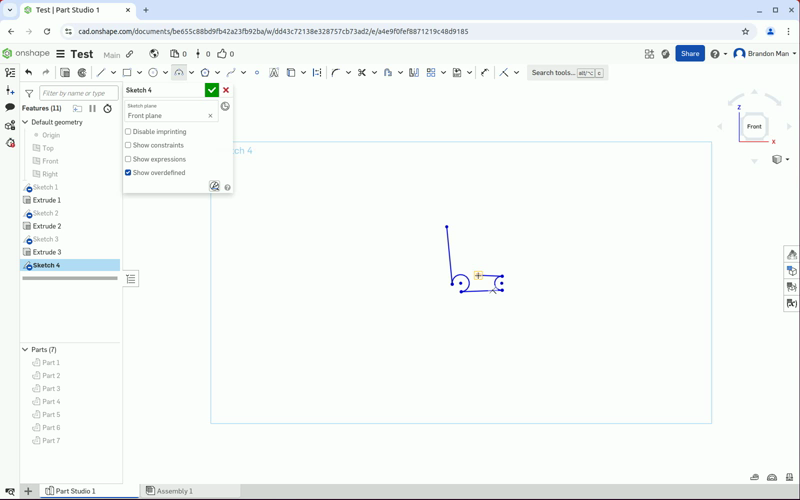
click(478, 275)
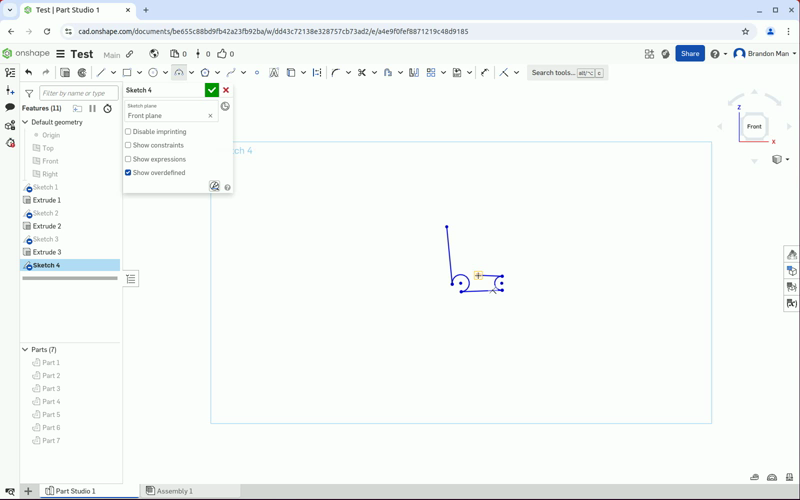
key_down(shift)
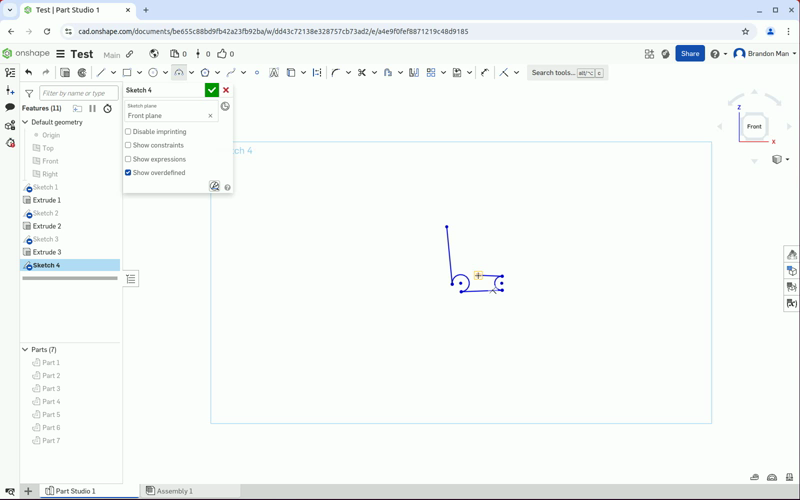
mouse_move(471, 267)
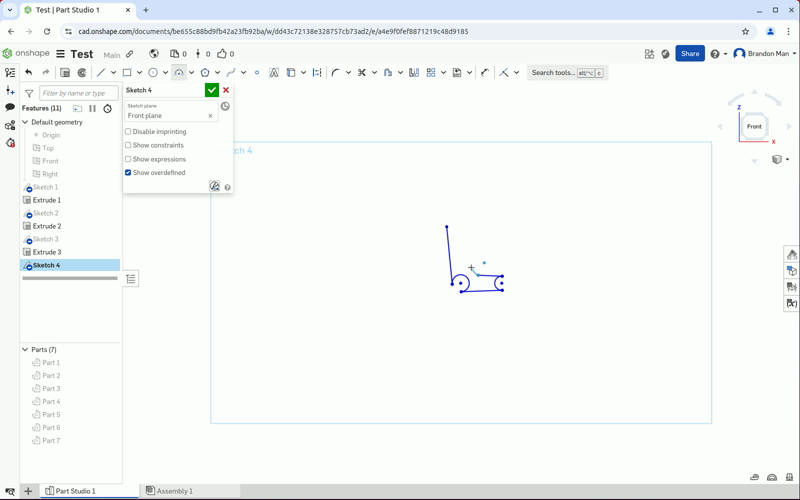
click(471, 267)
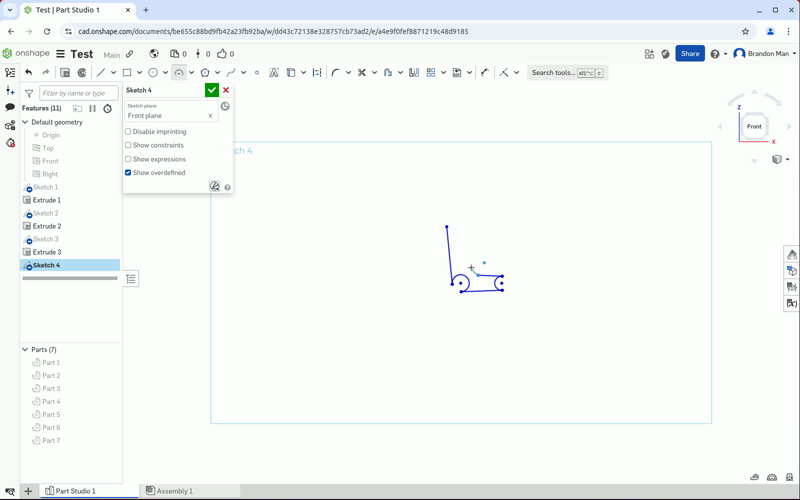
mouse_move(472, 272)
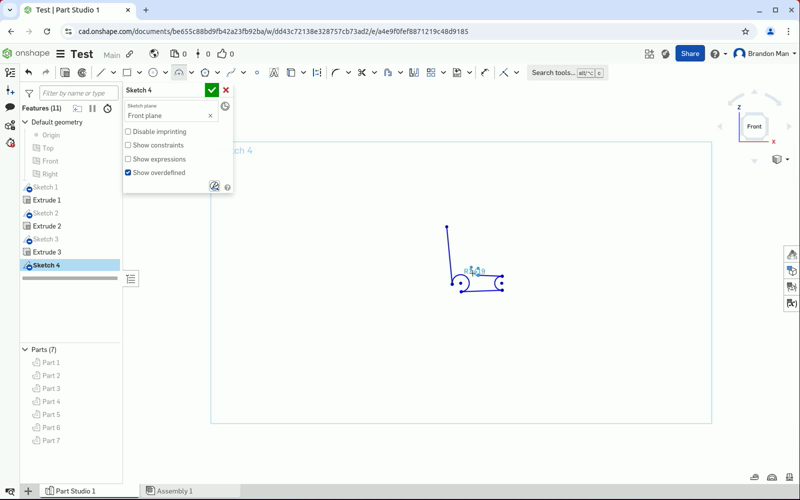
click(472, 272)
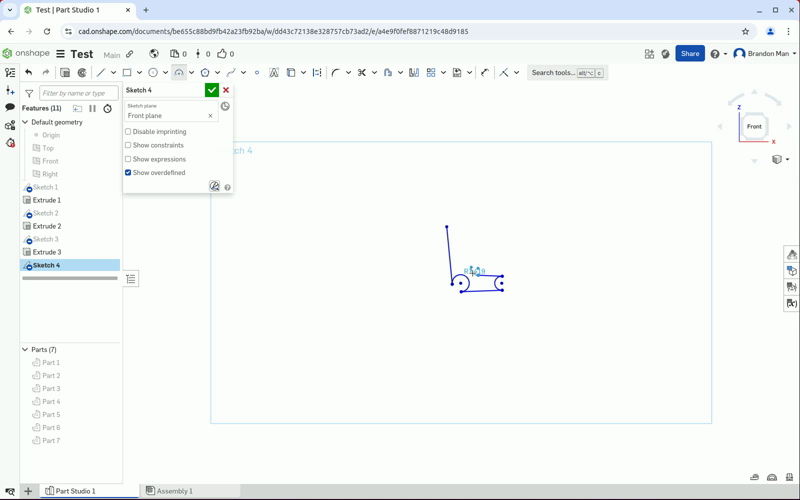
key_up(shift)
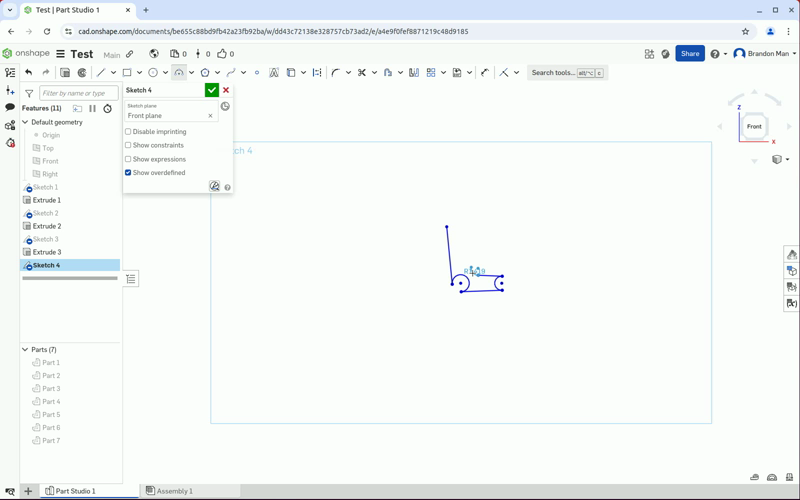
key(esc)
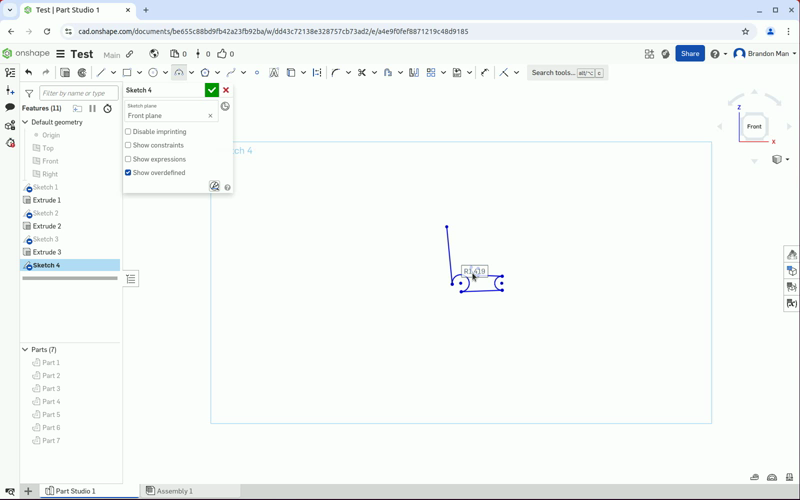
key(l)
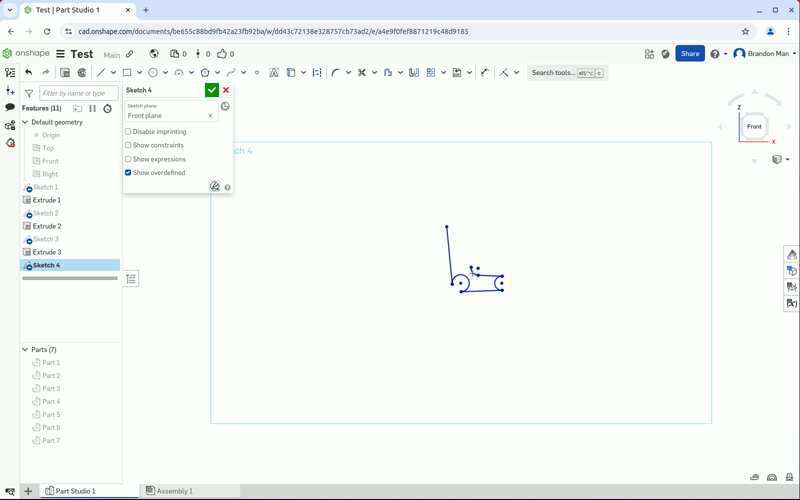
mouse_move(471, 267)
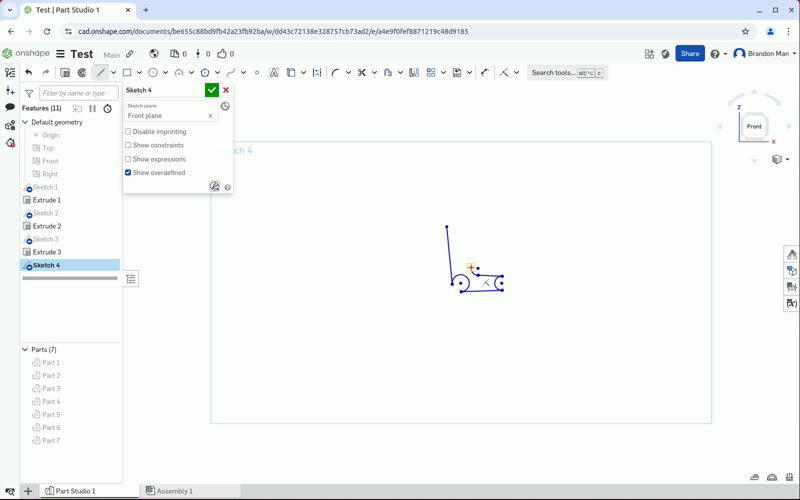
click(471, 267)
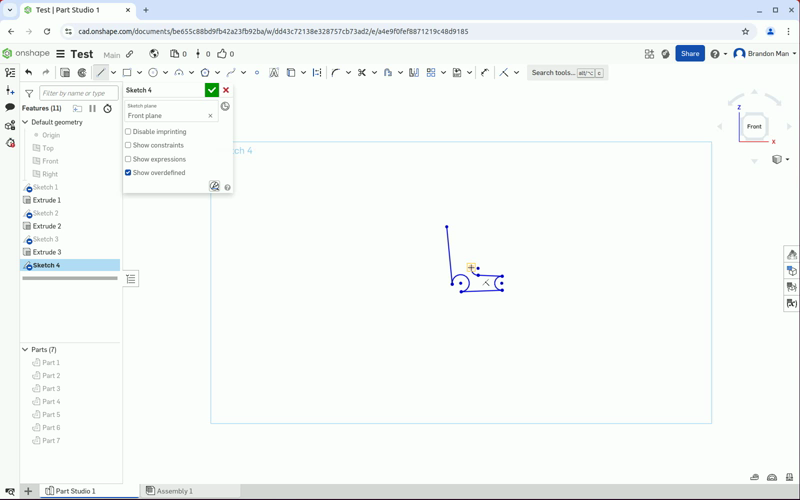
key_down(shift)
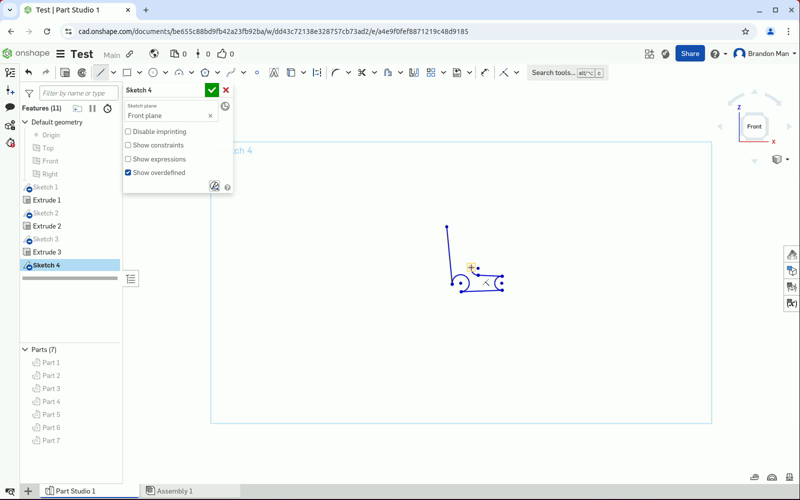
mouse_move(501, 267)
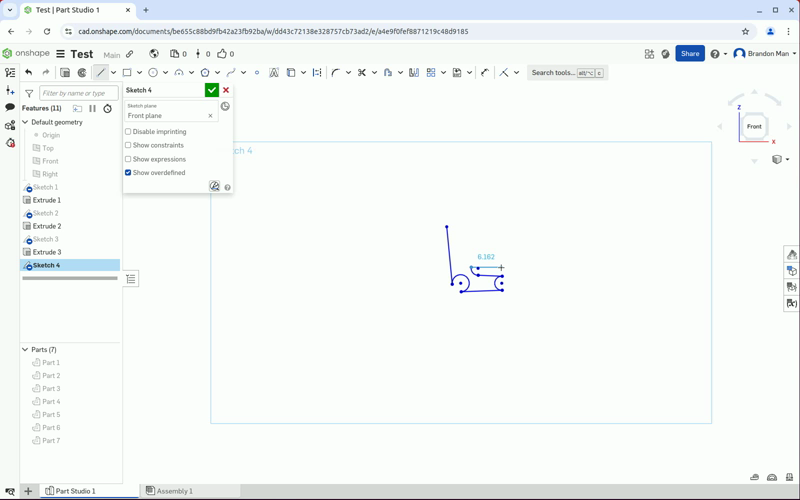
mouse_move(475, 226)
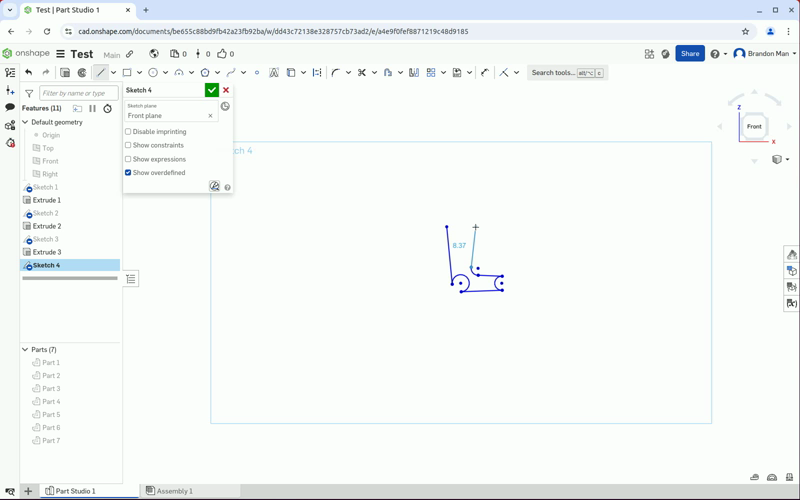
click(475, 226)
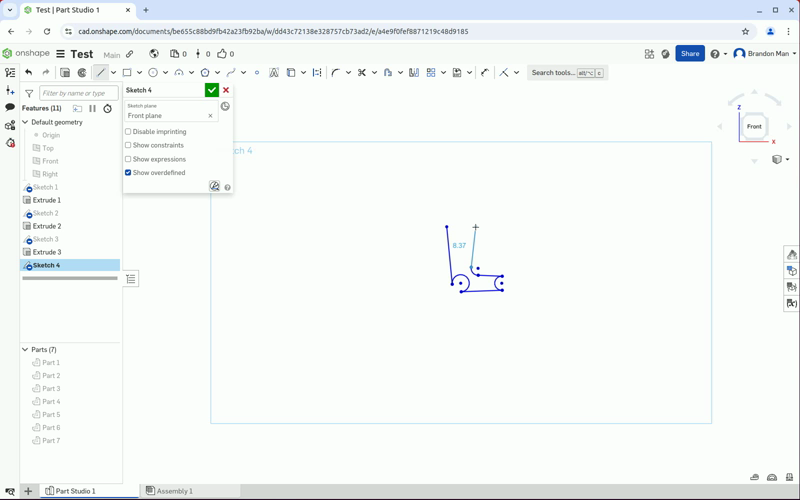
key_up(shift)
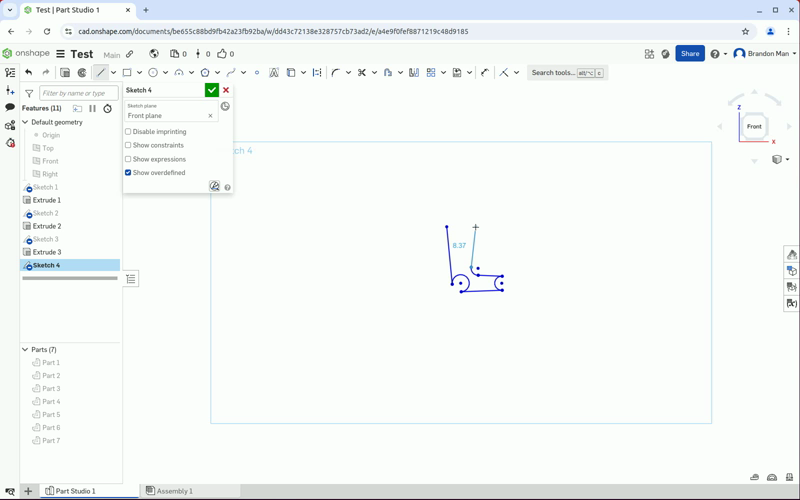
key(esc)
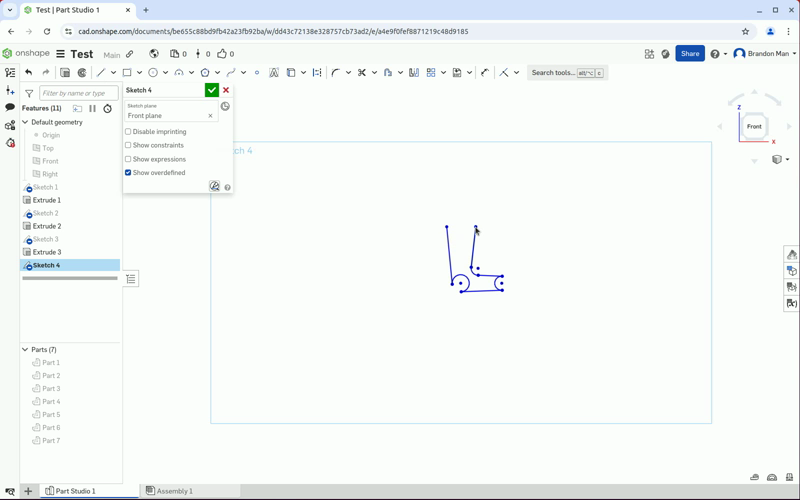
key(a)
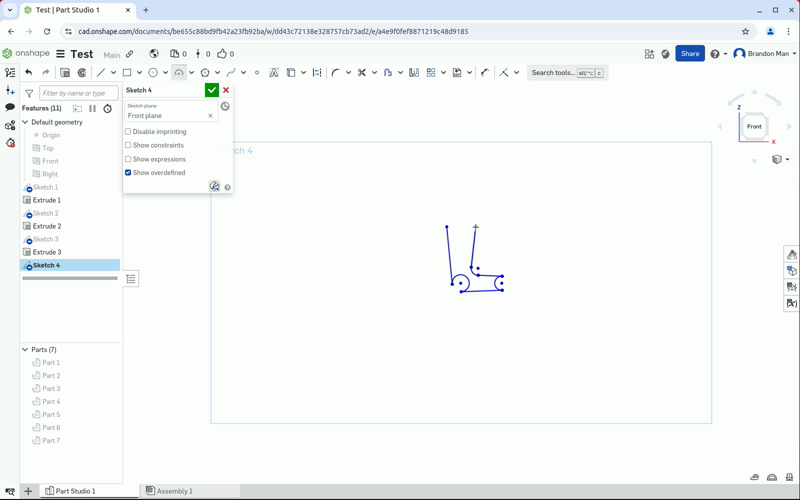
mouse_move(475, 226)
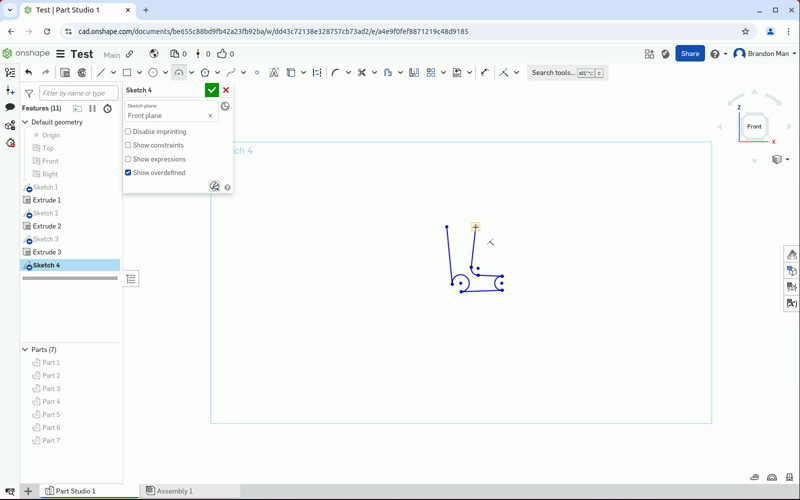
click(475, 226)
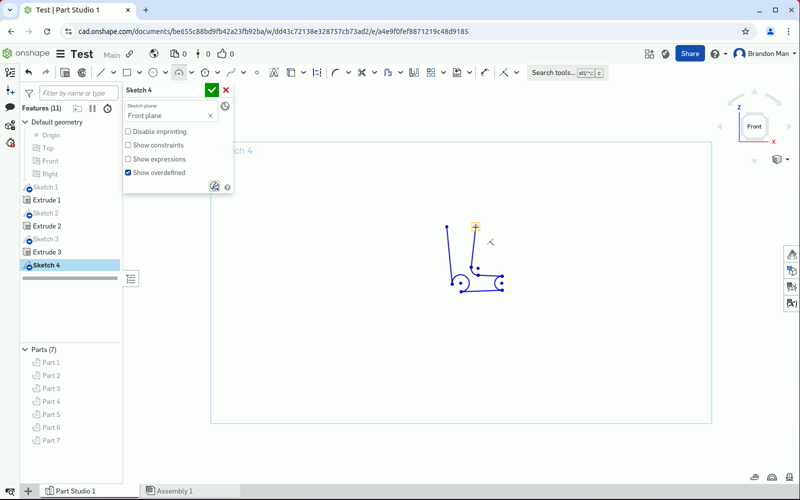
mouse_move(446, 226)
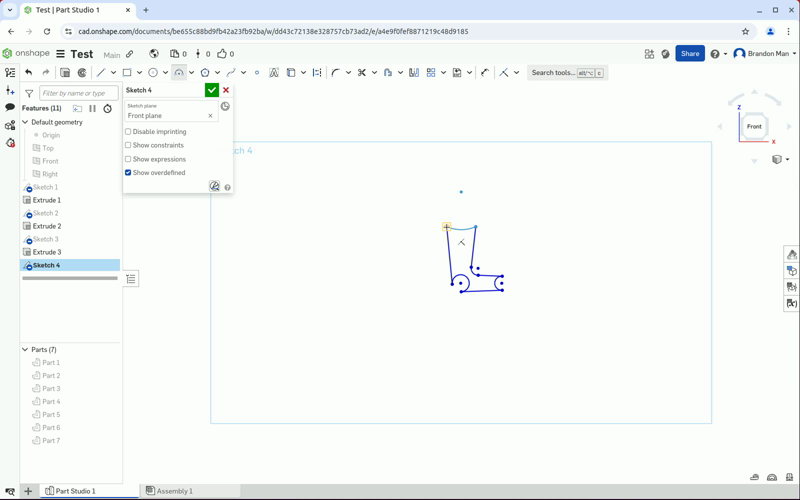
click(446, 226)
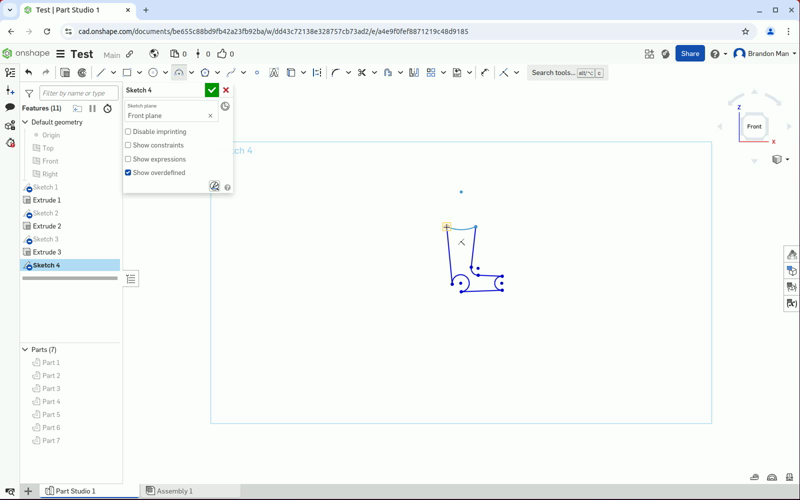
key_down(shift)
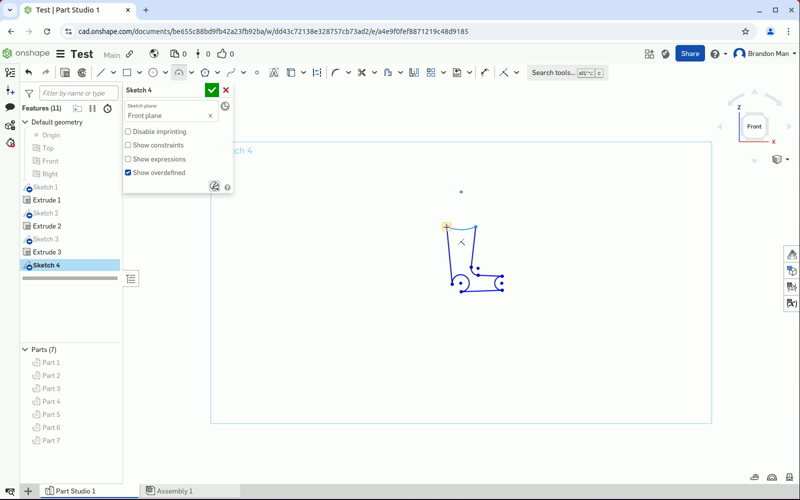
mouse_move(461, 239)
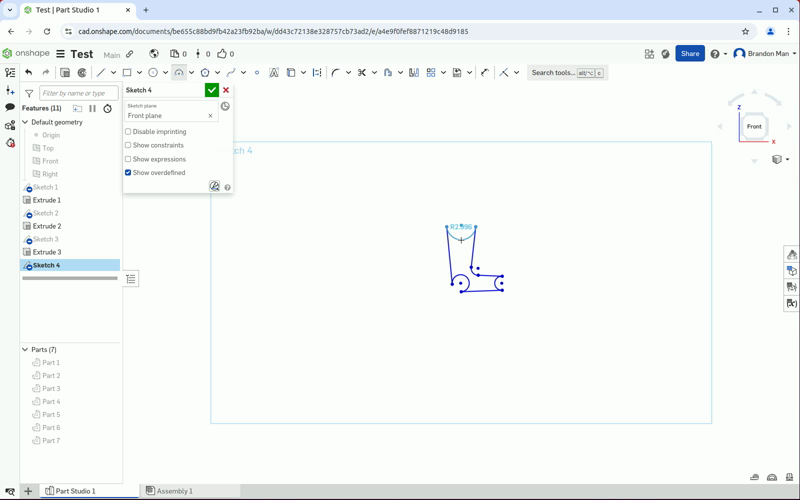
click(461, 239)
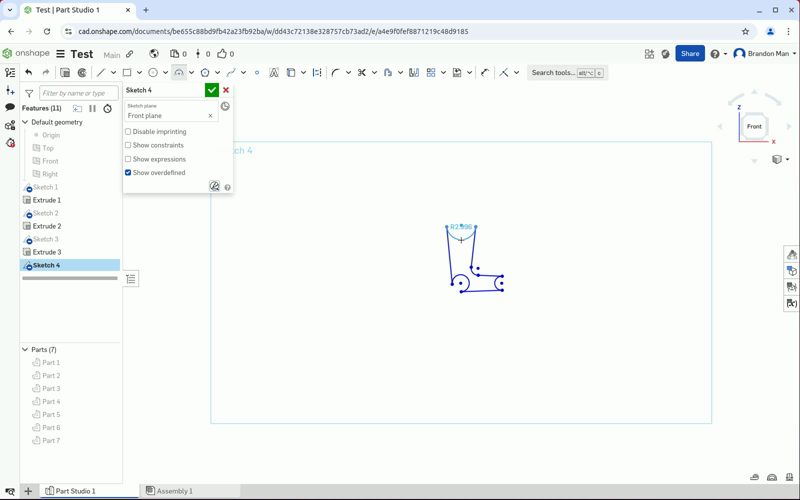
key_up(shift)
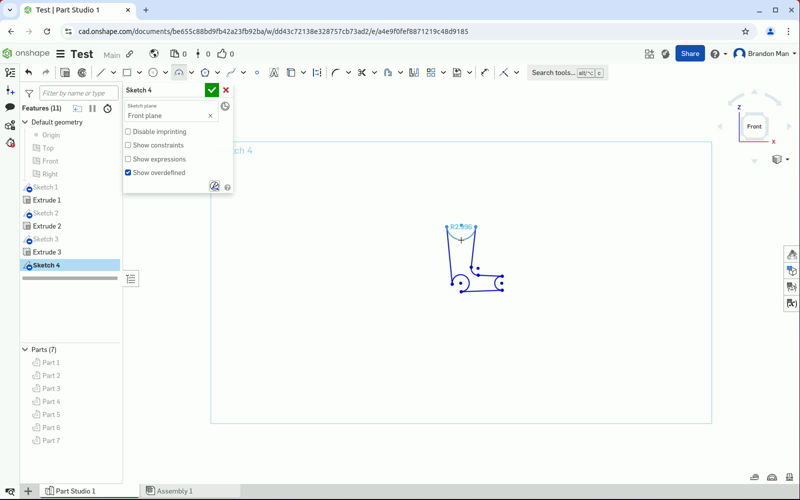
key(esc)
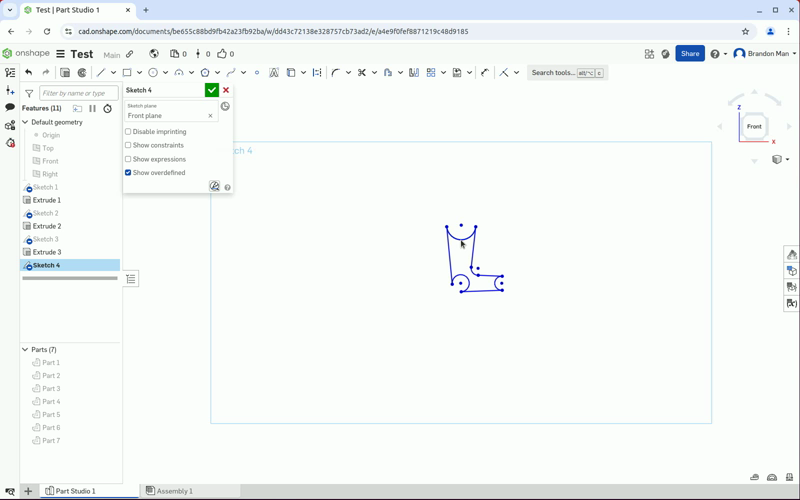
mouse_move(470, 272)
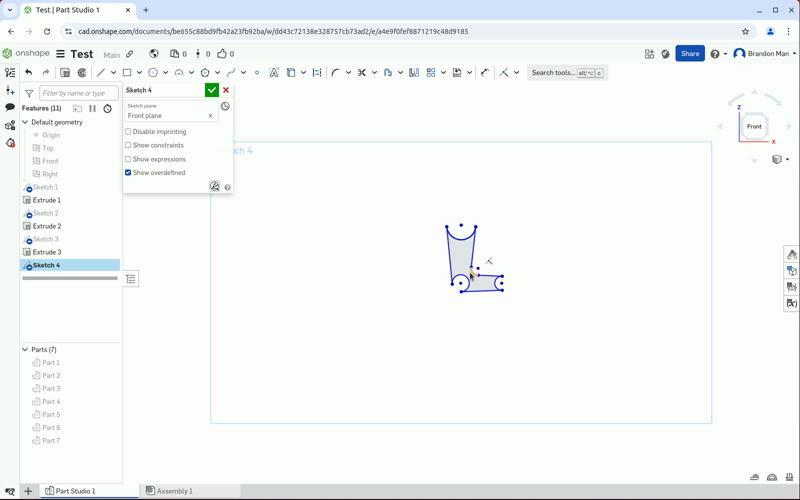
scroll(6)
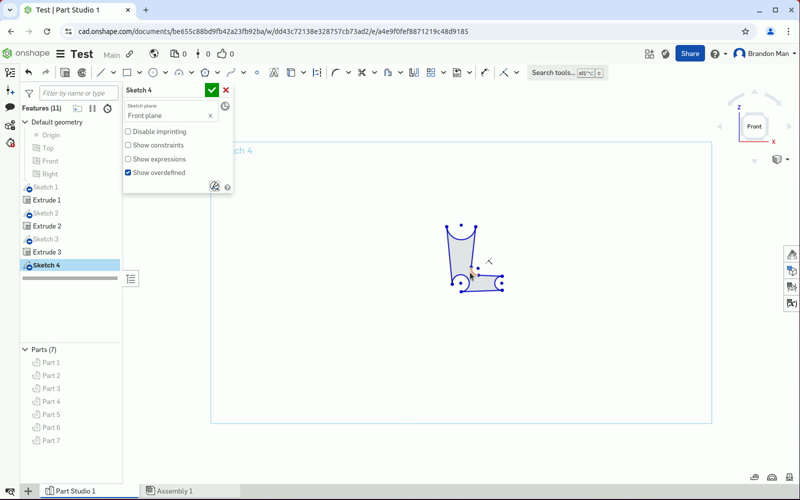
scroll(6)
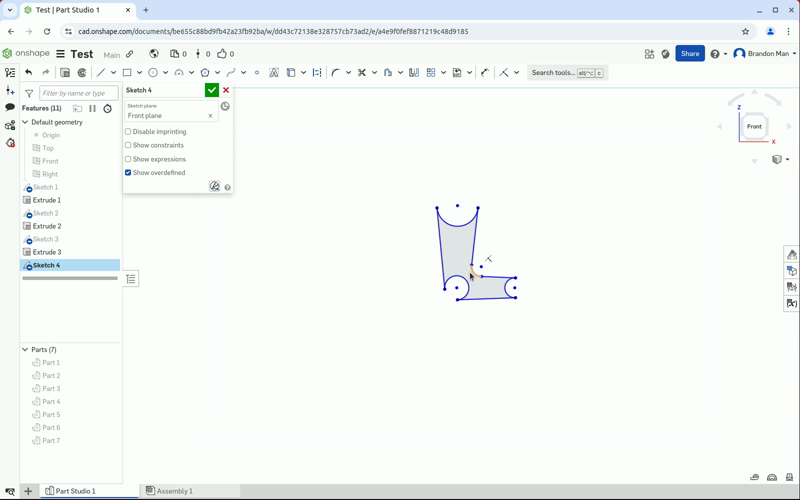
scroll(6)
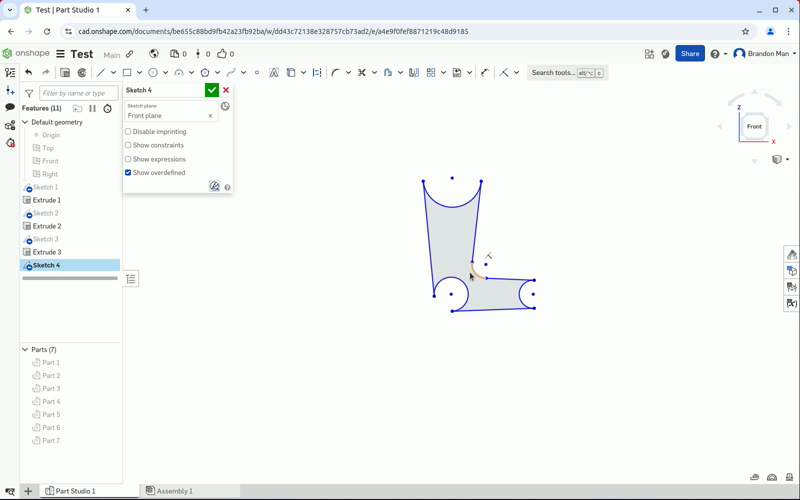
scroll(6)
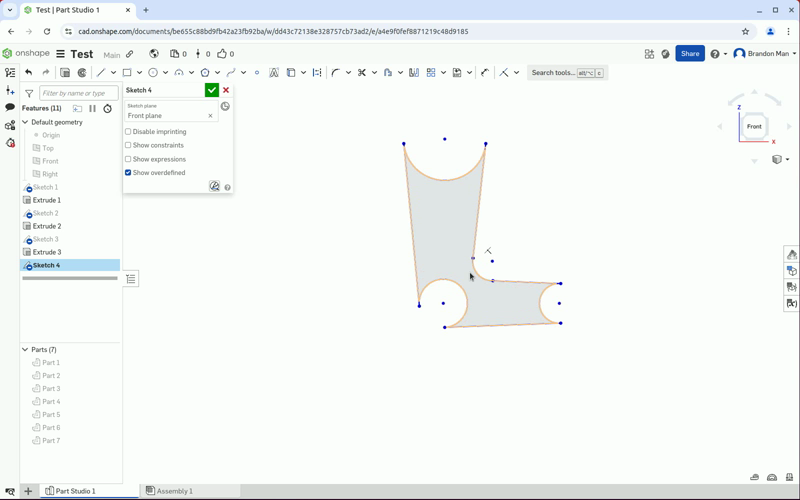
scroll(6)
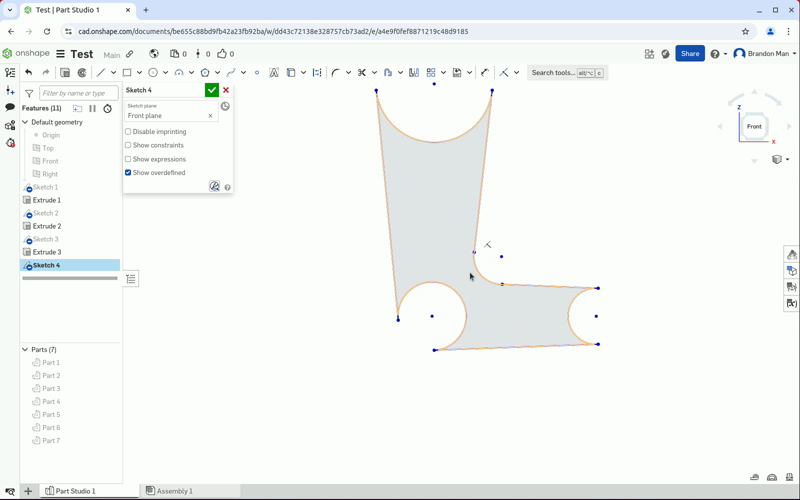
scroll(6)
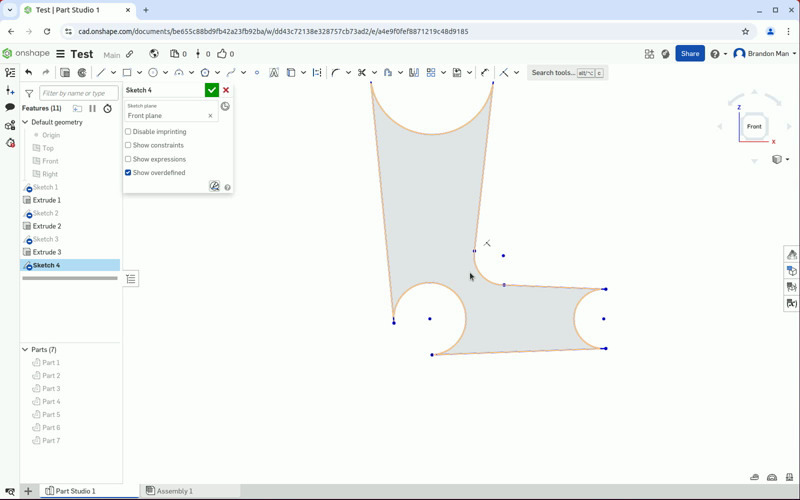
scroll(6)
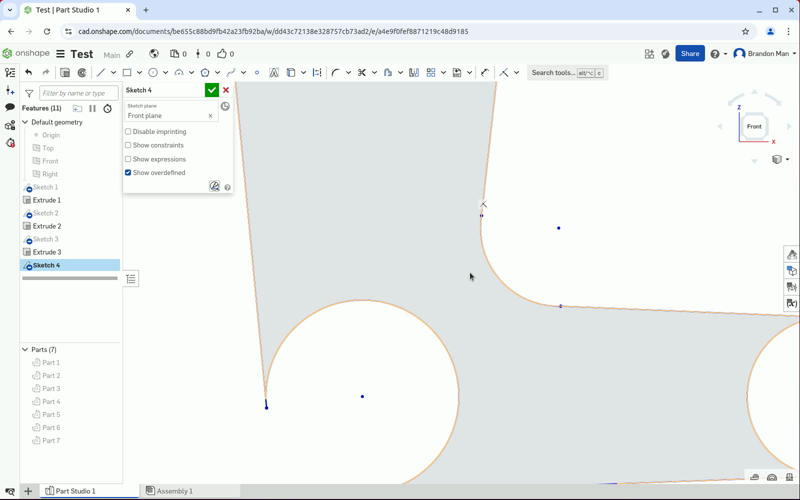
click(470, 272)
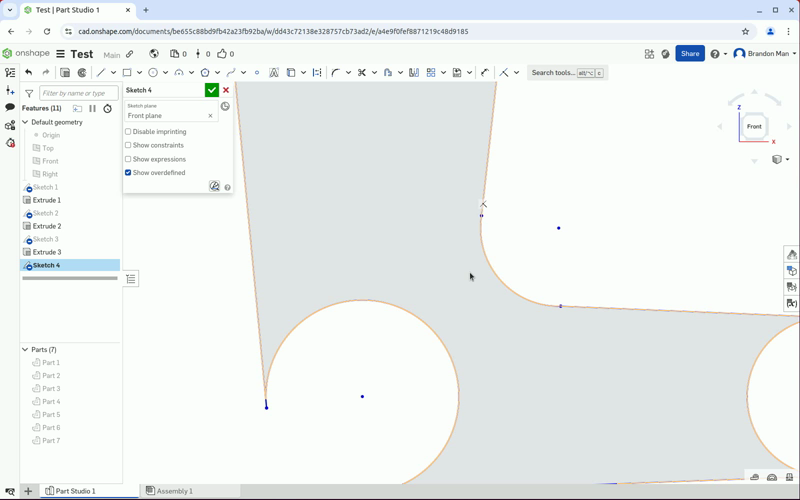
scroll(-6)
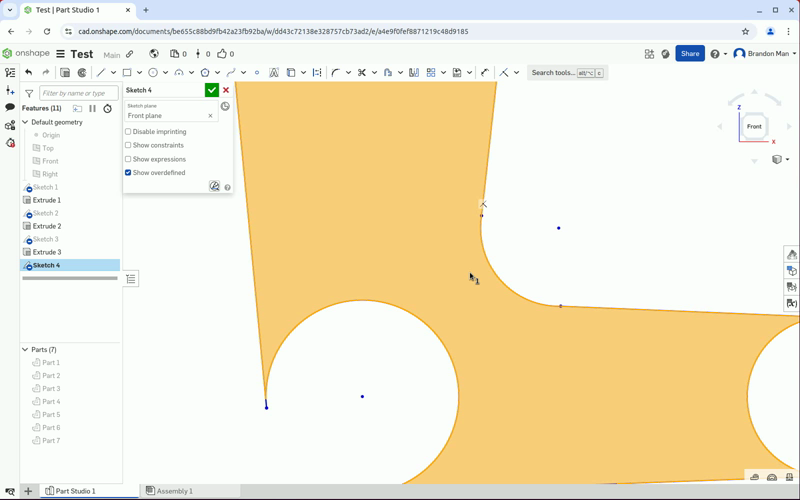
scroll(-6)
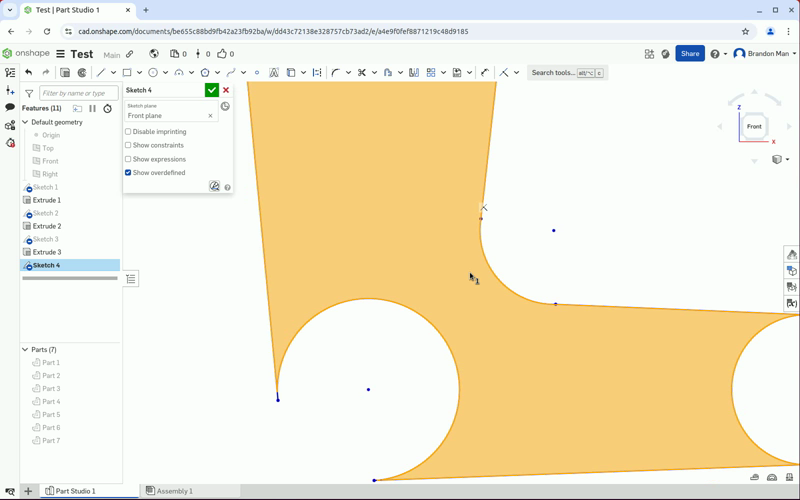
scroll(-6)
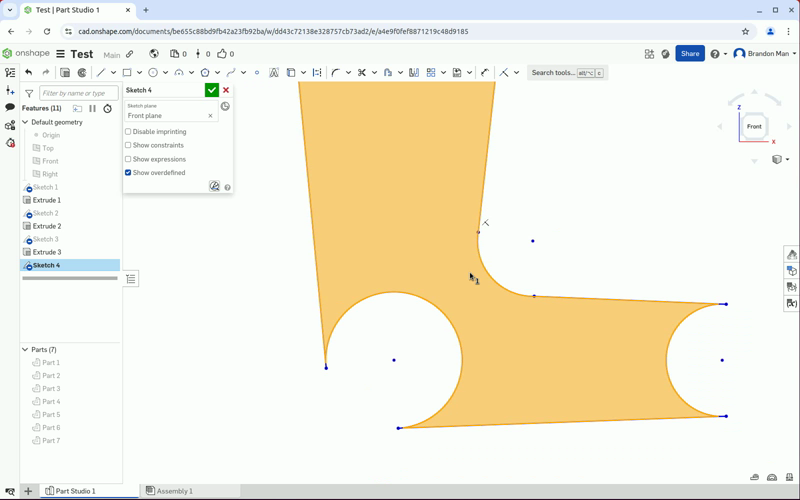
scroll(-6)
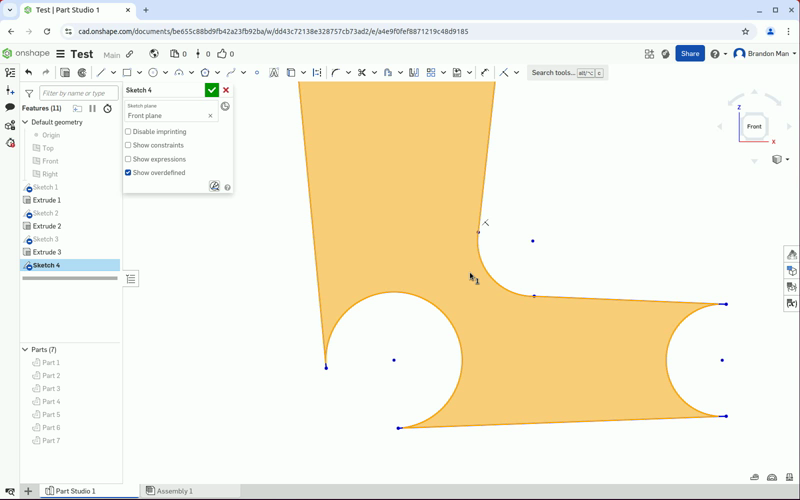
scroll(-6)
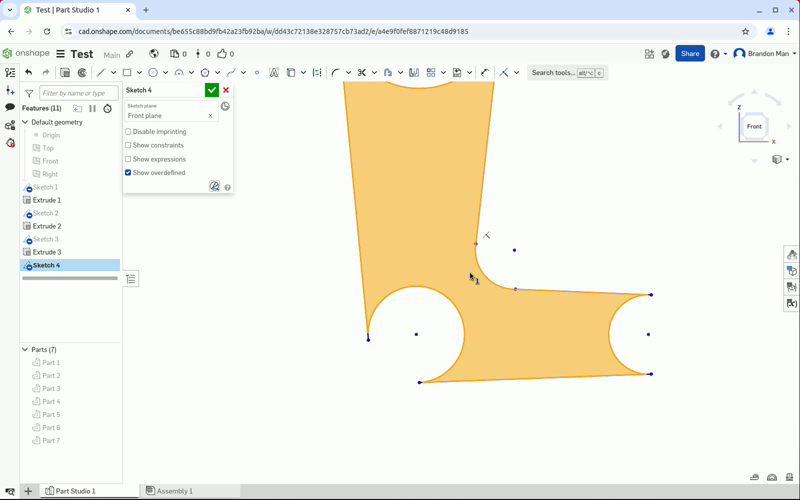
scroll(-6)
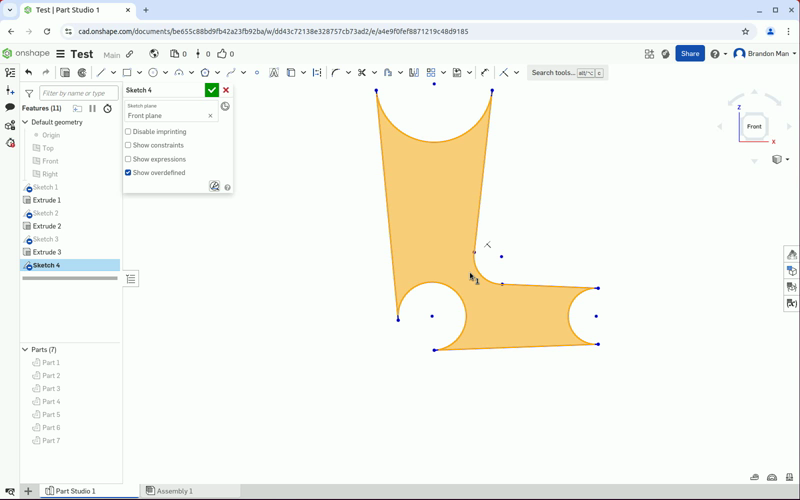
scroll(-6)
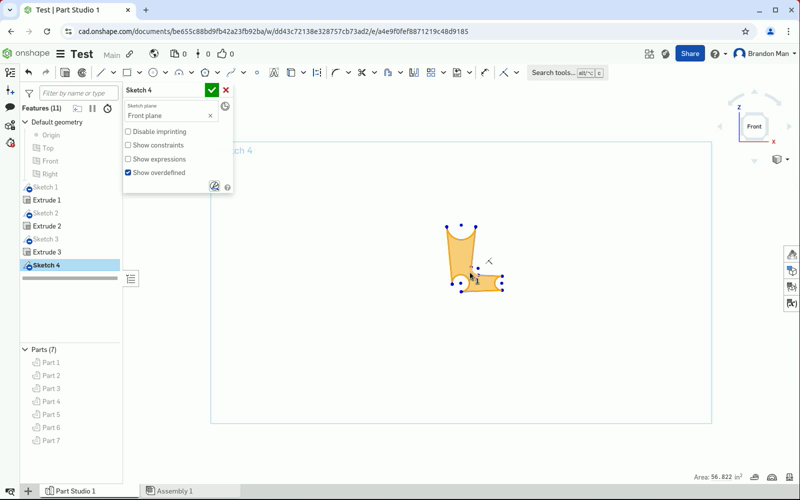
mouse_move(73, 352)
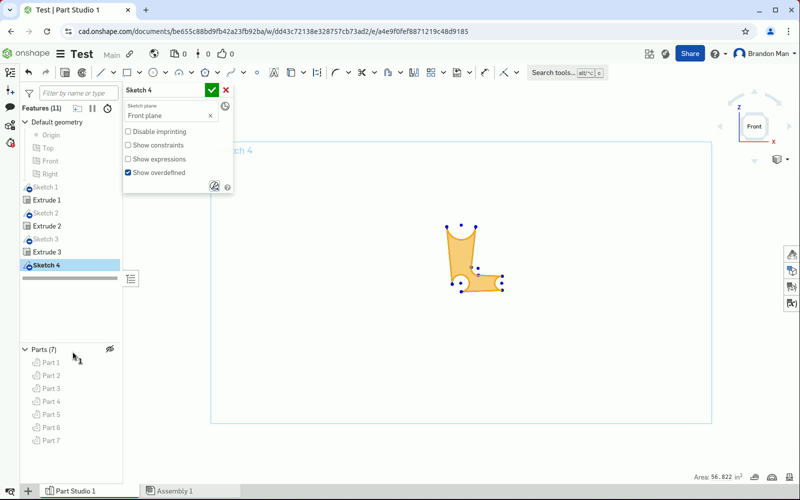
key(shift+y)
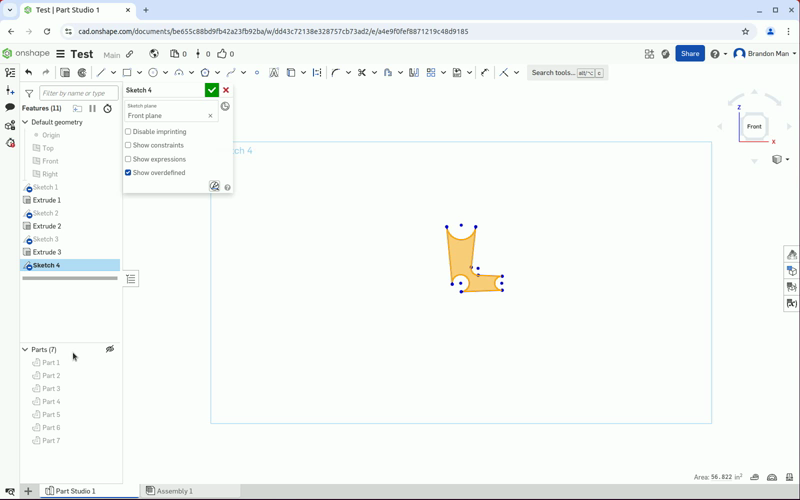
key(shift+e)
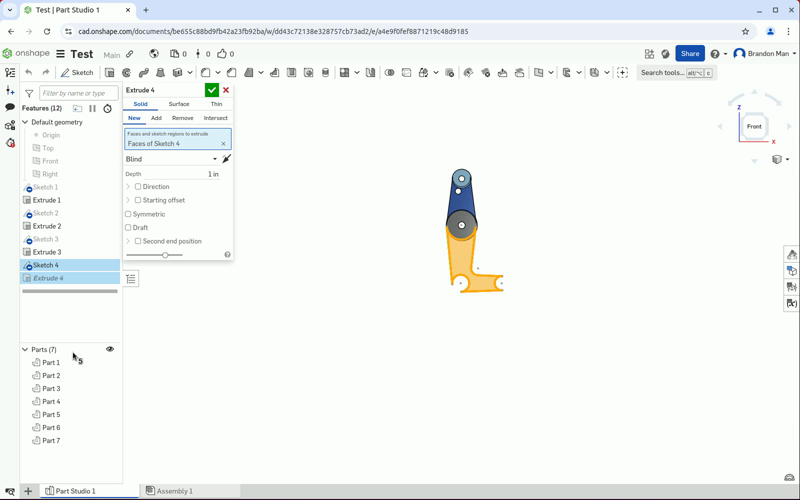
mouse_move(143, 106)
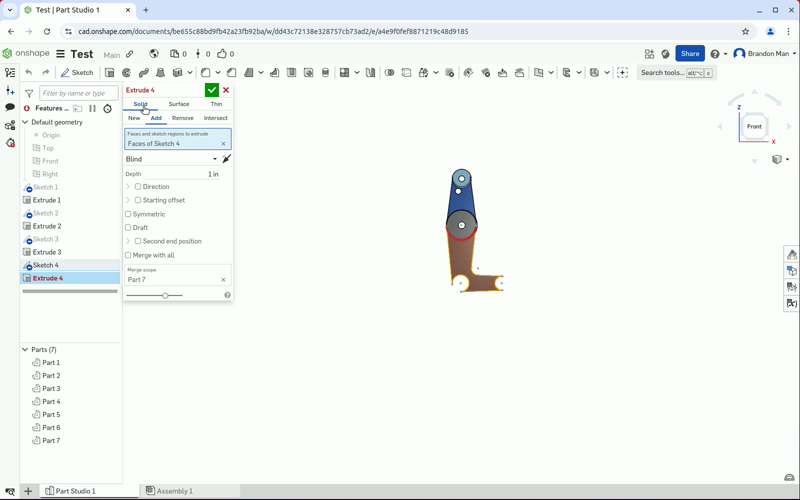
click(143, 106)
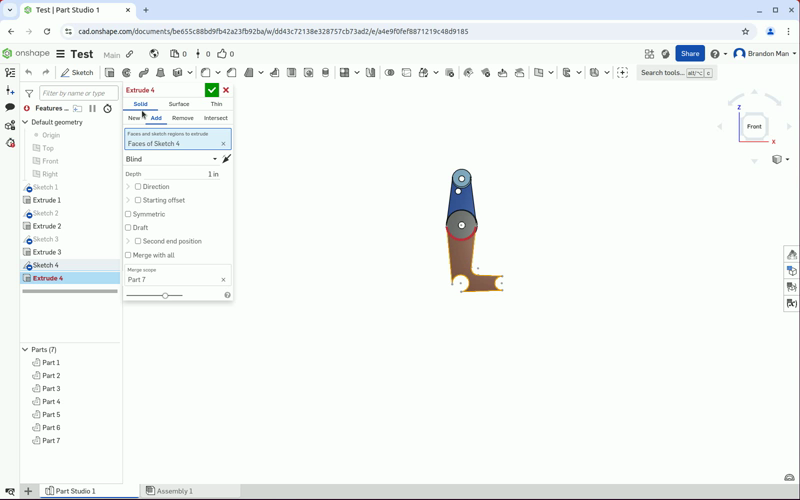
mouse_move(137, 120)
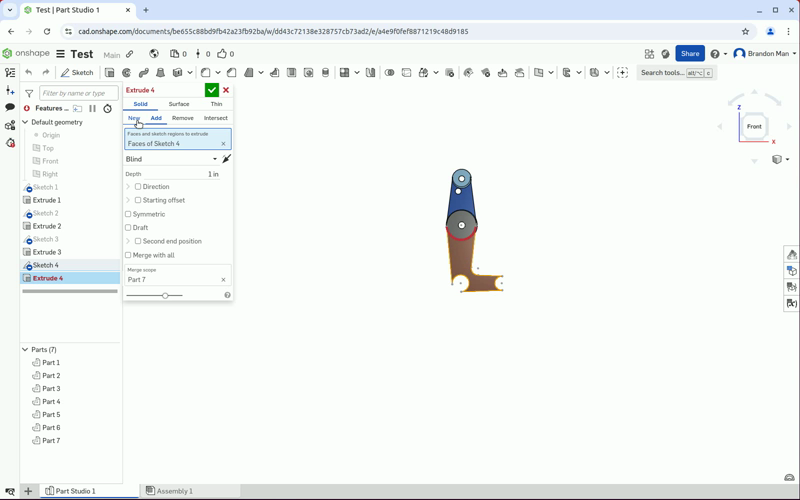
click(137, 120)
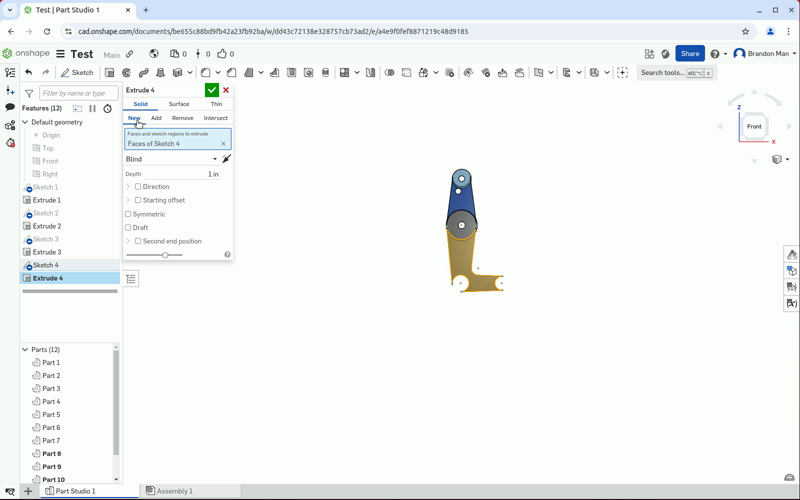
key(tab, 4)
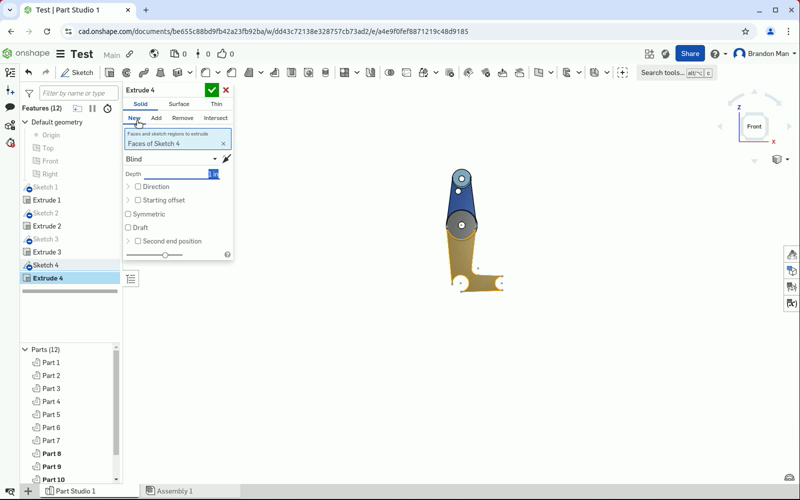
text(0.481)
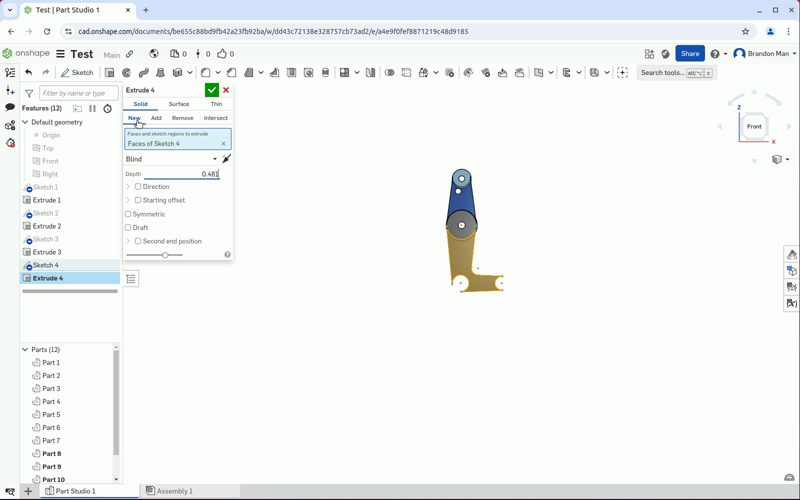
key(enter)
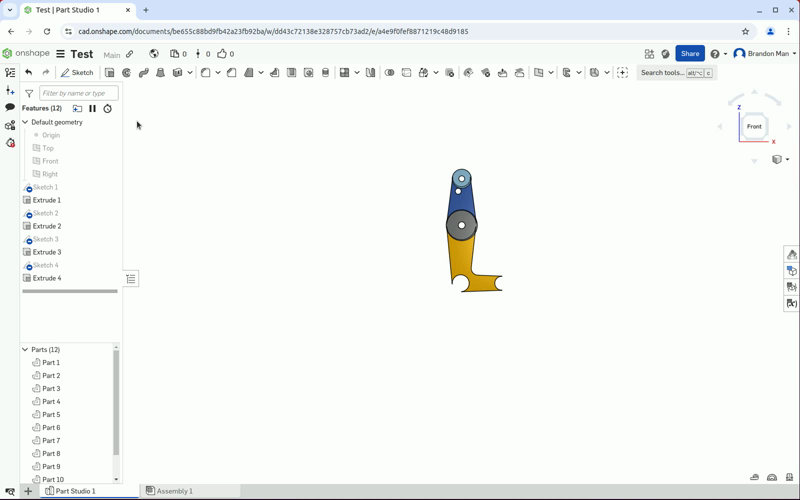
key(shift+h)
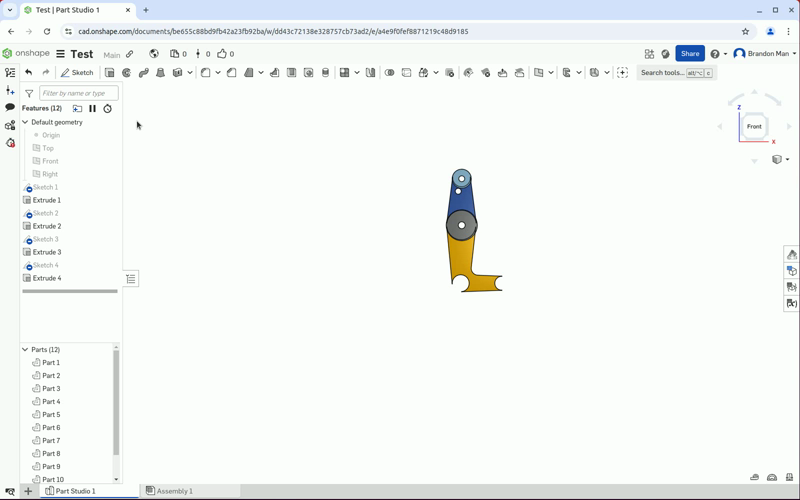
key(shift+h)
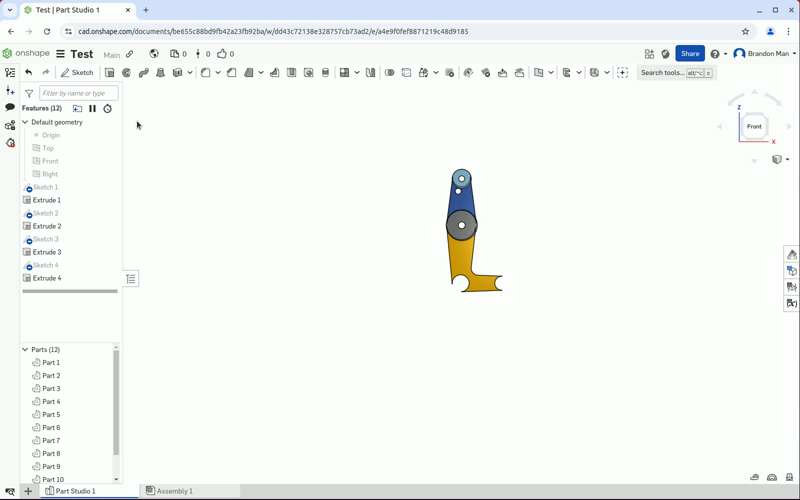
mouse_move(73, 189)
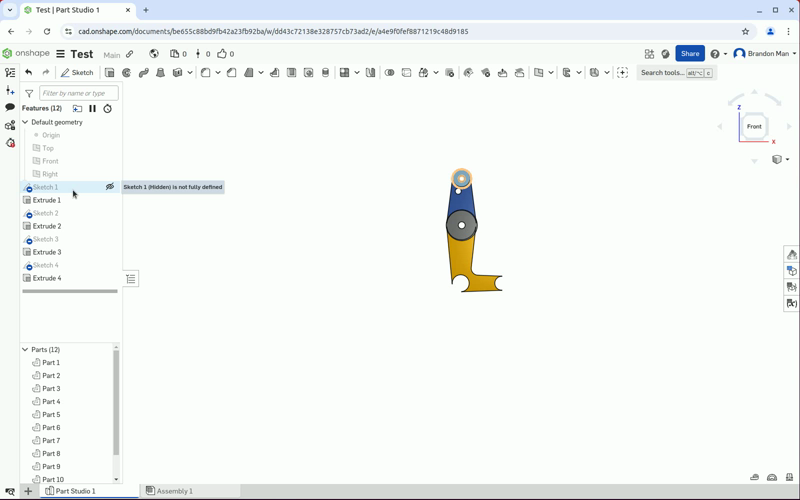
click(73, 189)
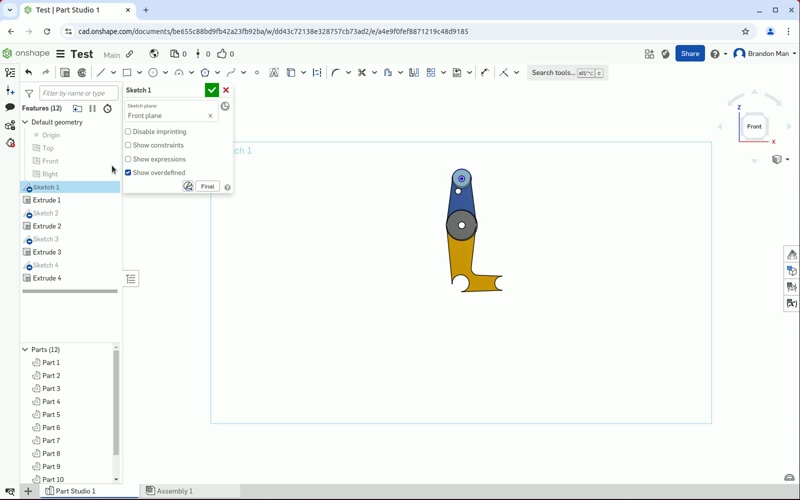
mouse_move(229, 92)
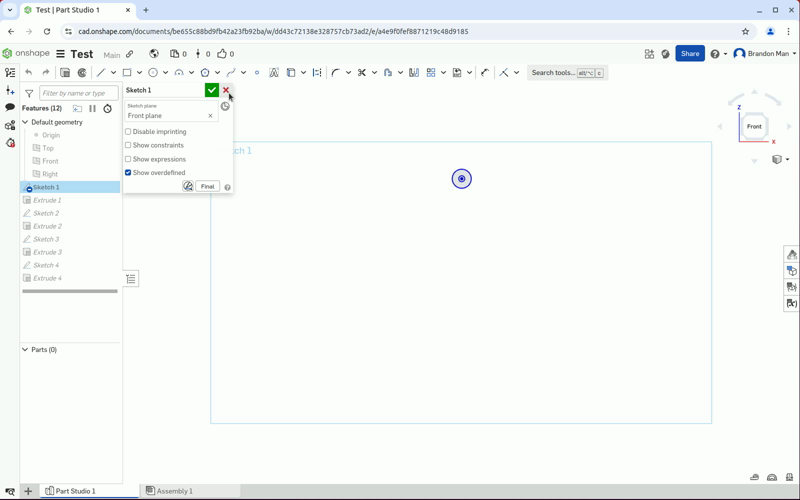
click(229, 92)
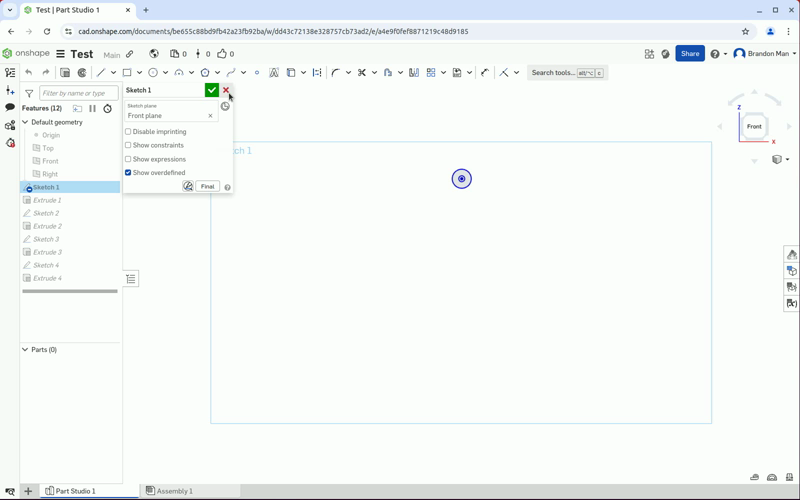
key(shift+s)
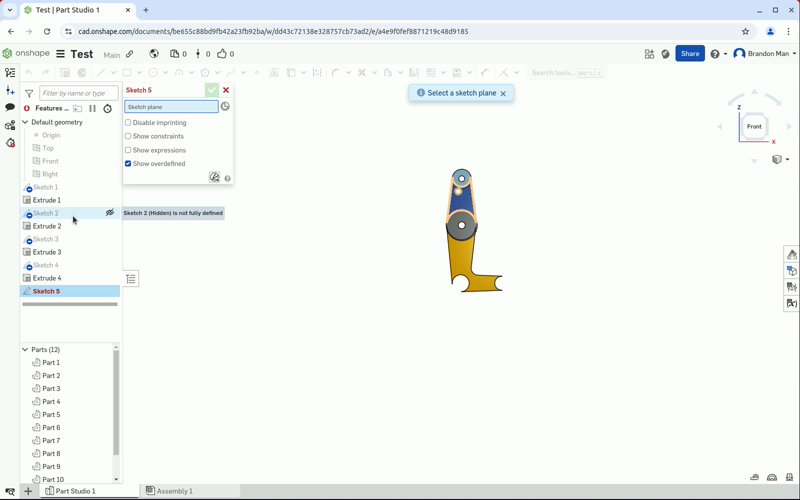
scroll(3)
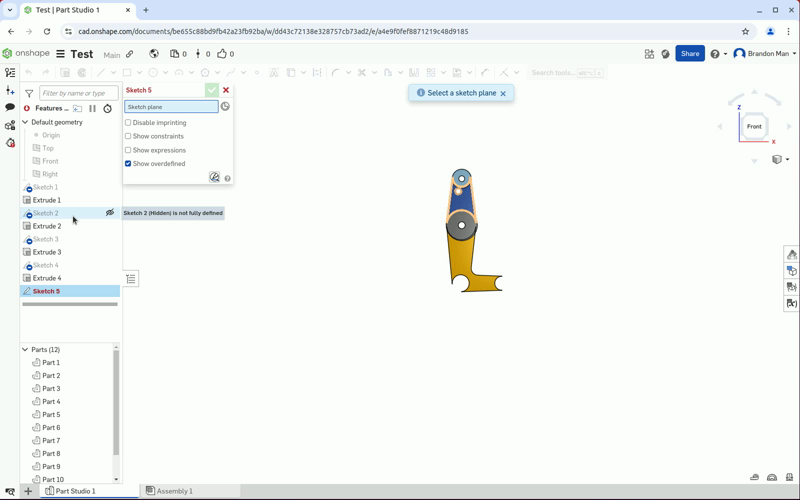
mouse_move(73, 163)
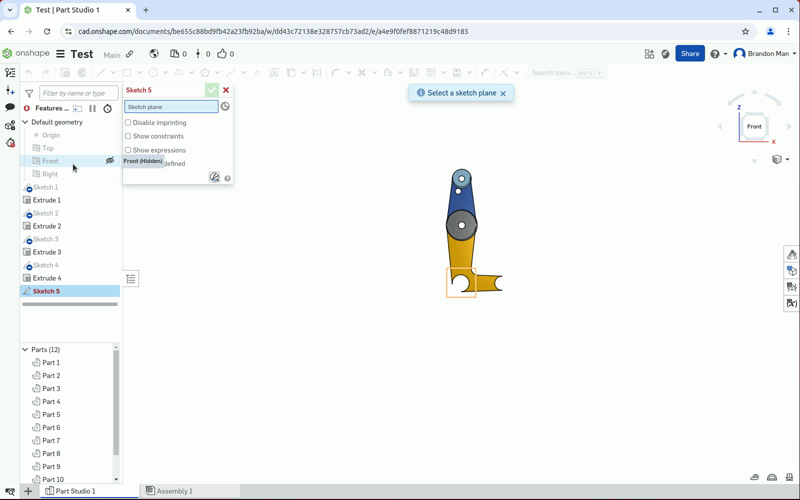
click(73, 163)
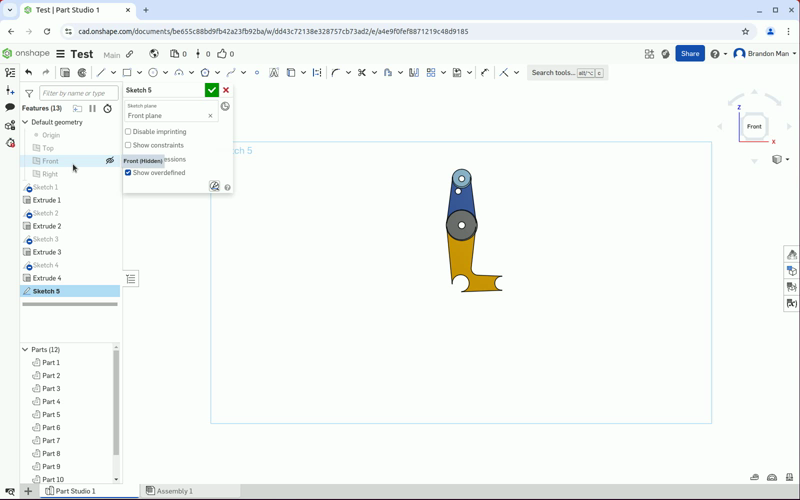
mouse_move(69, 352)
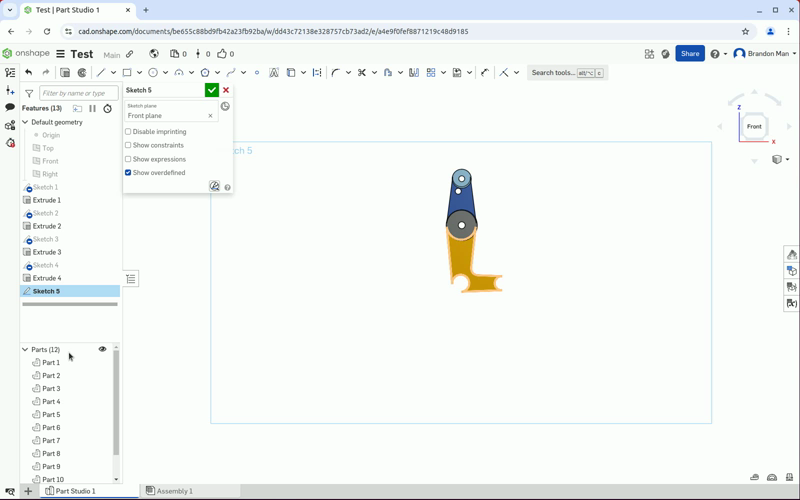
key(y)
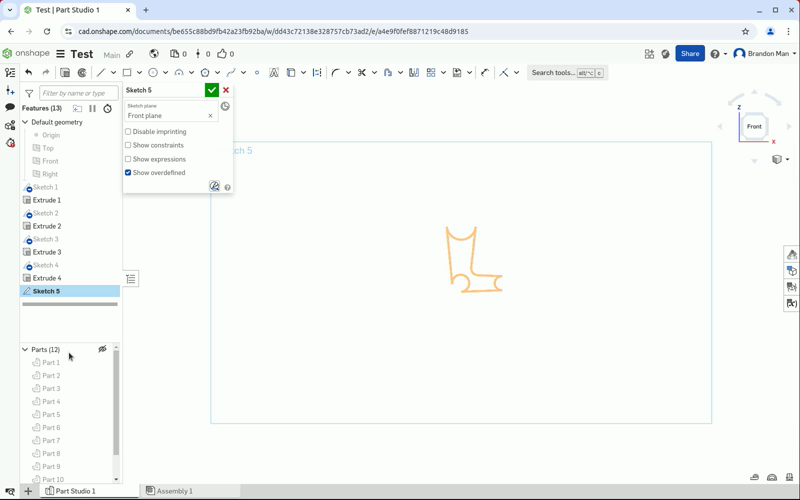
key(c)
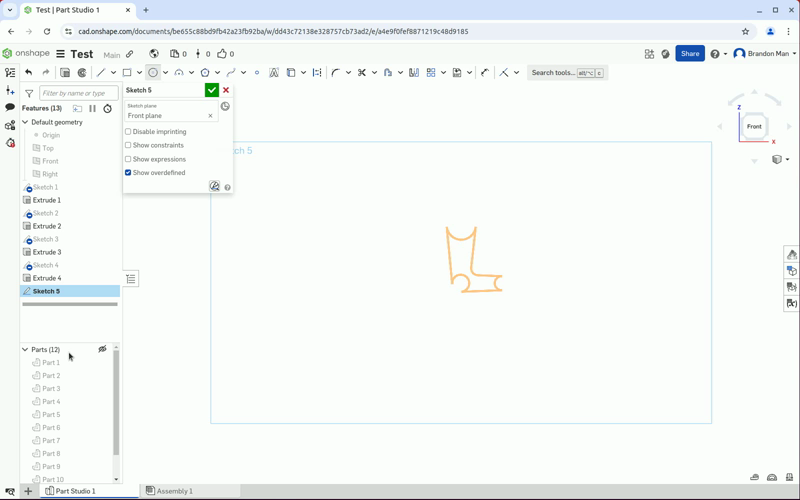
key_down(shift)
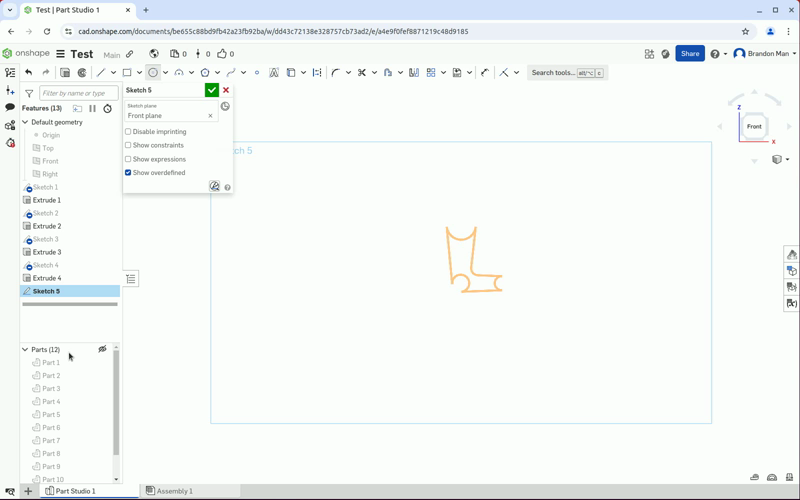
mouse_move(461, 282)
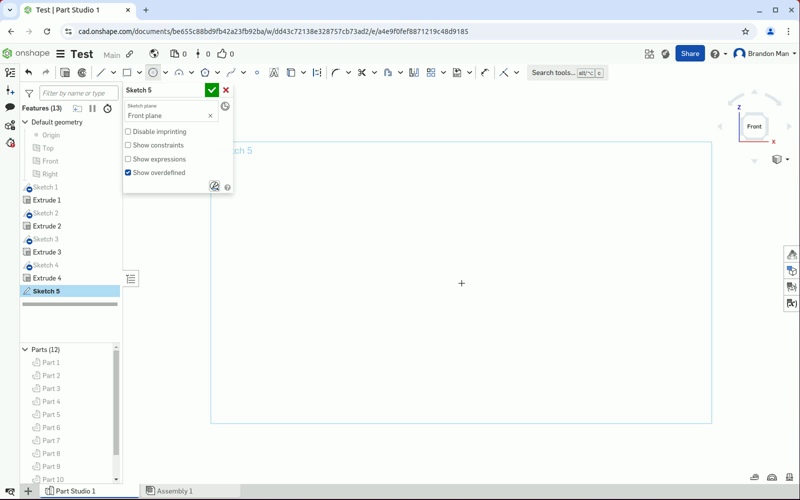
click(461, 282)
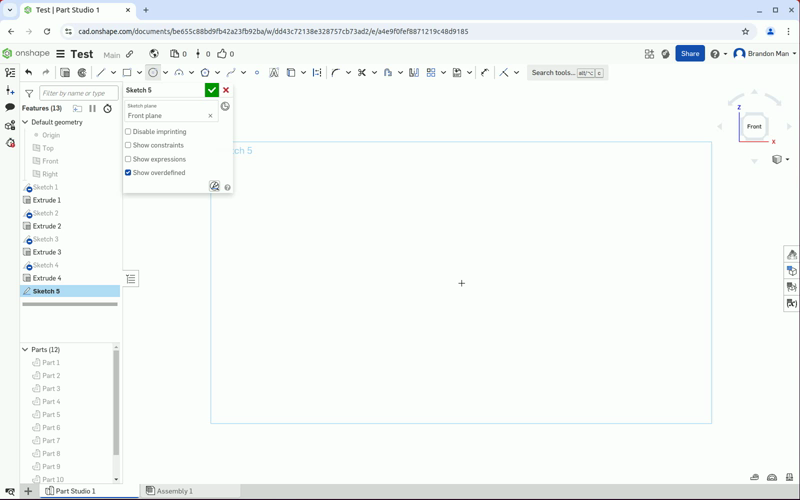
key_up(shift)
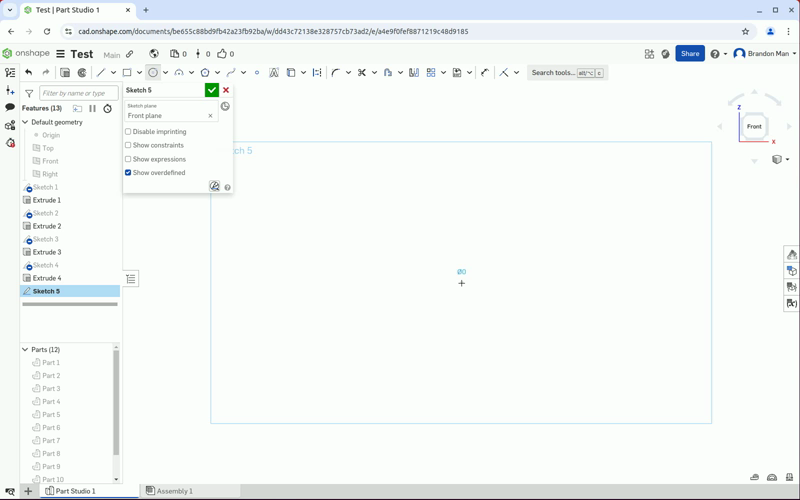
mouse_move(471, 282)
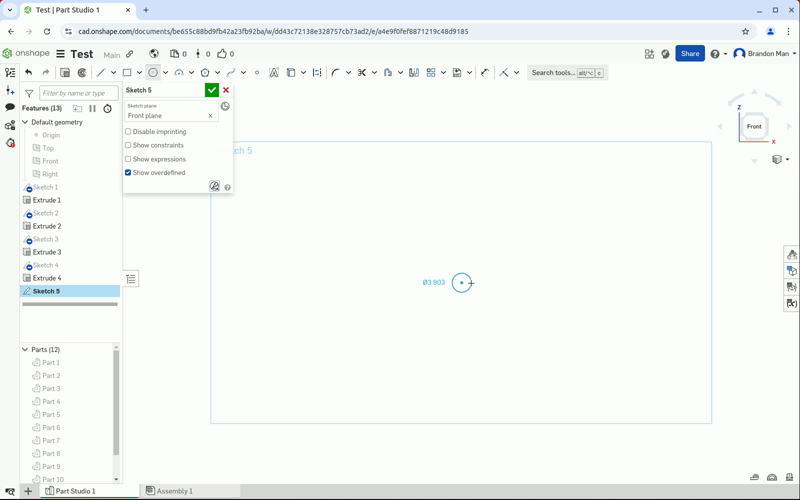
click(471, 282)
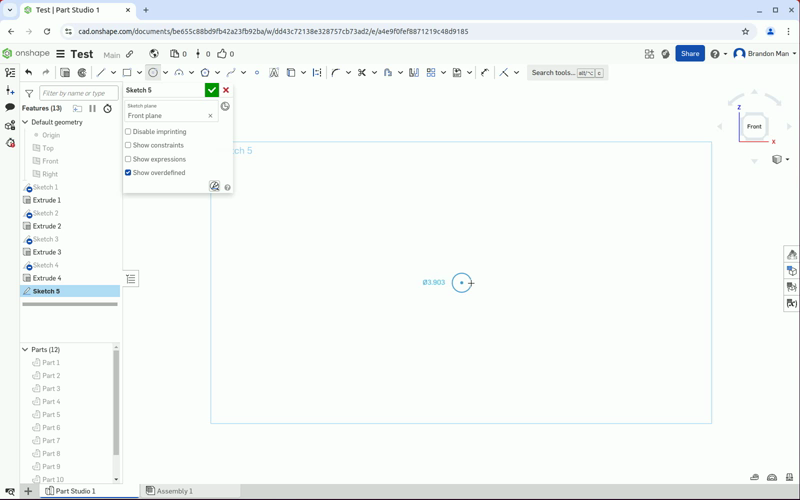
key(esc)
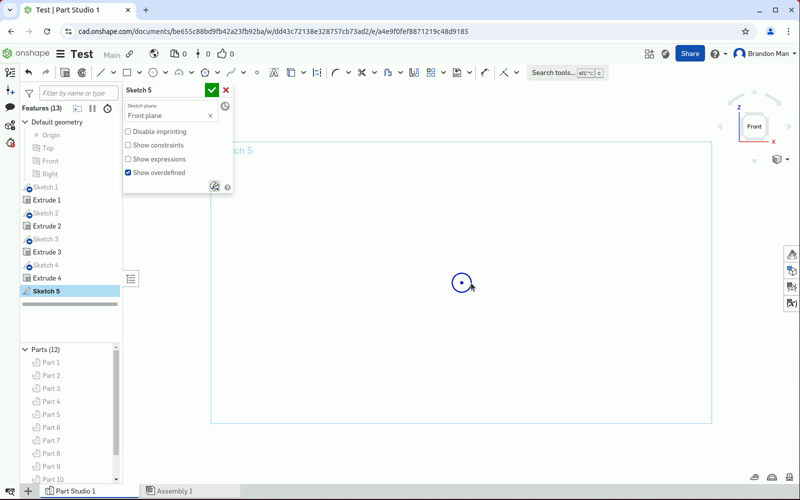
key(c)
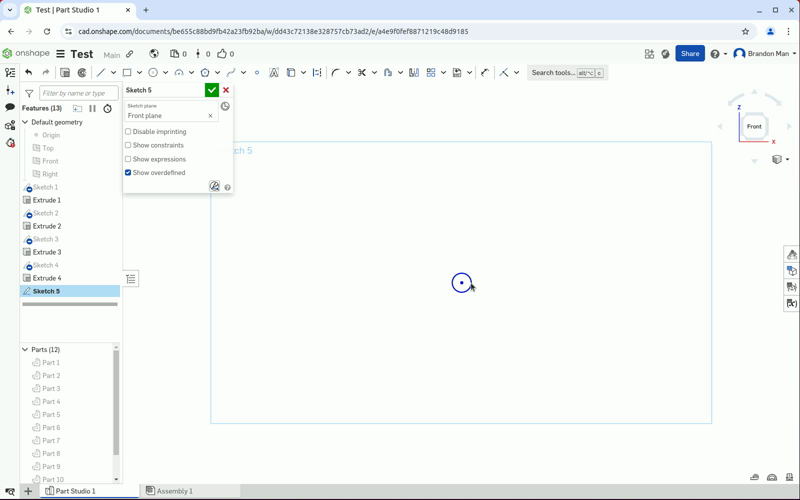
key_down(shift)
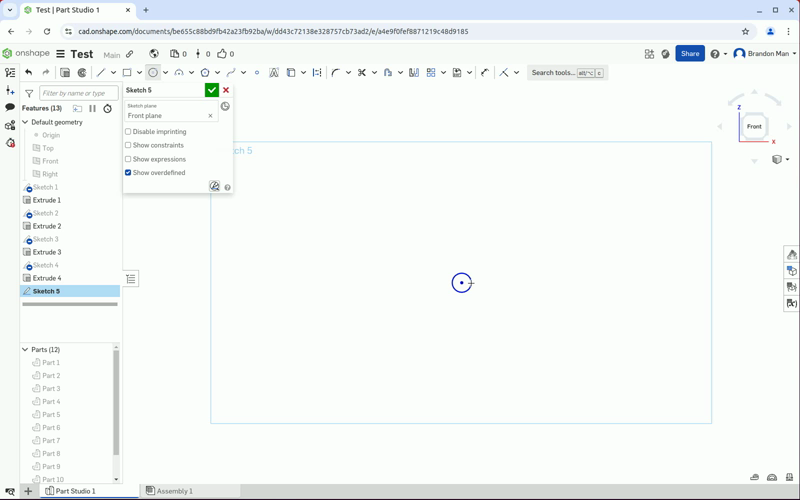
mouse_move(461, 282)
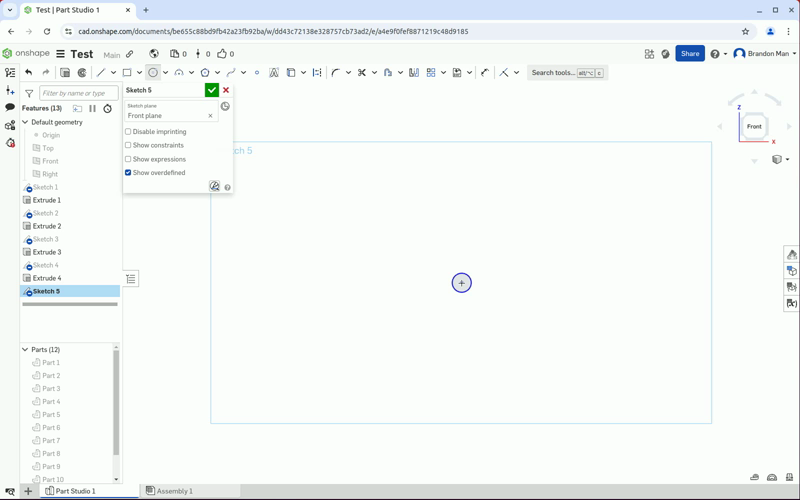
click(461, 282)
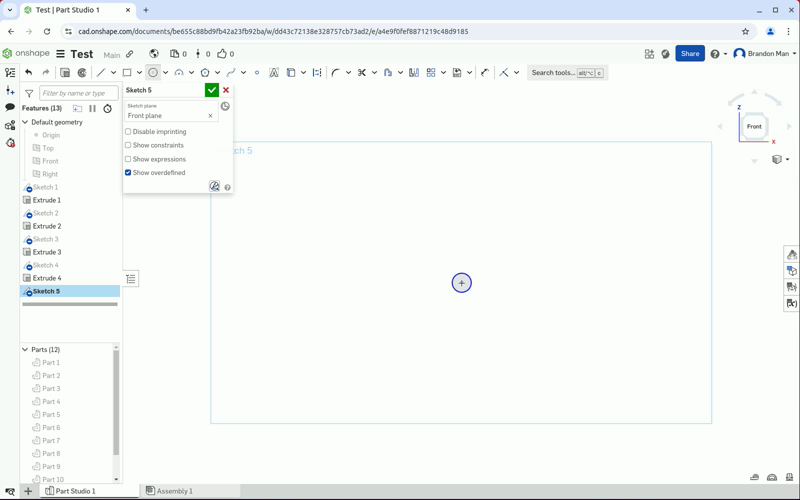
key_up(shift)
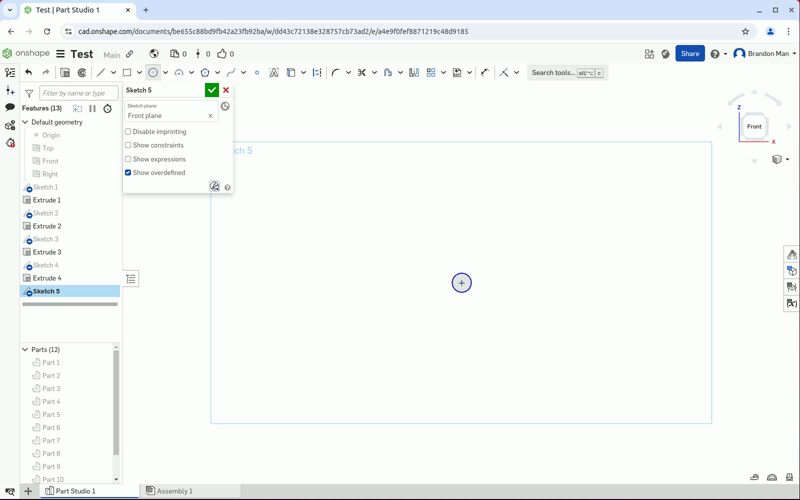
mouse_move(464, 282)
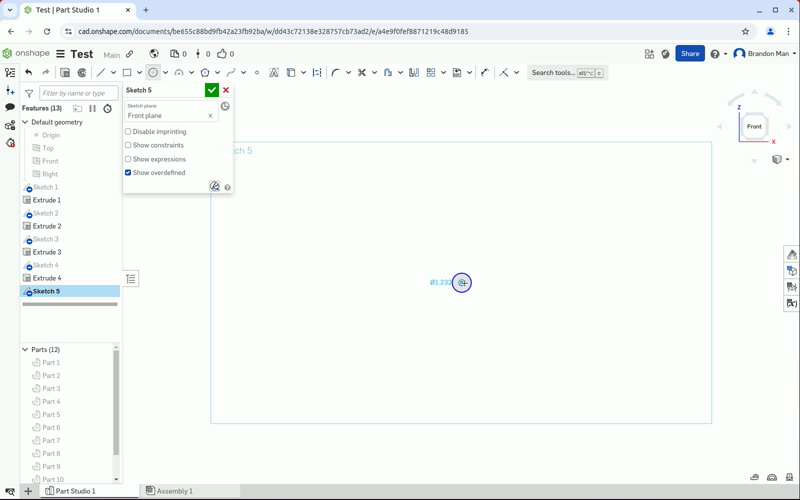
scroll(6)
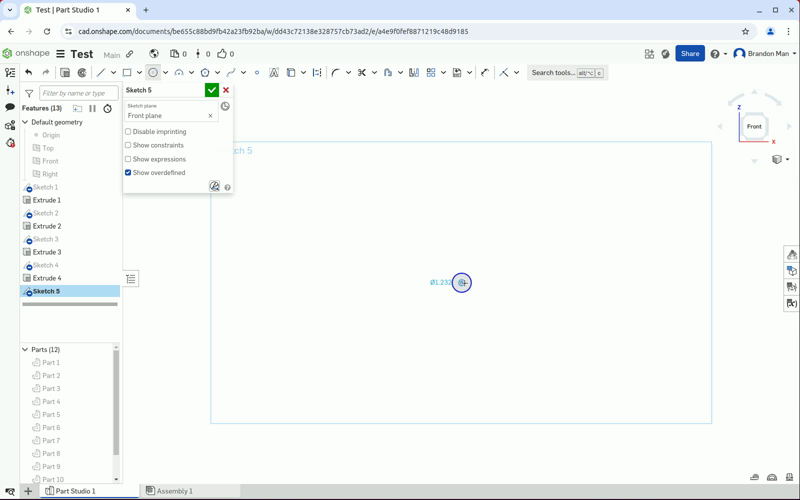
scroll(6)
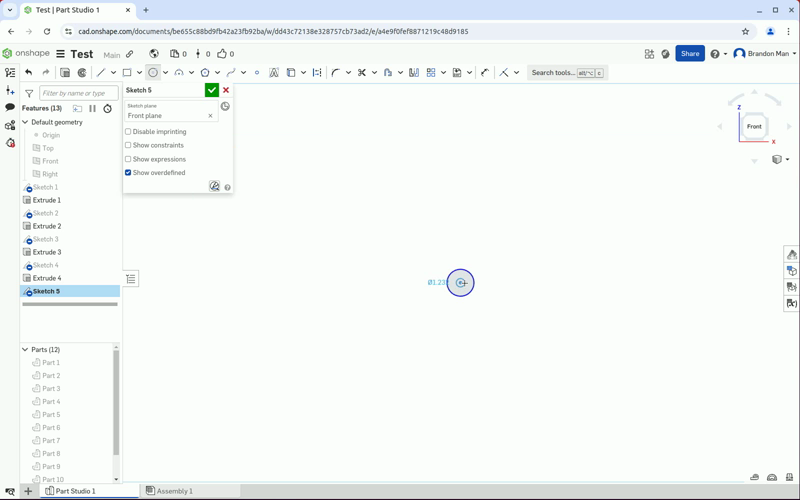
scroll(6)
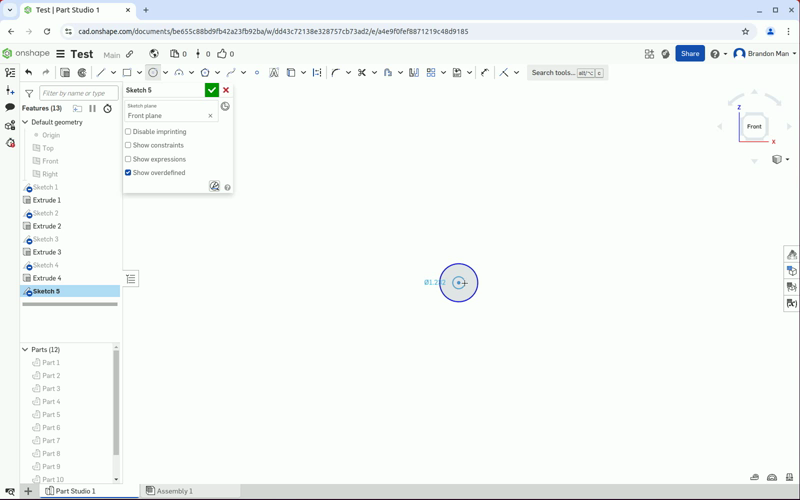
scroll(6)
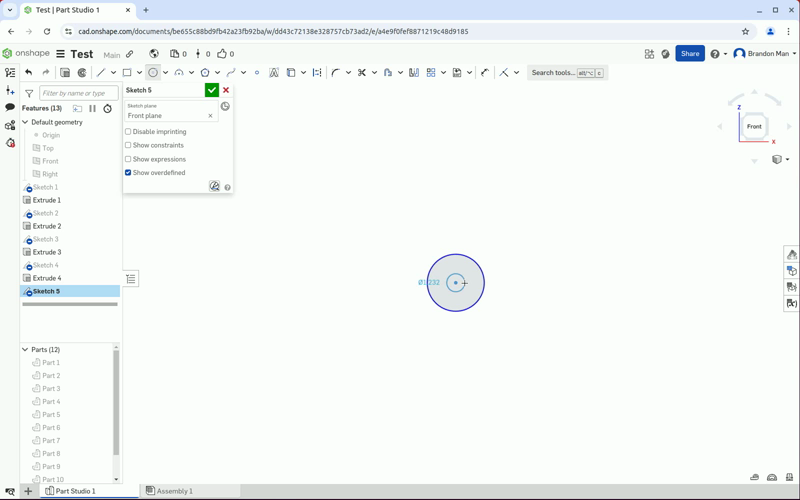
scroll(6)
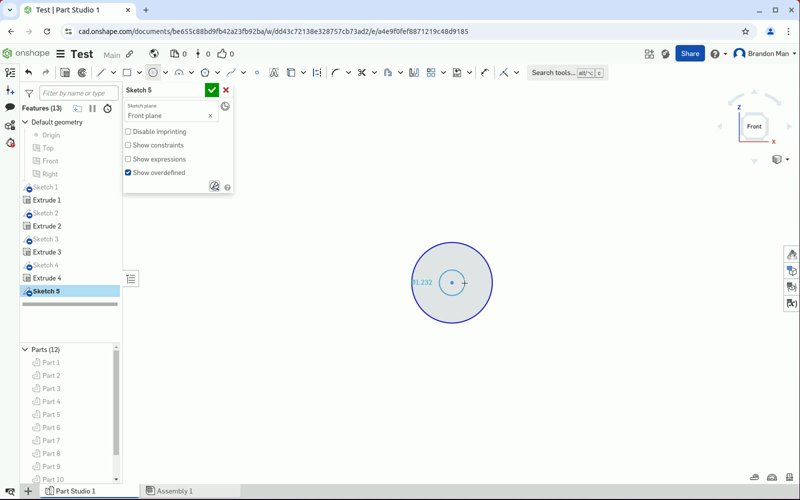
scroll(6)
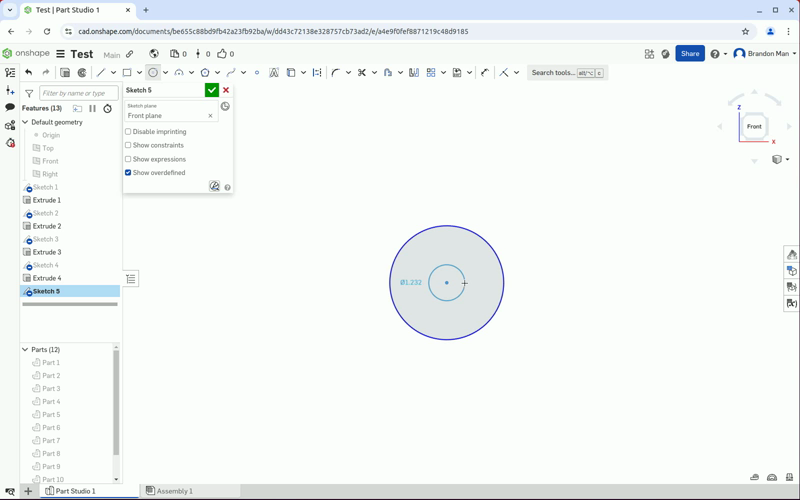
scroll(6)
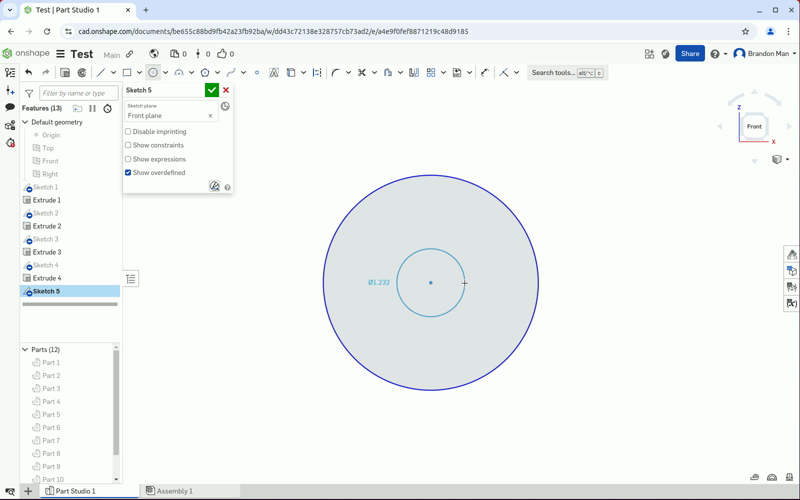
click(464, 282)
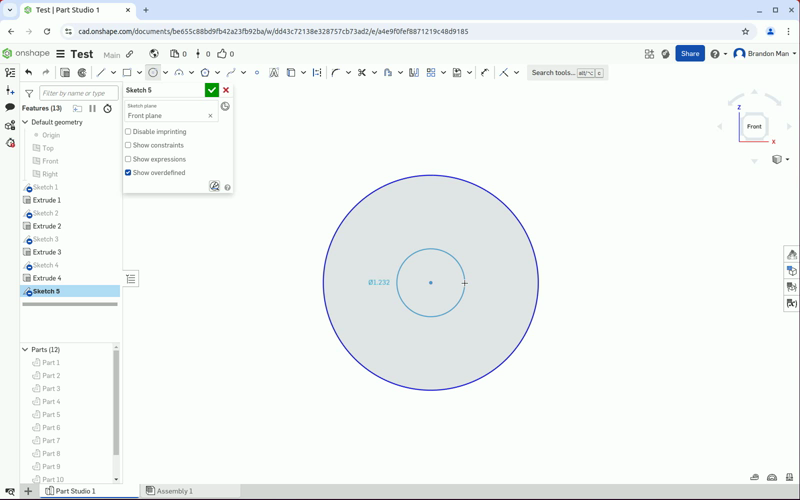
scroll(-6)
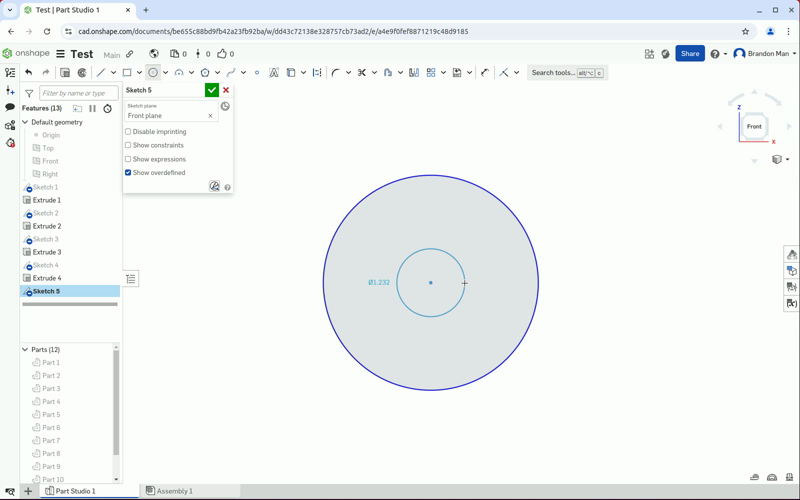
scroll(-6)
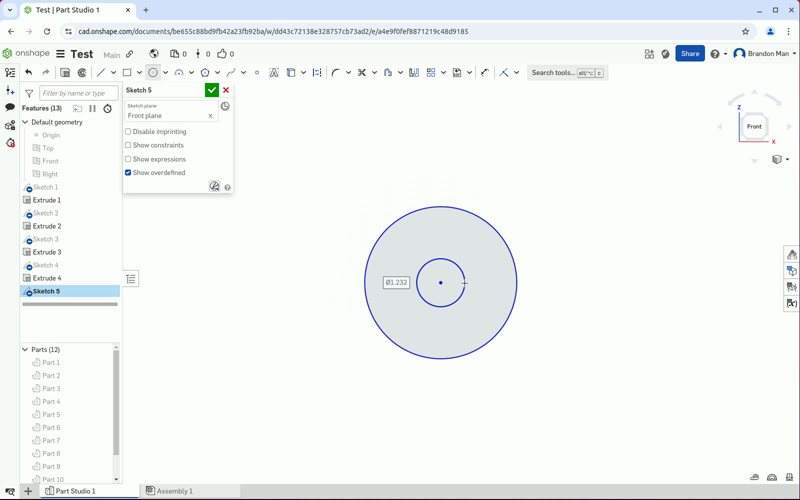
scroll(-6)
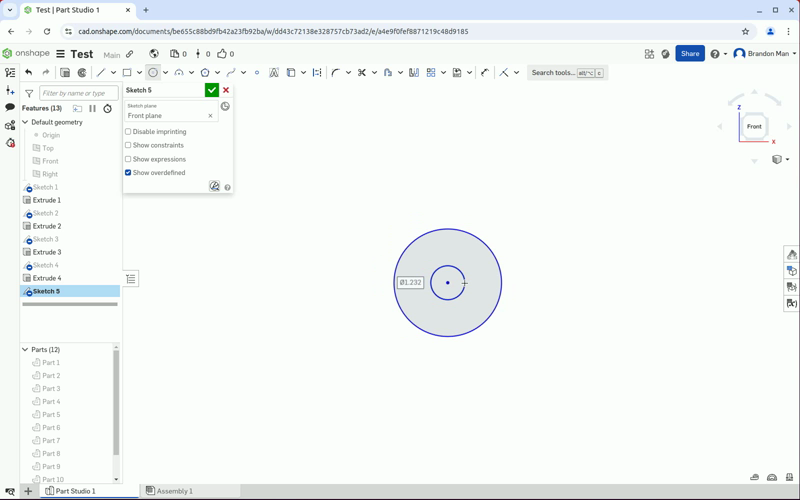
scroll(-6)
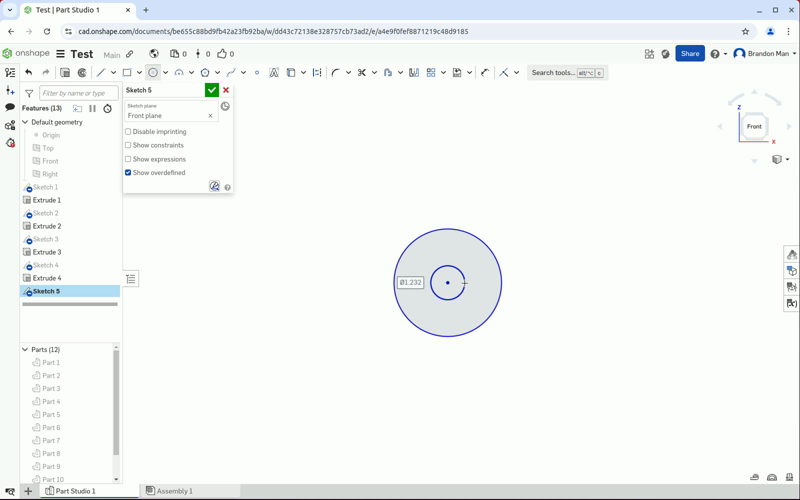
scroll(-6)
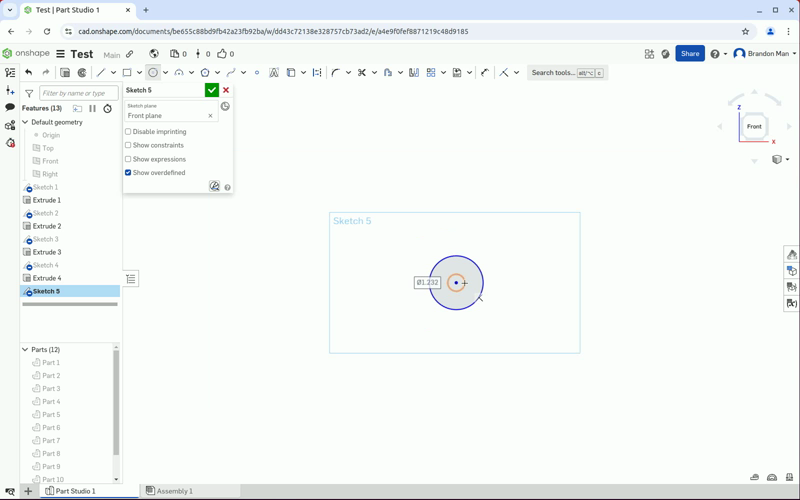
scroll(-6)
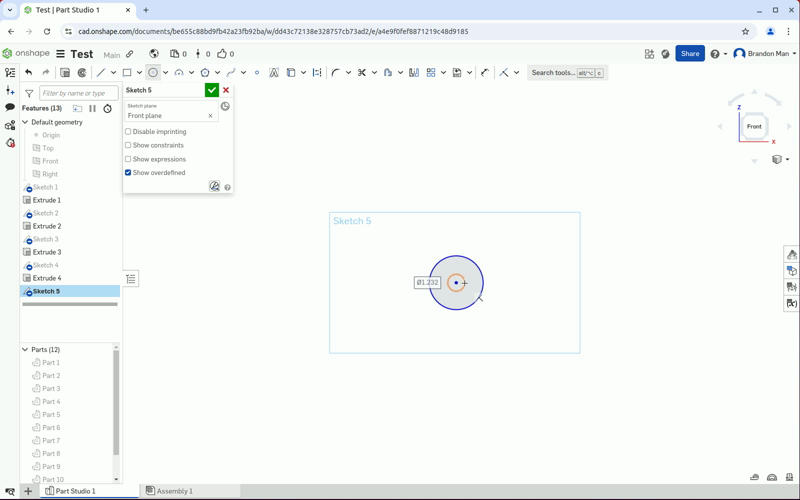
scroll(-6)
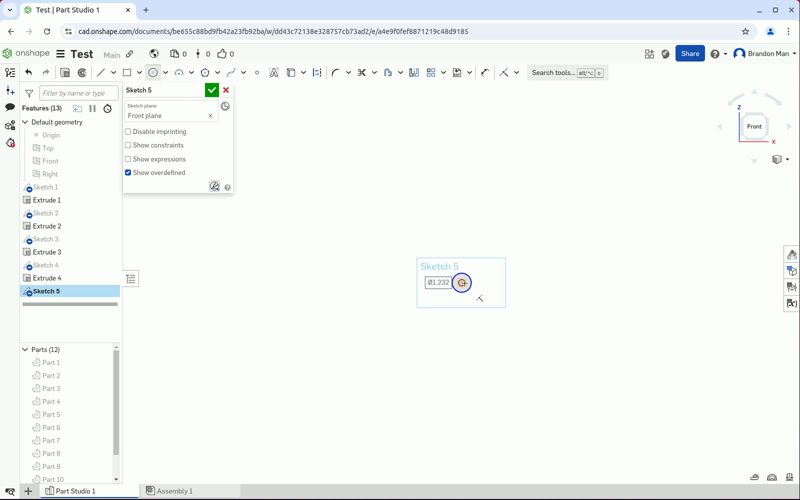
key(esc)
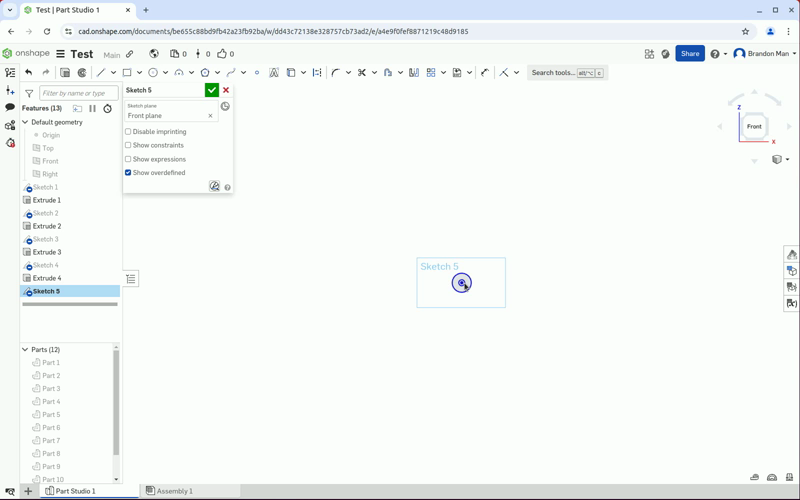
mouse_move(469, 278)
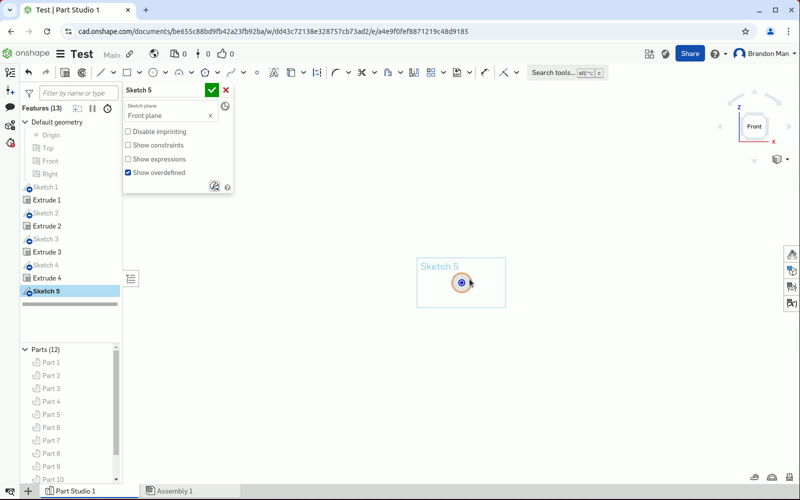
scroll(6)
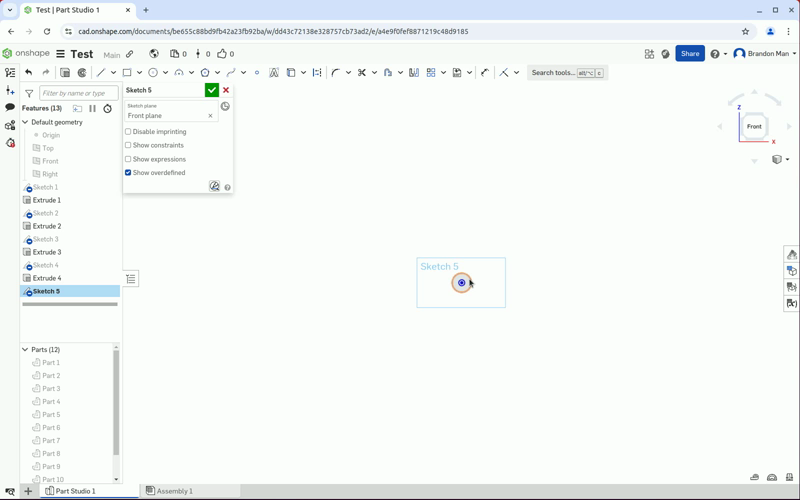
scroll(6)
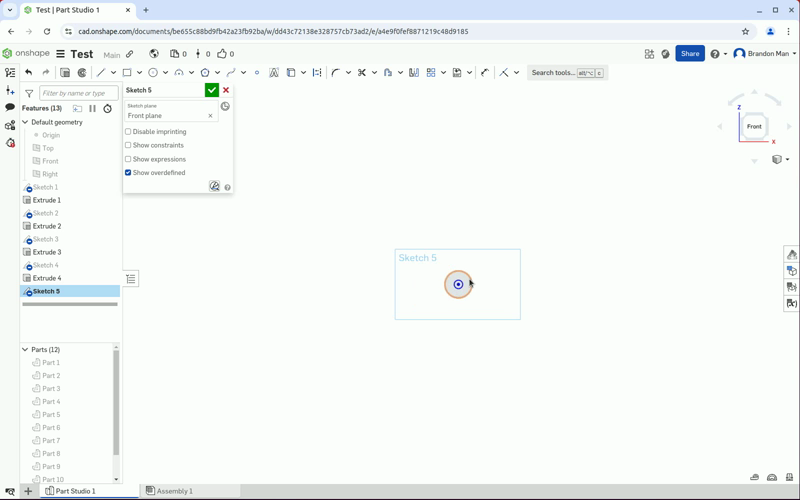
scroll(6)
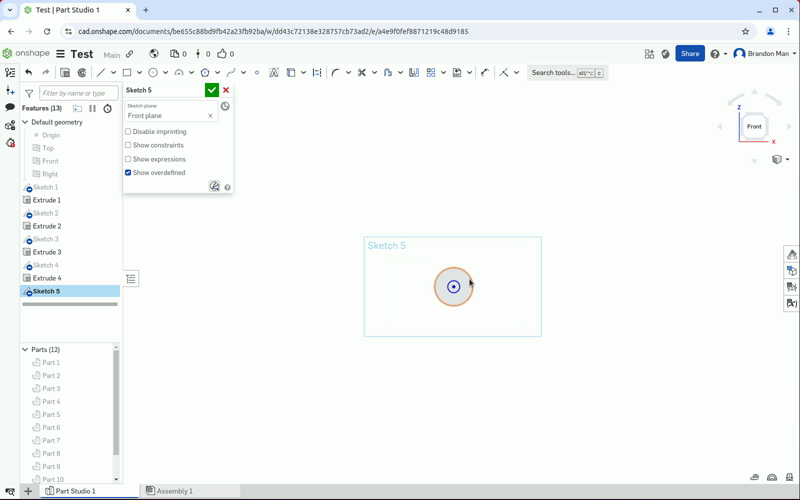
scroll(6)
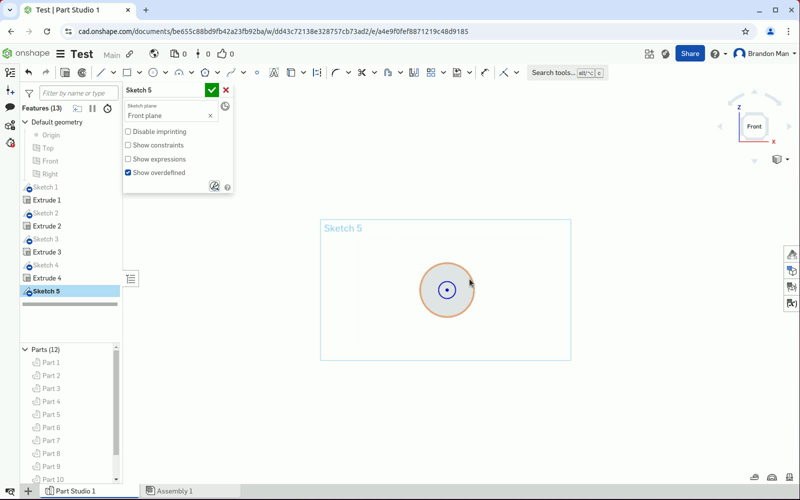
scroll(6)
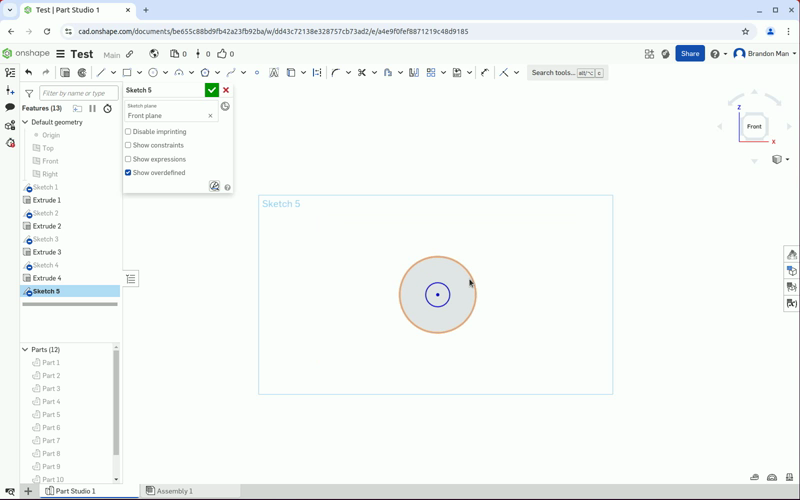
scroll(6)
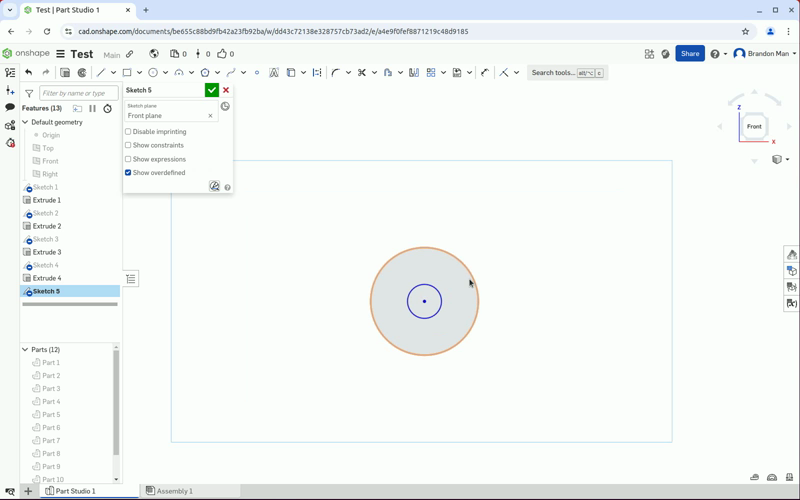
scroll(6)
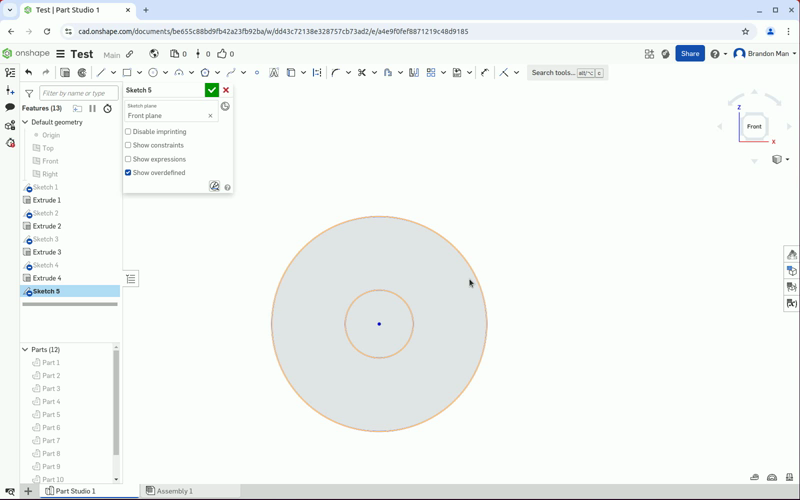
click(469, 278)
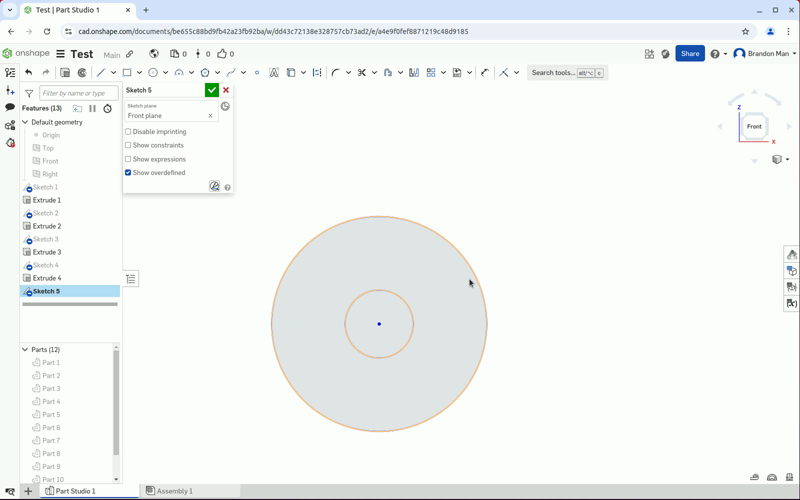
scroll(-6)
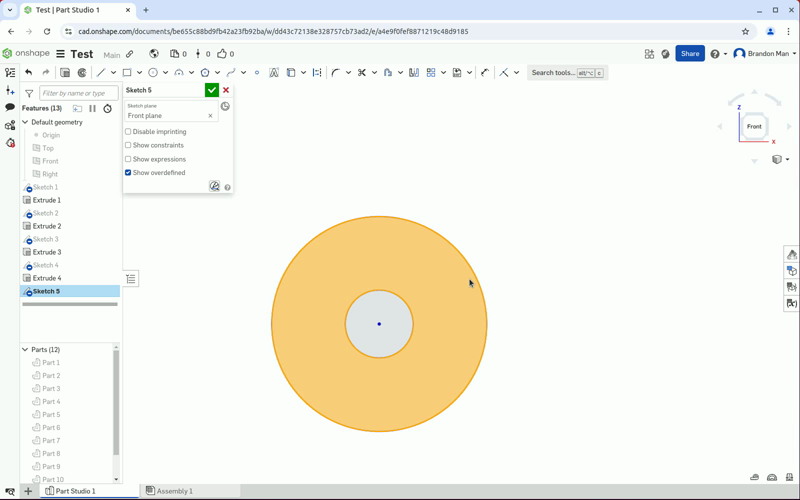
scroll(-6)
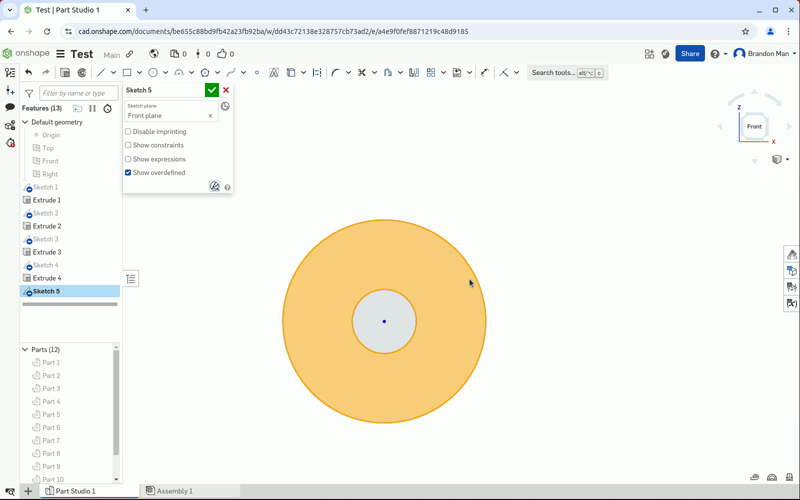
scroll(-6)
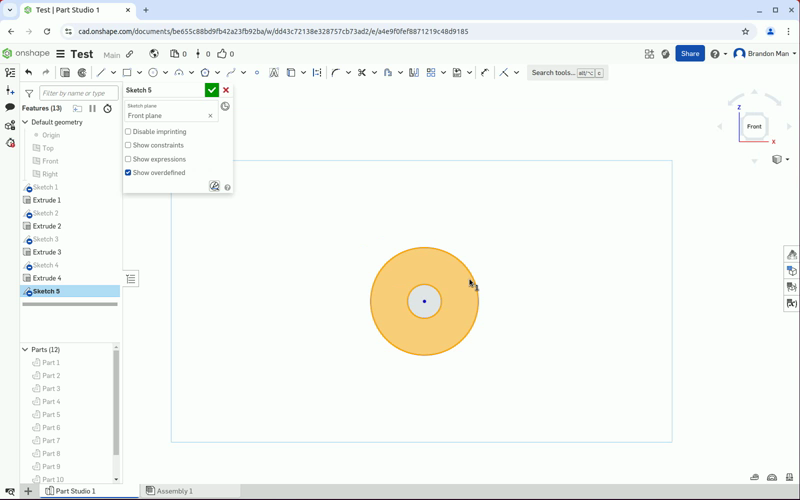
scroll(-6)
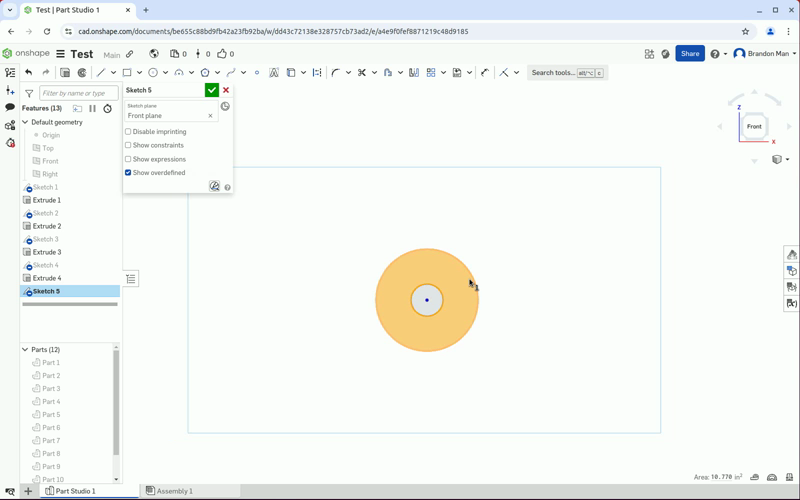
scroll(-6)
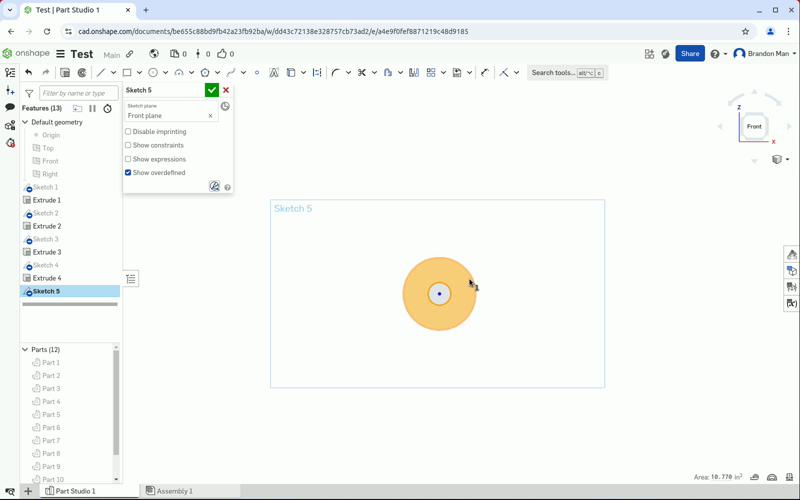
scroll(-6)
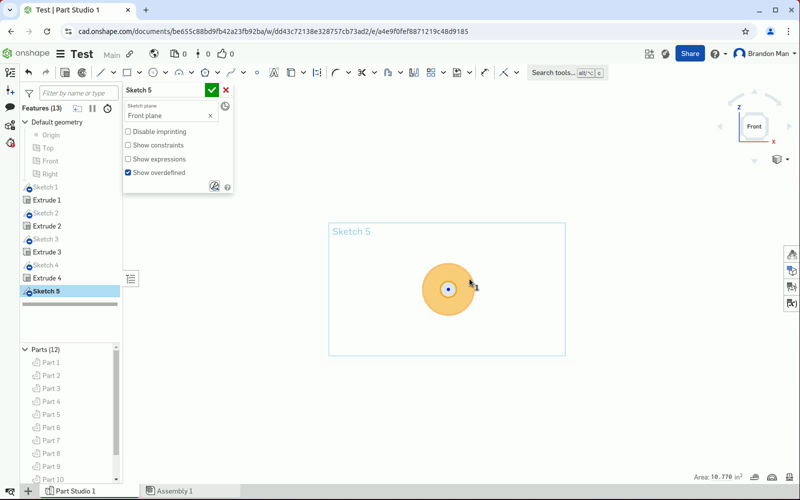
scroll(-6)
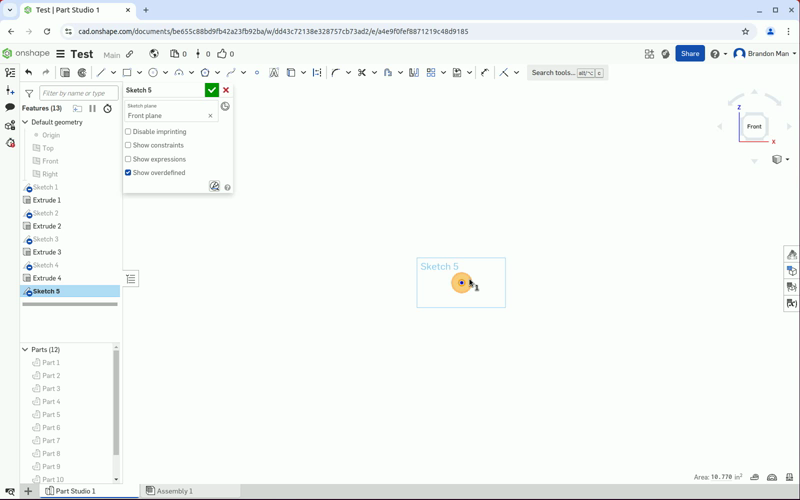
mouse_move(69, 352)
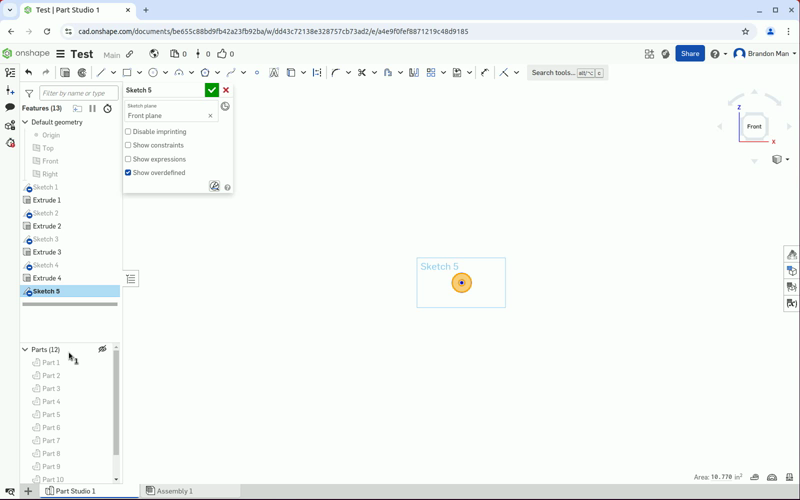
key(shift+y)
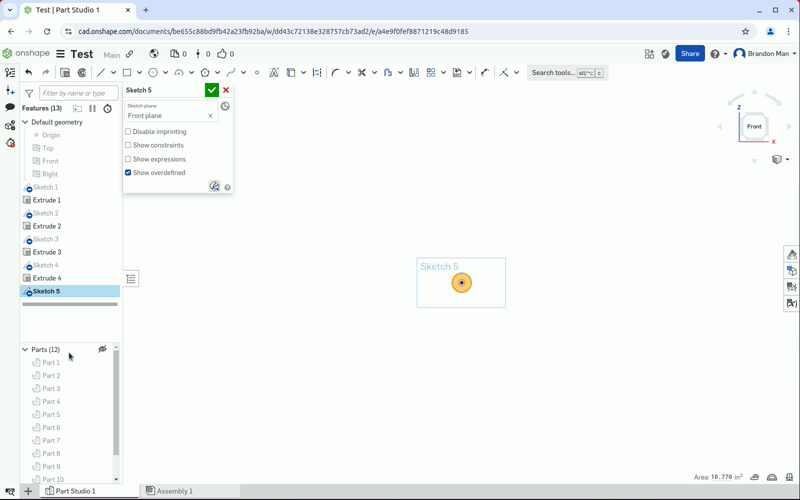
key(shift+e)
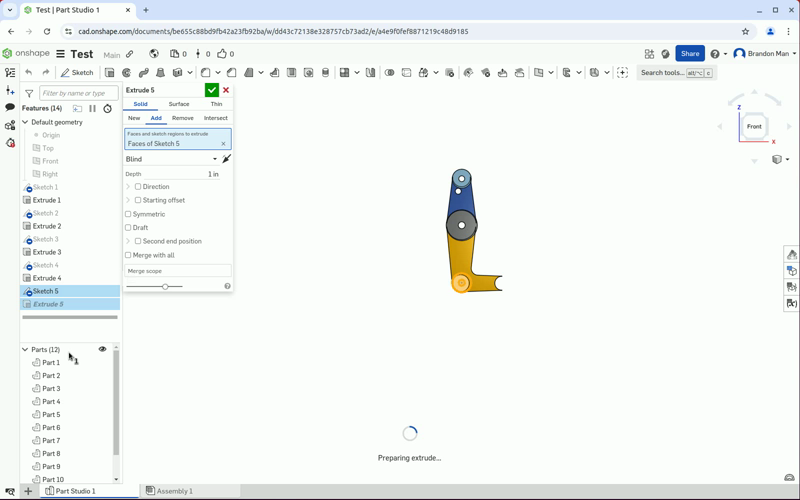
mouse_move(143, 106)
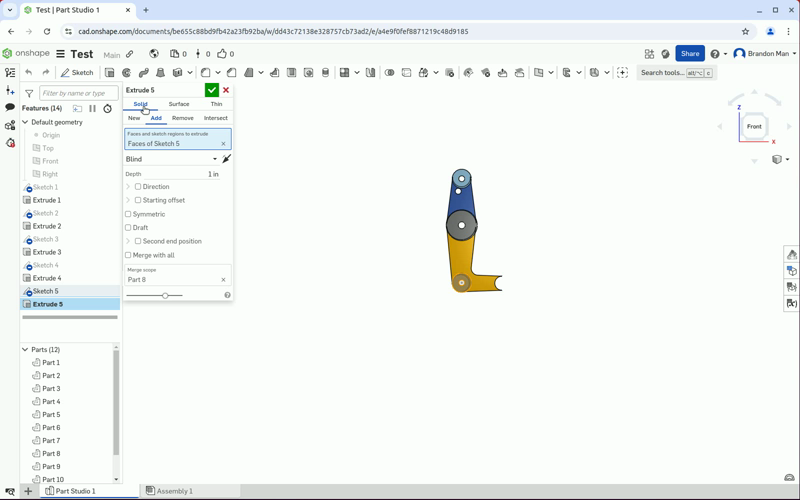
click(143, 106)
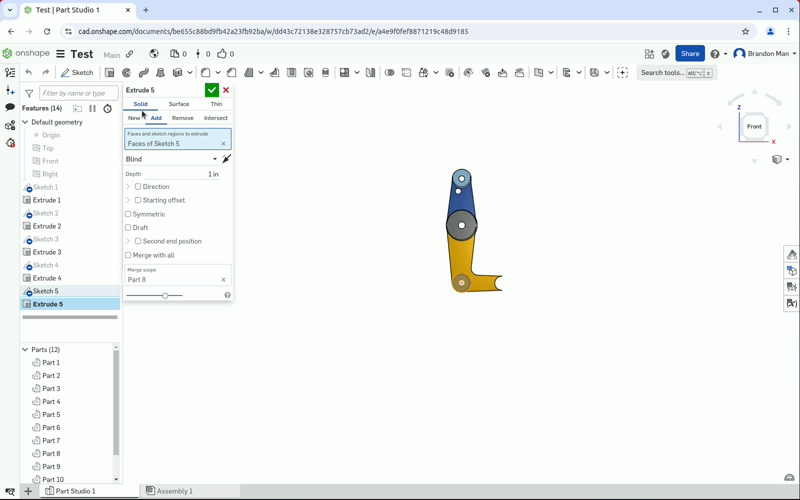
mouse_move(137, 120)
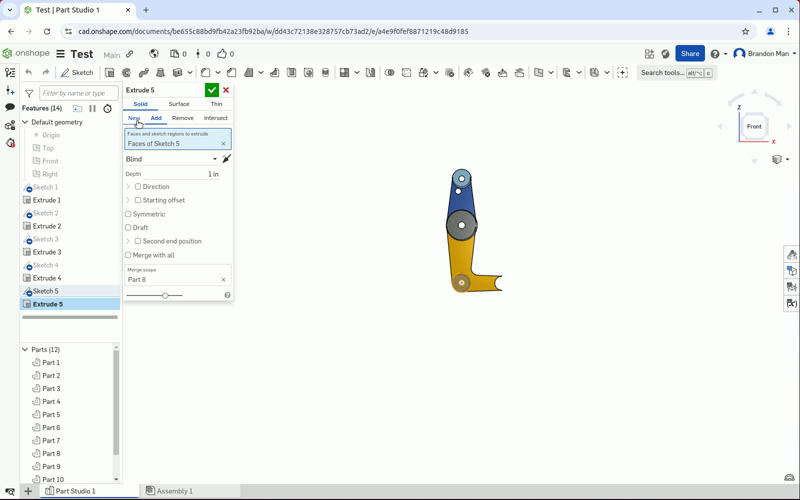
click(137, 120)
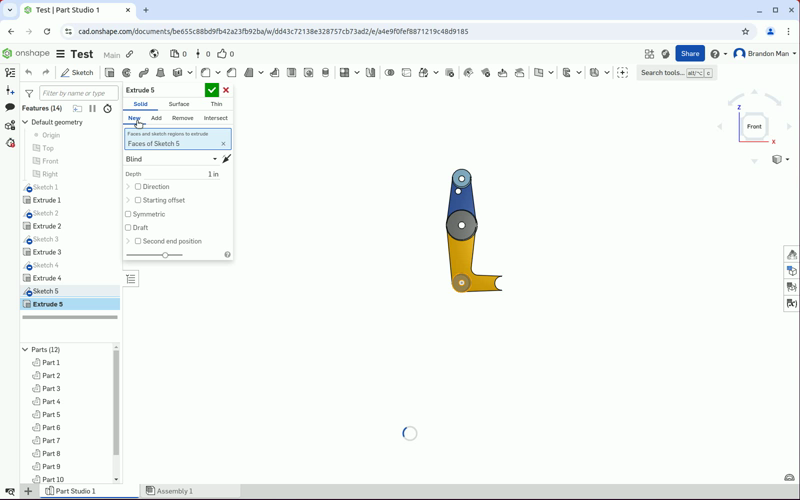
key(tab, 4)
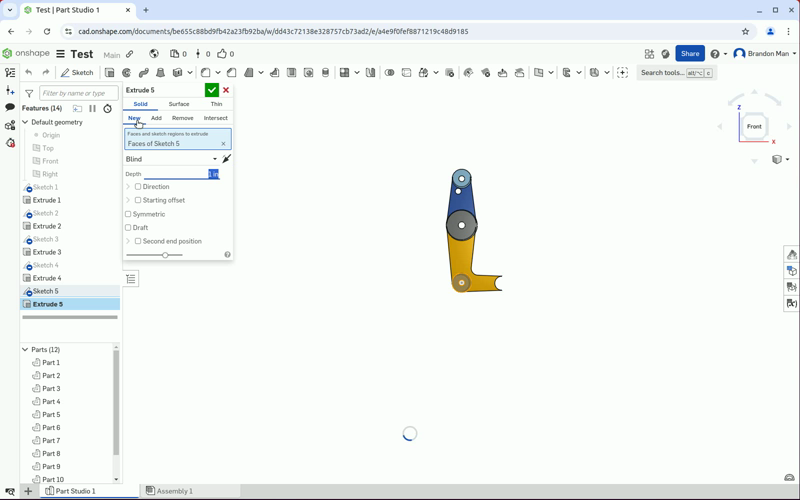
text(0.481)
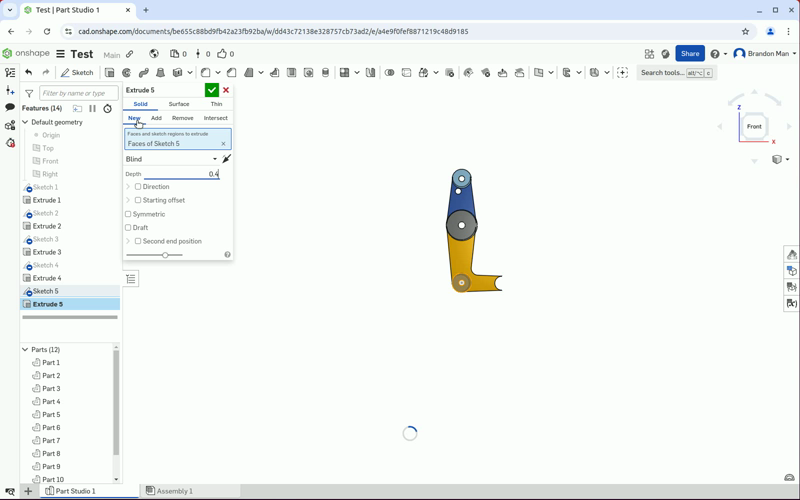
key(enter)
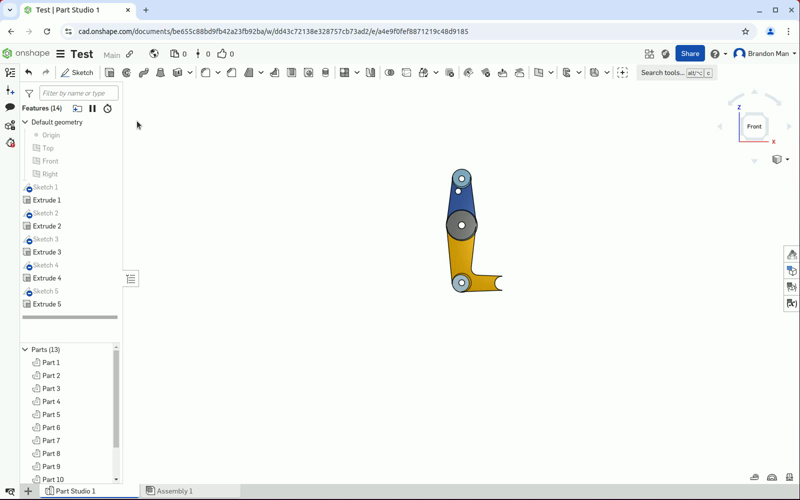
key(shift+h)
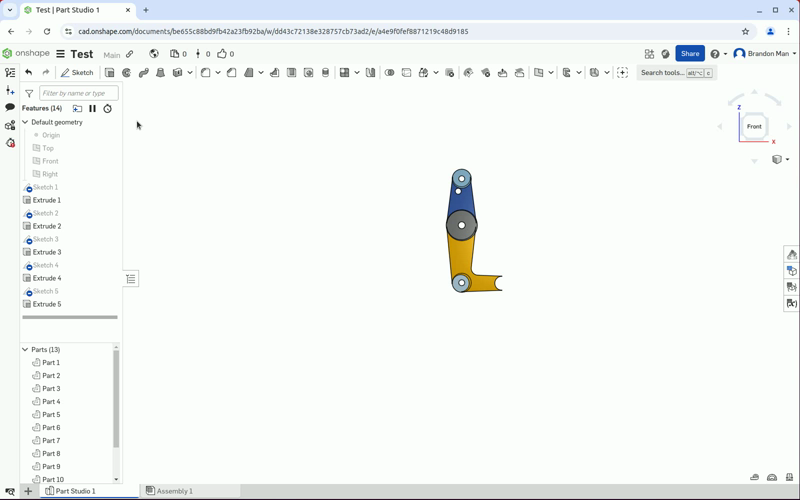
key(shift+h)
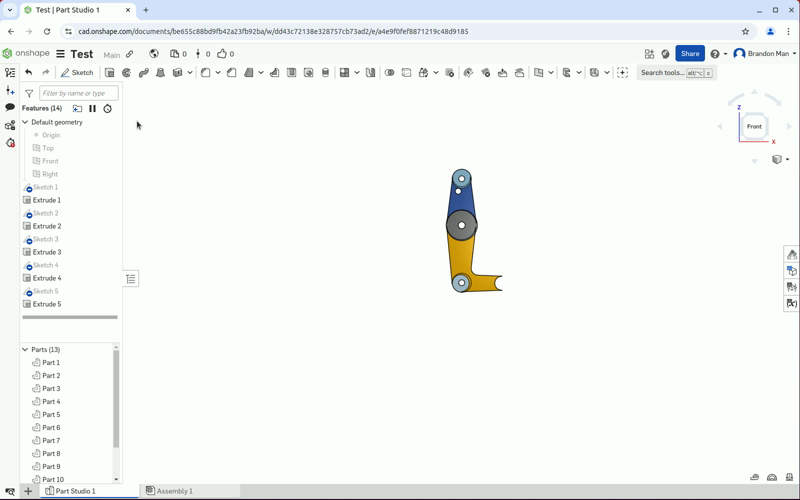
mouse_move(73, 189)
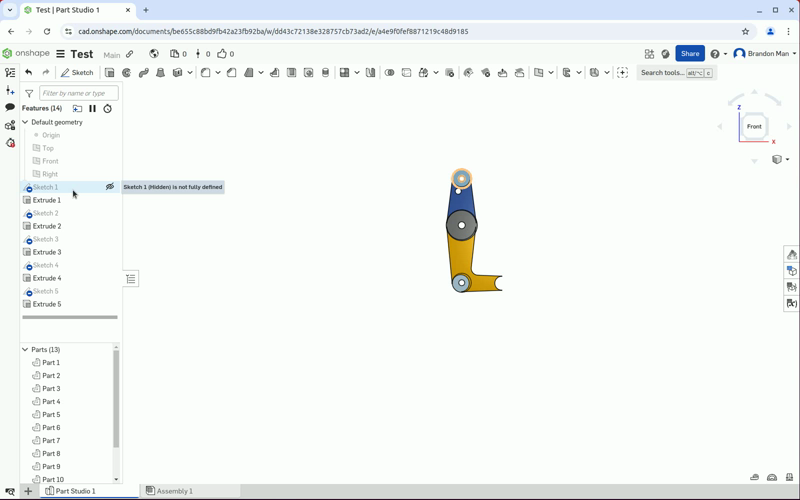
click(73, 189)
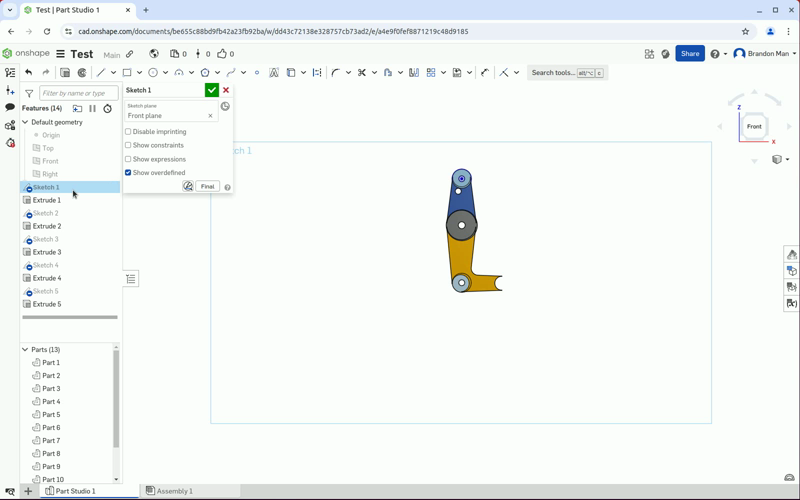
mouse_move(229, 92)
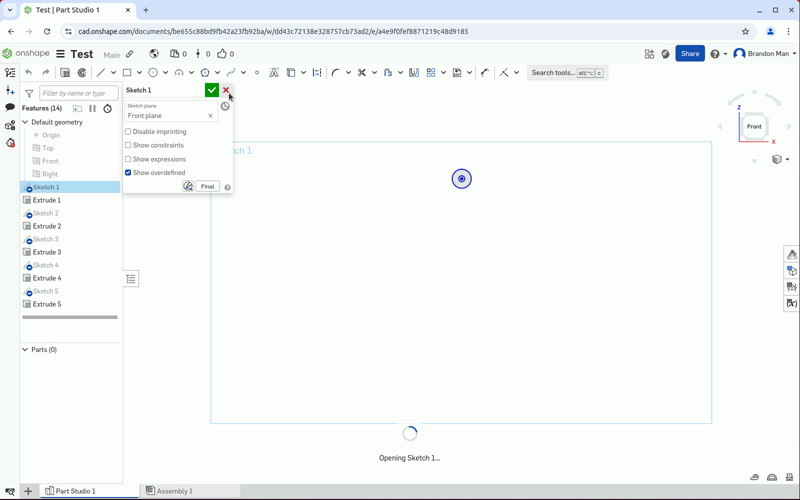
click(229, 92)
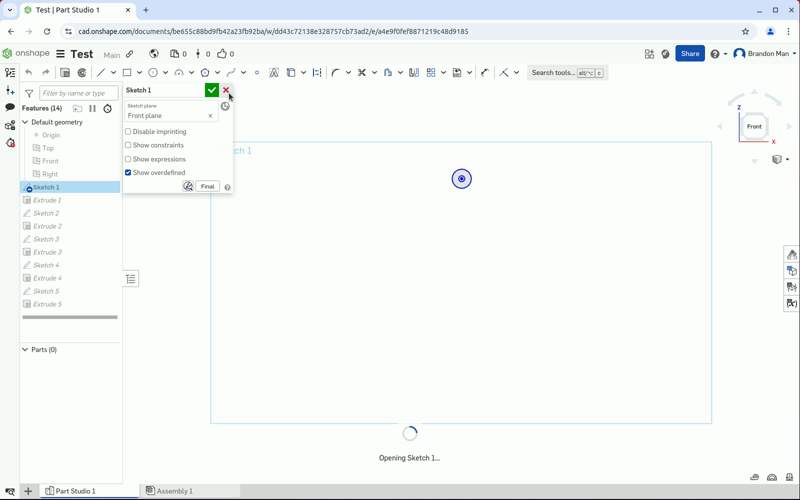
key(shift+s)
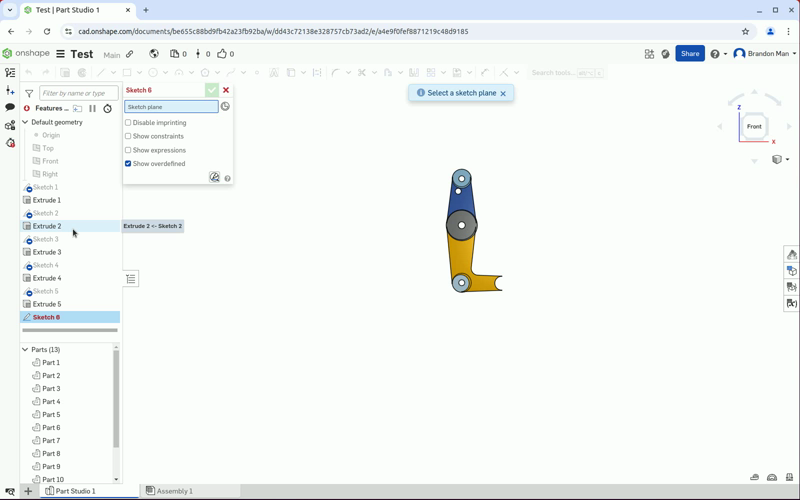
scroll(3)
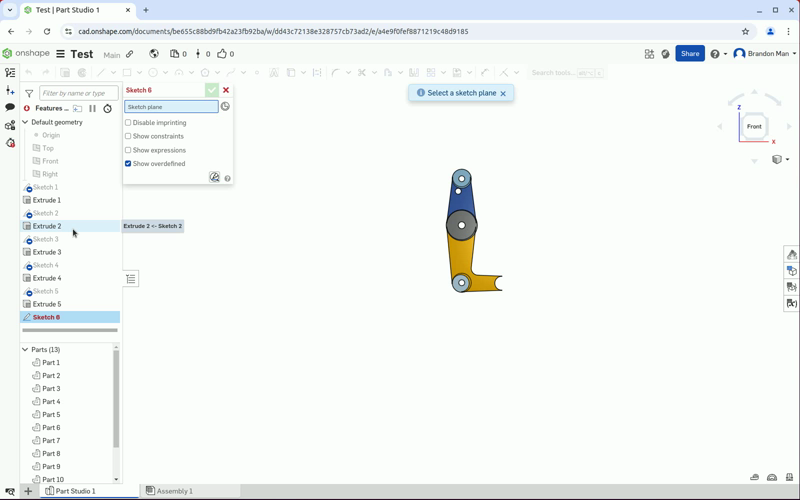
mouse_move(73, 163)
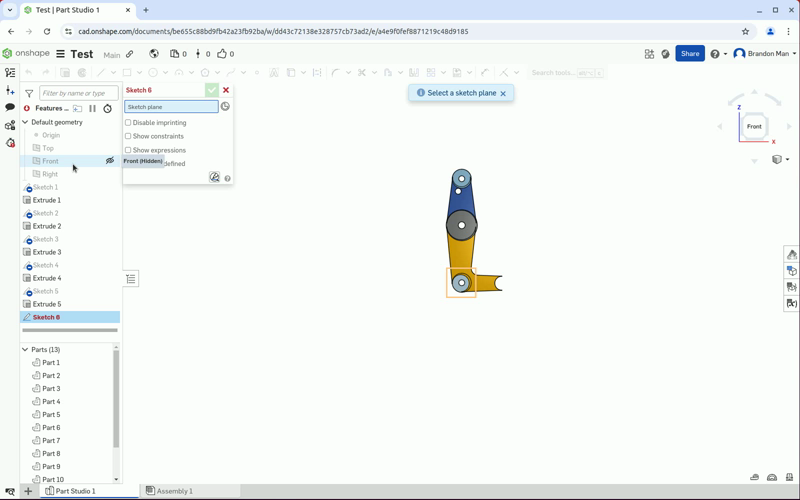
click(73, 163)
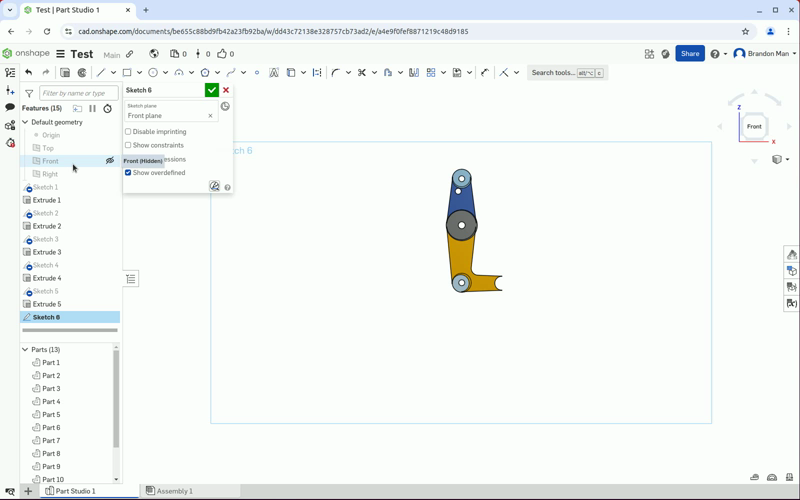
mouse_move(69, 352)
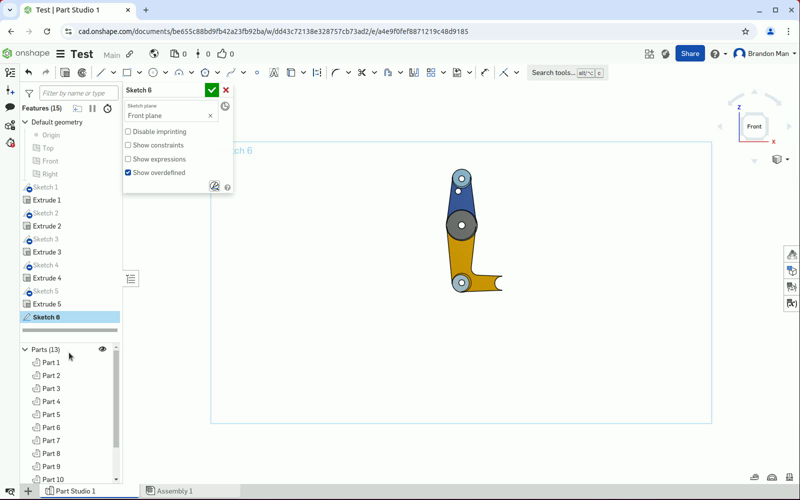
key(y)
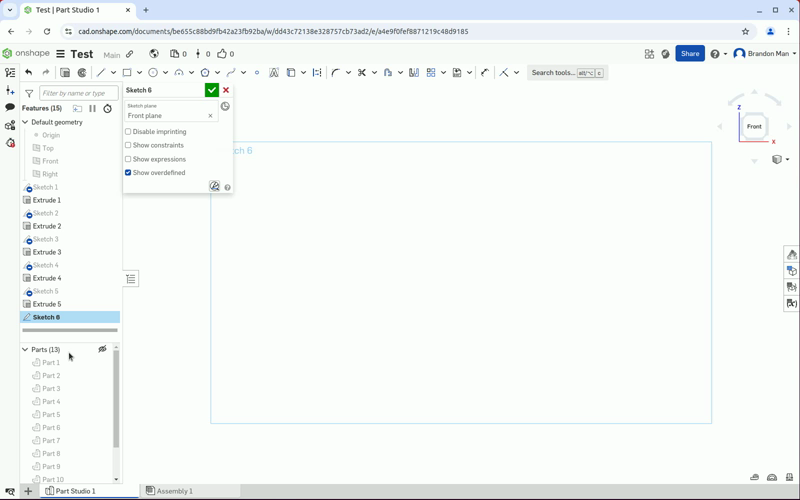
key(c)
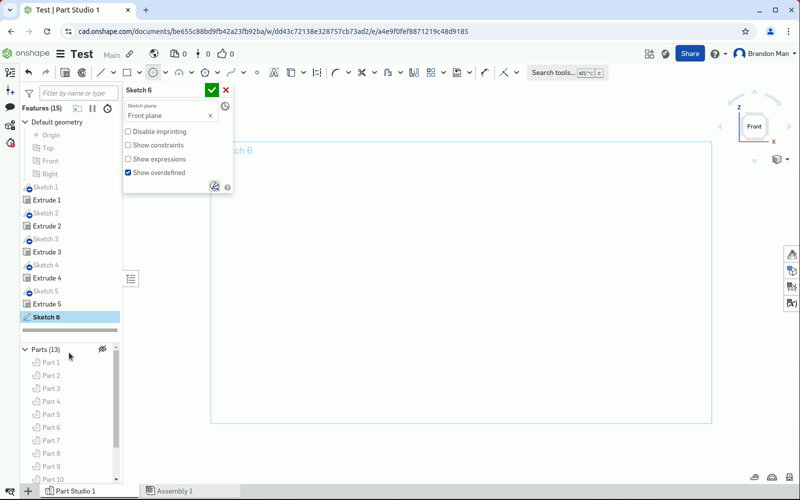
key_down(shift)
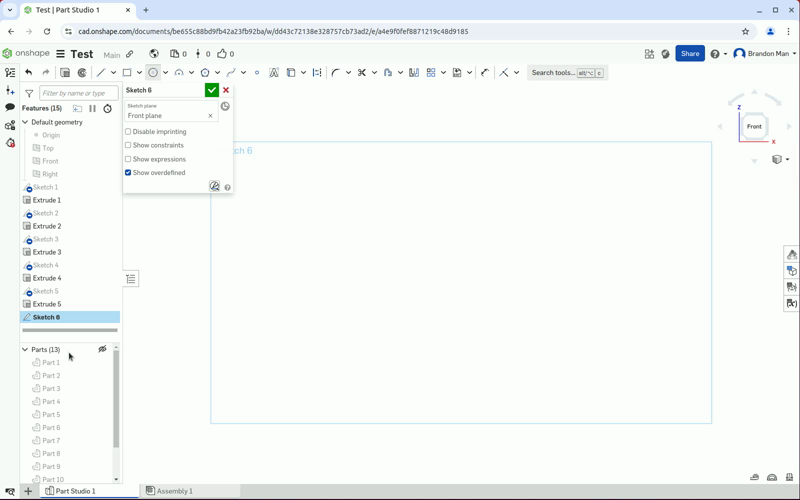
mouse_move(501, 282)
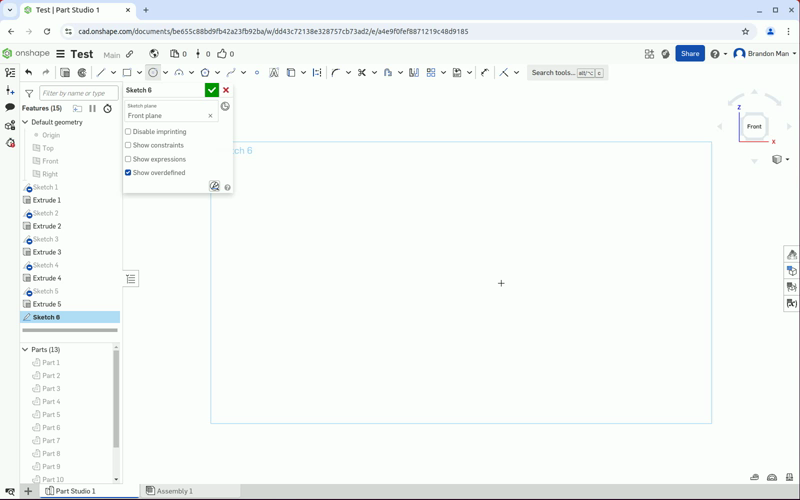
click(501, 282)
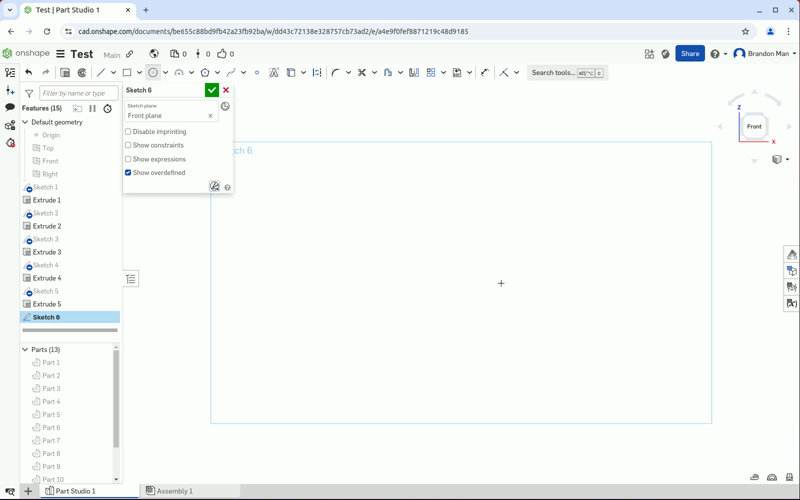
key_up(shift)
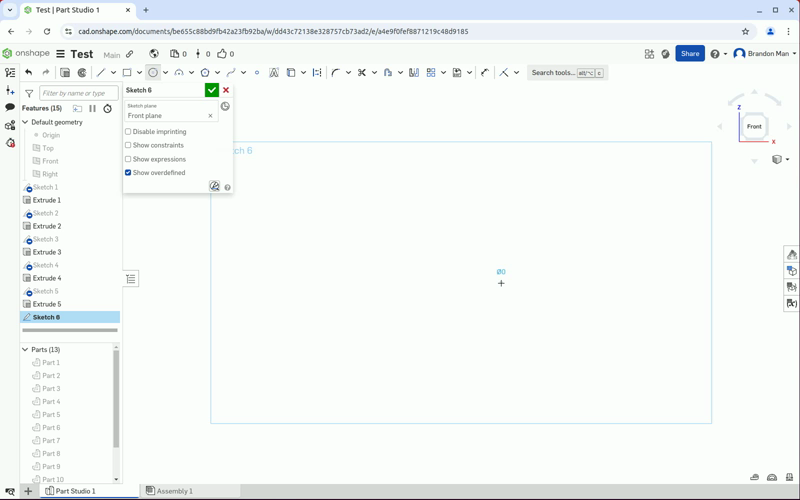
mouse_move(508, 282)
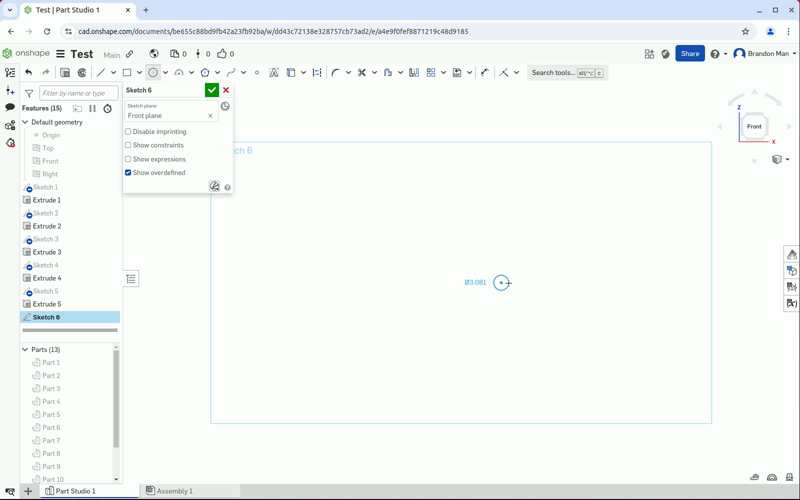
click(508, 282)
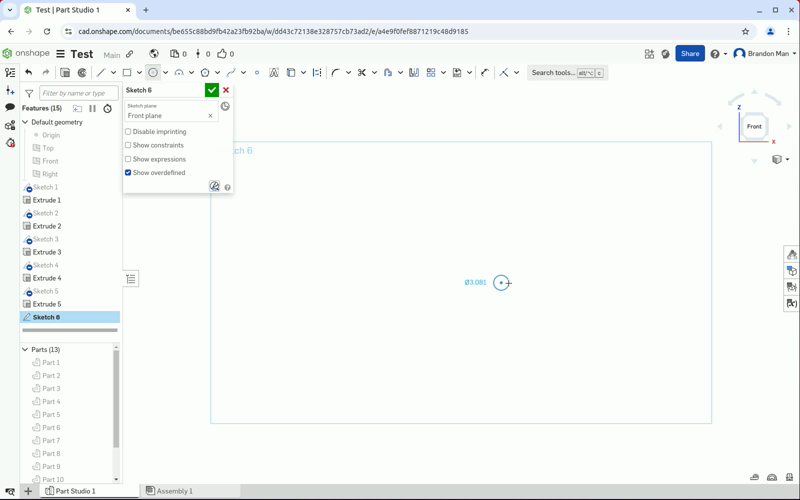
key(esc)
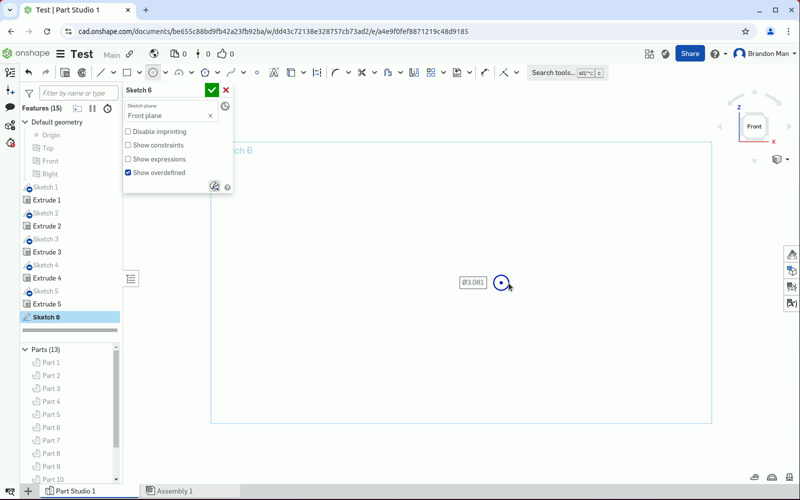
key(c)
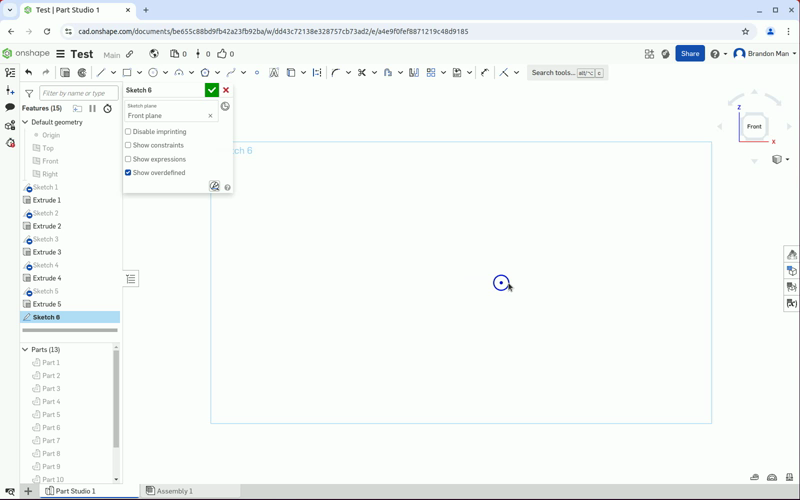
key_down(shift)
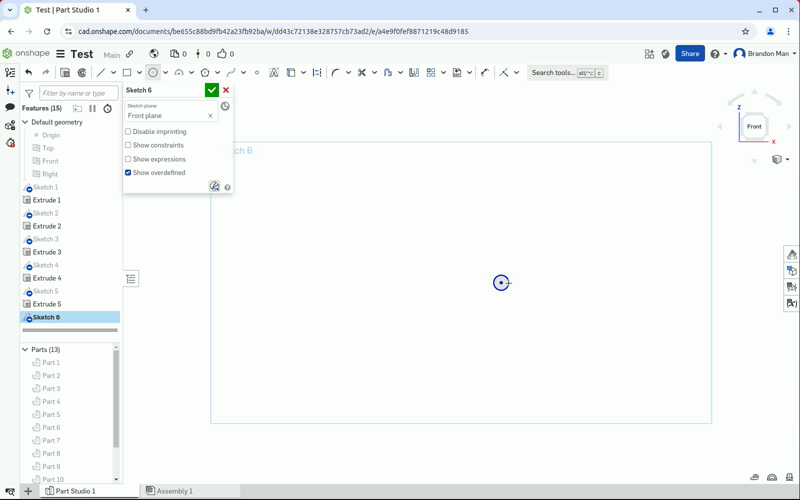
mouse_move(501, 282)
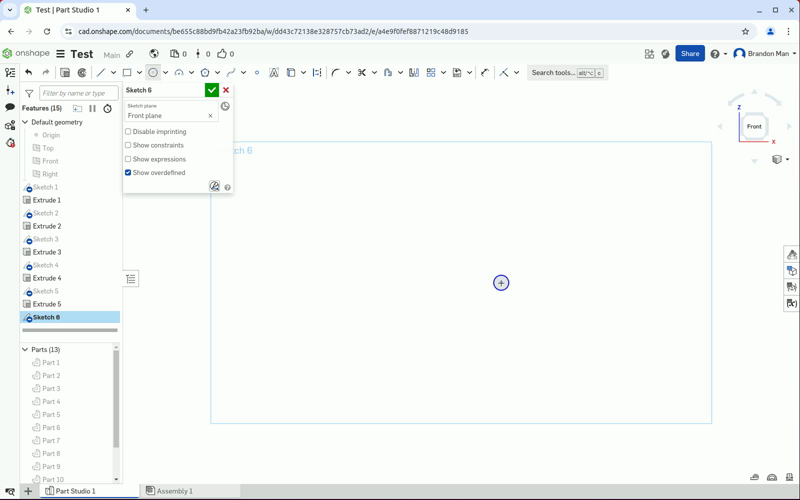
click(501, 282)
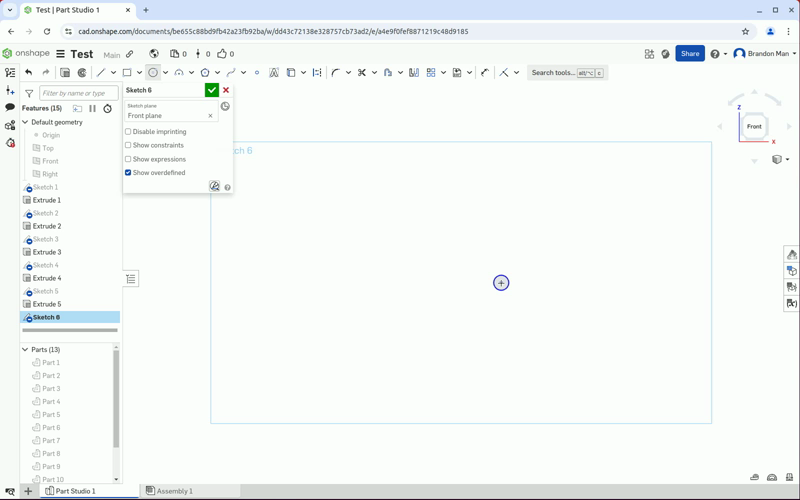
key_up(shift)
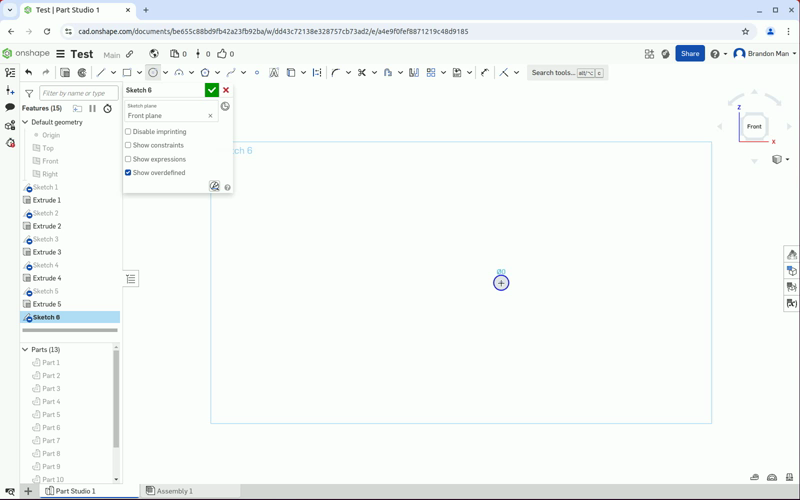
mouse_move(504, 282)
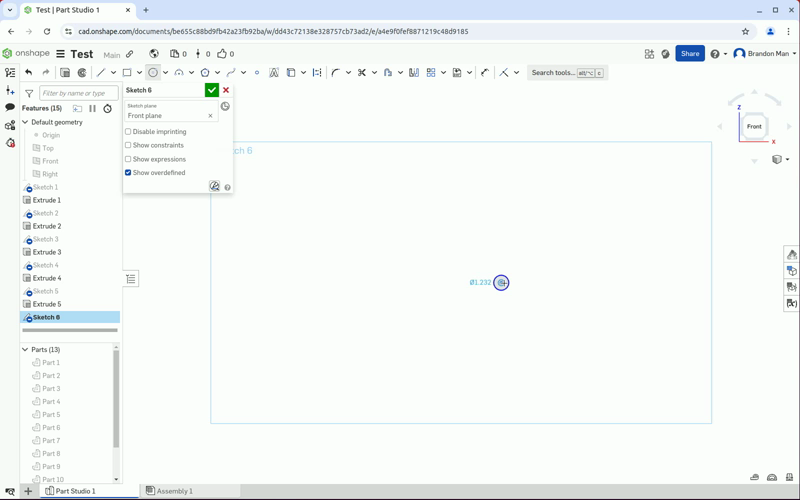
scroll(6)
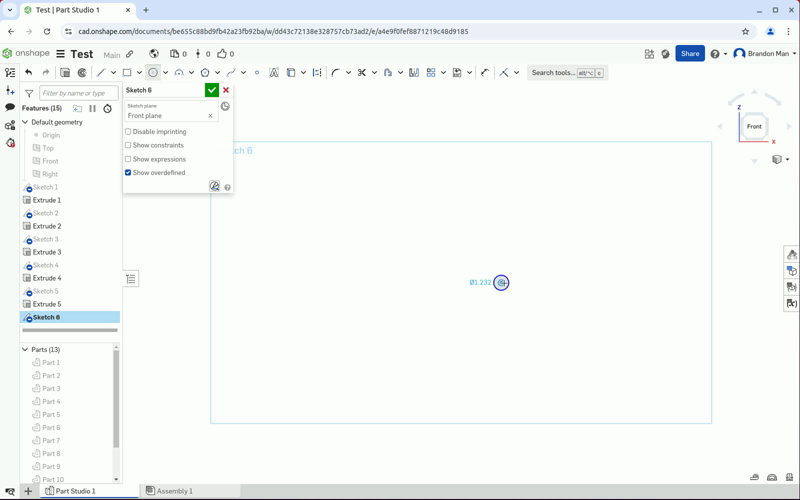
scroll(6)
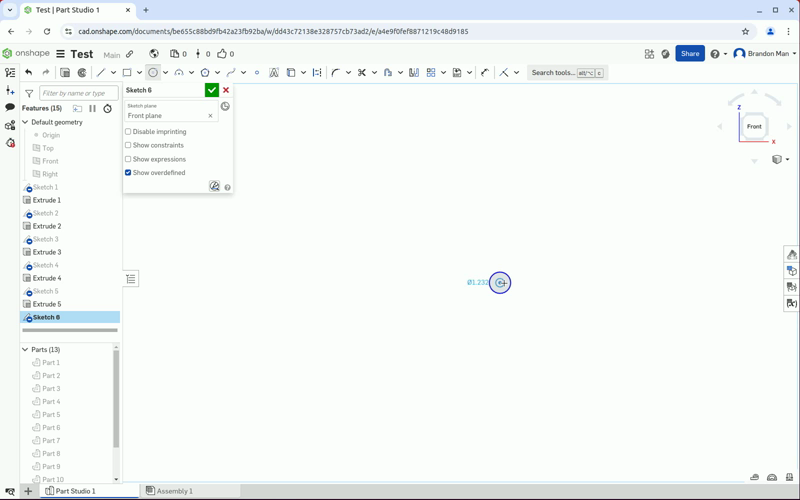
scroll(6)
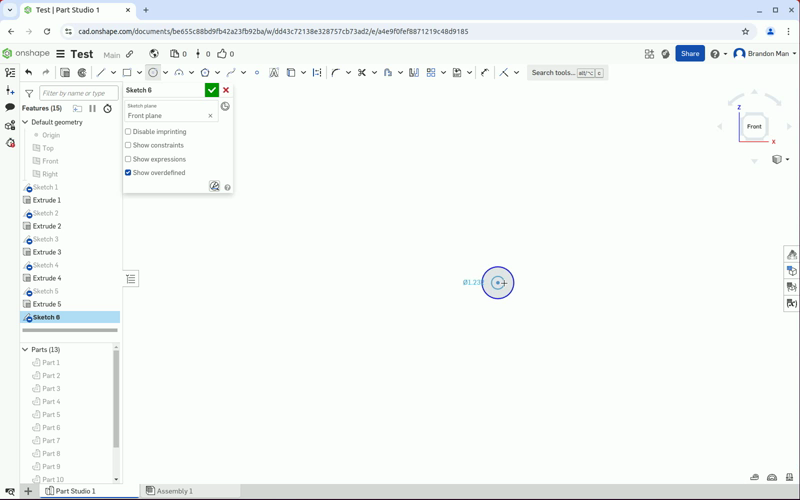
scroll(6)
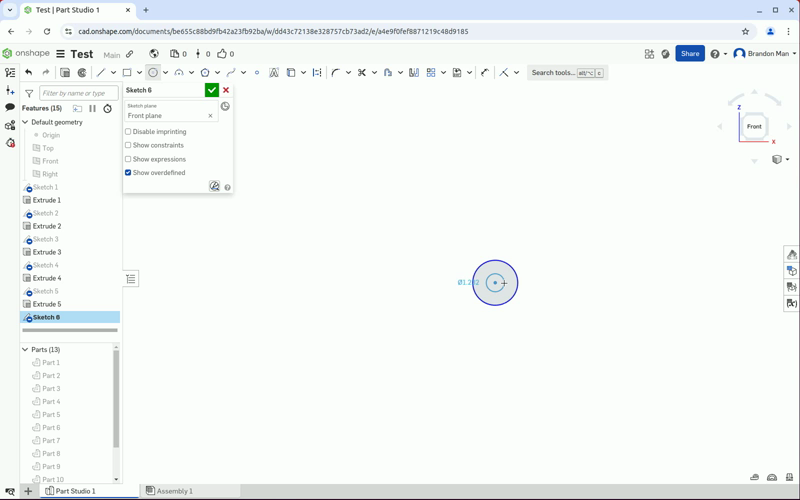
scroll(6)
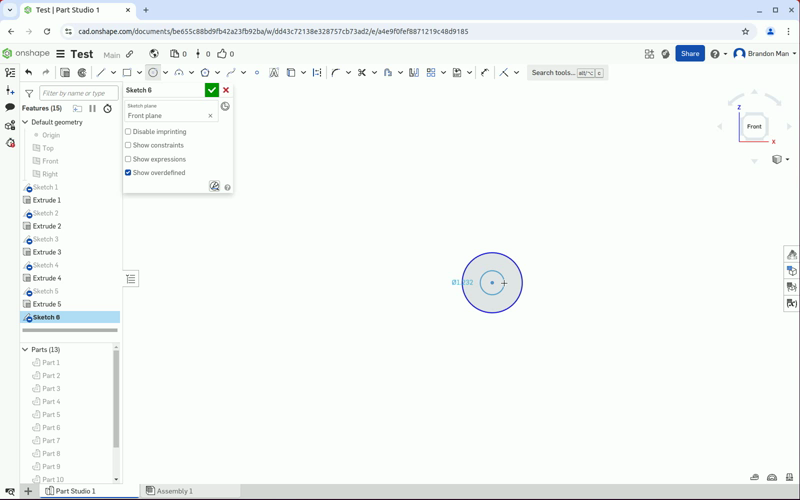
scroll(6)
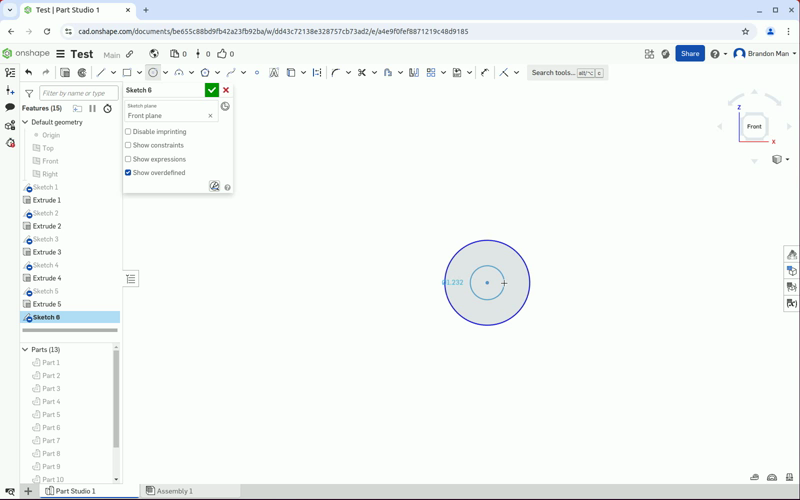
scroll(6)
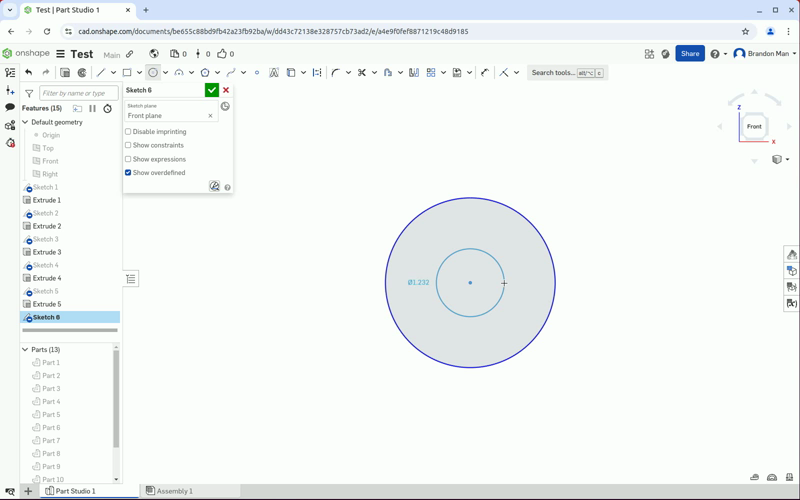
click(504, 282)
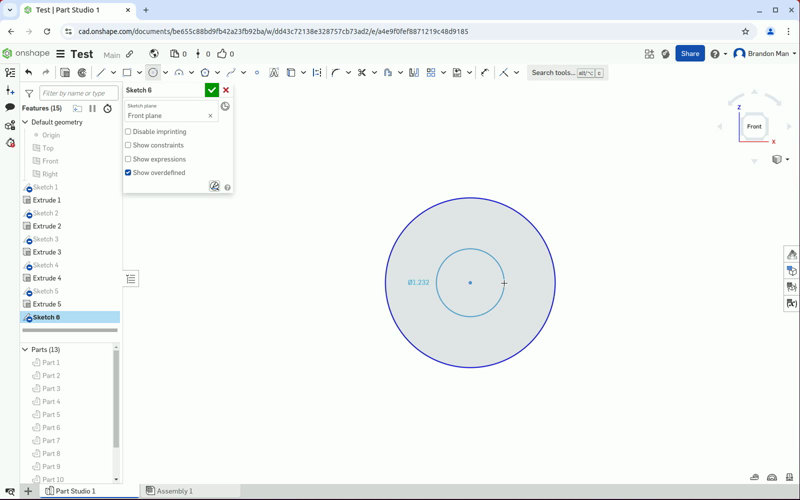
scroll(-6)
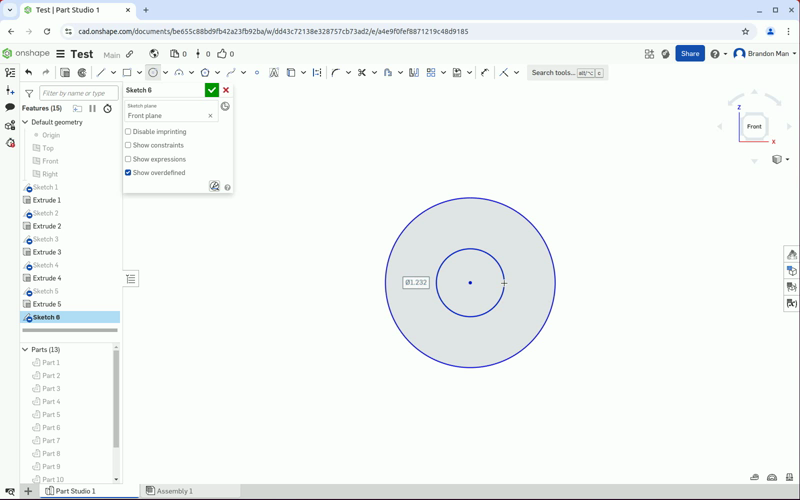
scroll(-6)
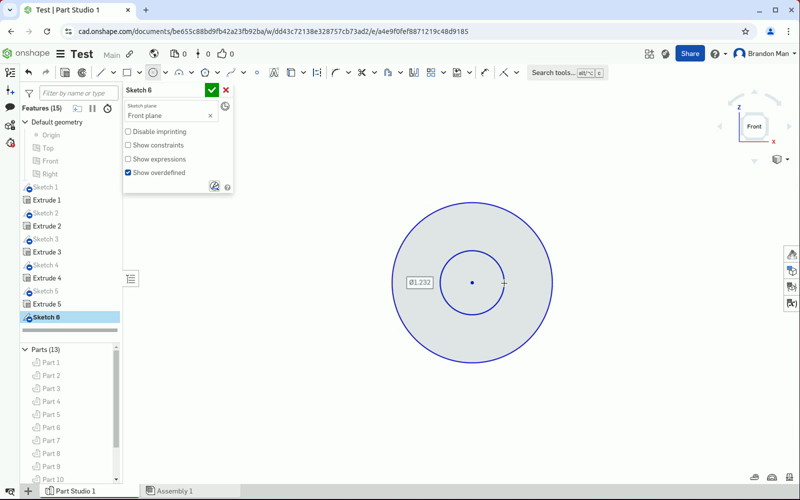
scroll(-6)
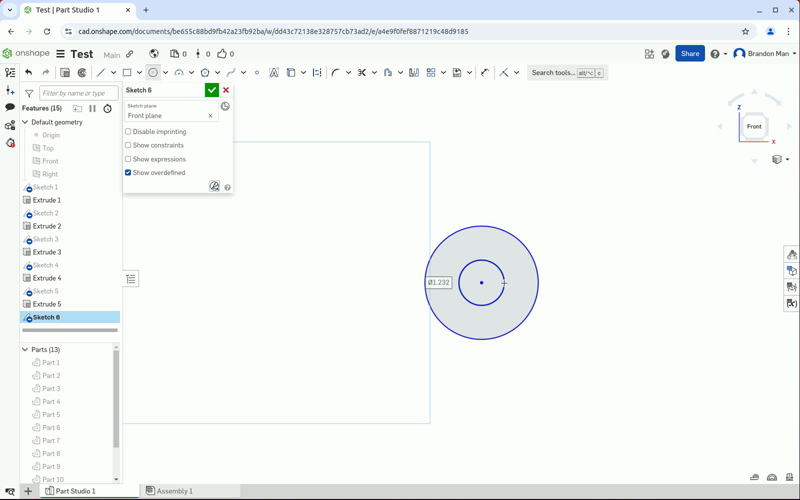
scroll(-6)
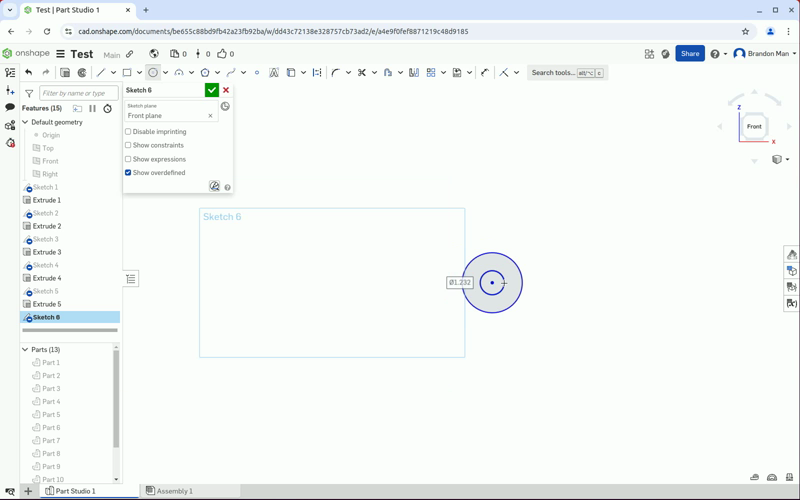
scroll(-6)
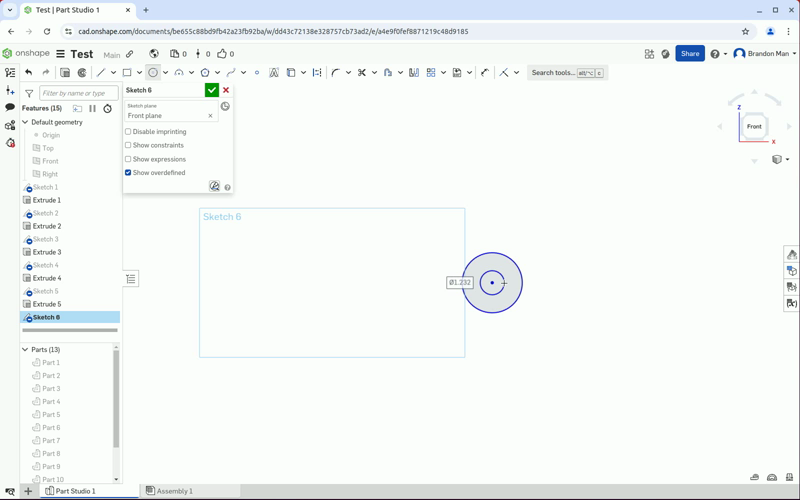
scroll(-6)
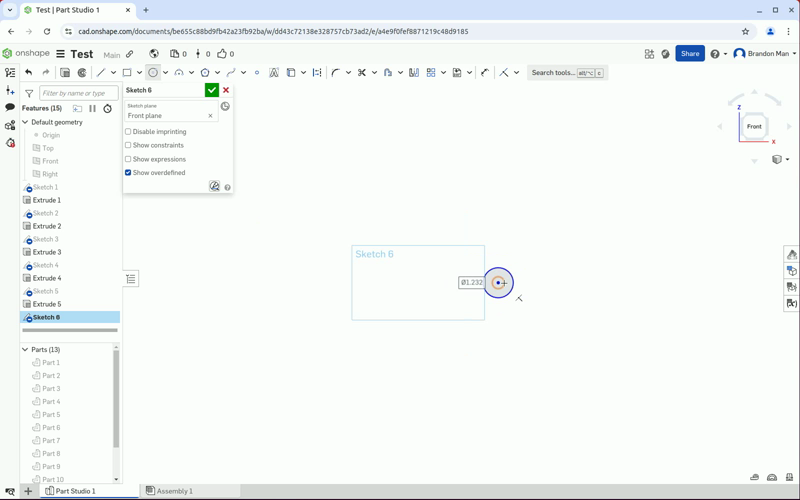
scroll(-6)
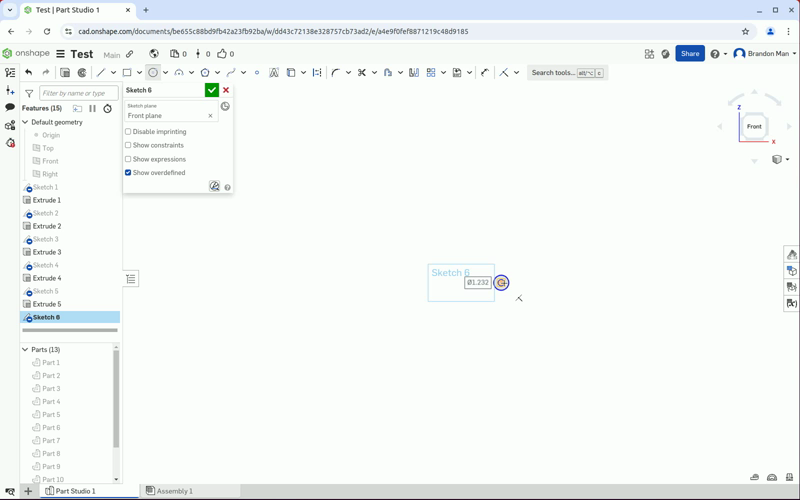
key(esc)
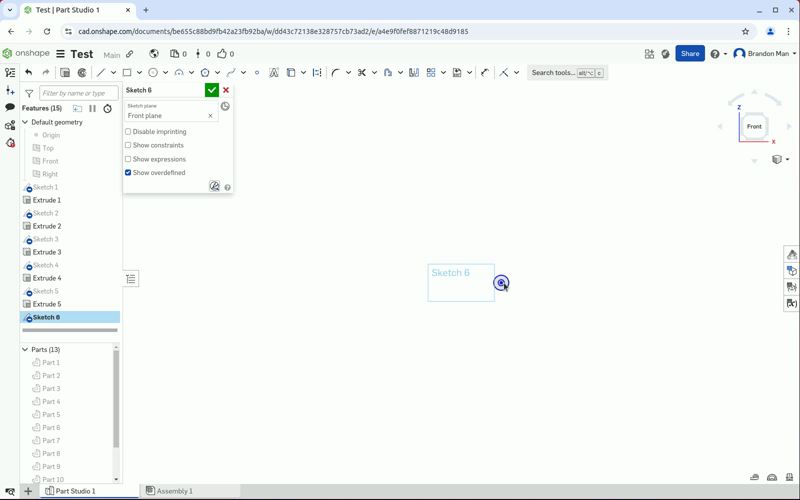
mouse_move(495, 281)
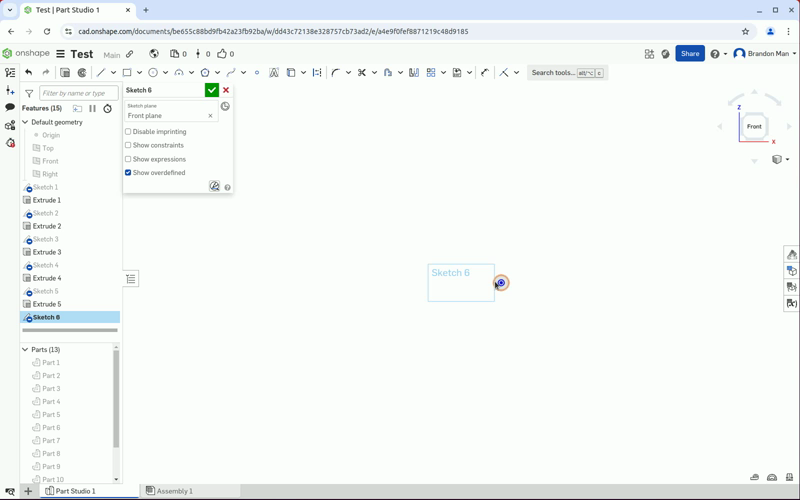
scroll(6)
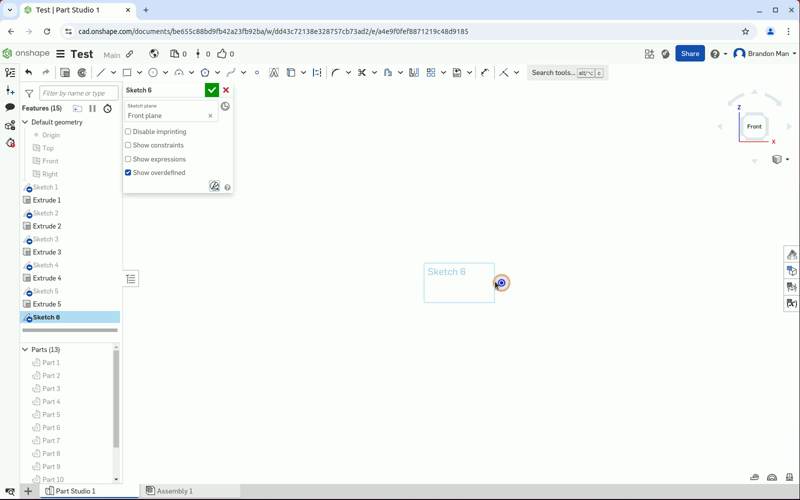
scroll(6)
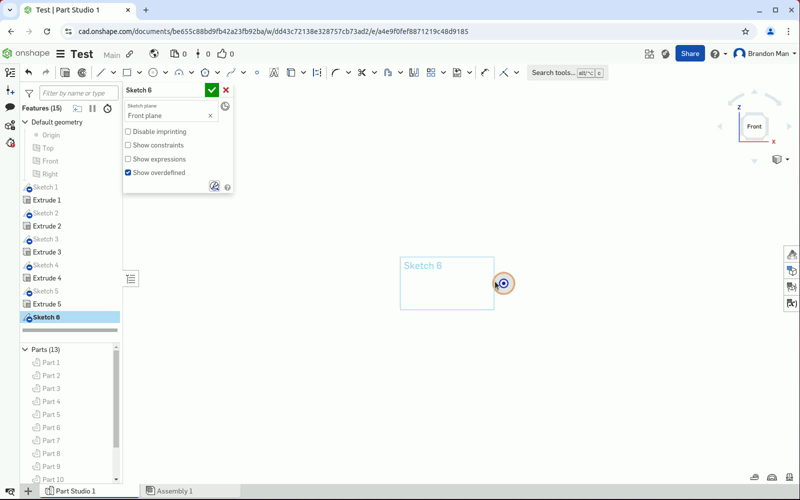
scroll(6)
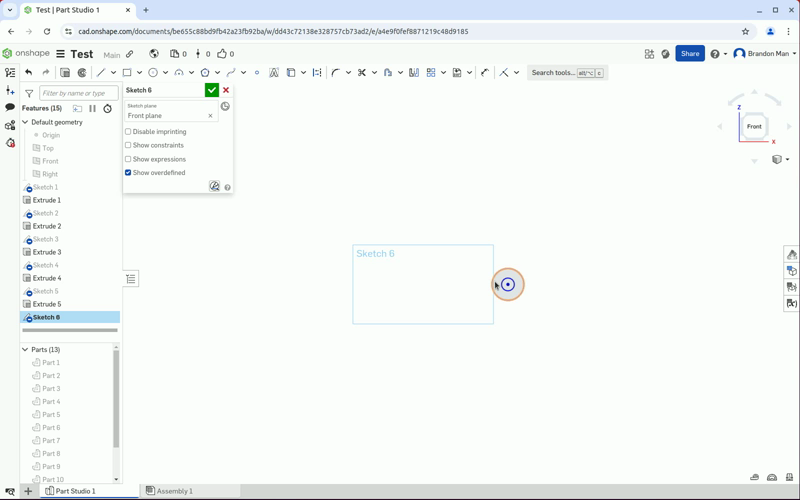
scroll(6)
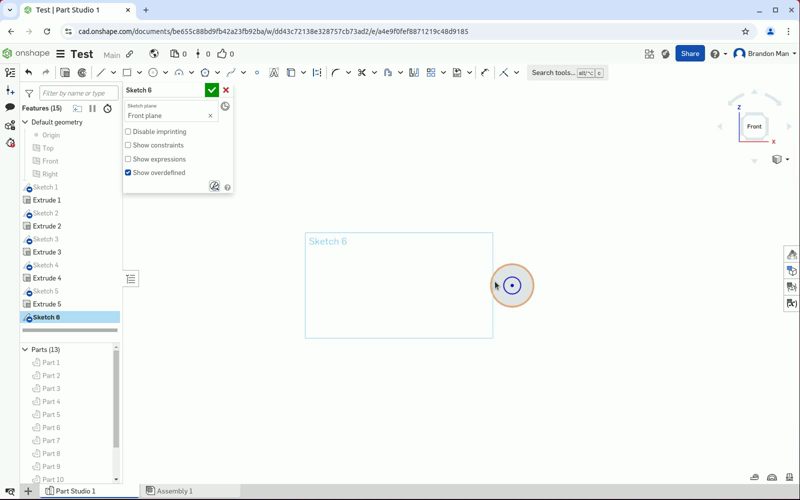
scroll(6)
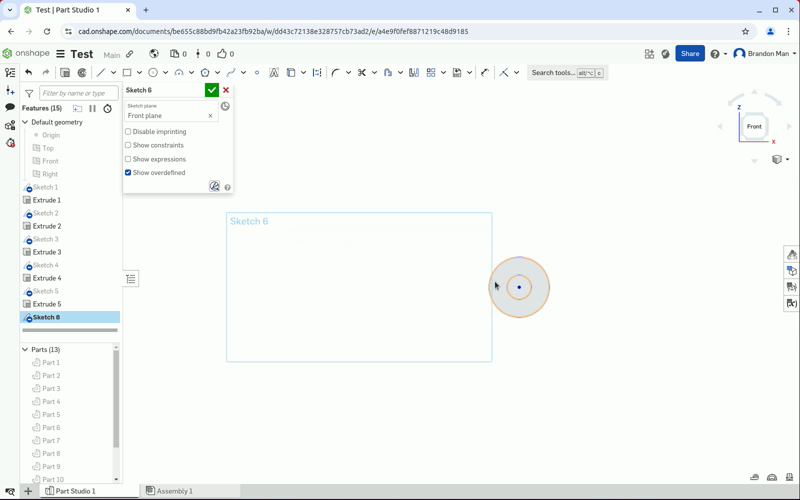
scroll(6)
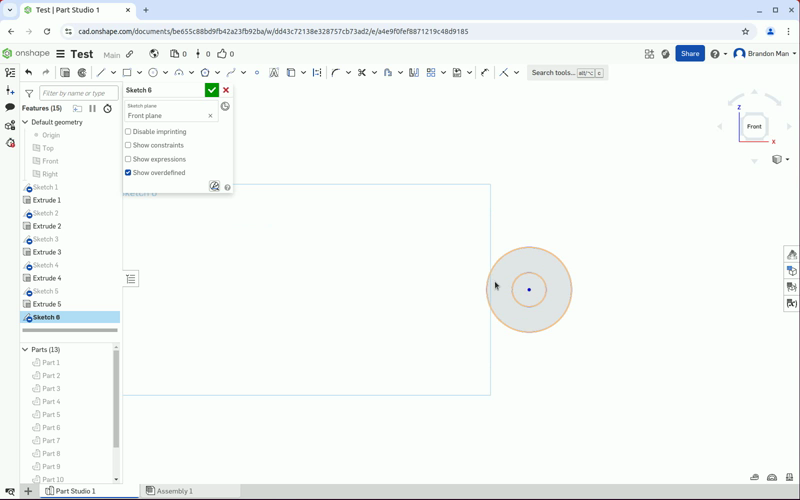
scroll(6)
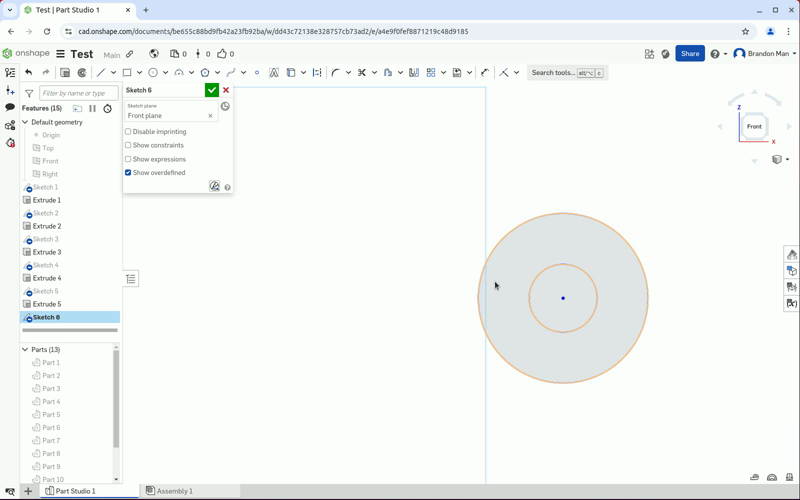
click(495, 281)
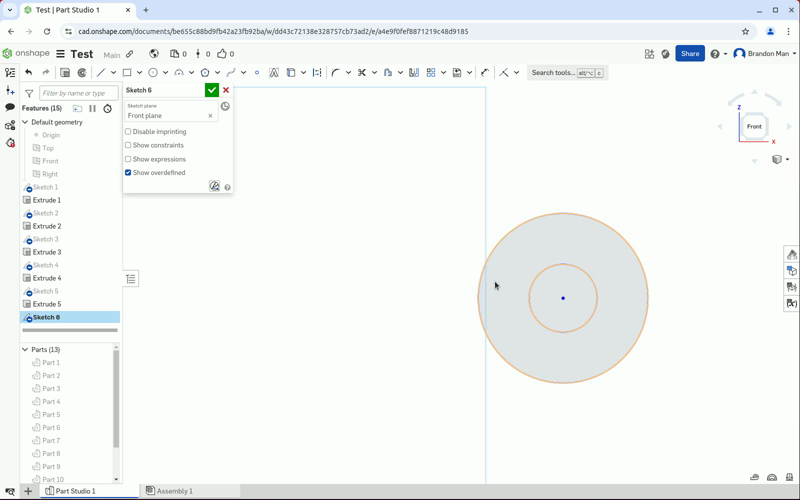
scroll(-6)
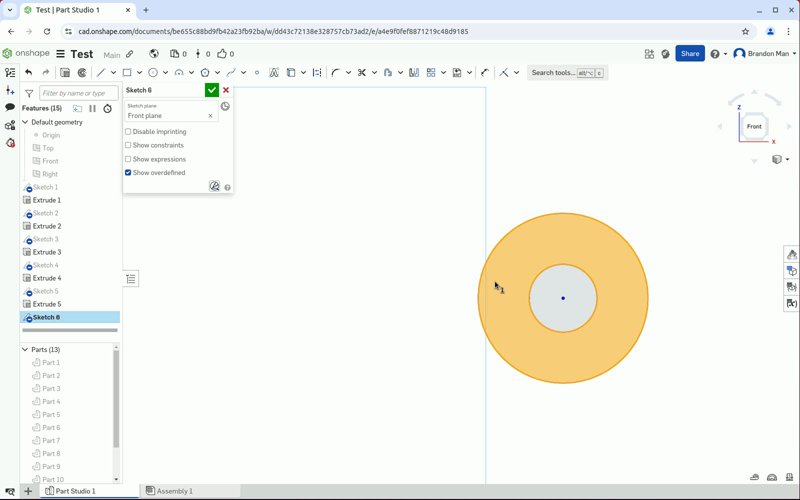
scroll(-6)
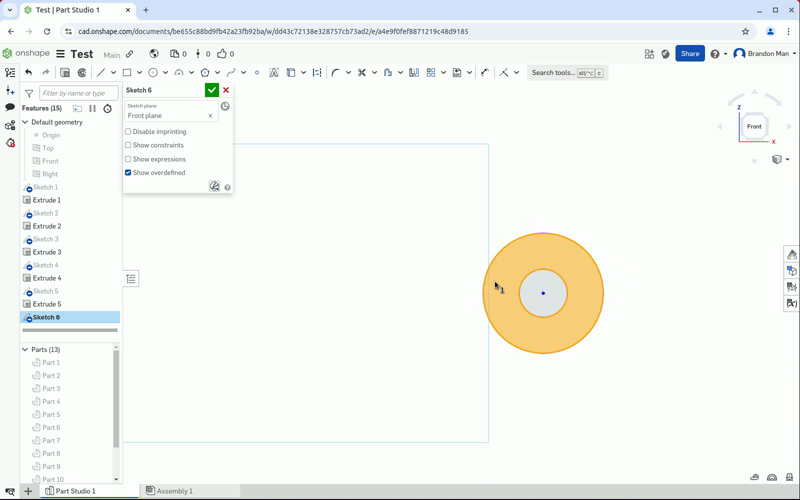
scroll(-6)
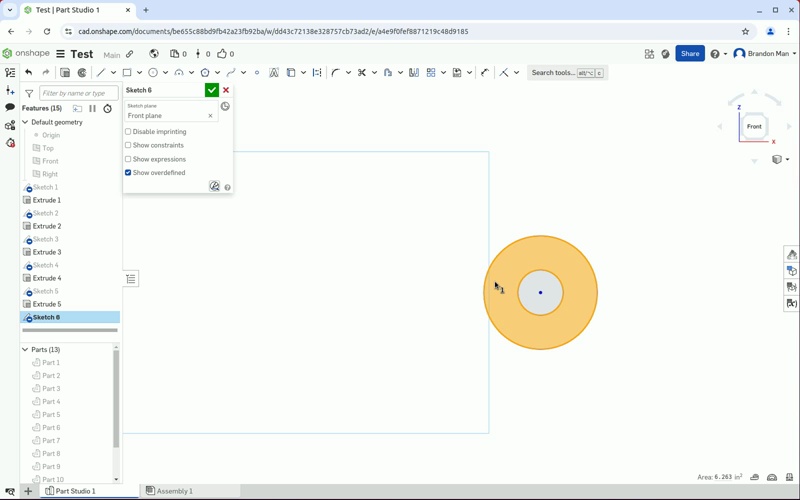
scroll(-6)
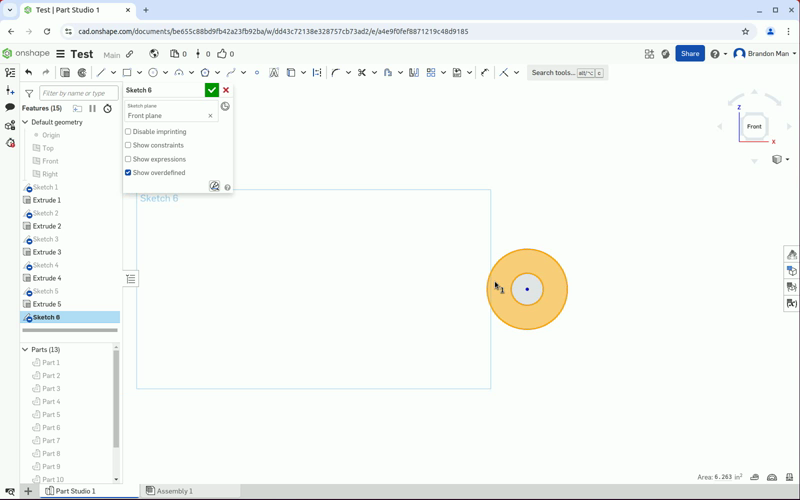
scroll(-6)
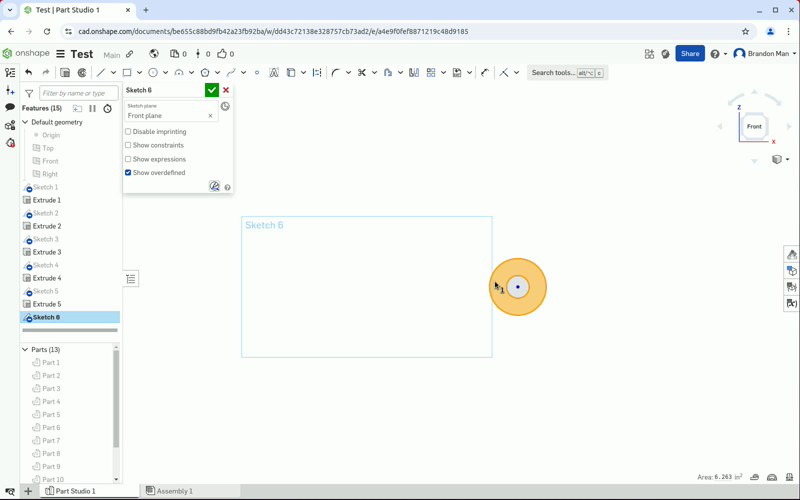
scroll(-6)
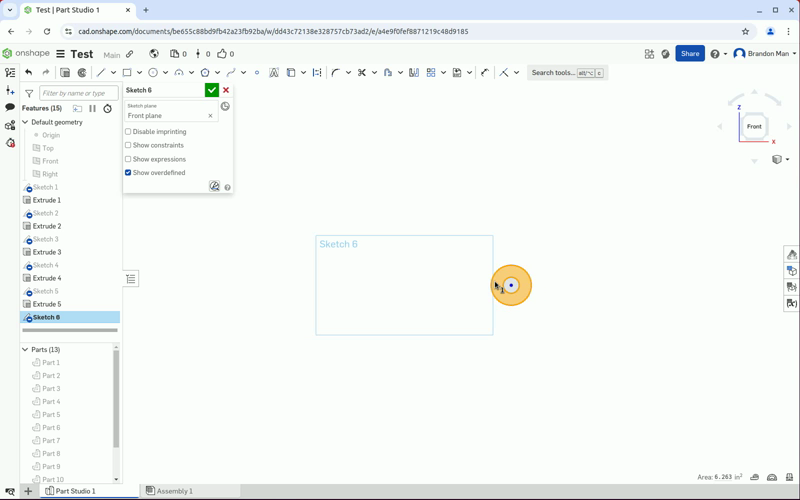
scroll(-6)
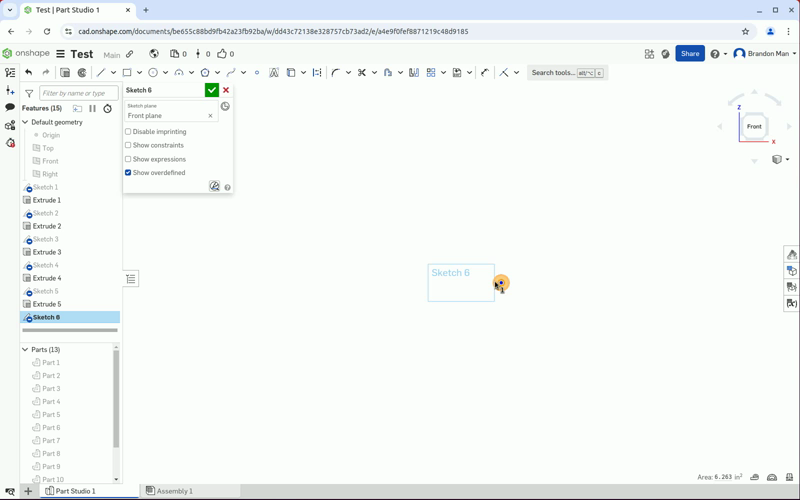
mouse_move(69, 352)
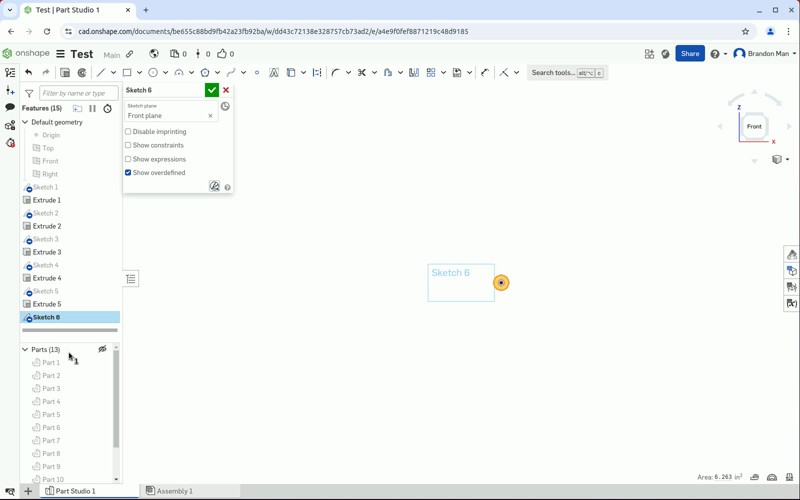
key(shift+y)
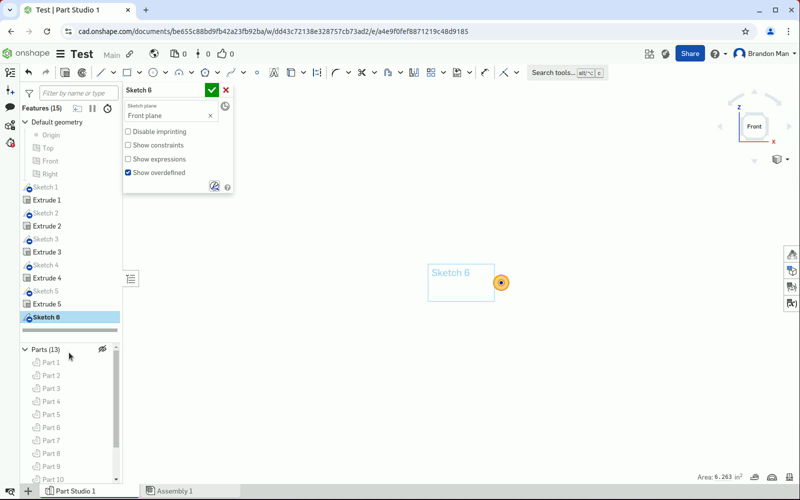
key(shift+e)
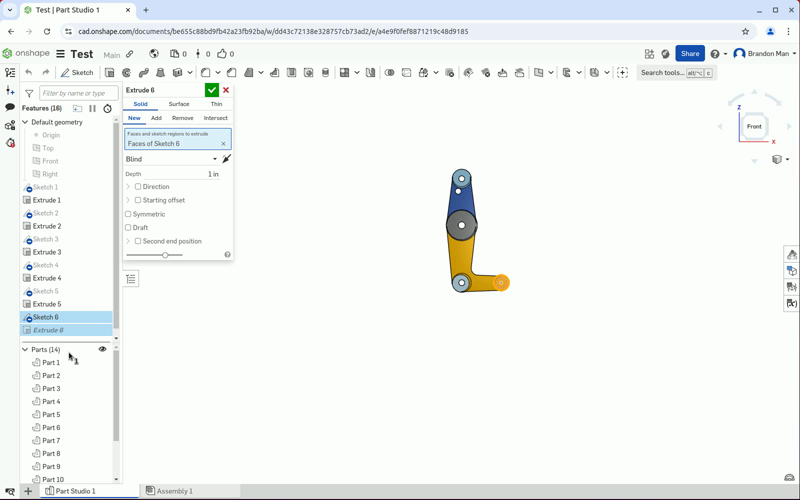
mouse_move(143, 106)
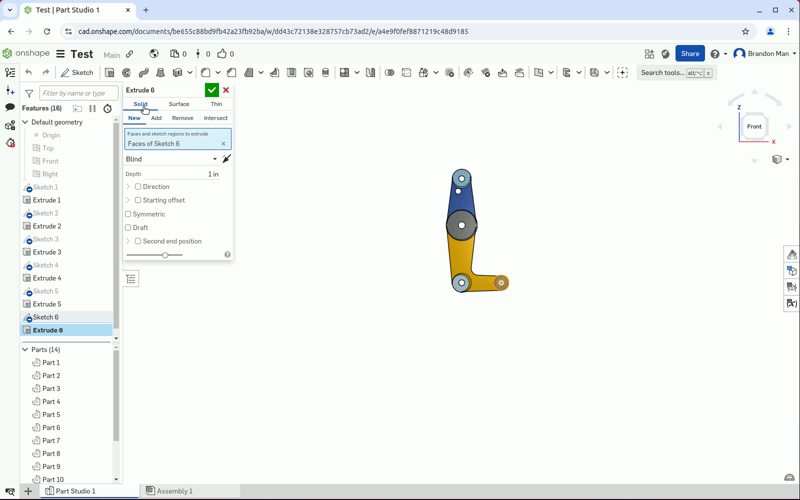
click(143, 106)
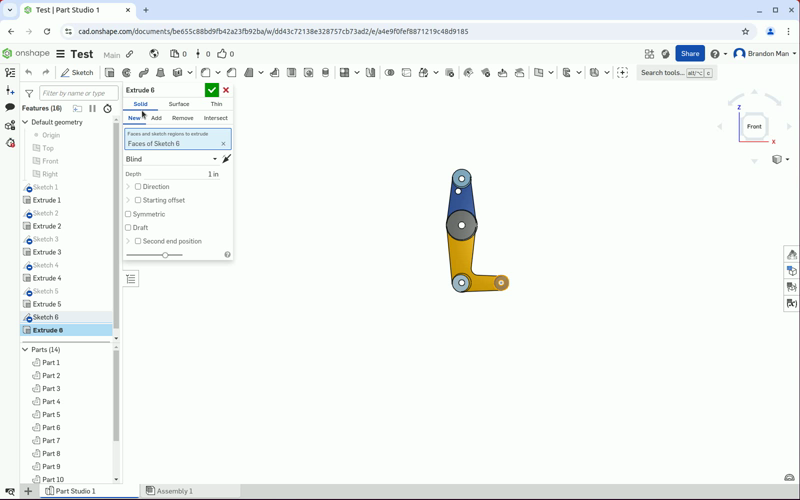
mouse_move(137, 120)
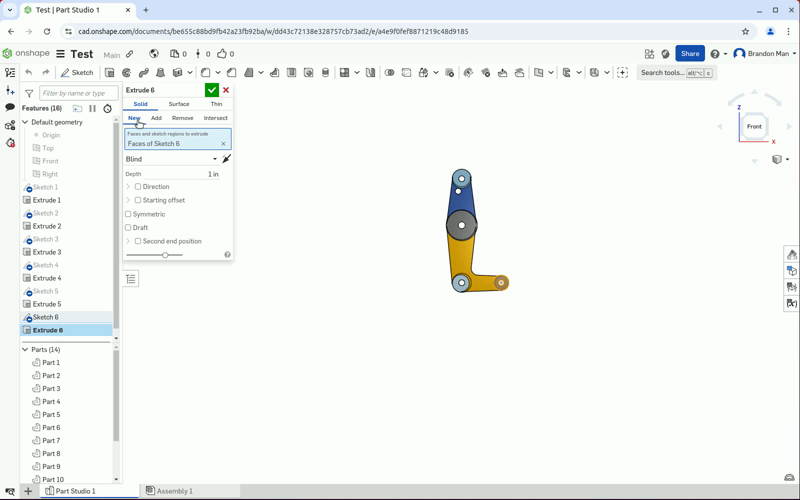
click(137, 120)
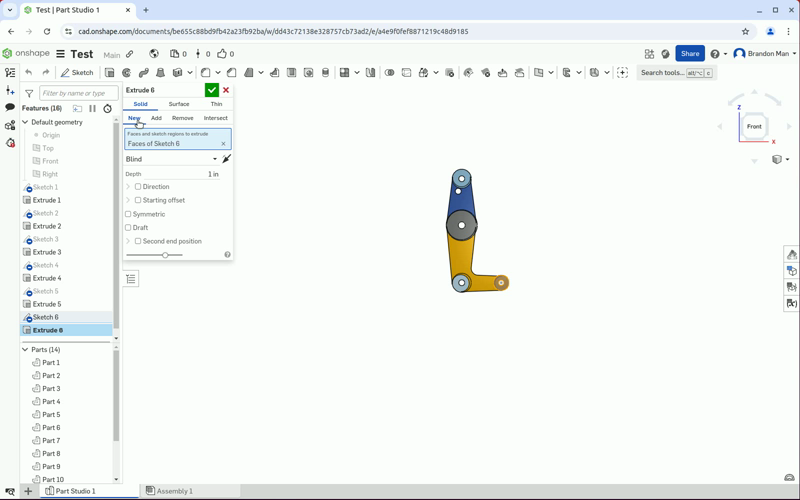
key(tab, 4)
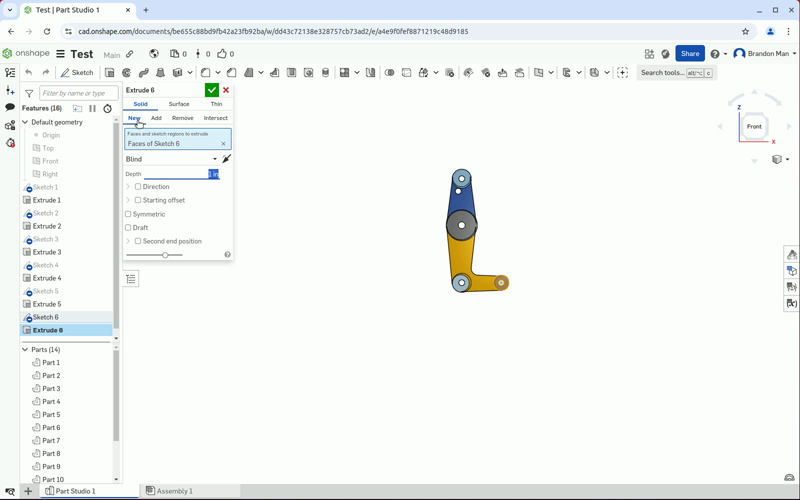
text(0.481)
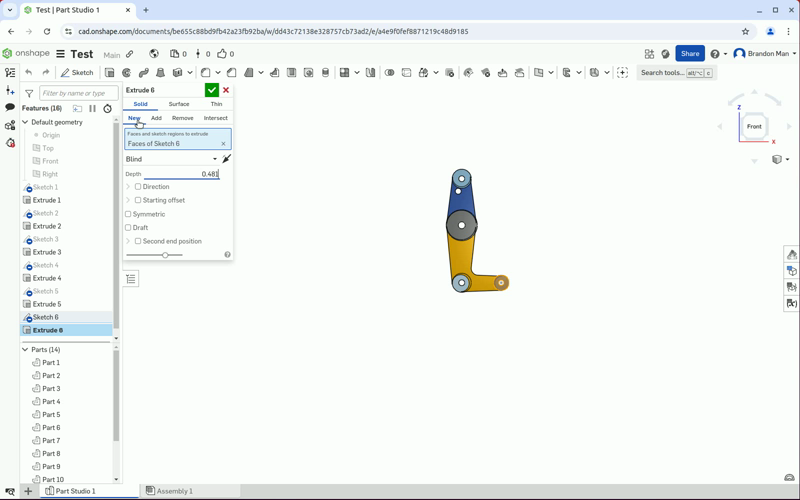
key(enter)
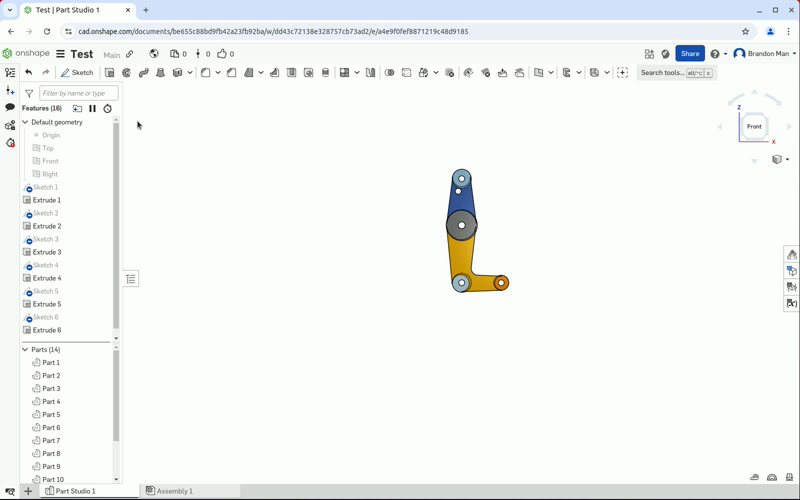
key(shift+h)
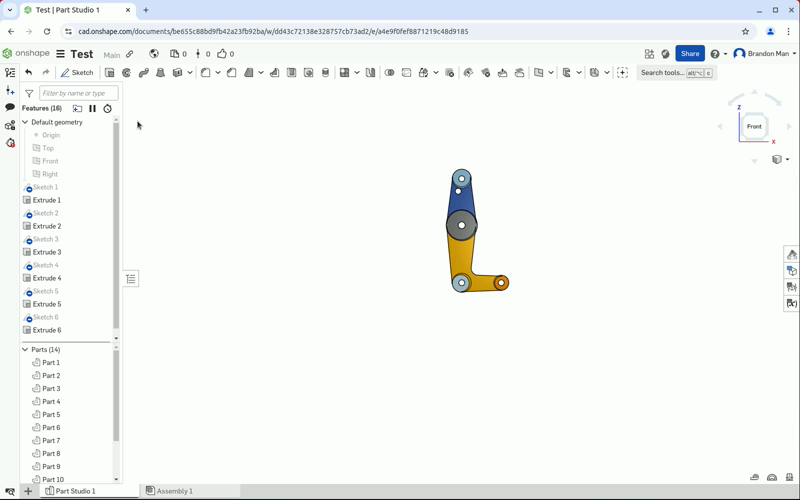
key(shift+h)
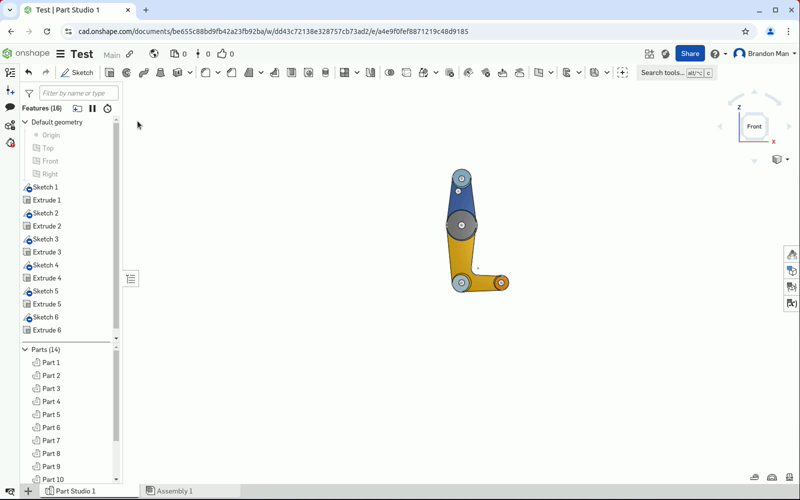
key(shift+7)
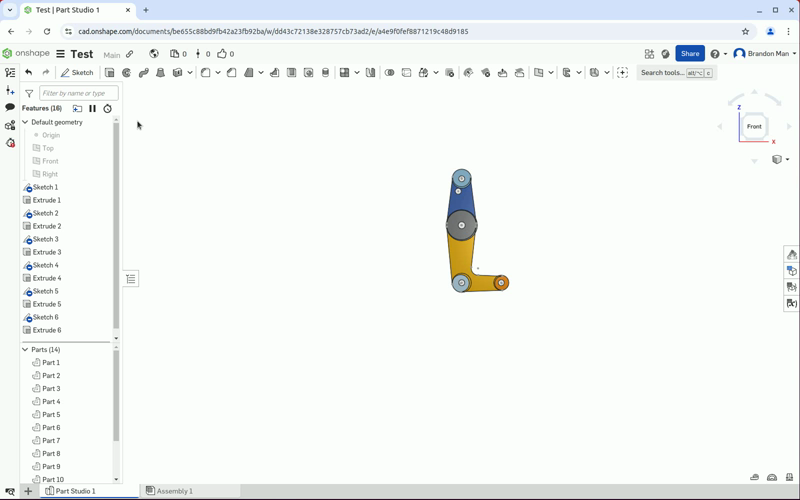
key(left, 2)
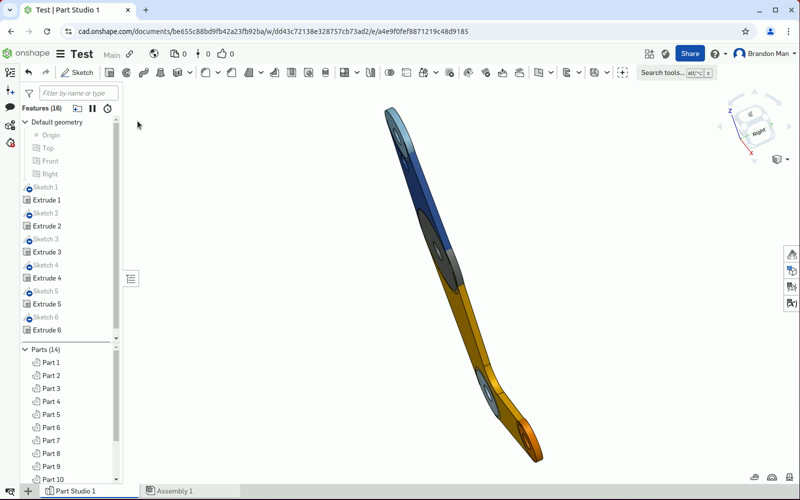
key(down, 2)
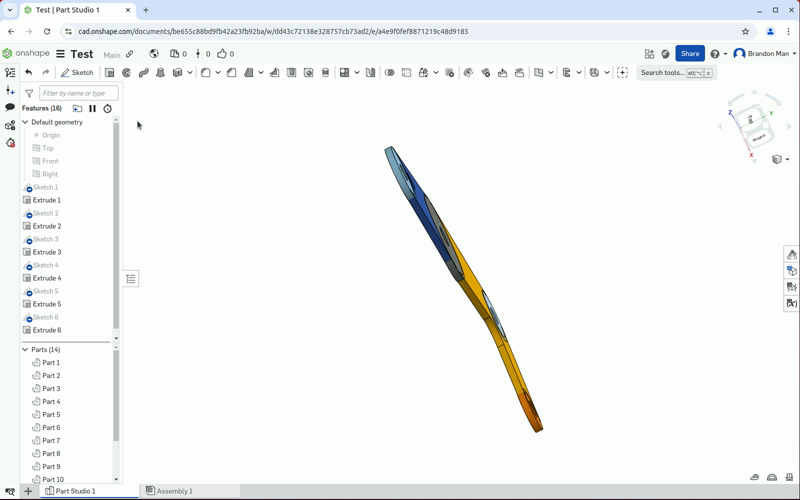
key(up, 2)
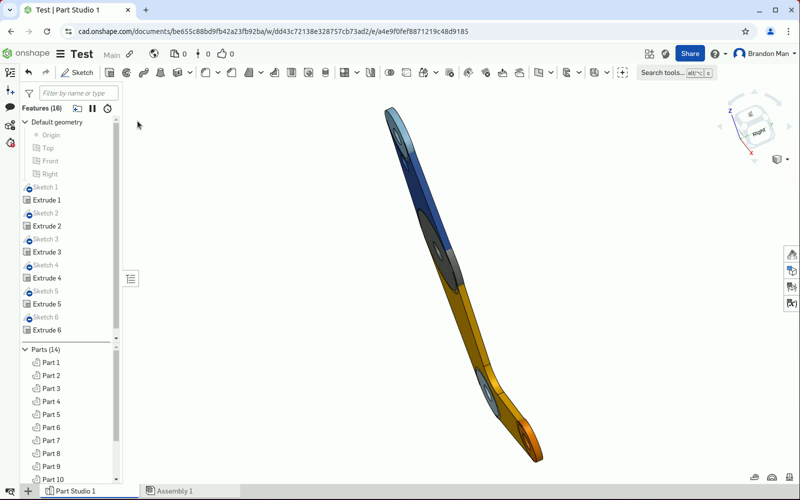
key(right, 2)
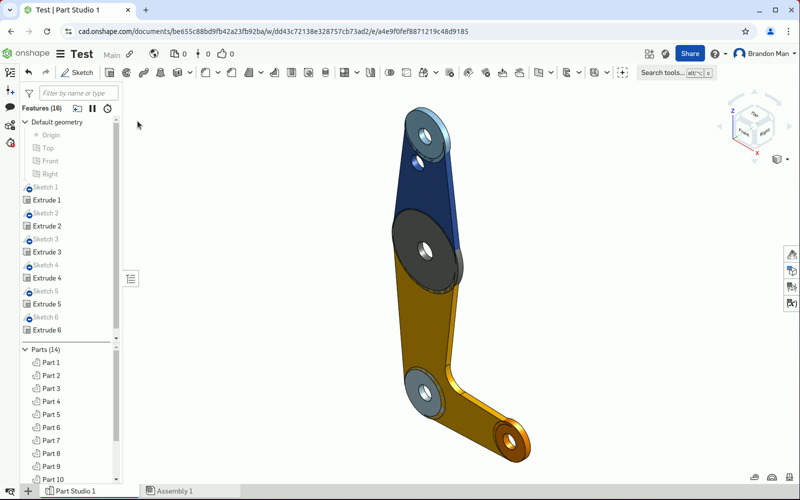
mouse_move(69, 189)
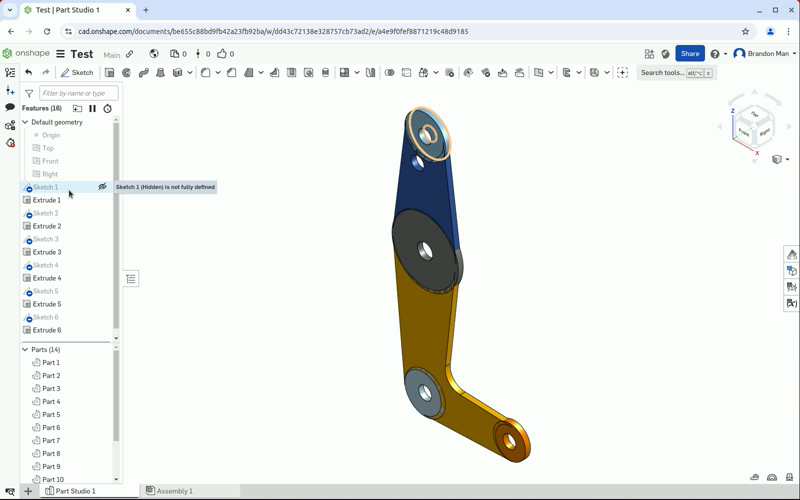
click(69, 189)